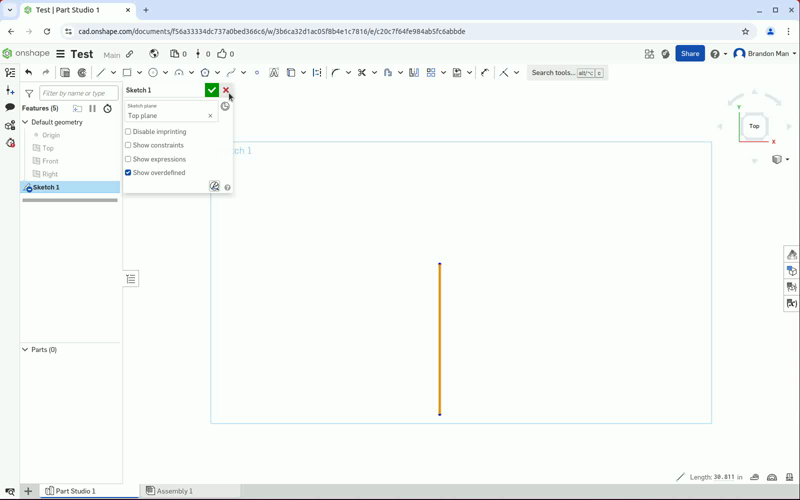
key(shift+h)
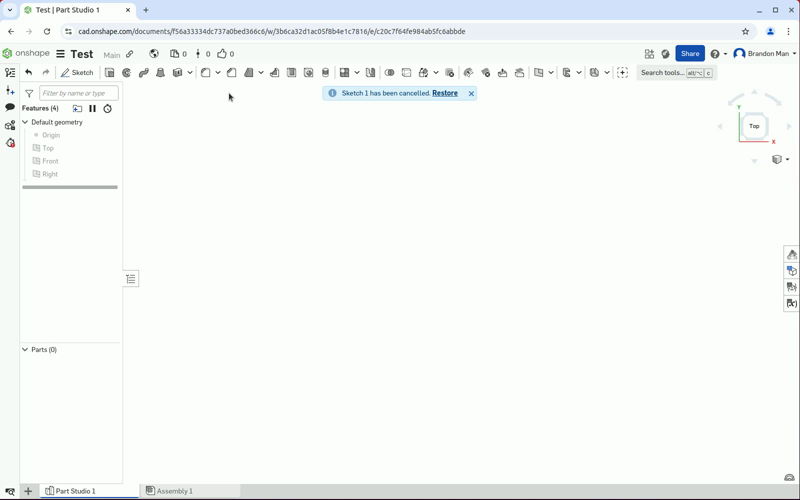
mouse_move(73, 352)
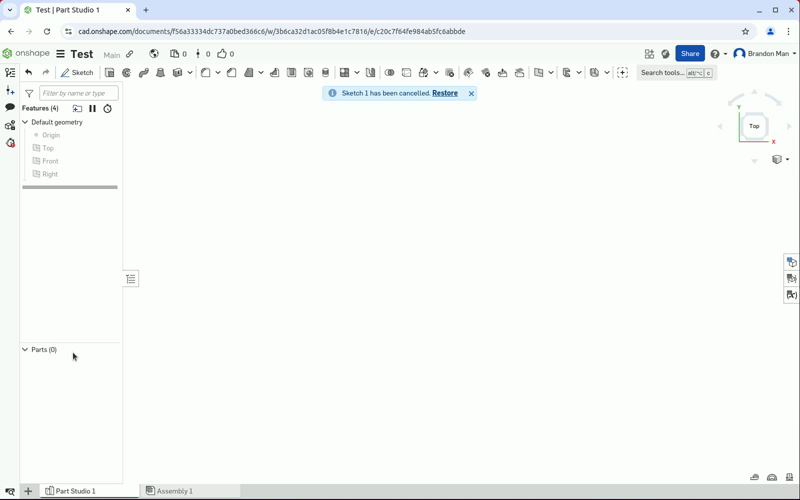
key(y)
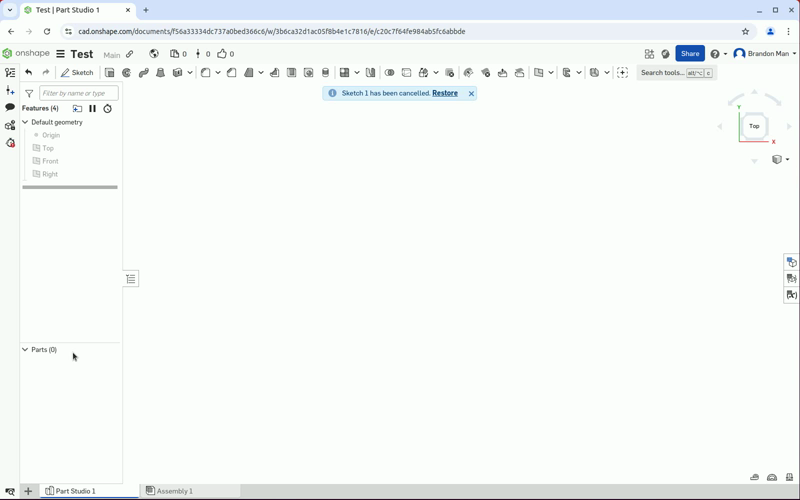
key(shift+p)
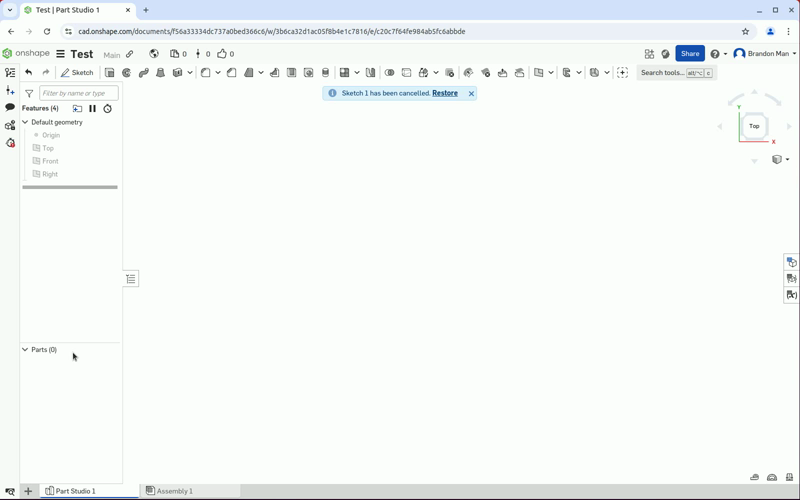
key(space)
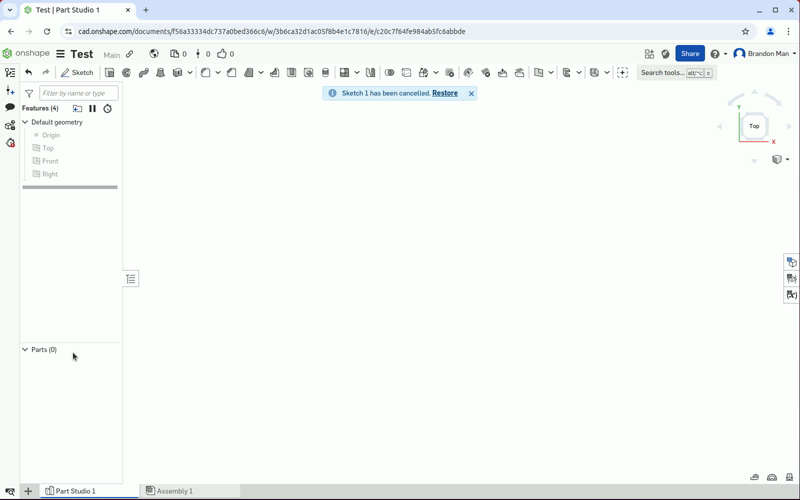
key_down(shift)
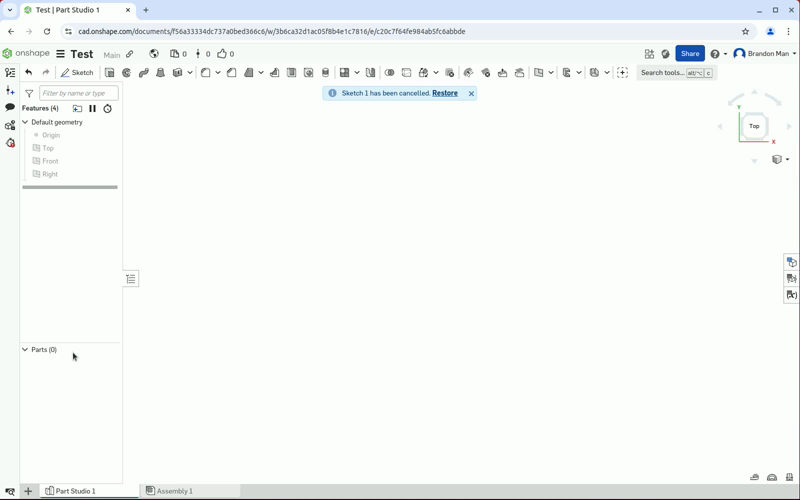
key(up)
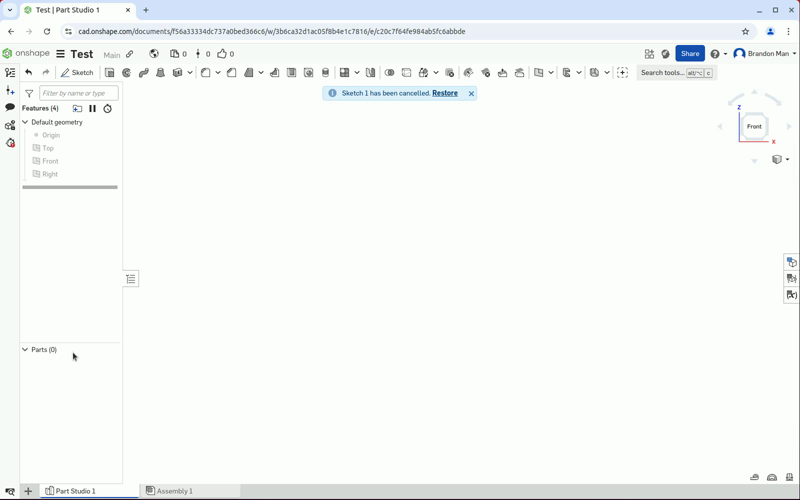
key_up(shift)
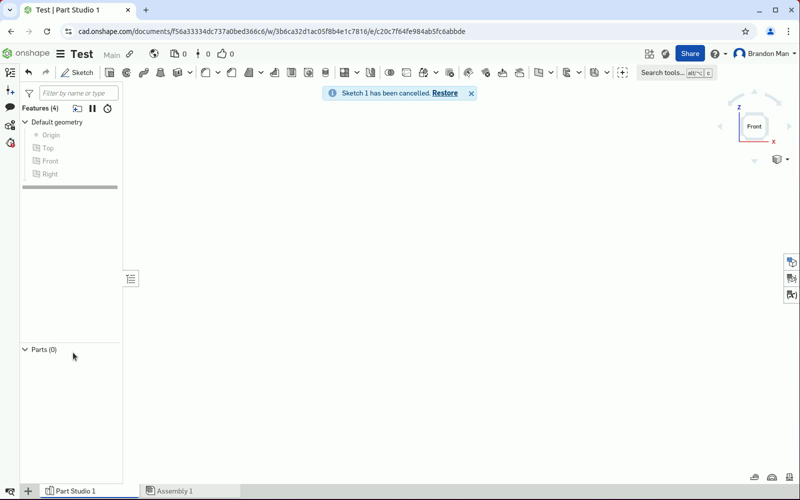
mouse_move(73, 352)
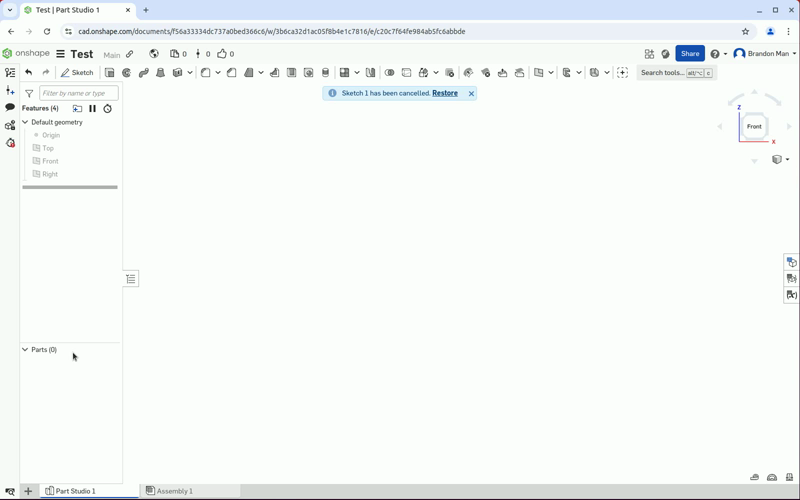
key(shift+y)
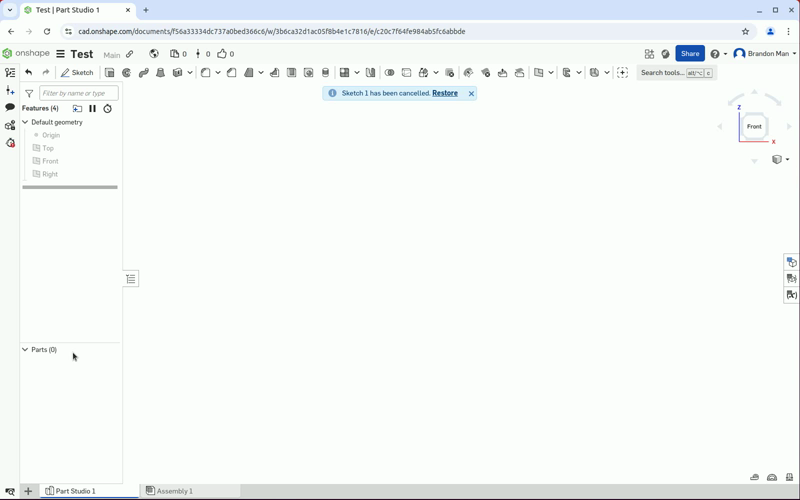
key(shift+s)
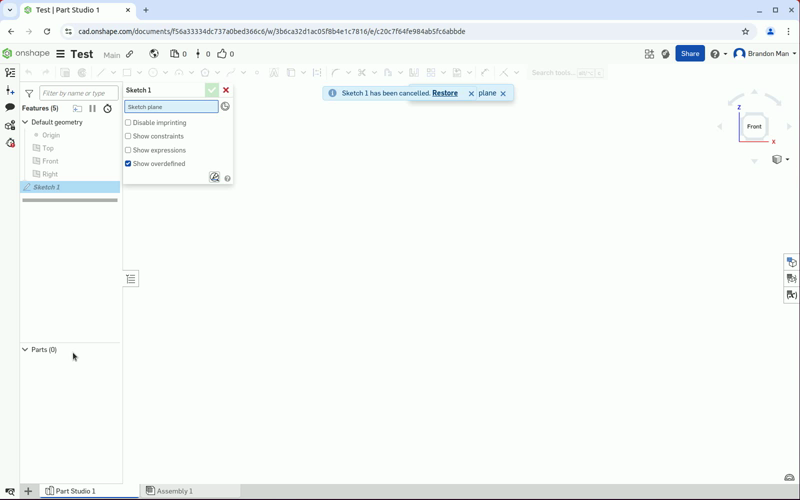
mouse_move(73, 163)
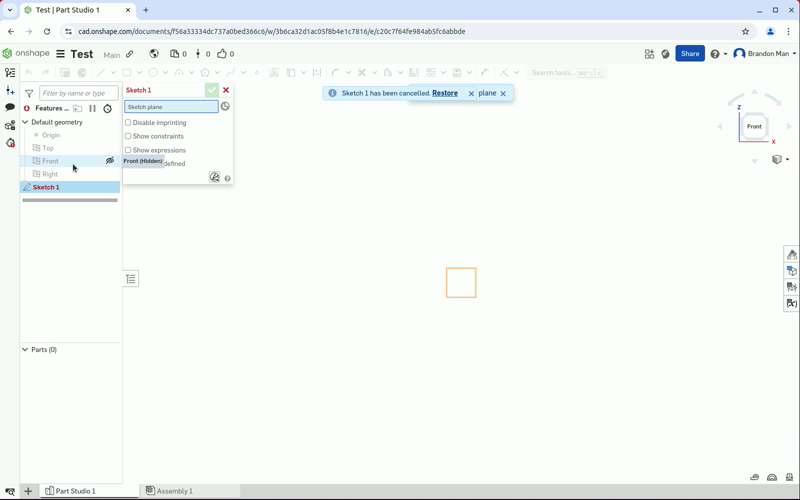
click(73, 163)
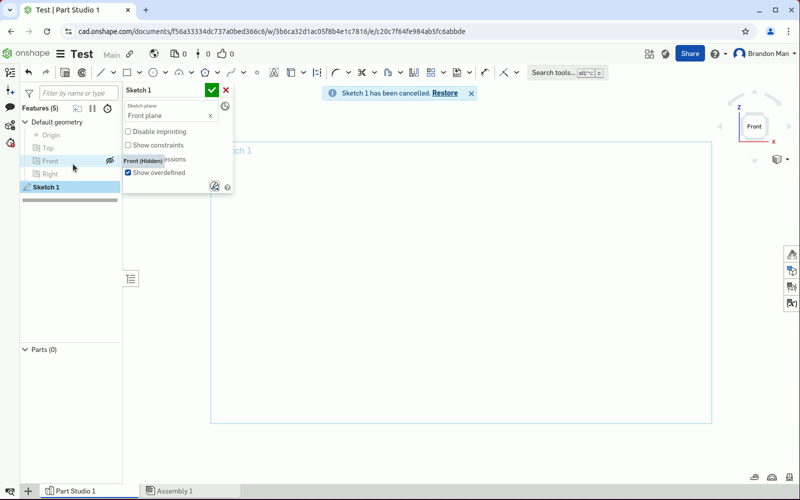
mouse_move(73, 352)
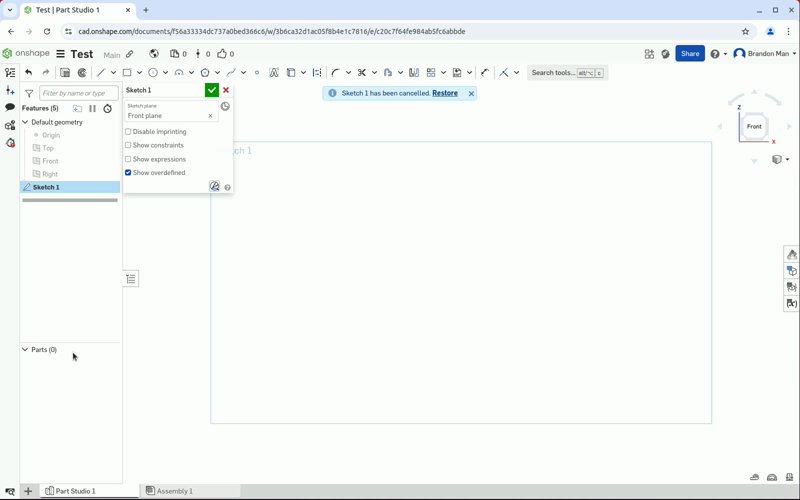
key(y)
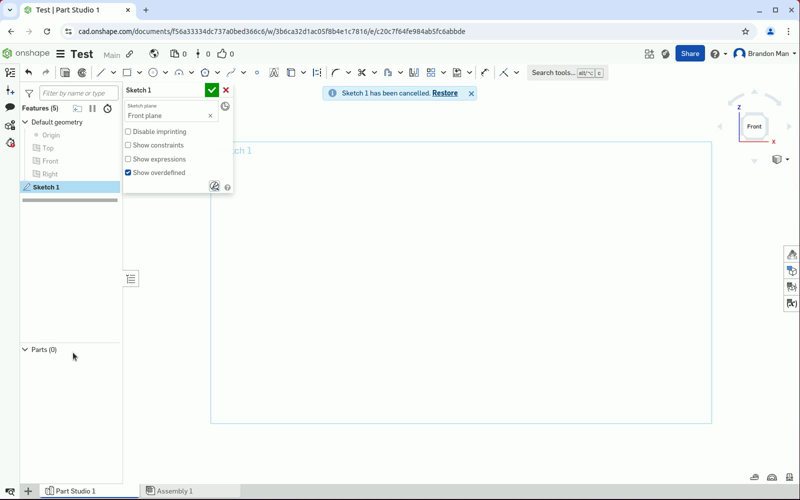
key(l)
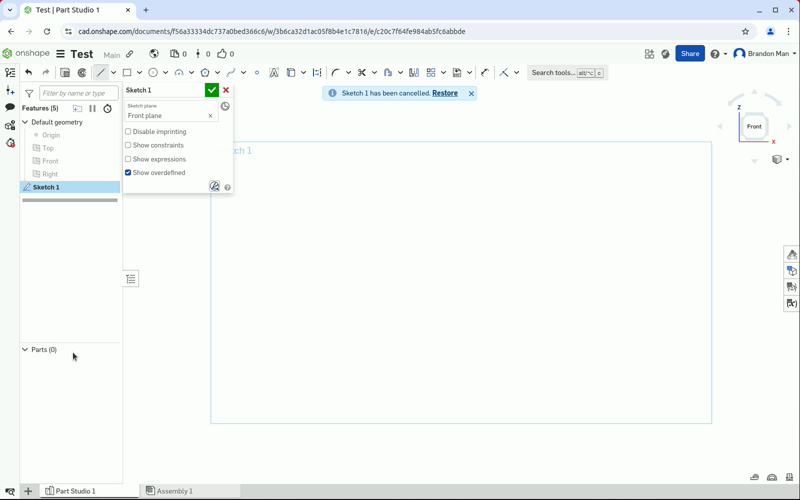
key_down(shift)
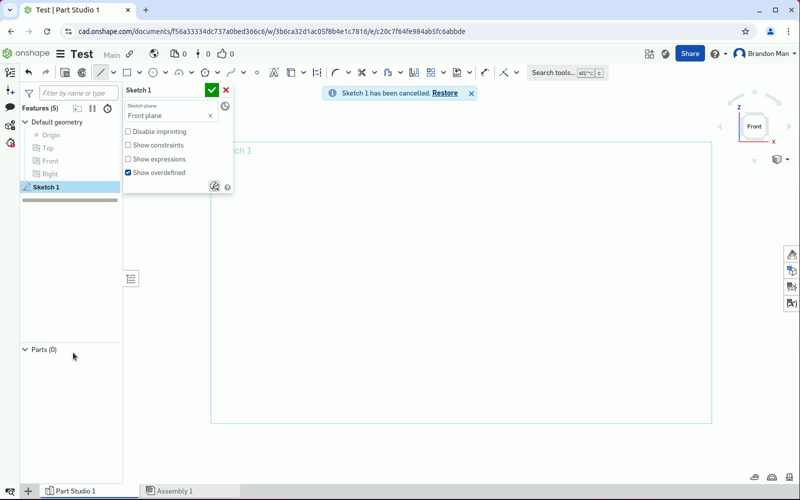
mouse_move(374, 285)
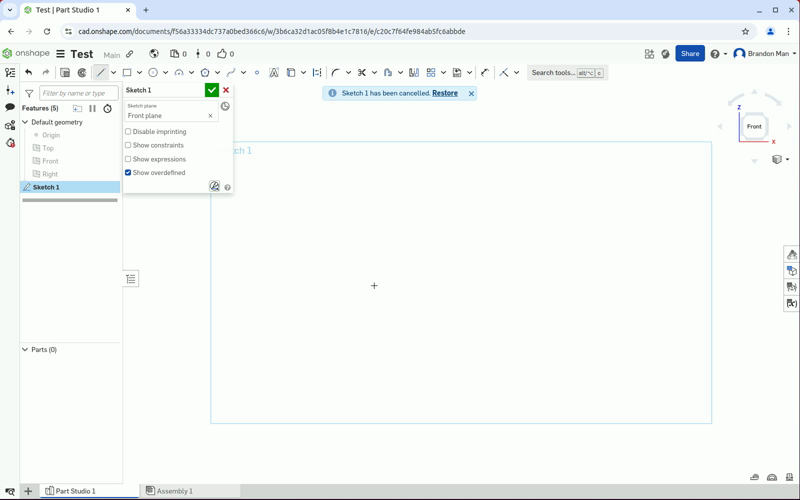
click(374, 285)
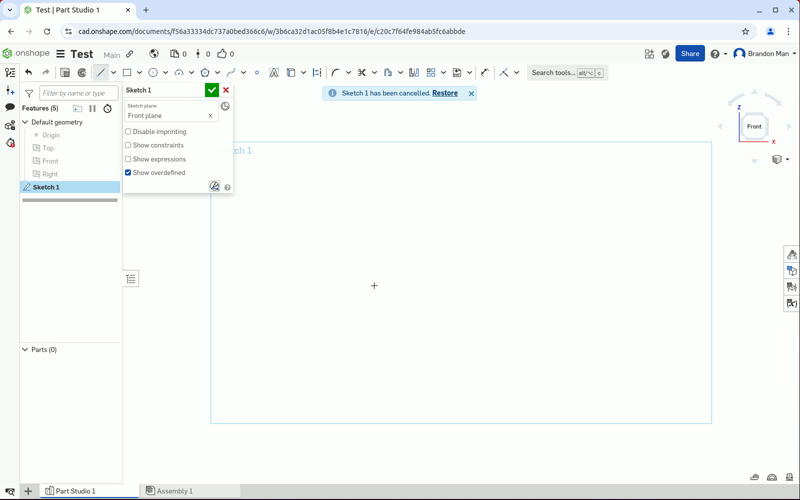
key_up(shift)
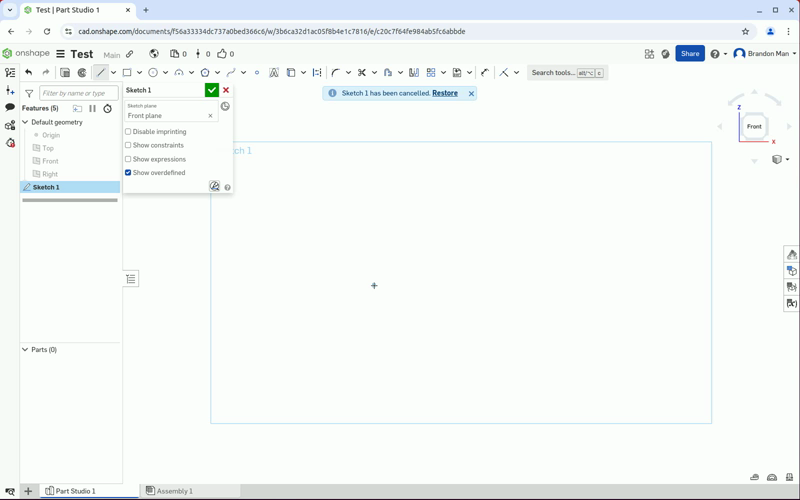
key_down(shift)
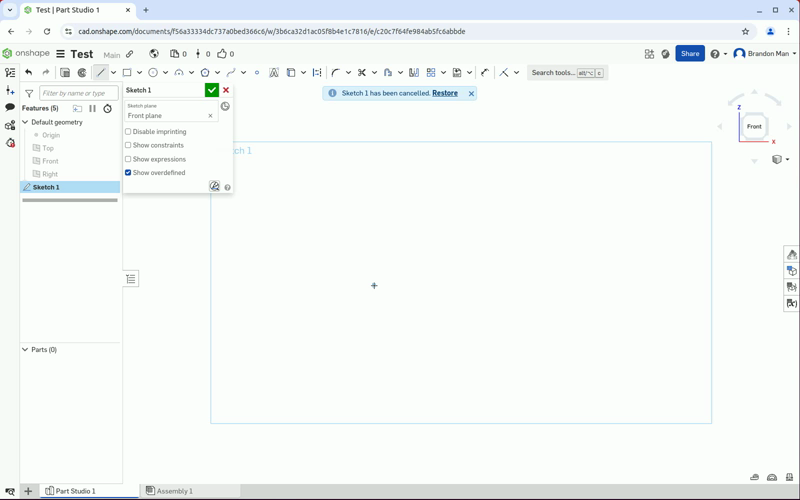
mouse_move(495, 285)
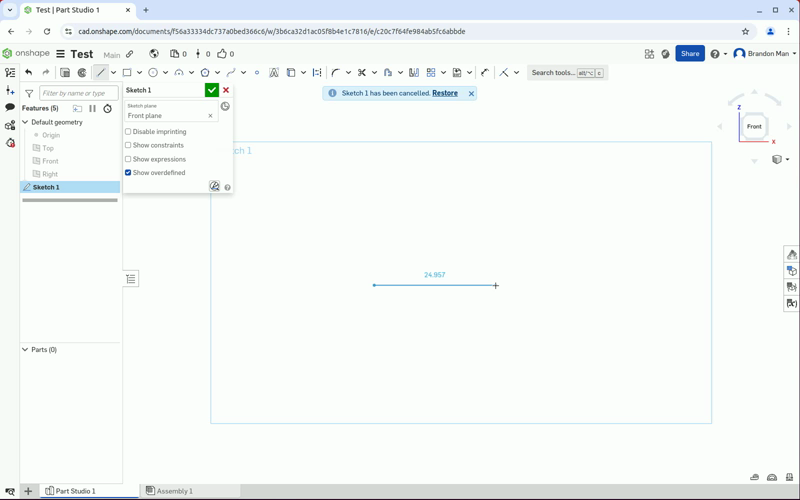
click(495, 285)
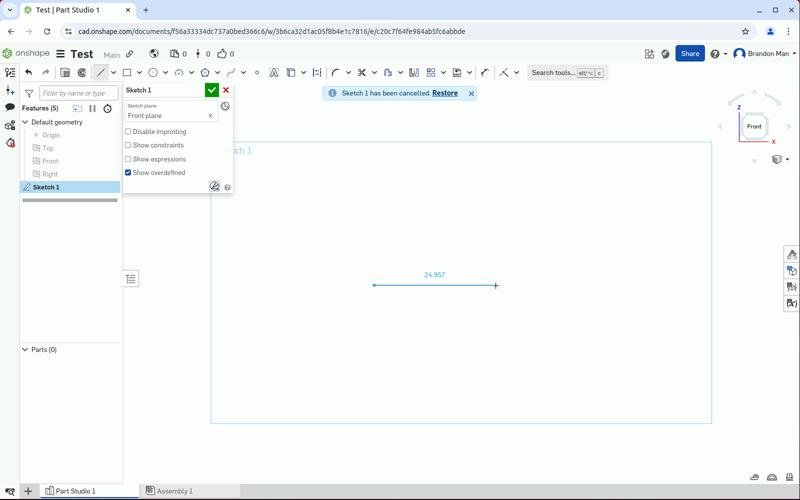
key_up(shift)
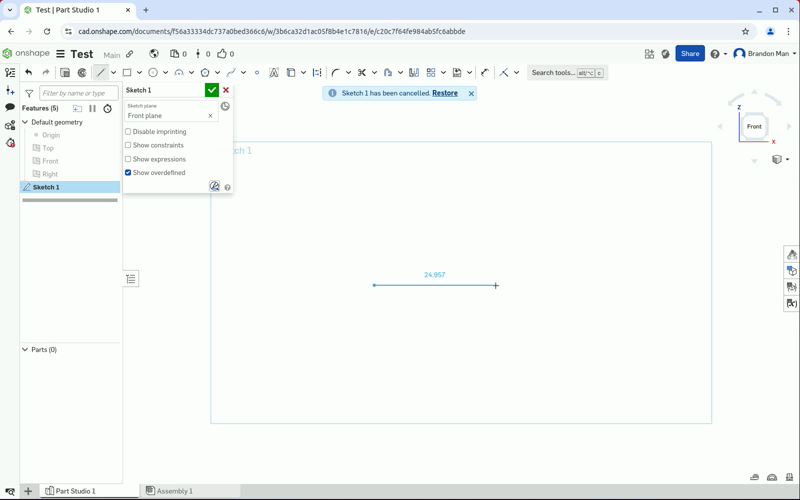
key_down(shift)
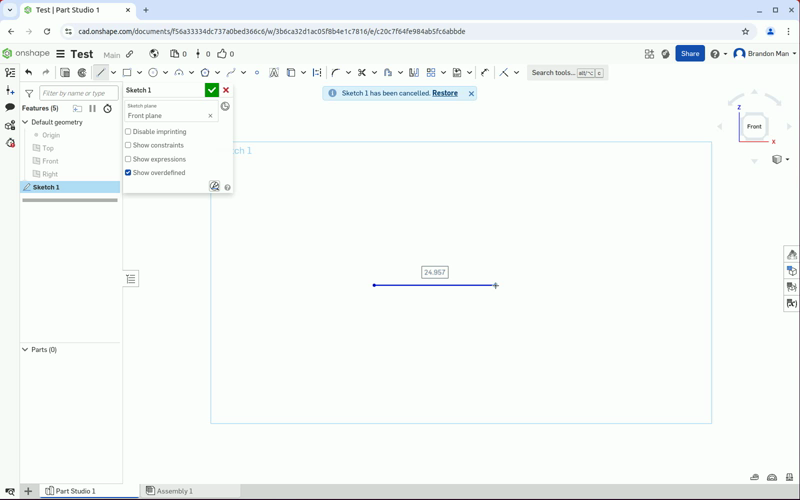
mouse_move(525, 285)
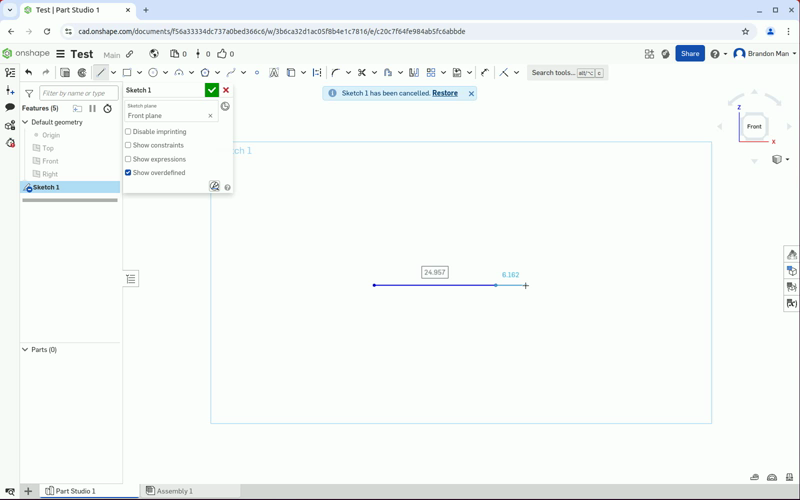
mouse_move(508, 283)
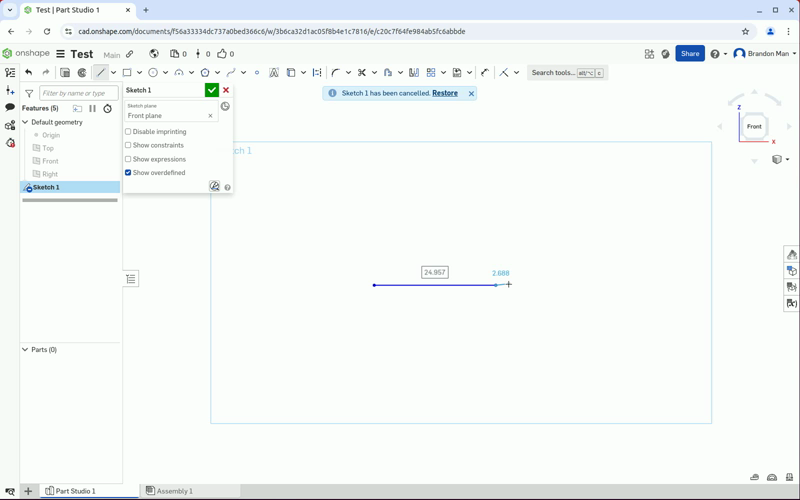
click(508, 283)
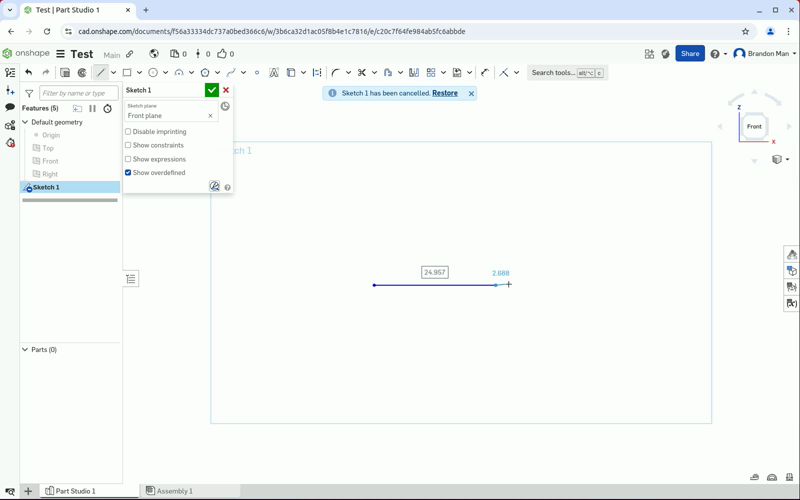
key_up(shift)
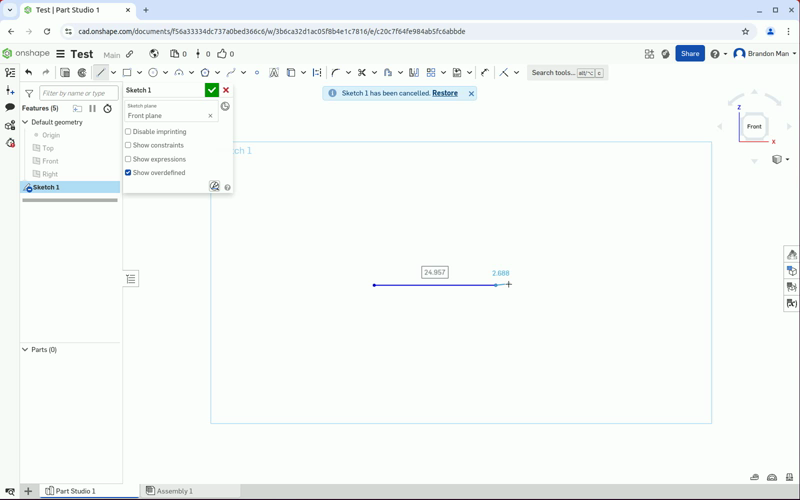
key_down(shift)
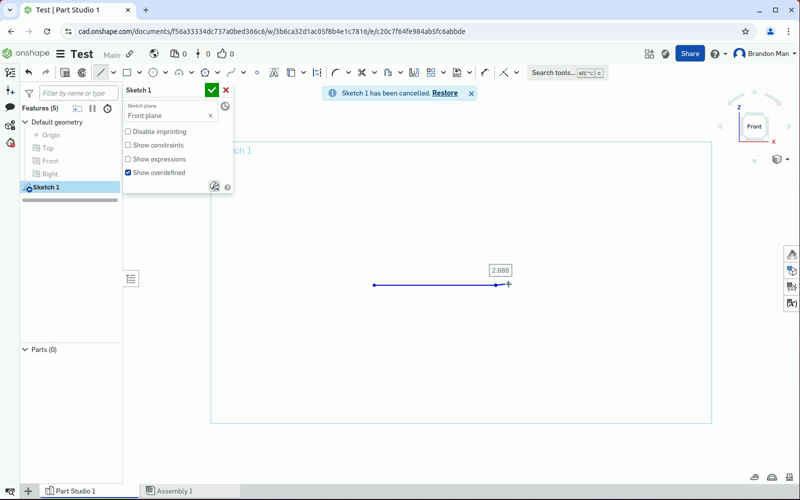
mouse_move(538, 283)
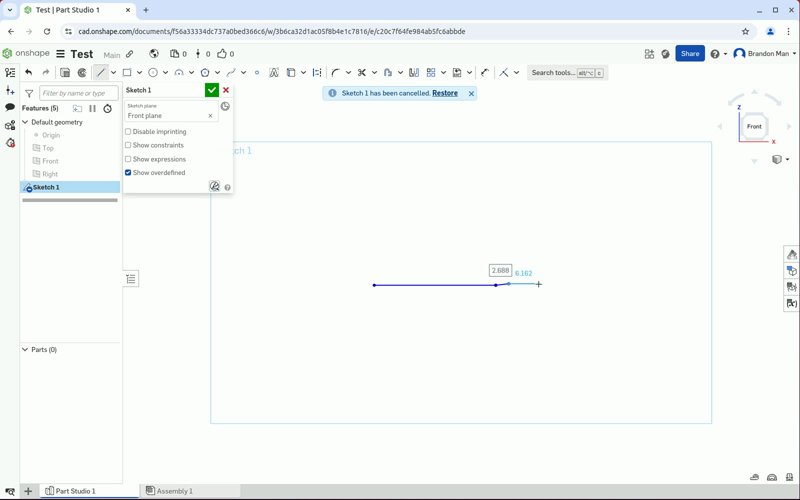
mouse_move(495, 281)
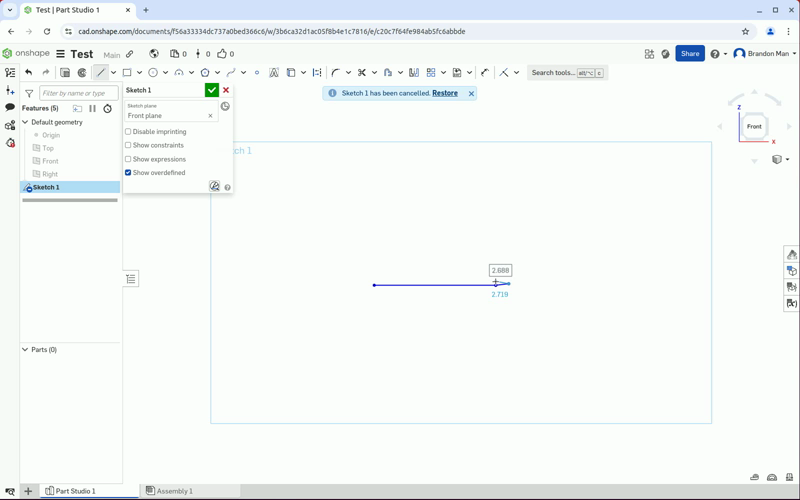
scroll(6)
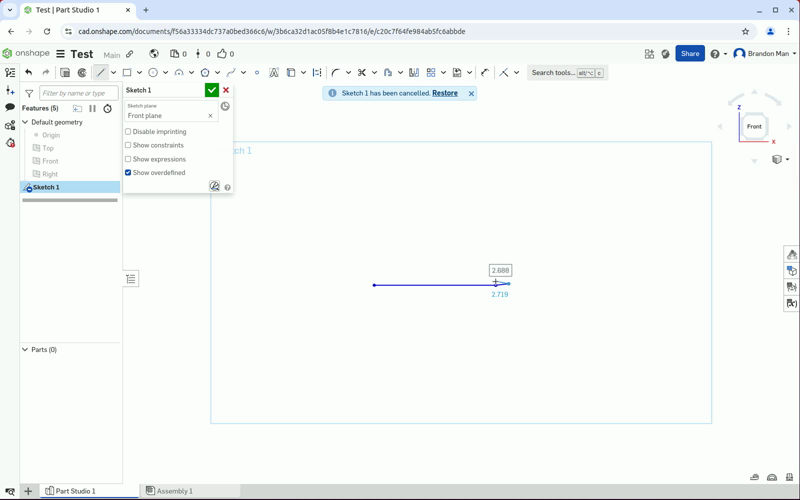
scroll(6)
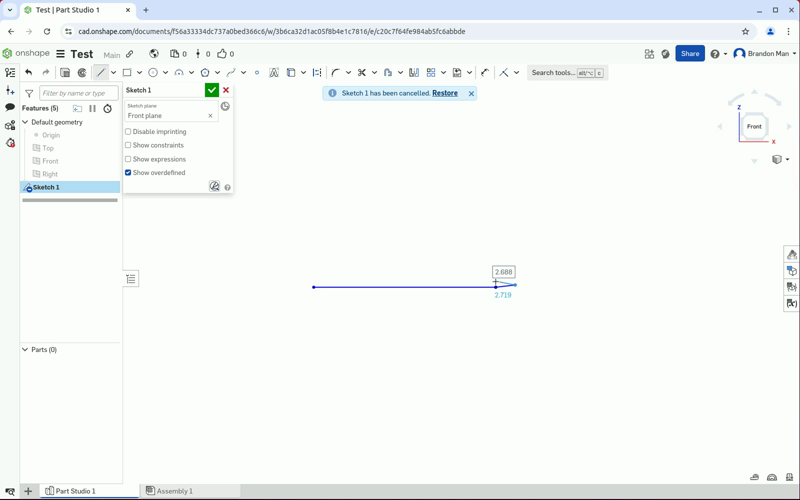
scroll(6)
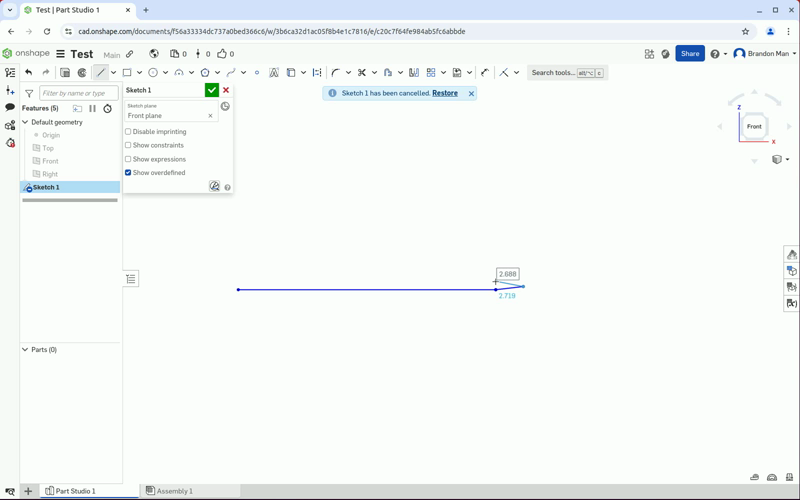
scroll(6)
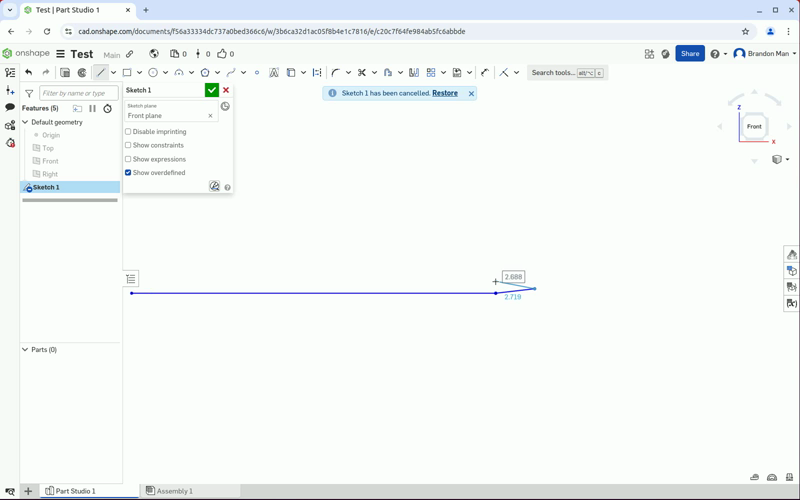
scroll(6)
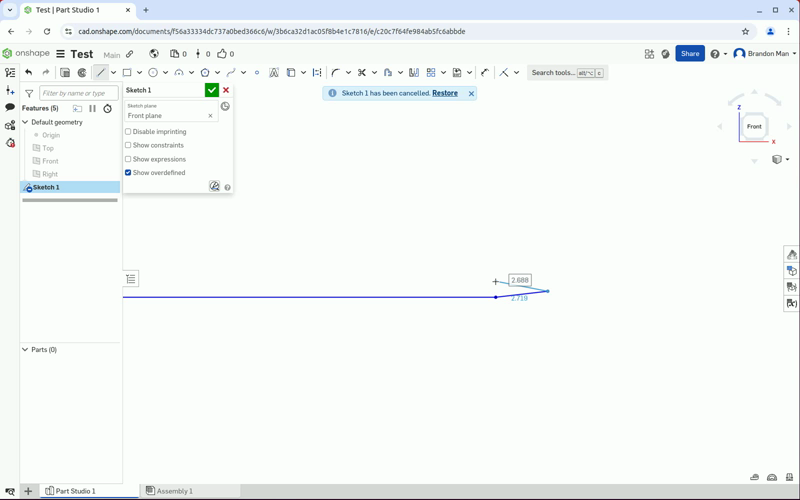
scroll(6)
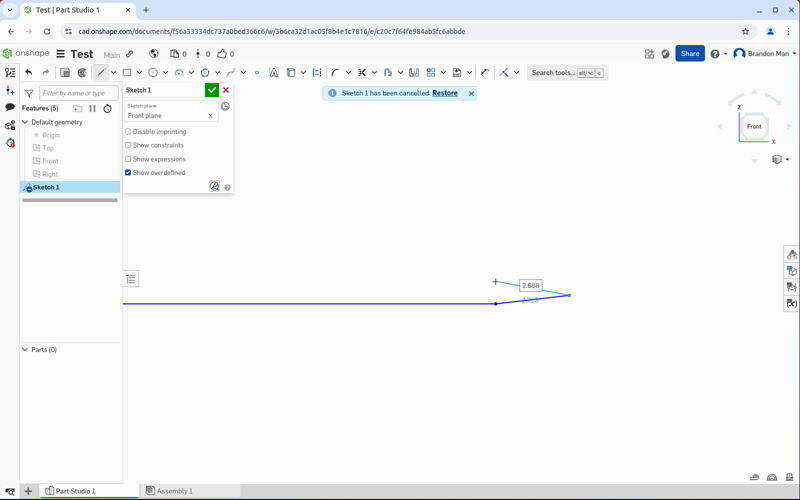
scroll(6)
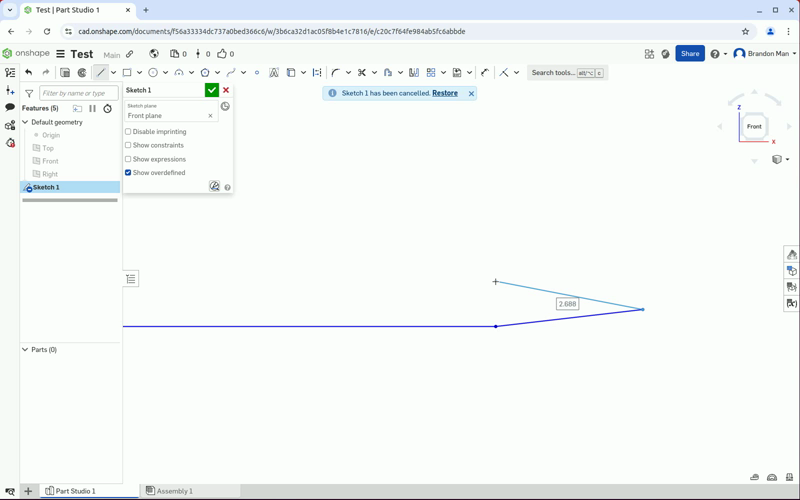
click(495, 281)
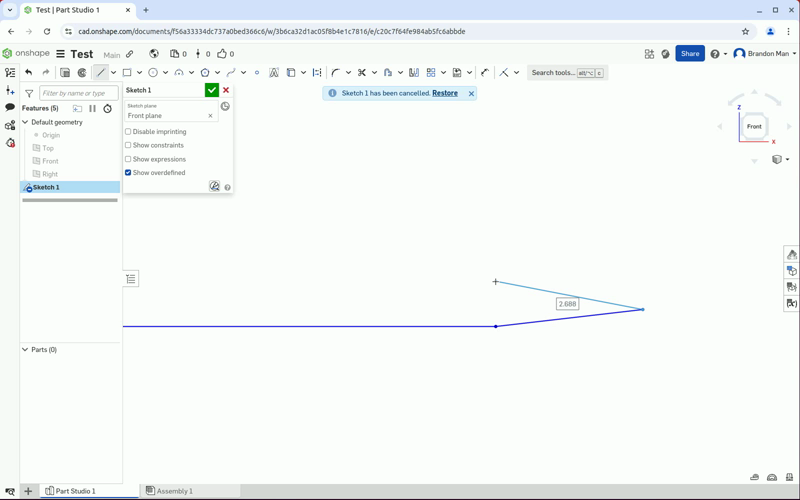
scroll(-6)
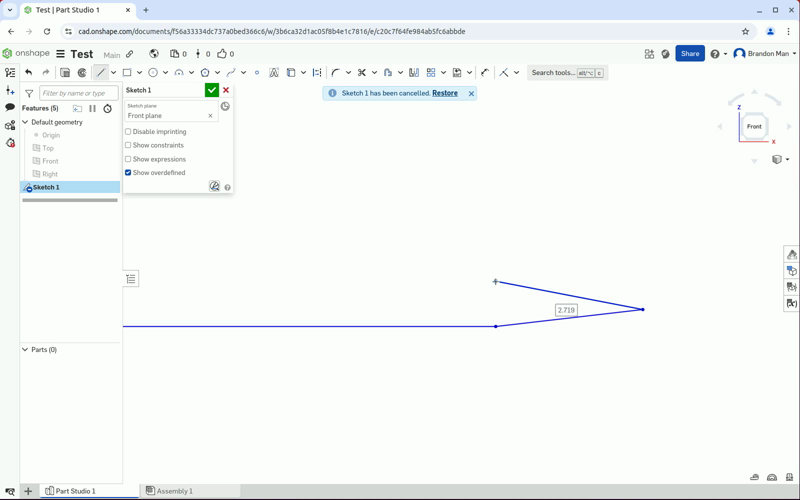
scroll(-6)
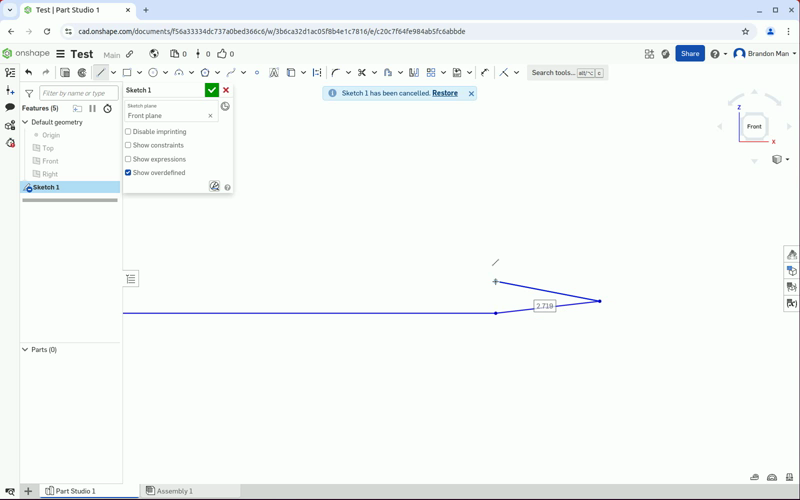
scroll(-6)
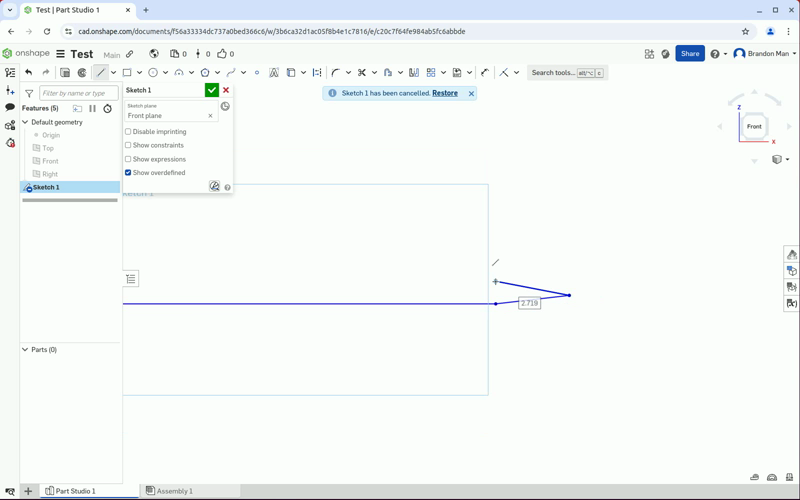
scroll(-6)
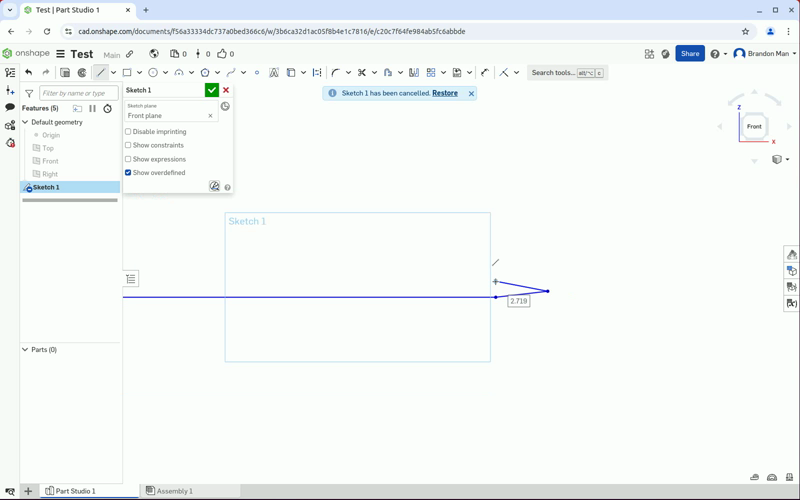
scroll(-6)
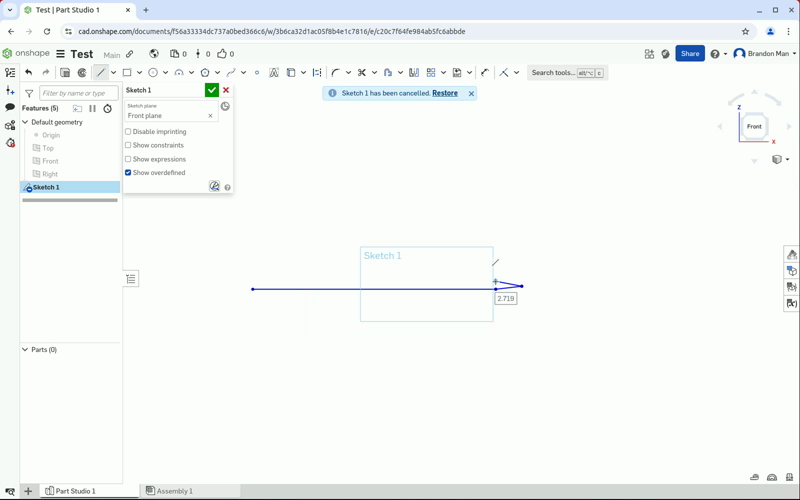
scroll(-6)
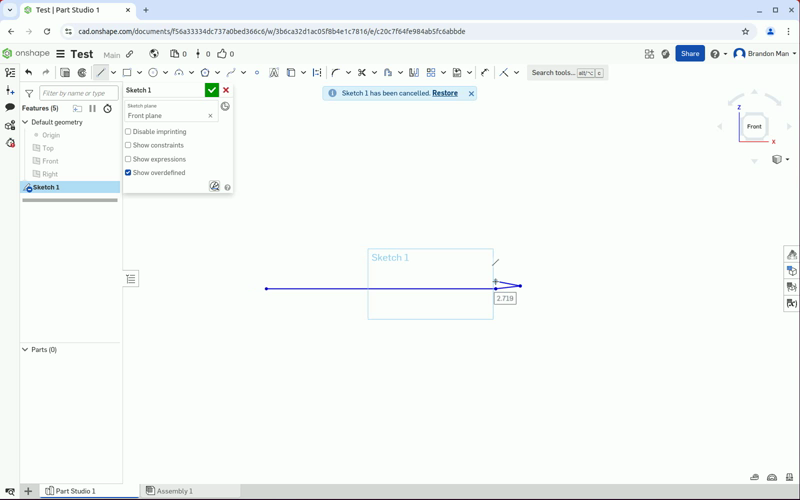
scroll(-6)
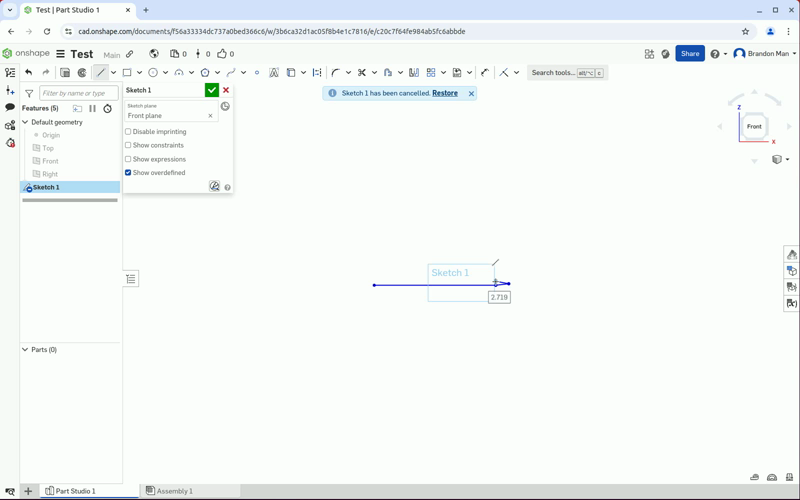
key_up(shift)
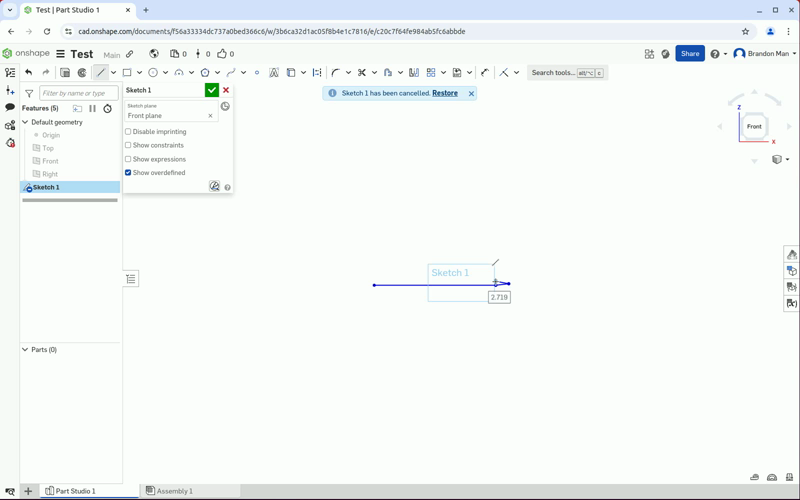
key_down(shift)
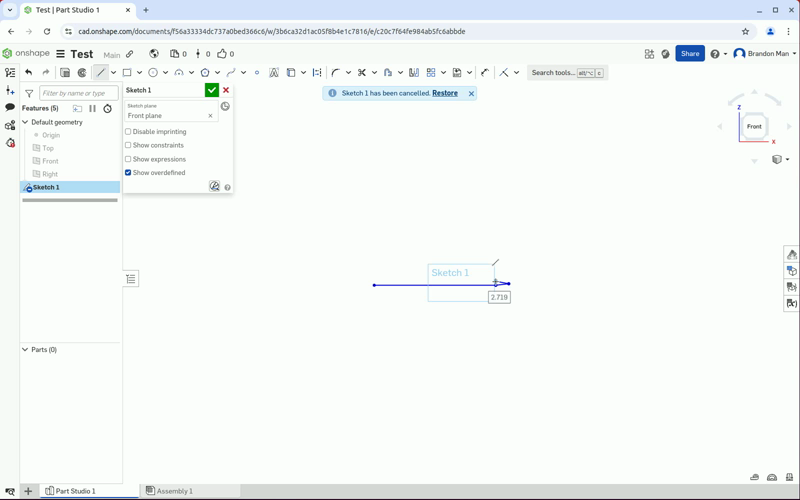
mouse_move(374, 281)
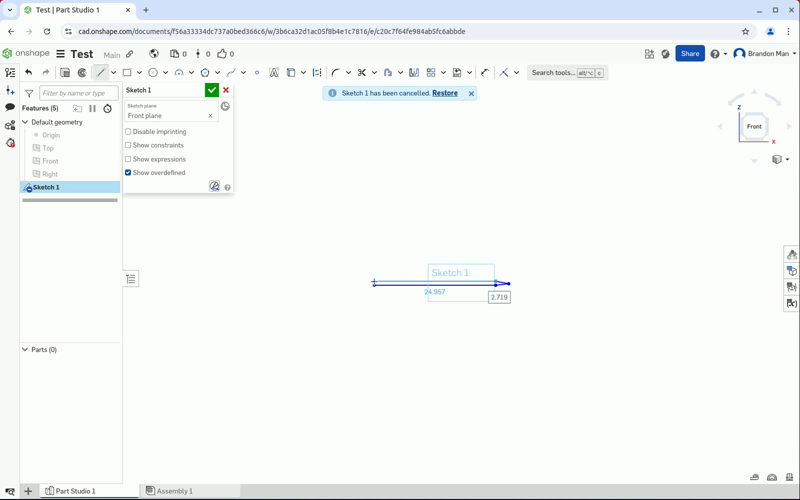
scroll(6)
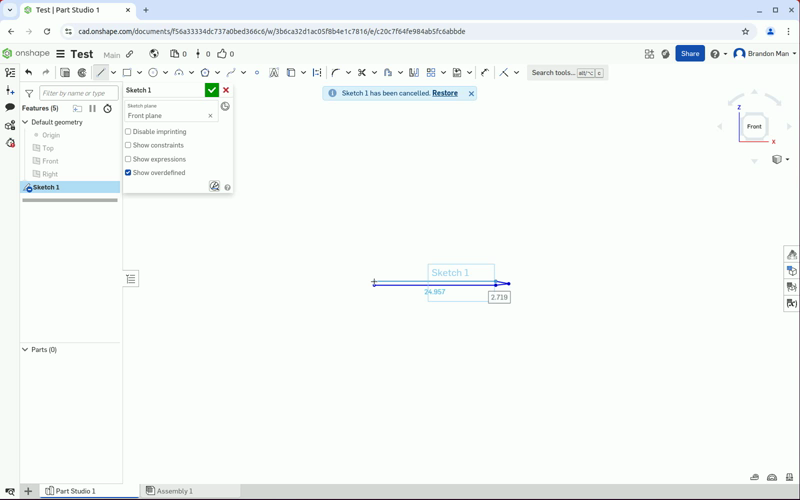
scroll(6)
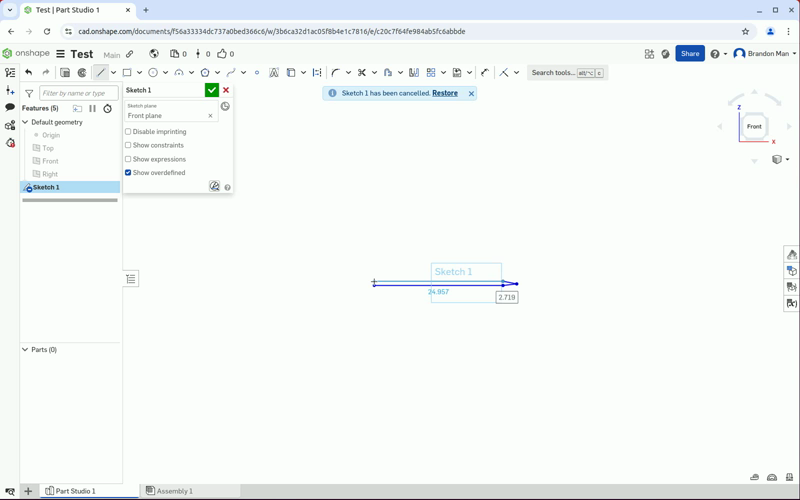
scroll(6)
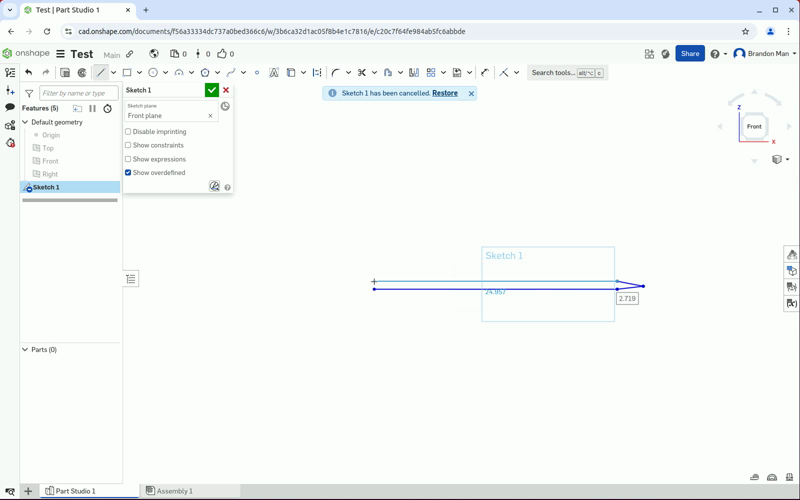
scroll(6)
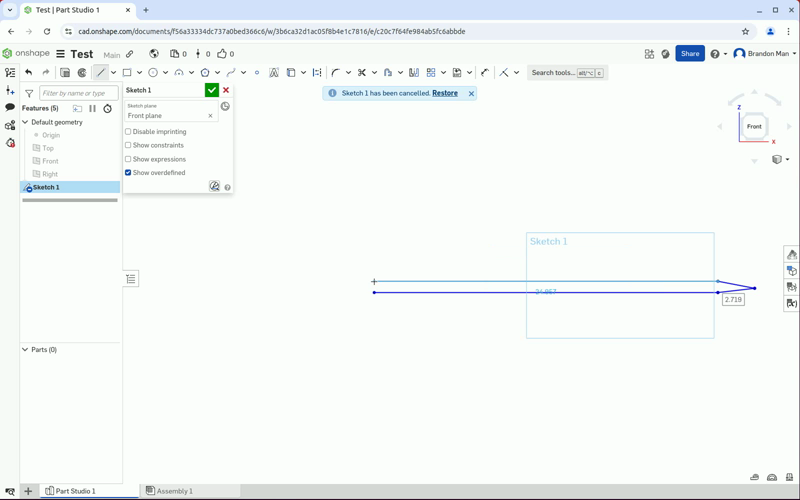
scroll(6)
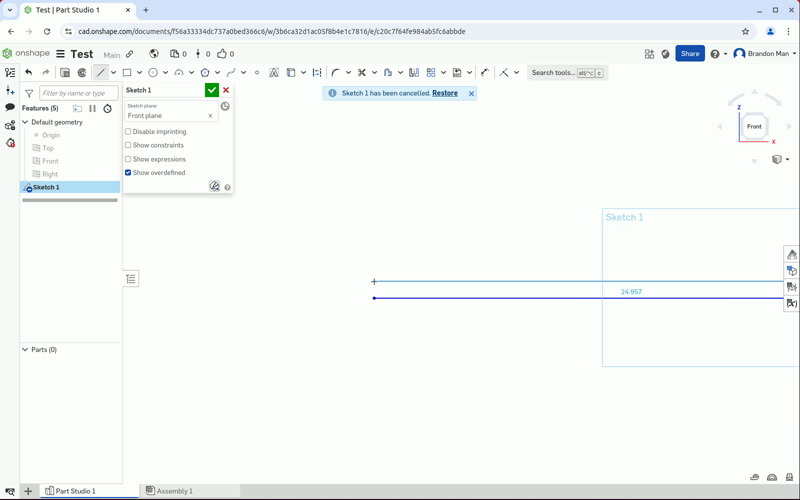
scroll(6)
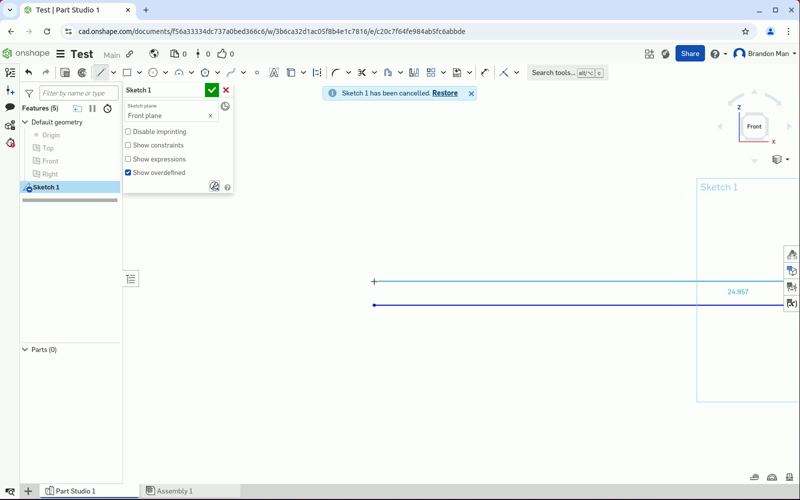
scroll(6)
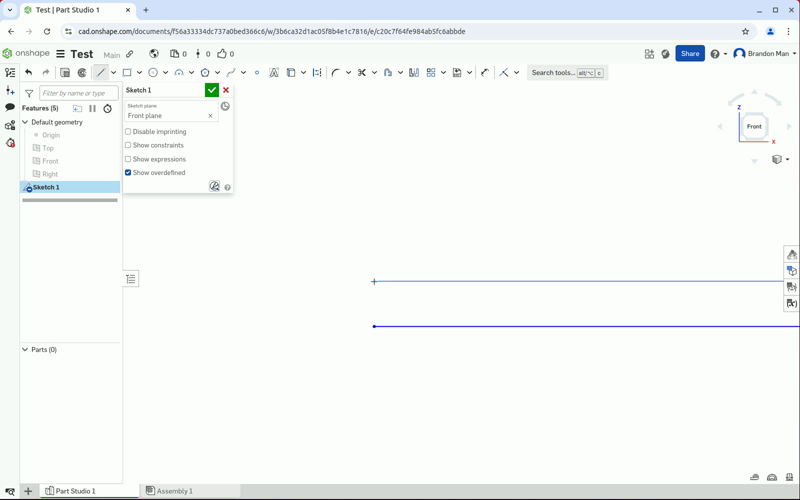
click(374, 281)
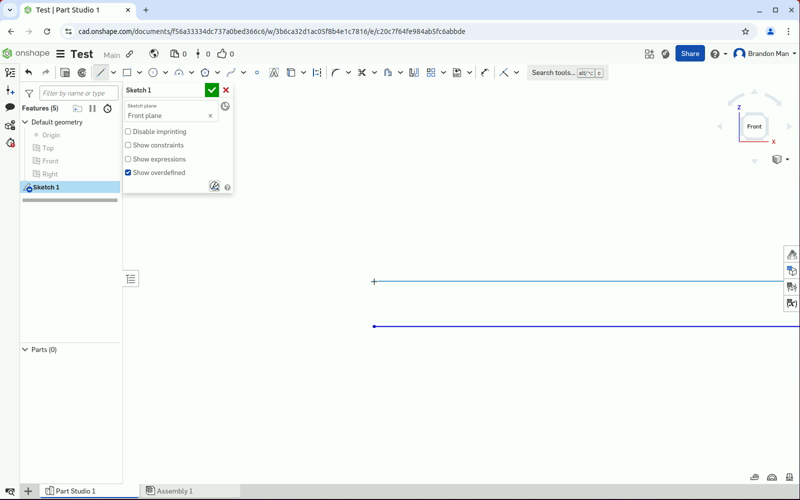
scroll(-6)
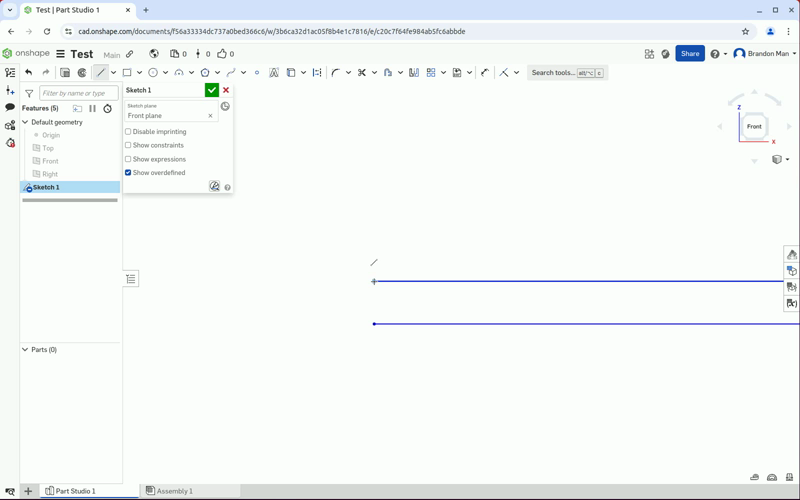
scroll(-6)
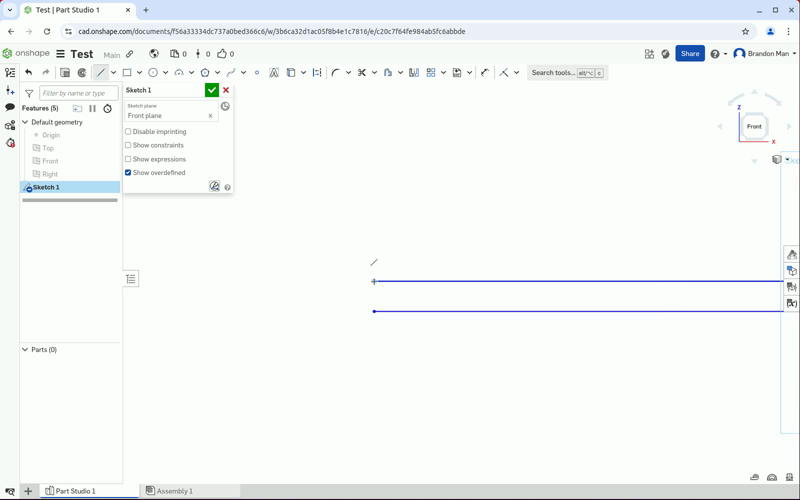
scroll(-6)
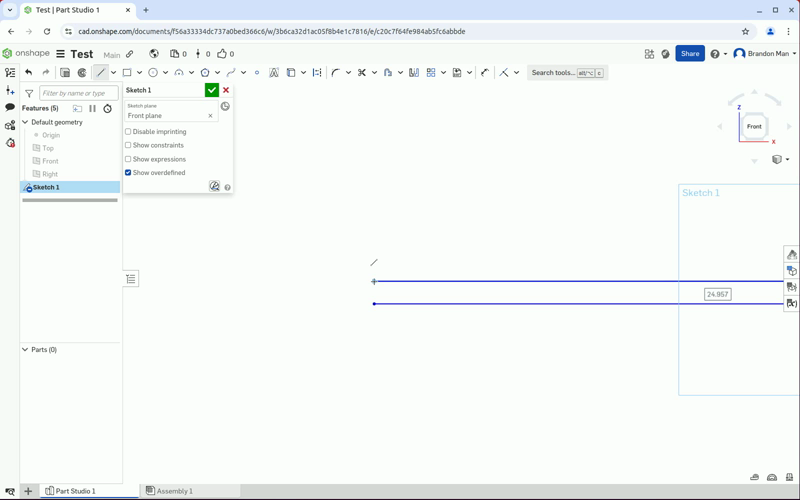
scroll(-6)
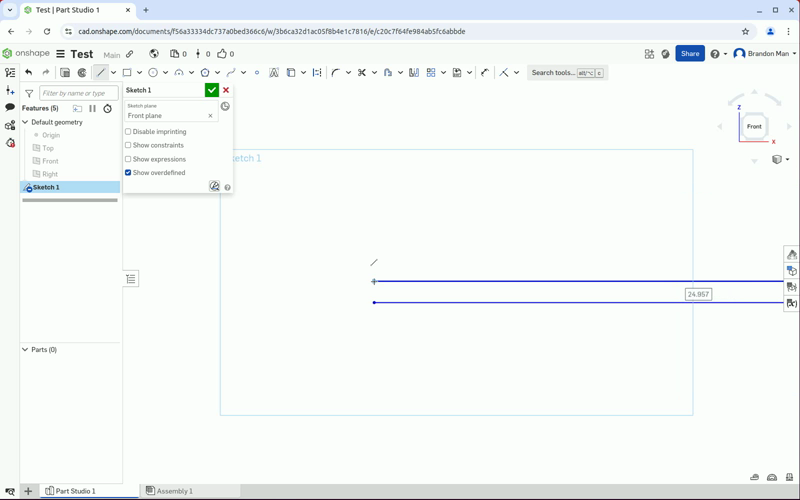
scroll(-6)
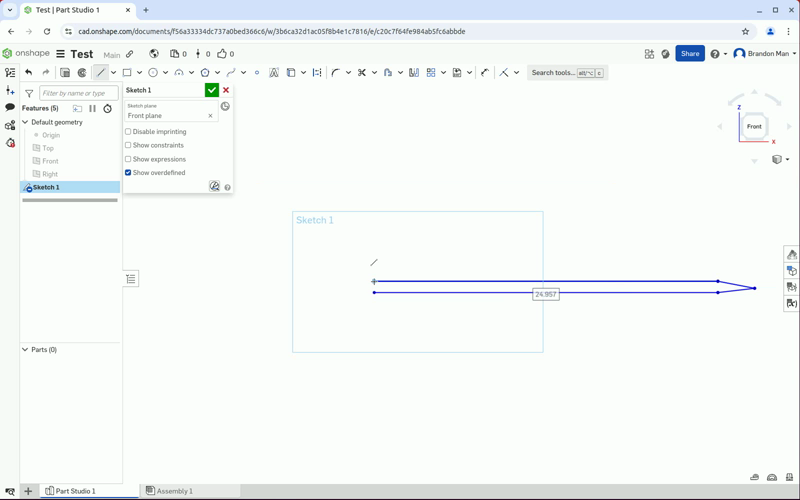
scroll(-6)
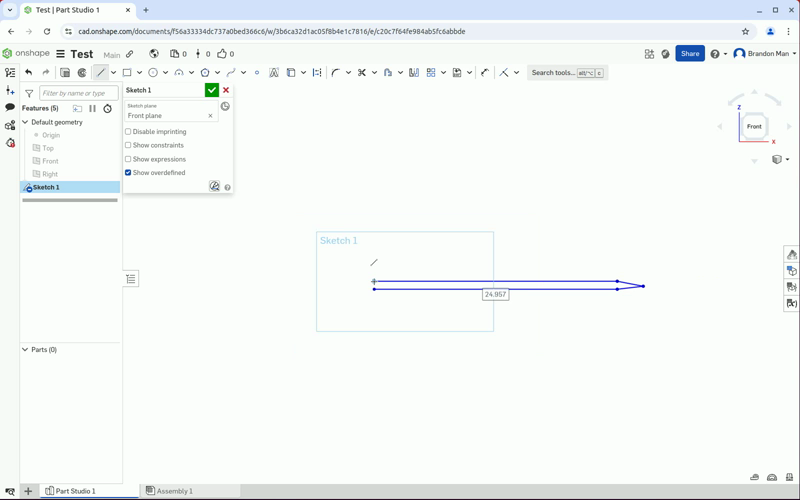
scroll(-6)
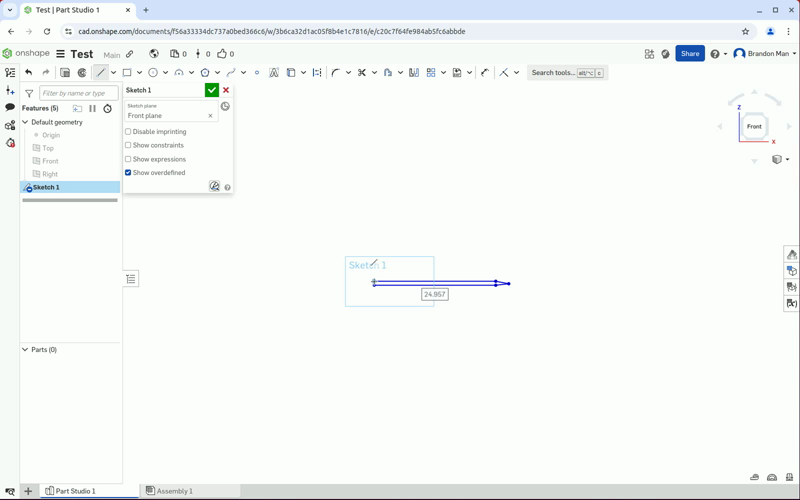
key_up(shift)
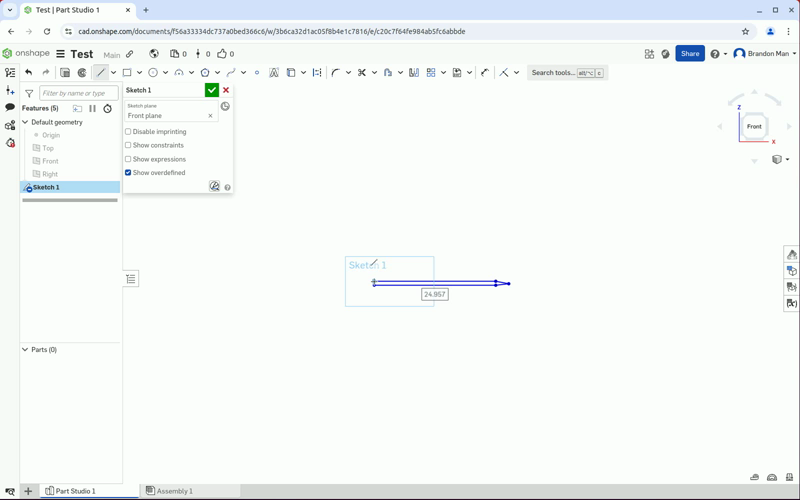
mouse_move(404, 281)
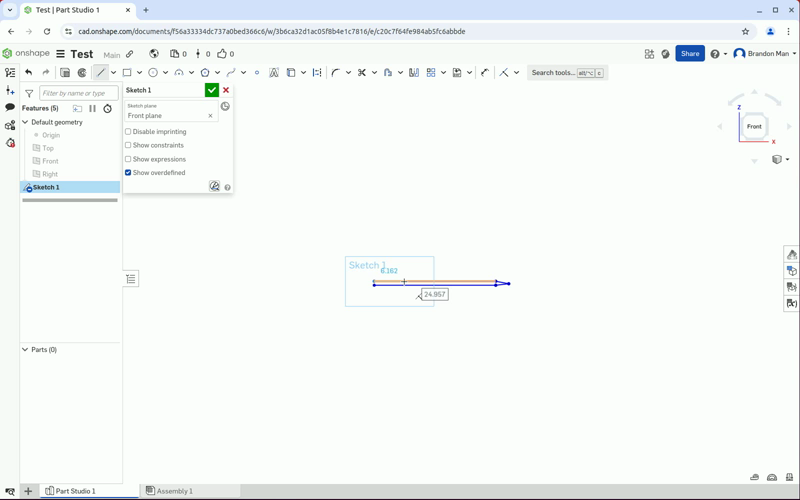
key_down(shift)
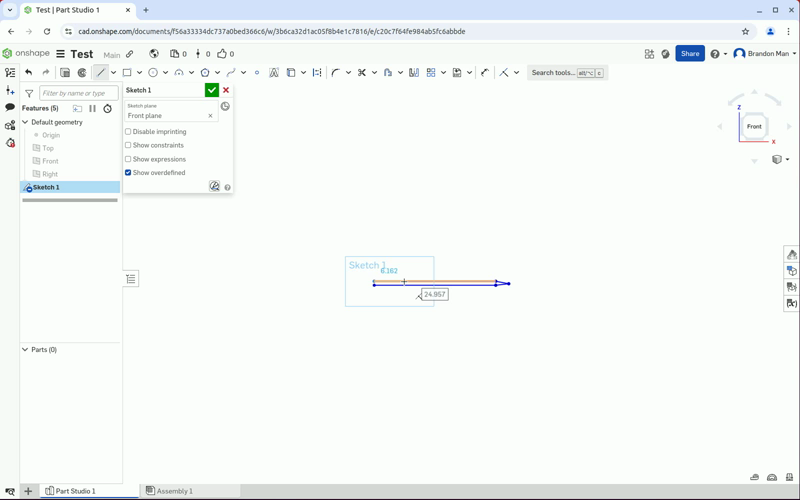
mouse_move(374, 285)
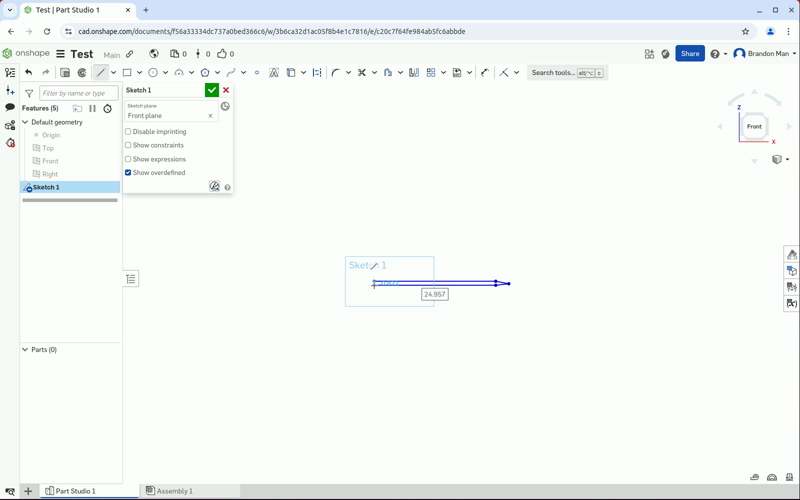
scroll(6)
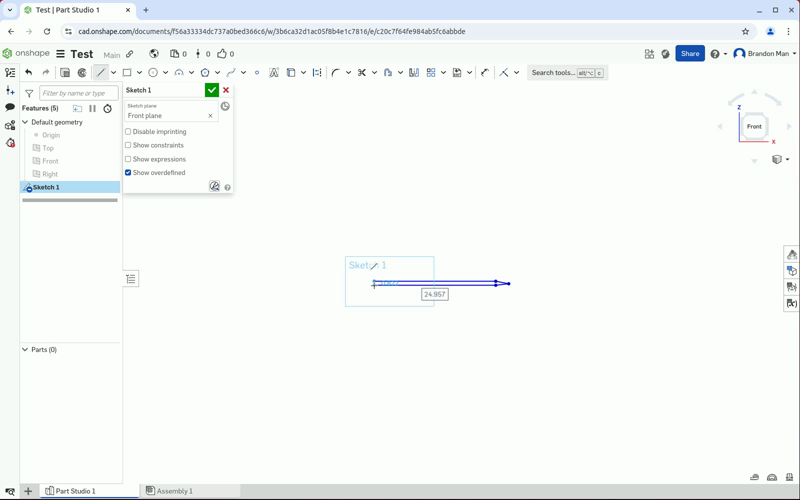
scroll(6)
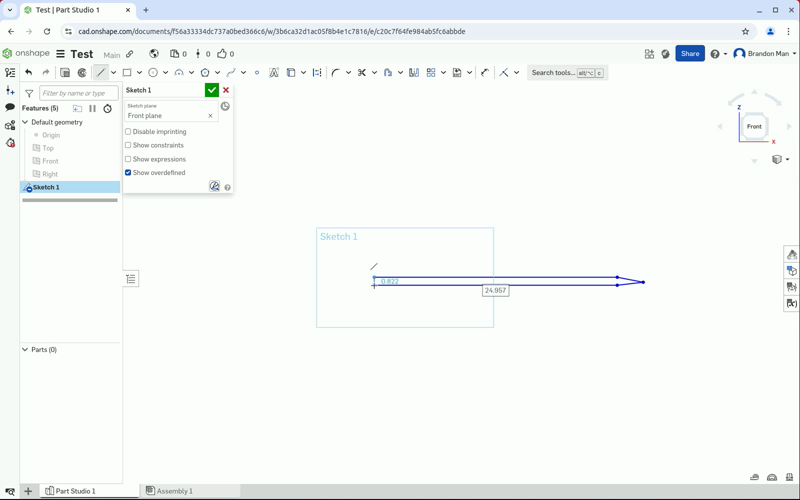
scroll(6)
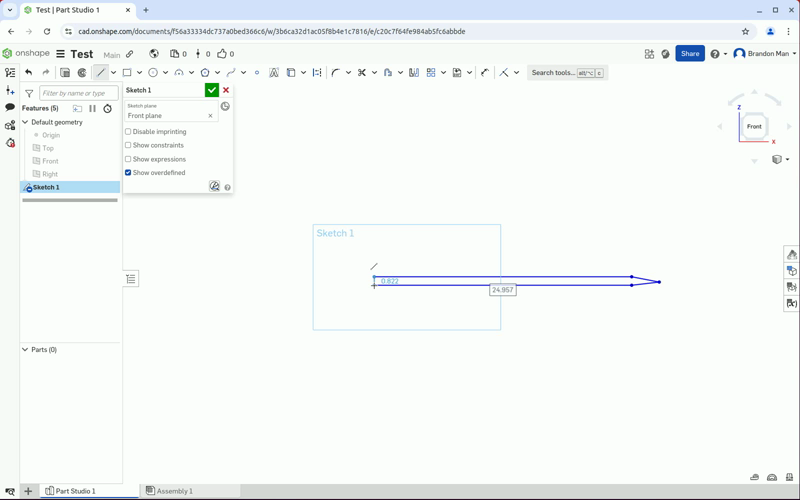
scroll(6)
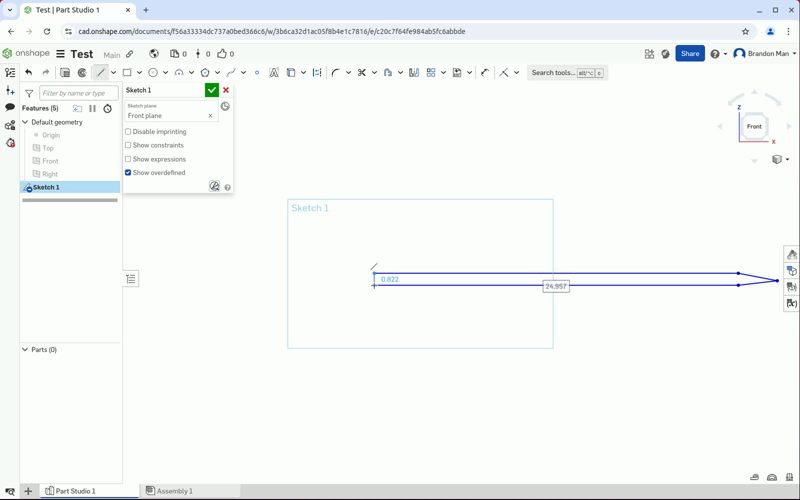
scroll(6)
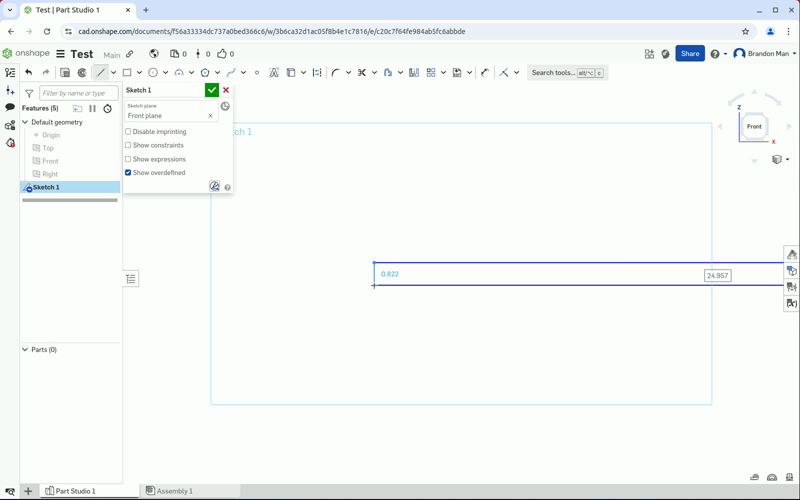
scroll(6)
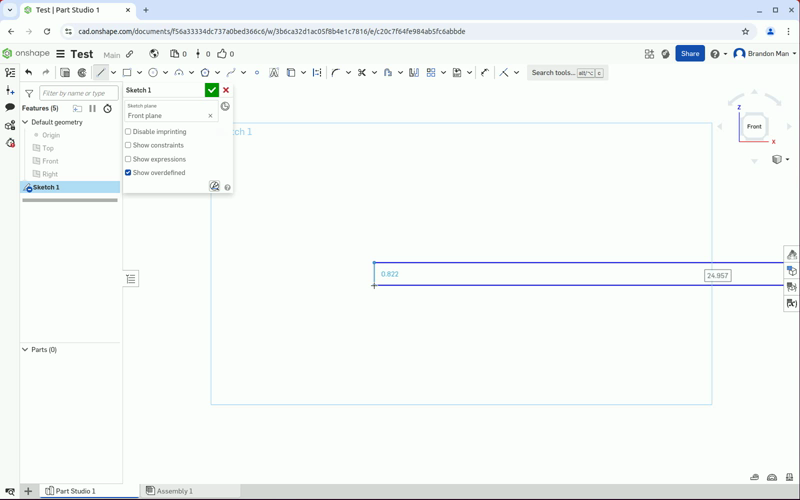
scroll(6)
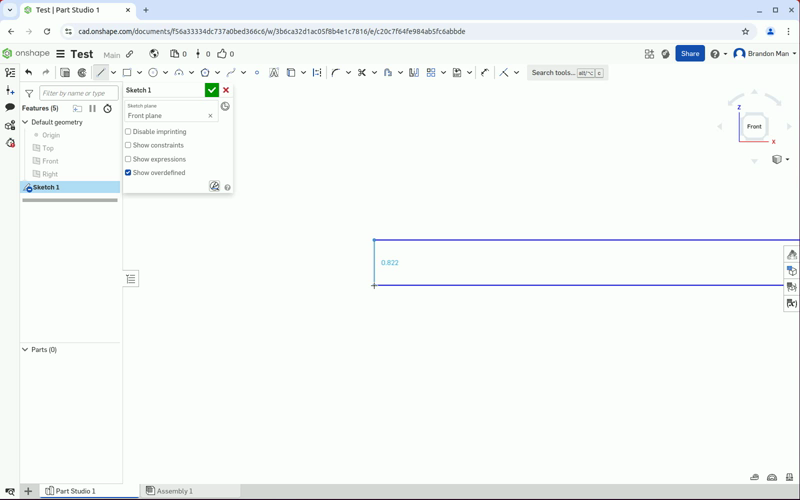
key_up(shift)
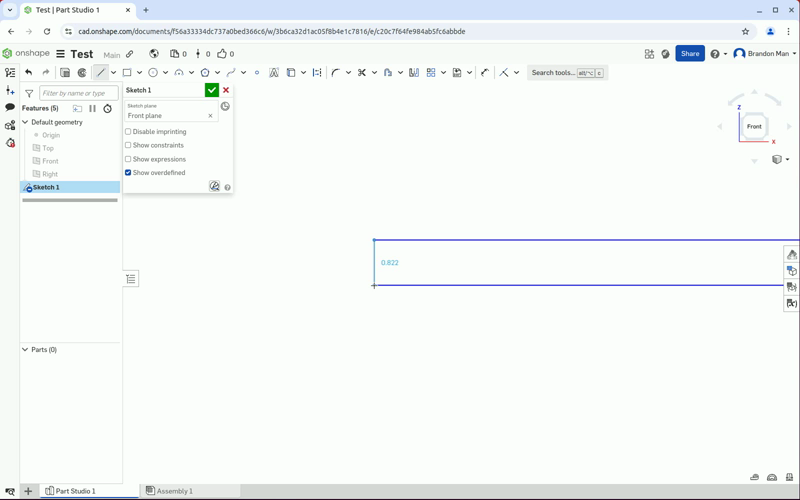
click(374, 285)
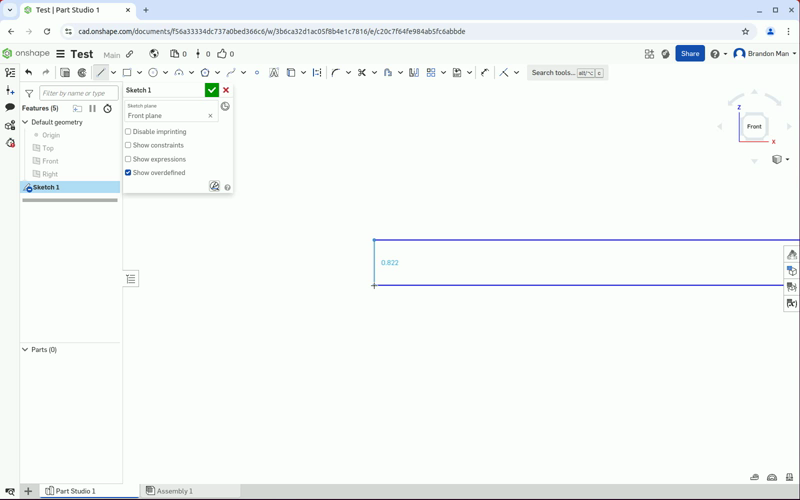
scroll(-6)
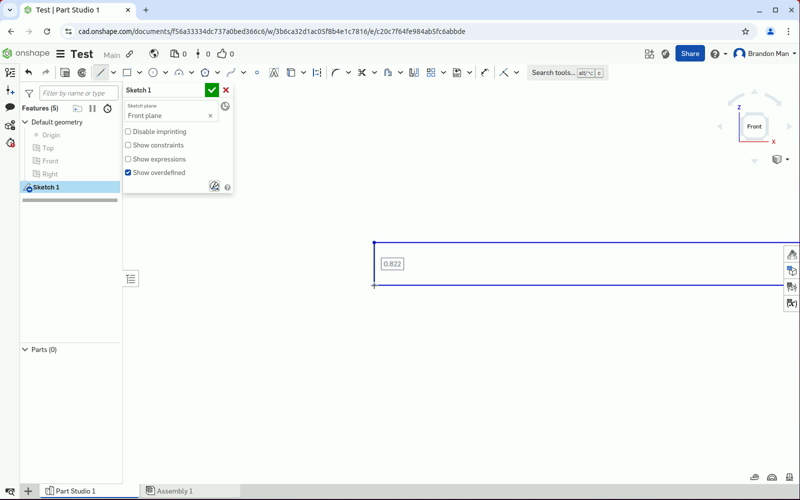
scroll(-6)
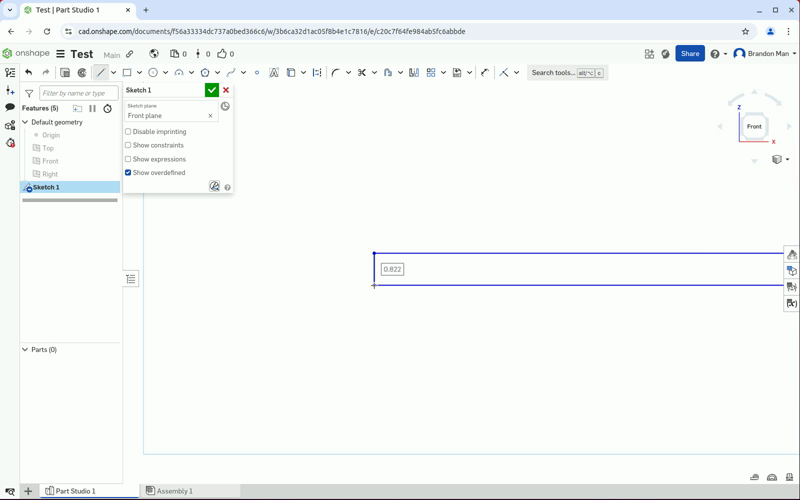
scroll(-6)
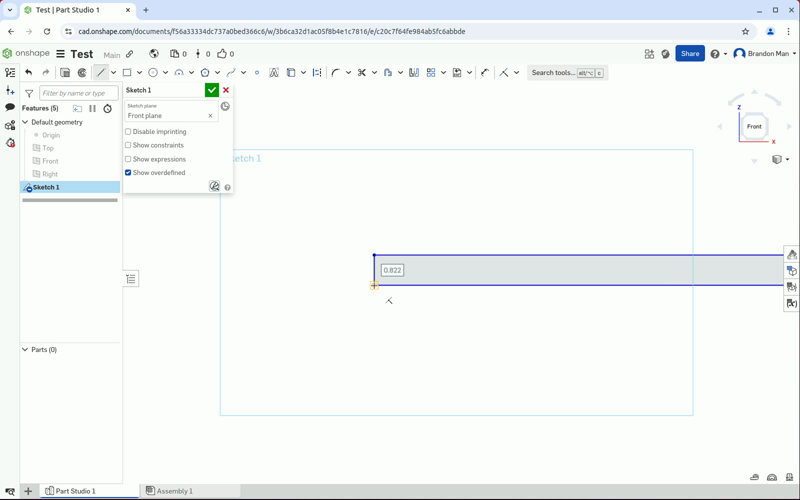
scroll(-6)
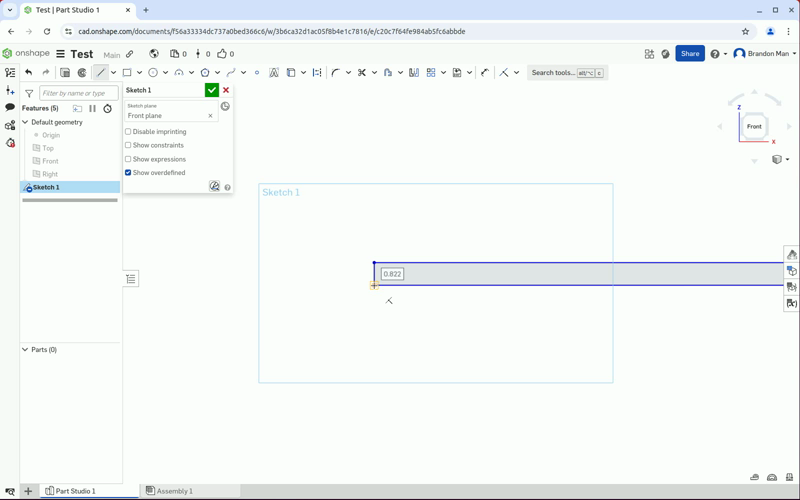
scroll(-6)
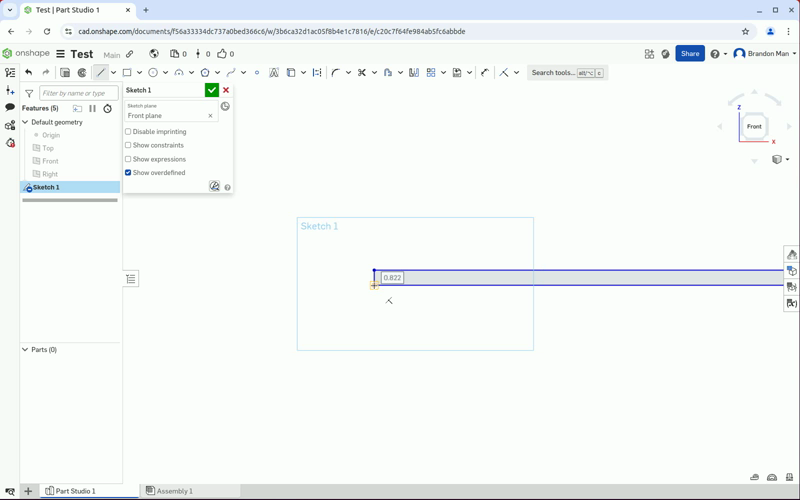
scroll(-6)
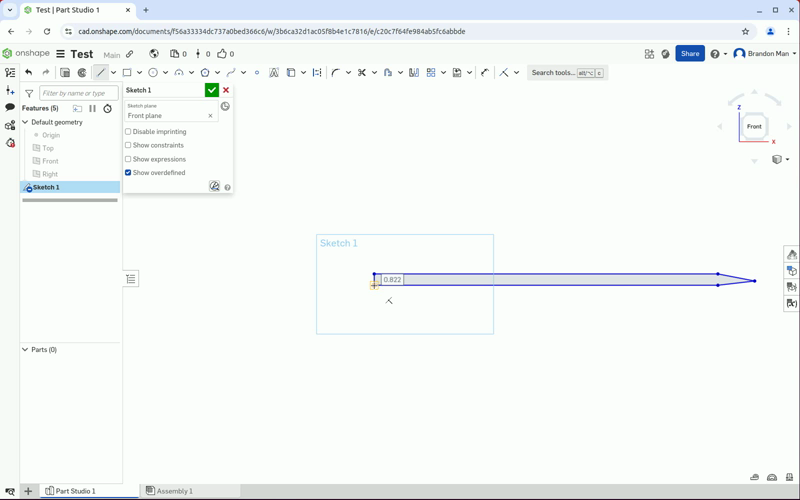
scroll(-6)
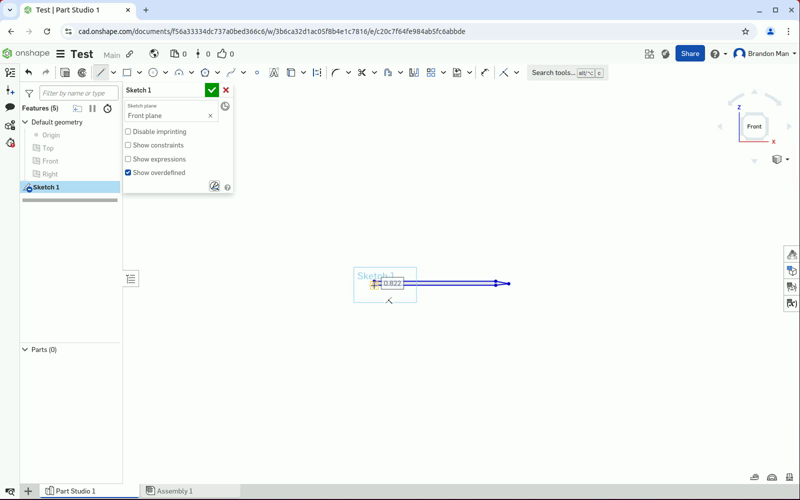
key(esc)
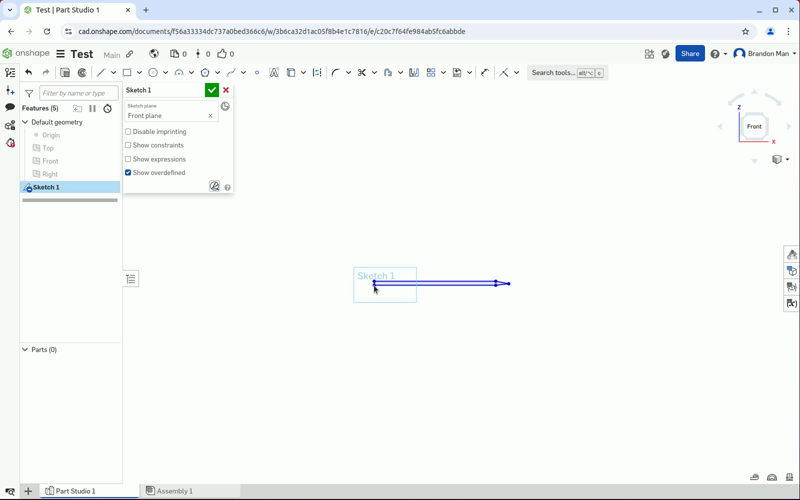
mouse_move(412, 283)
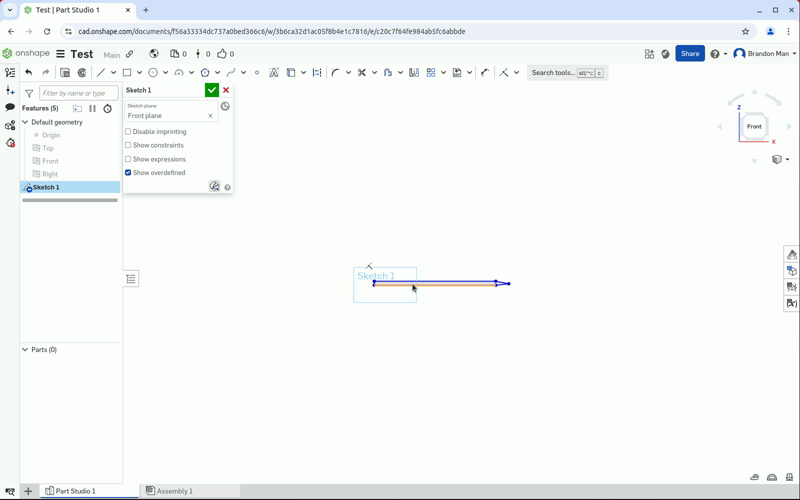
scroll(6)
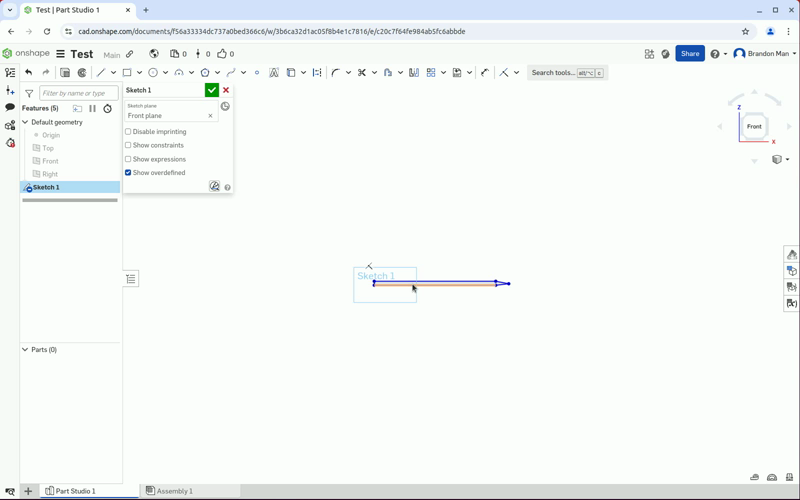
scroll(6)
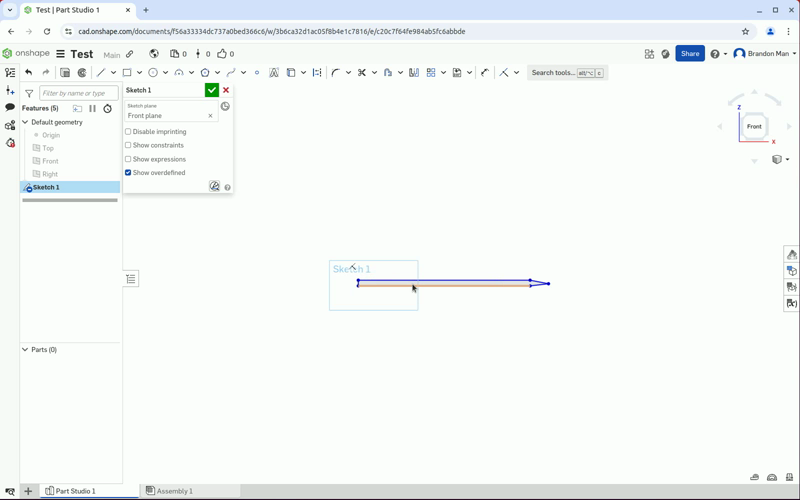
scroll(6)
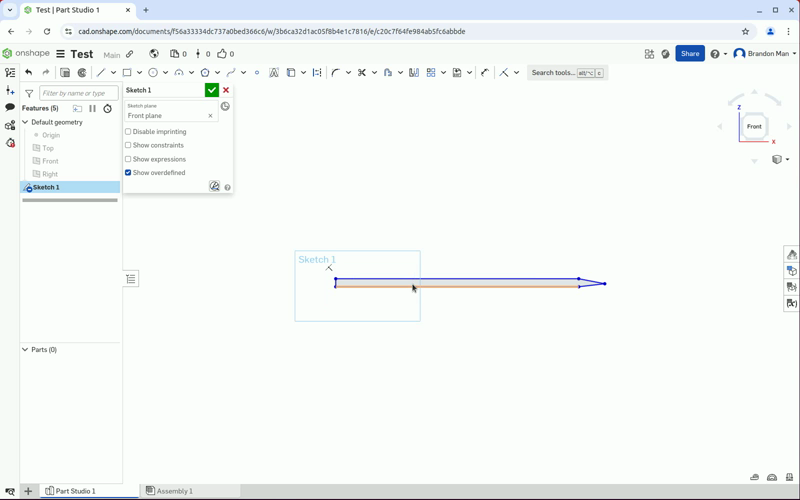
scroll(6)
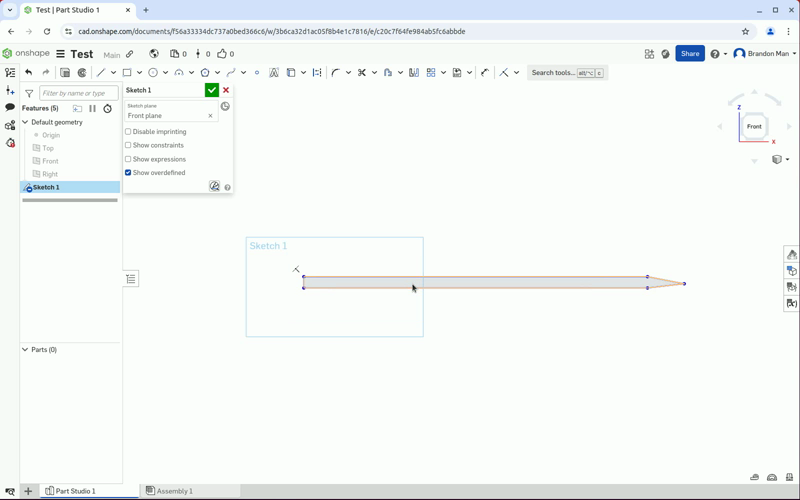
scroll(6)
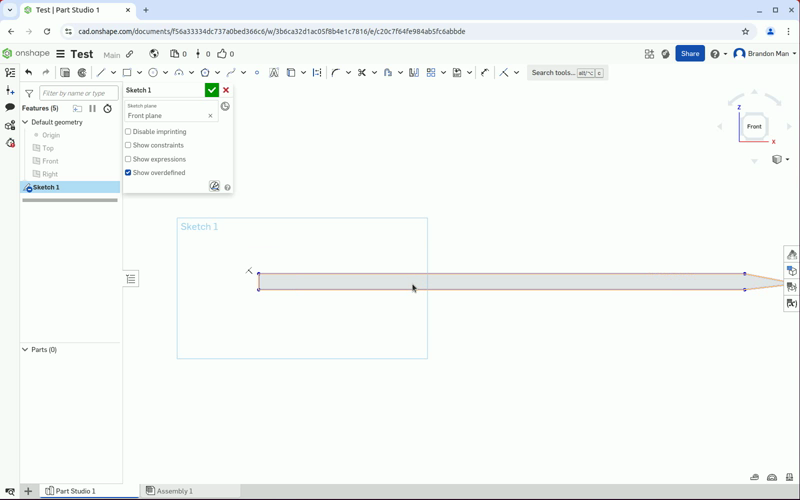
scroll(6)
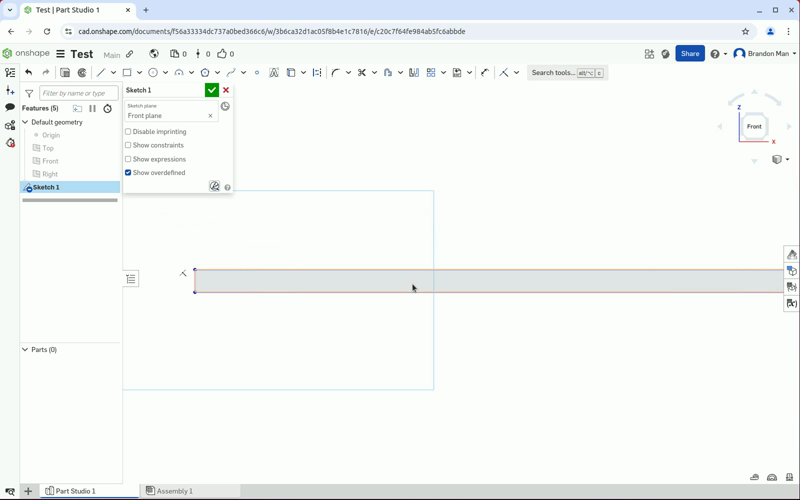
scroll(6)
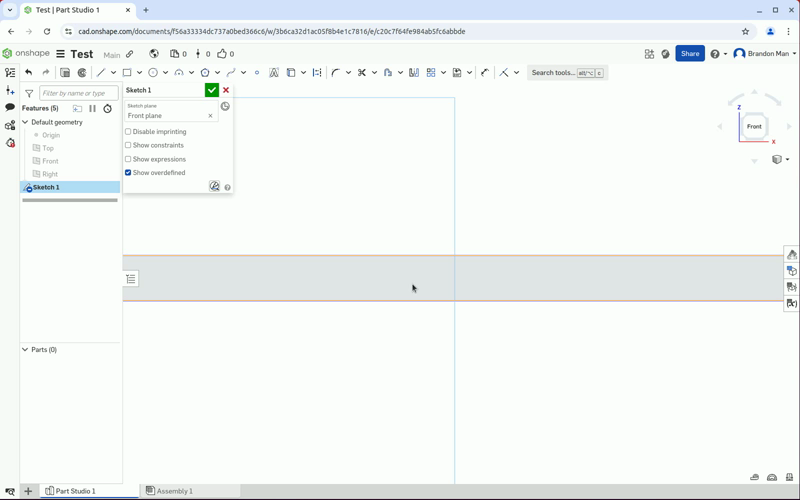
click(412, 283)
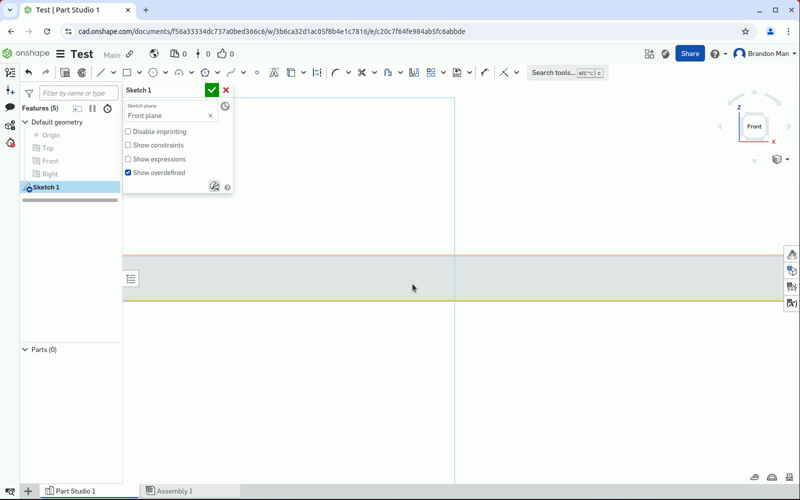
scroll(-6)
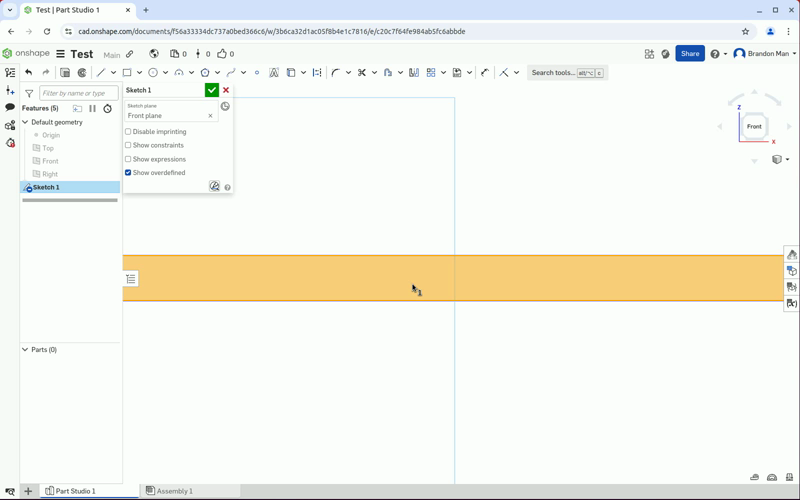
scroll(-6)
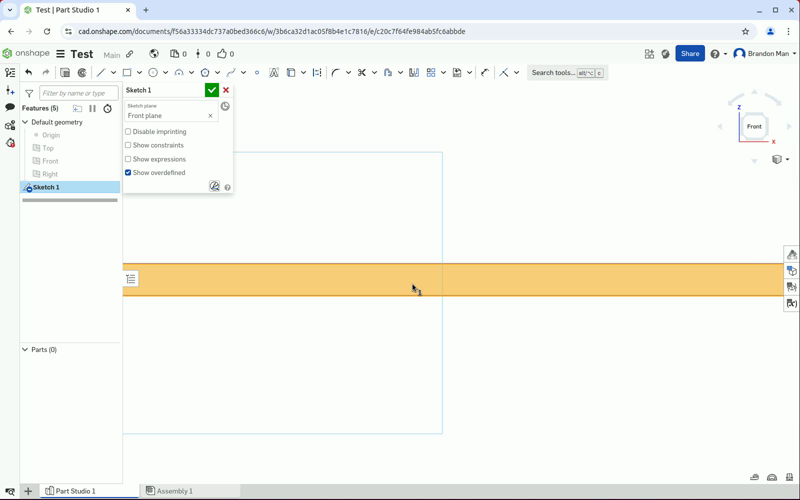
scroll(-6)
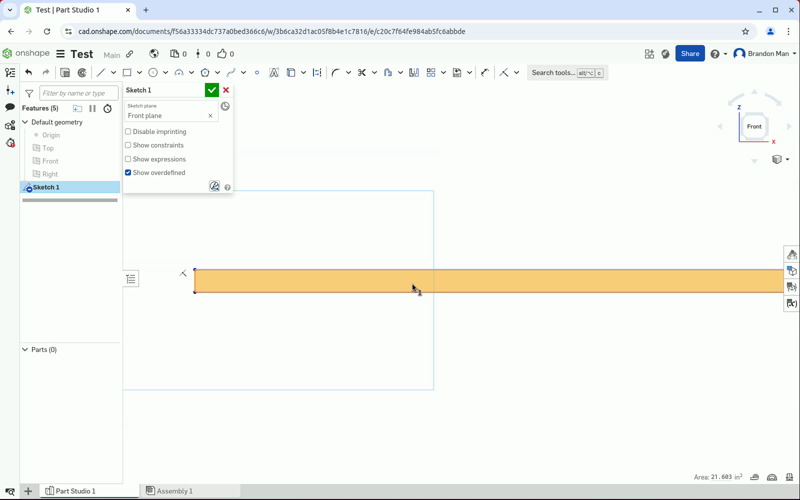
scroll(-6)
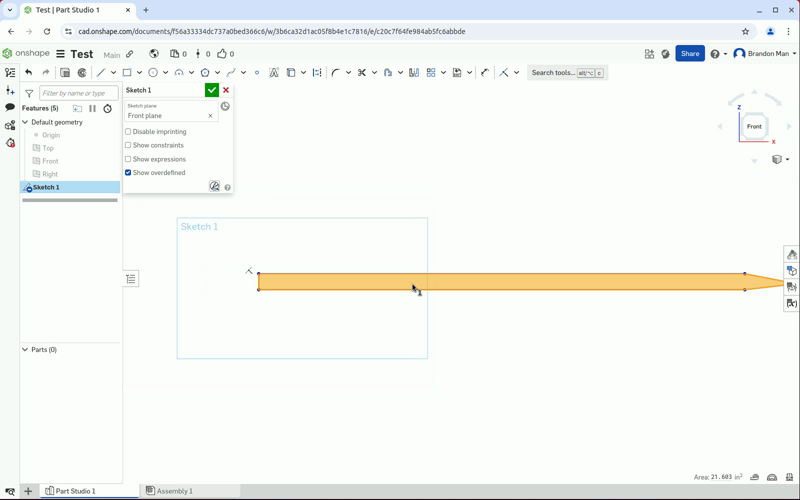
scroll(-6)
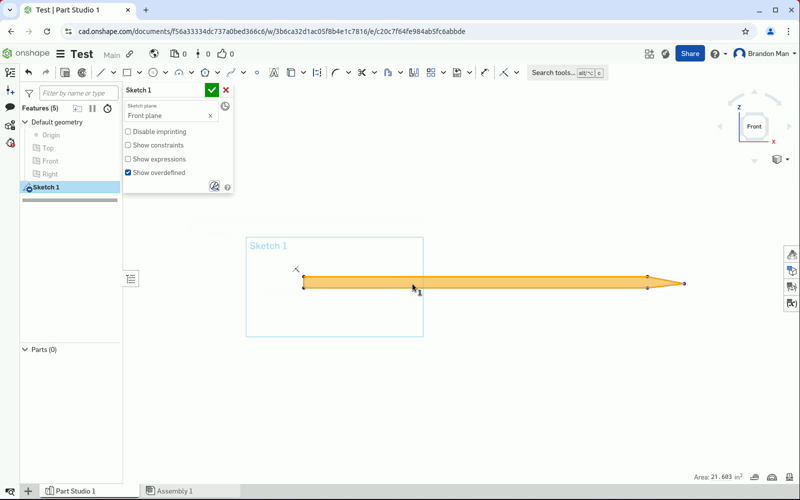
scroll(-6)
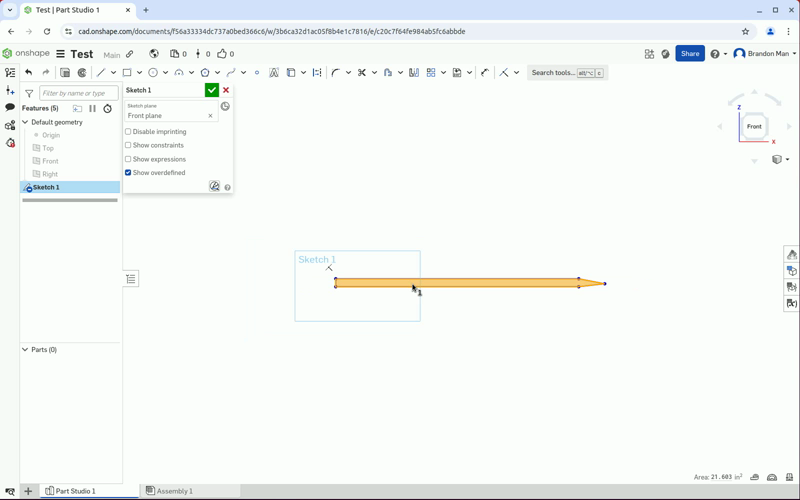
scroll(-6)
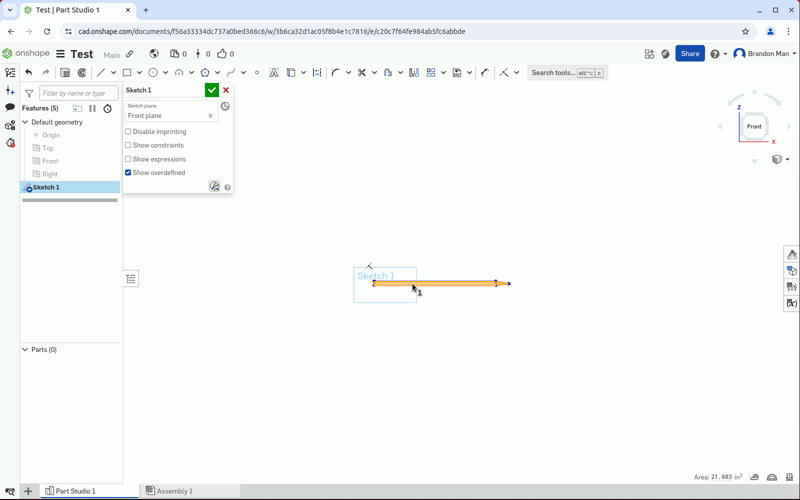
mouse_move(73, 352)
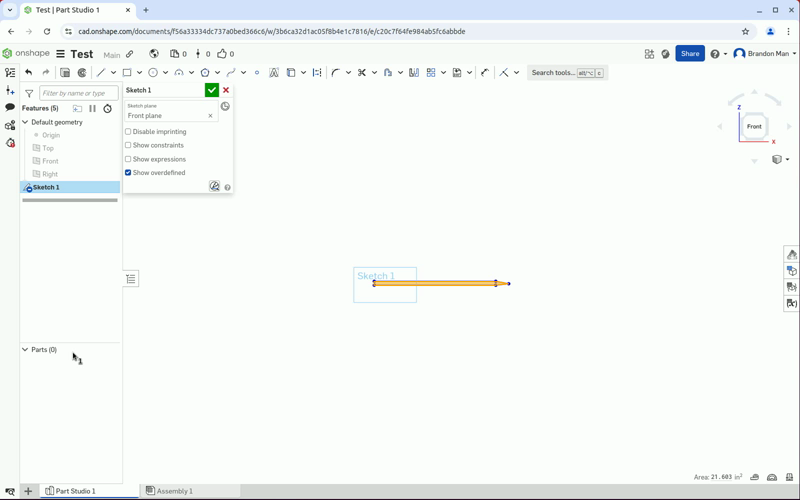
key(shift+y)
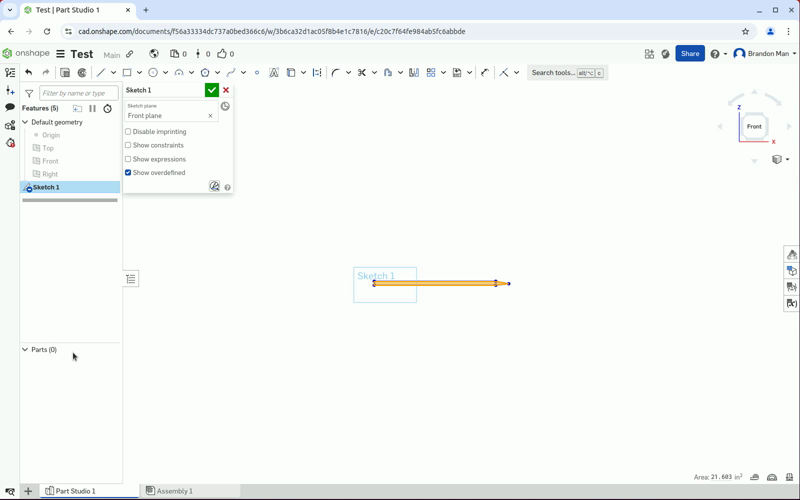
key(shift+e)
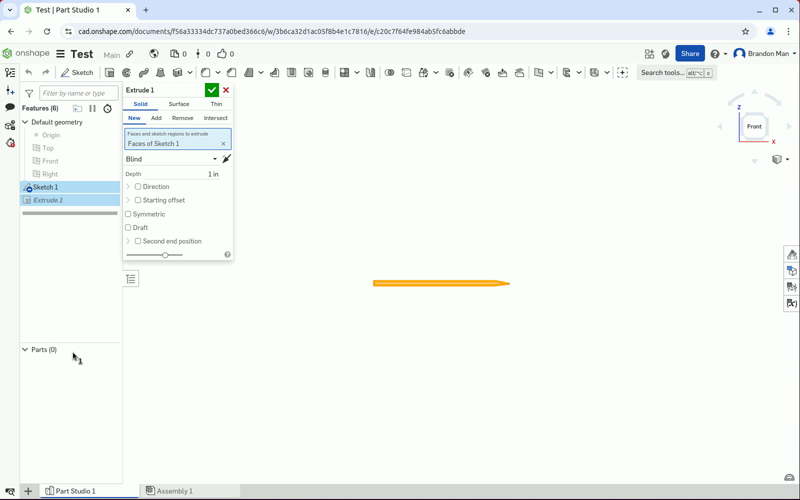
mouse_move(143, 106)
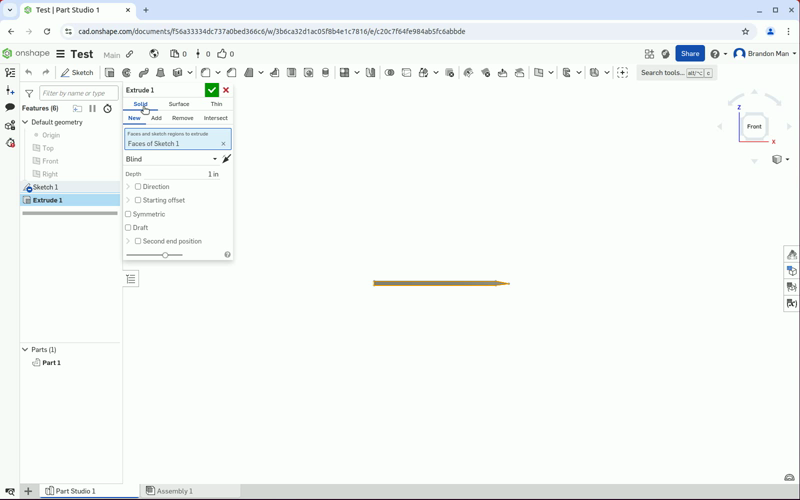
click(143, 106)
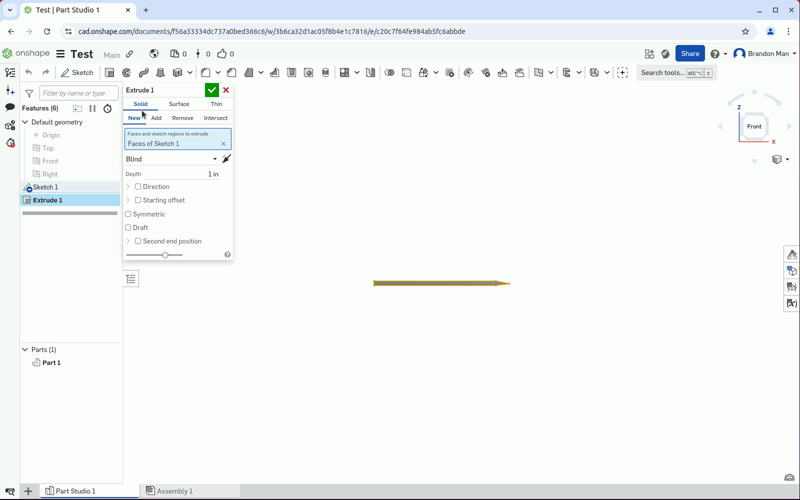
mouse_move(137, 120)
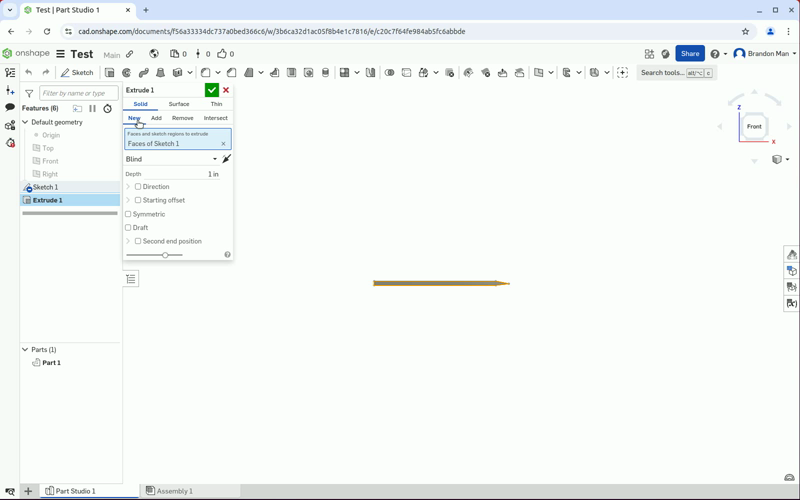
click(137, 120)
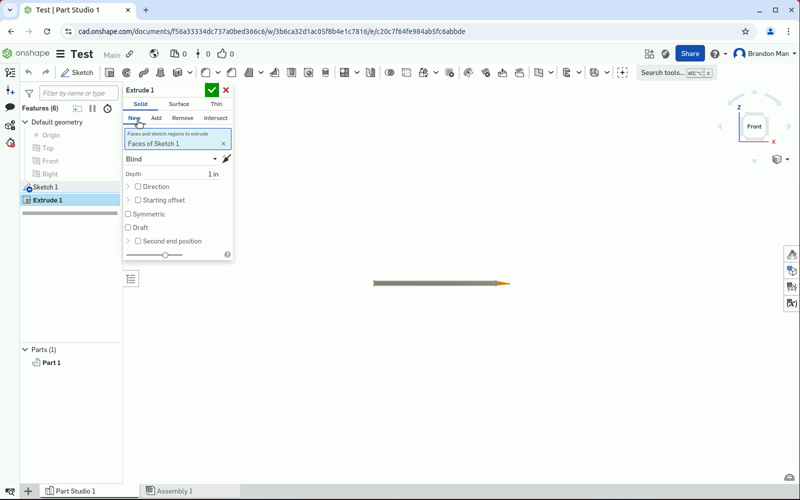
key(tab, 4)
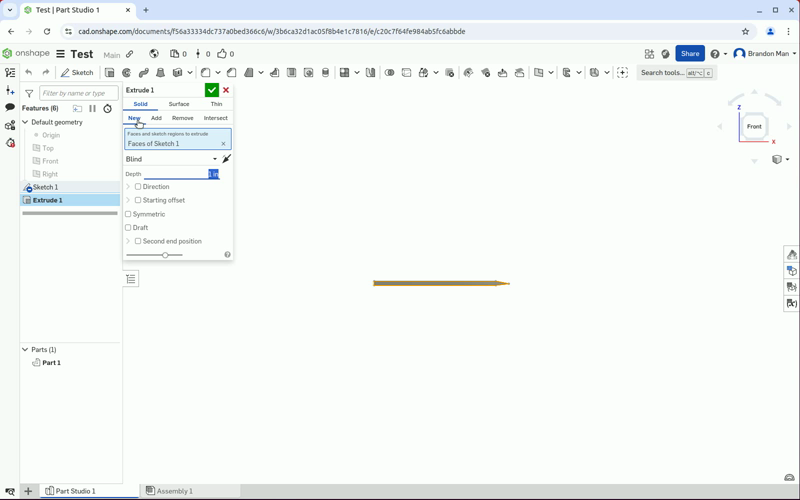
text(-0.482)
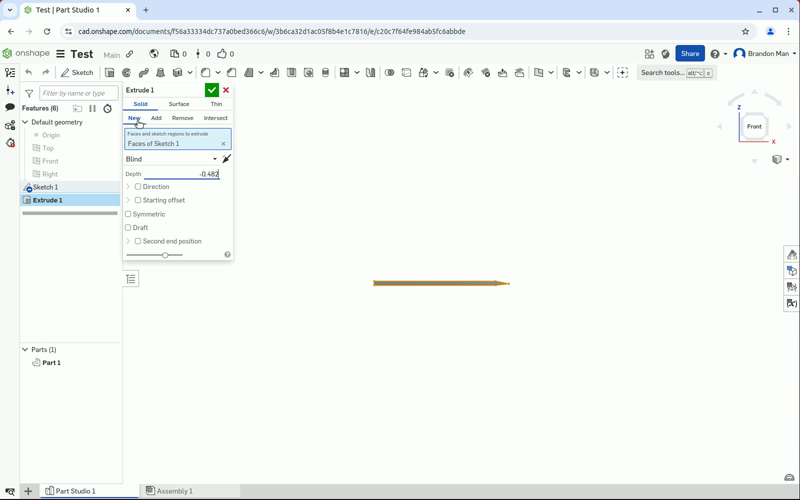
key(tab, 3)
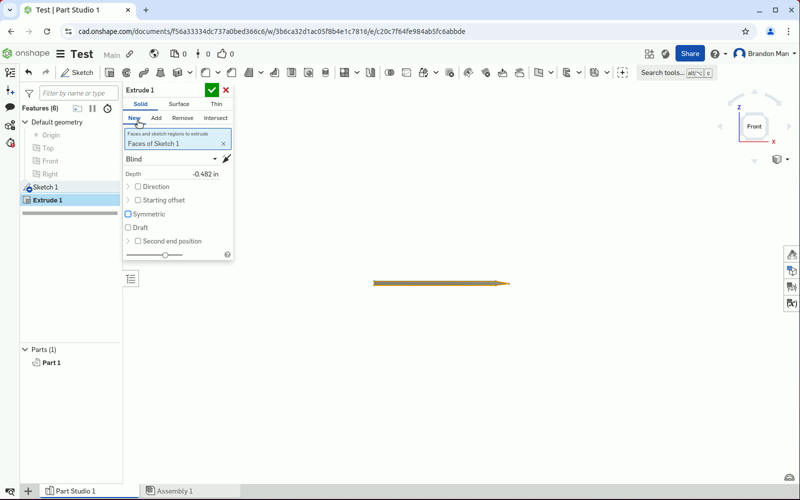
key(space)
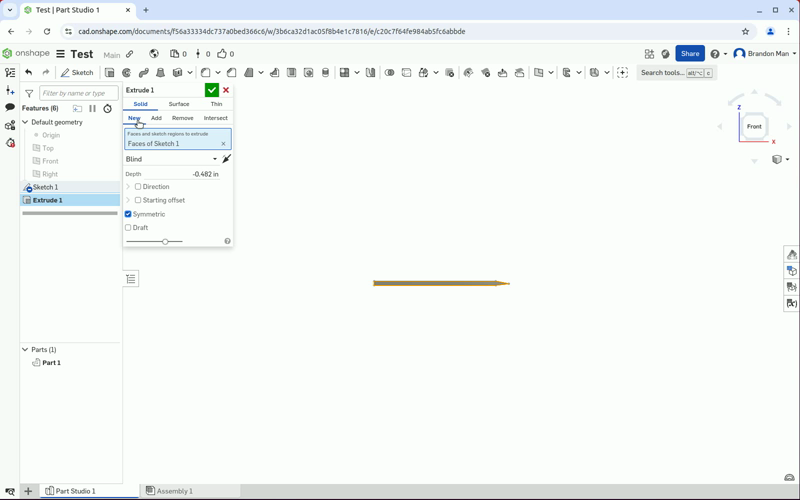
key(enter)
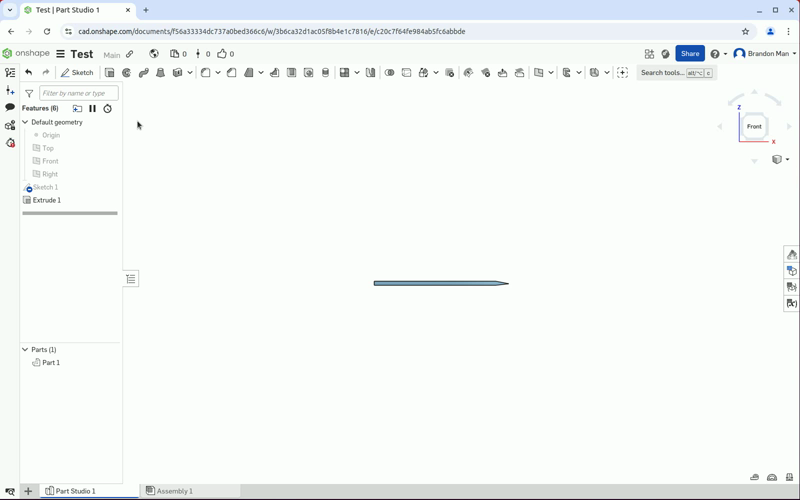
key(shift+h)
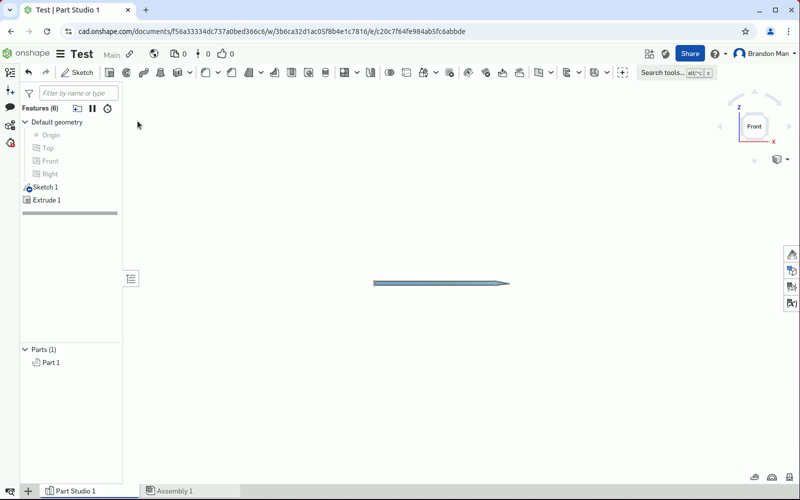
key(shift+h)
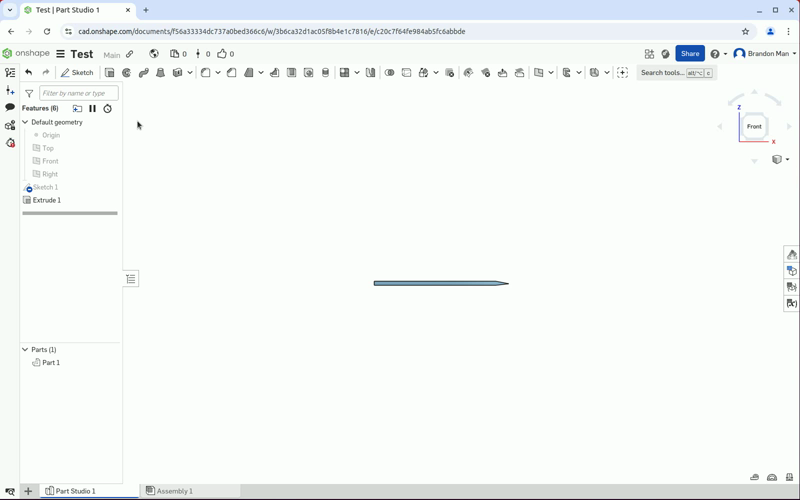
mouse_move(73, 189)
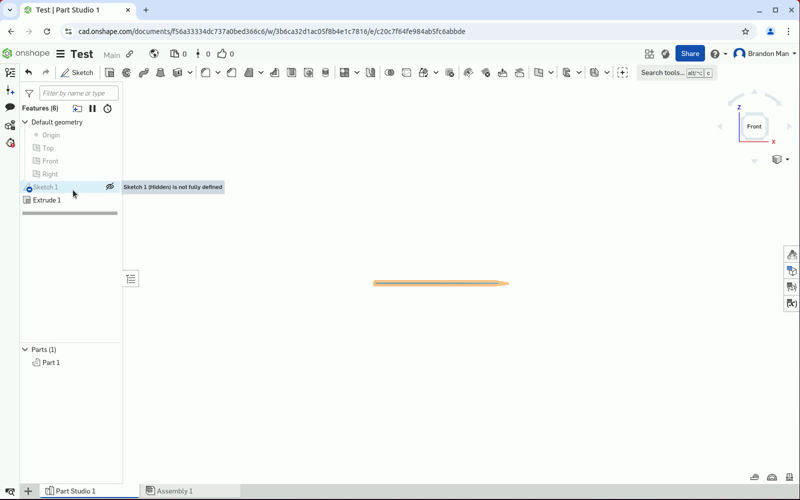
click(73, 189)
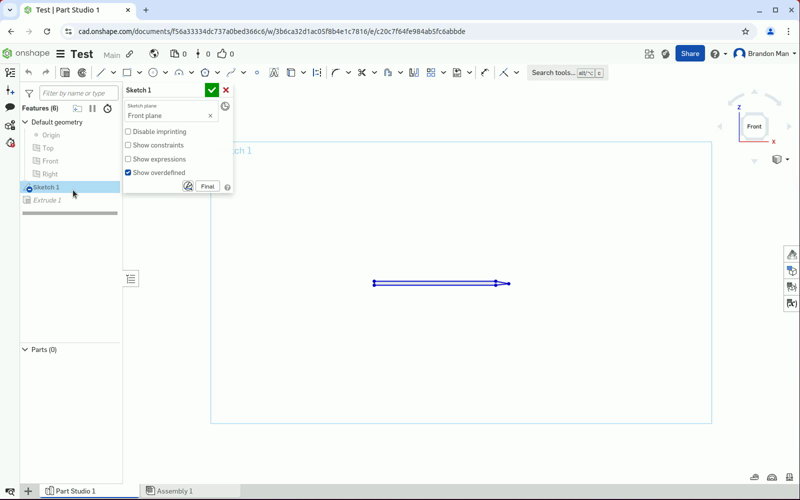
mouse_move(229, 92)
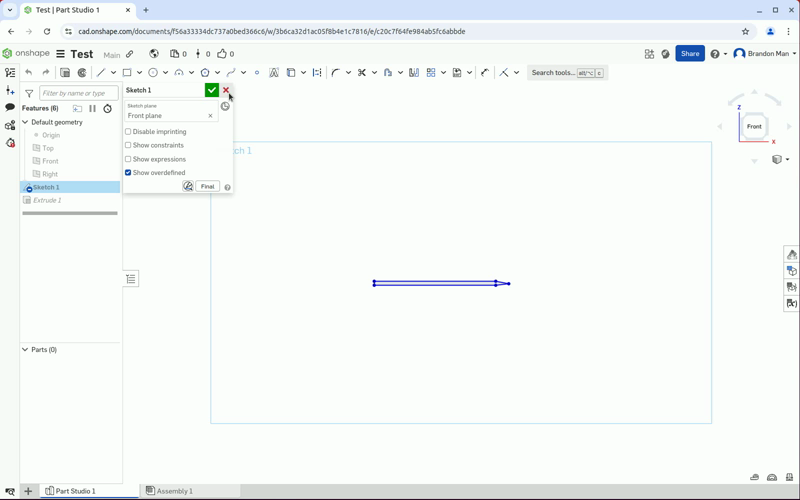
click(229, 92)
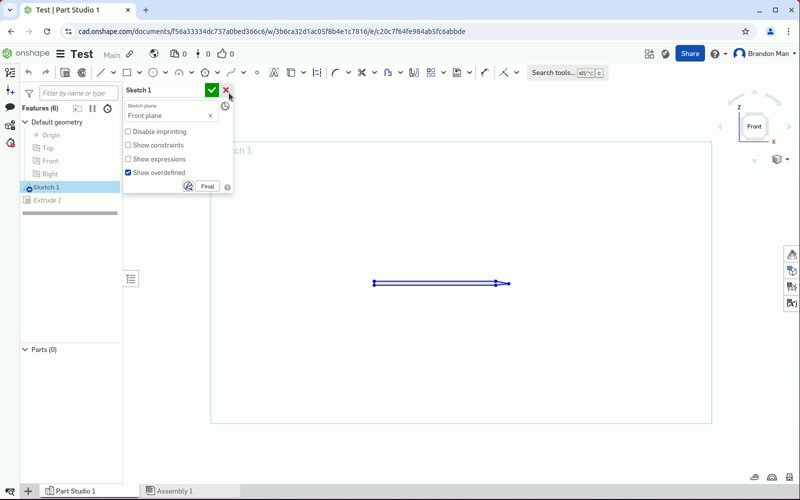
key(shift+s)
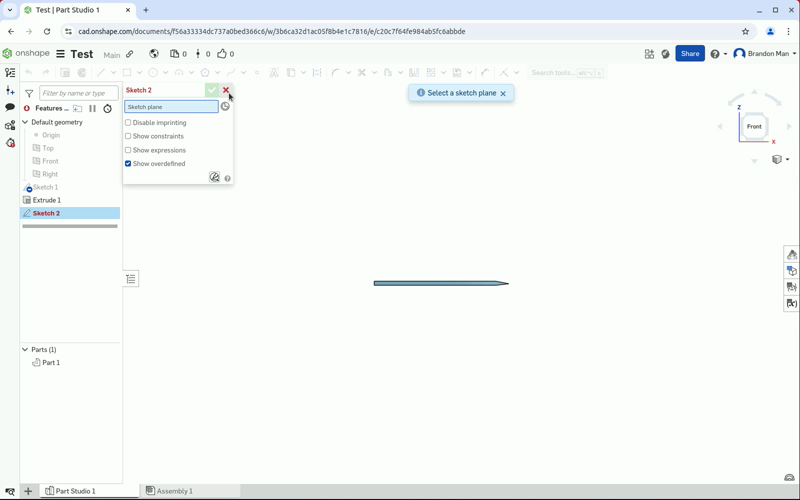
mouse_move(73, 163)
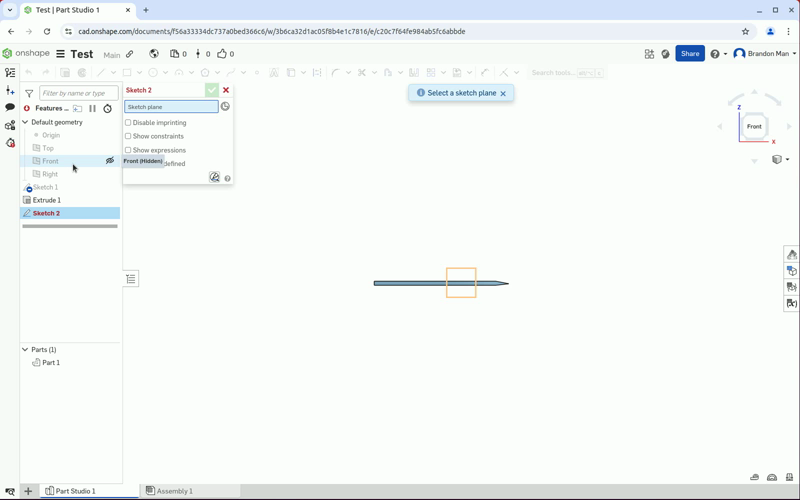
click(73, 163)
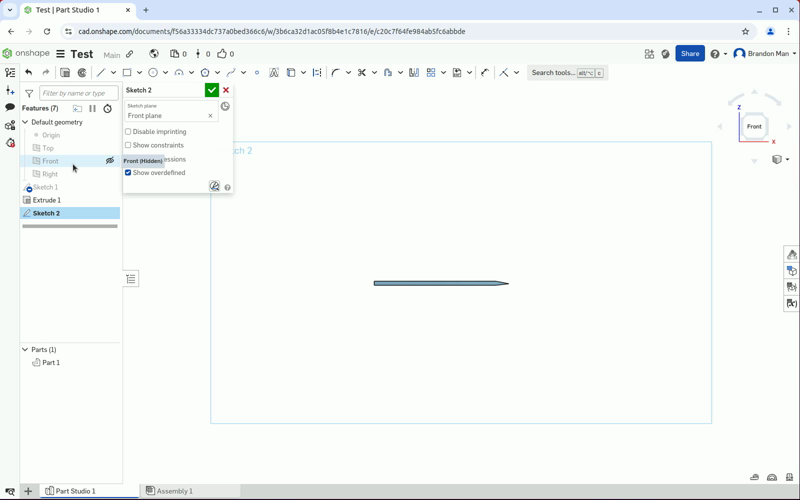
mouse_move(73, 352)
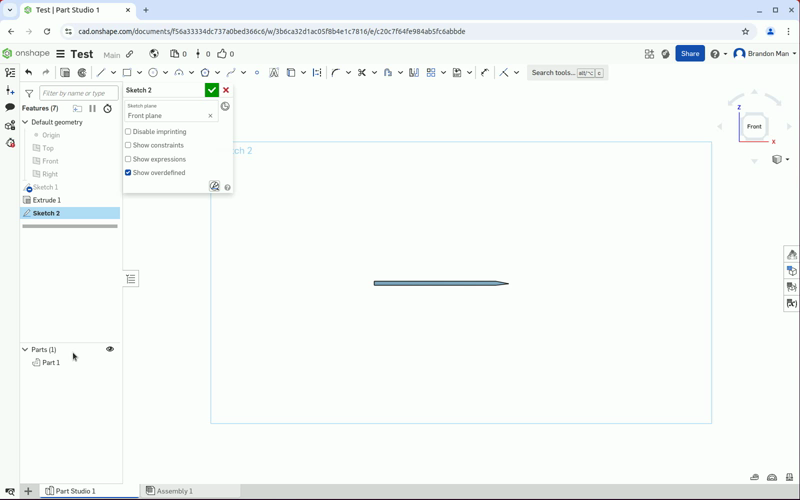
key(y)
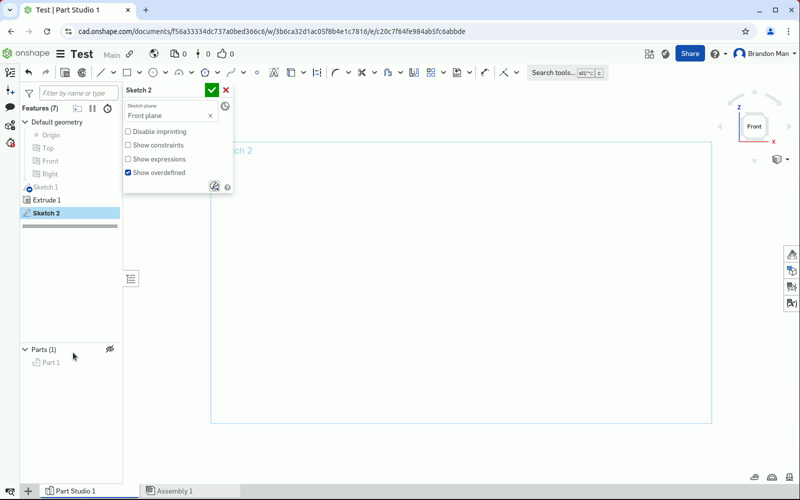
key(l)
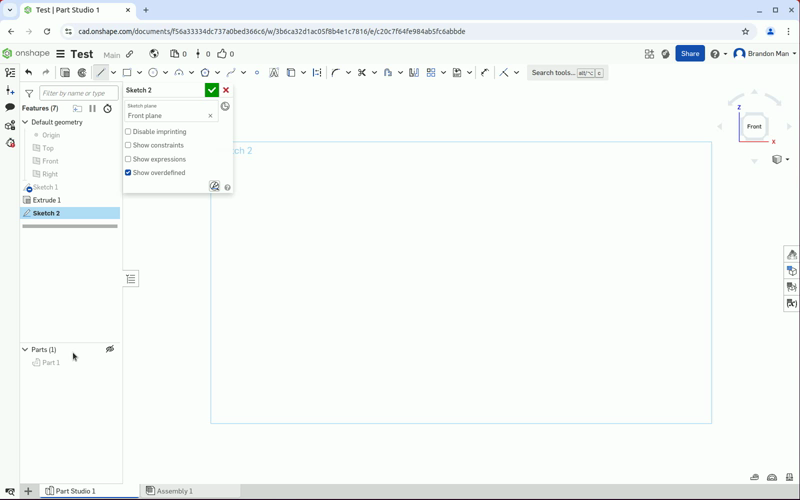
key_down(shift)
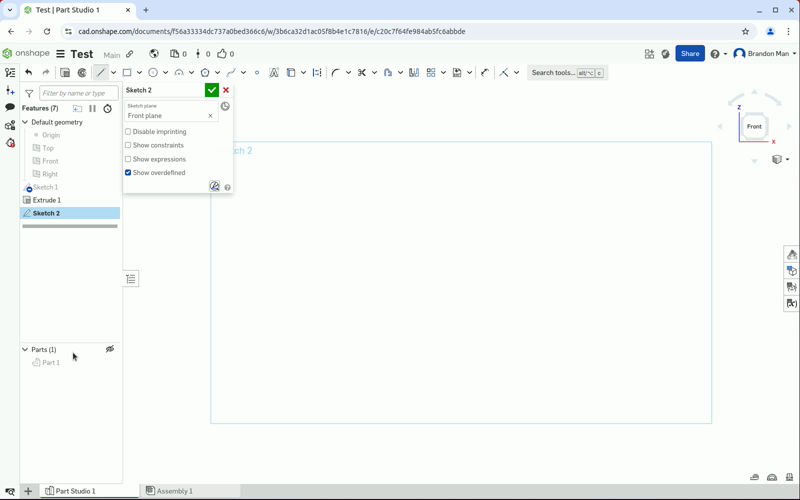
mouse_move(348, 285)
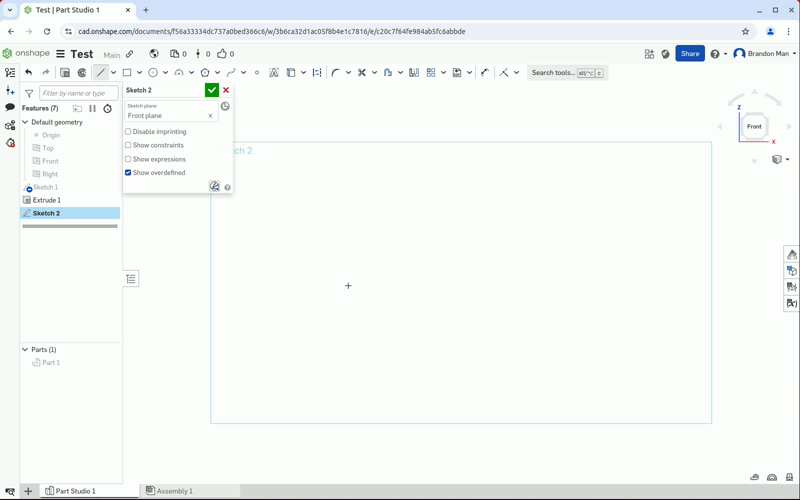
click(348, 285)
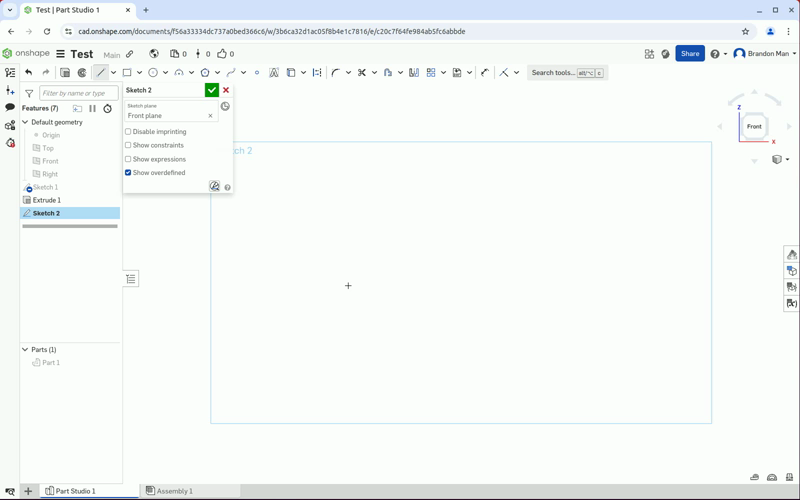
key_up(shift)
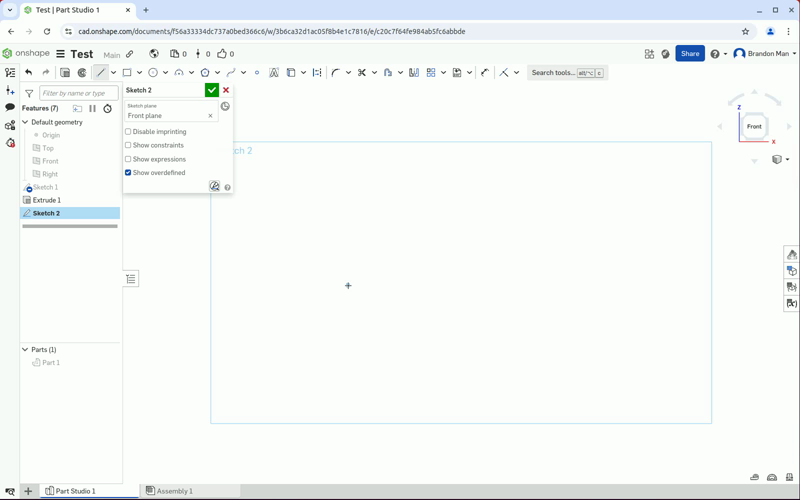
key_down(shift)
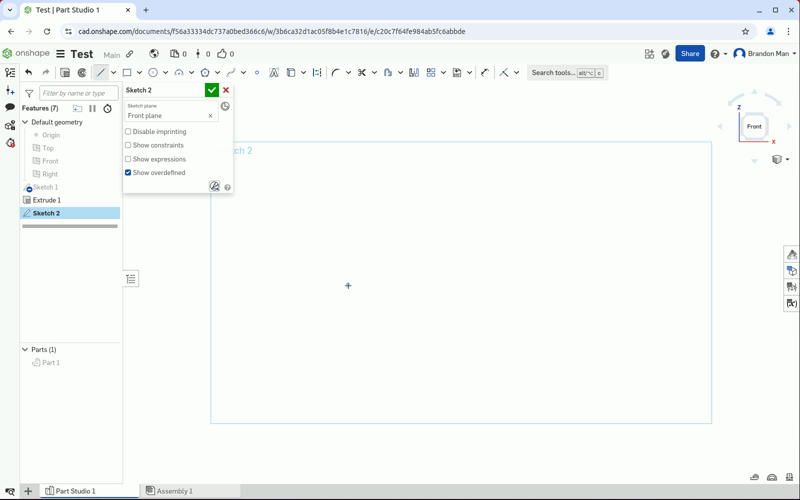
mouse_move(378, 285)
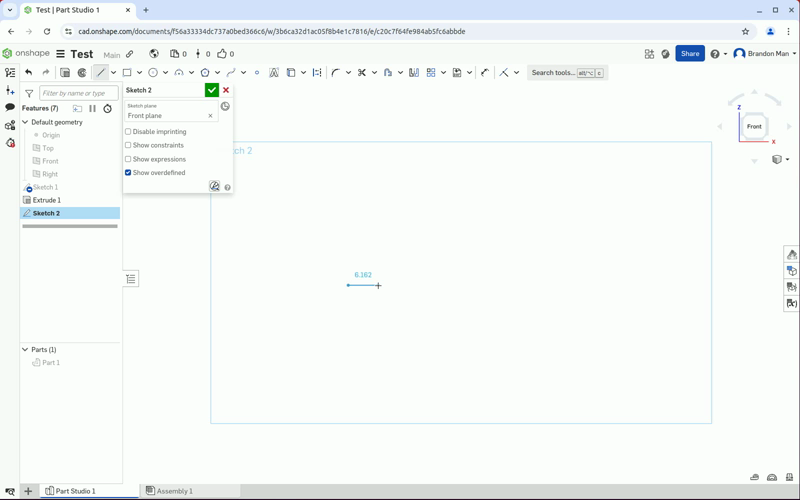
mouse_move(373, 285)
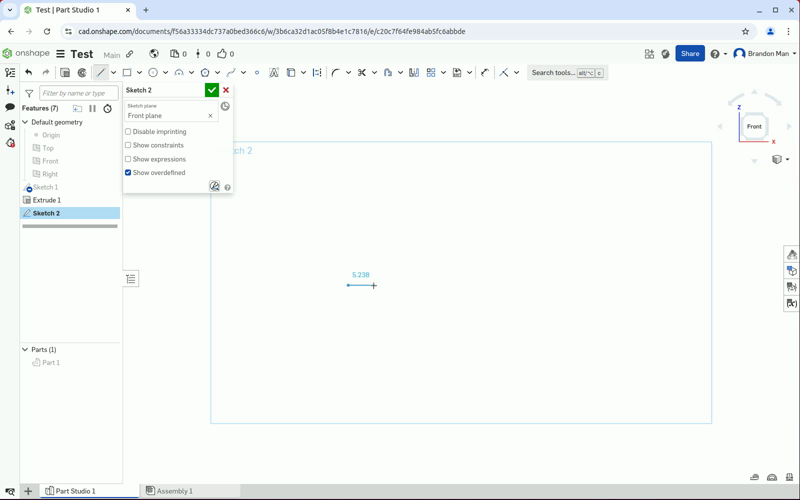
click(373, 285)
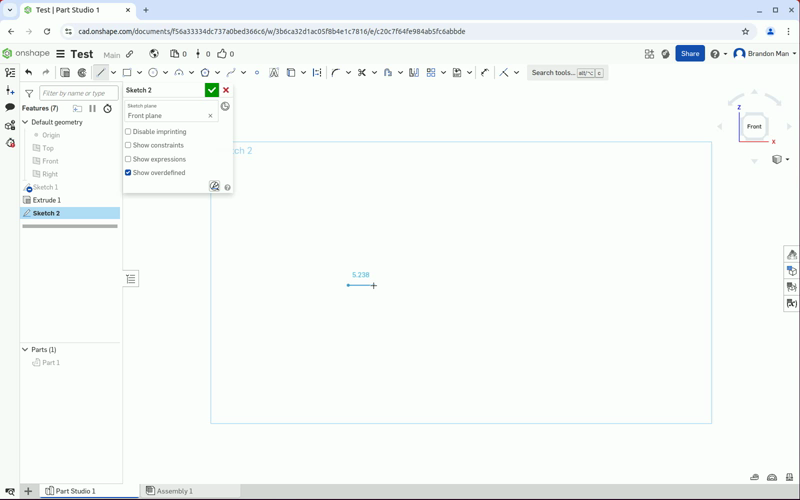
key_up(shift)
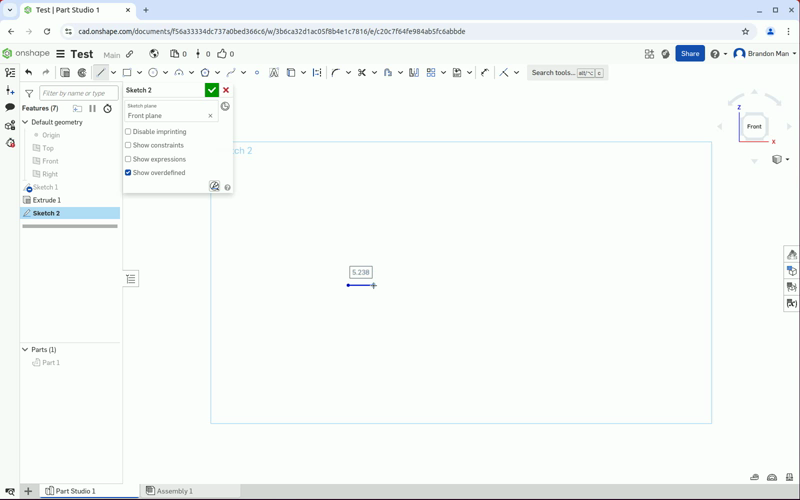
key_down(shift)
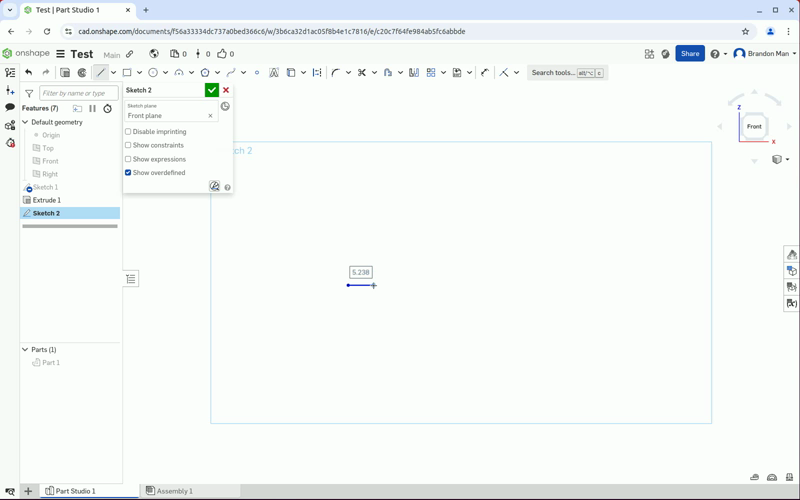
mouse_move(403, 285)
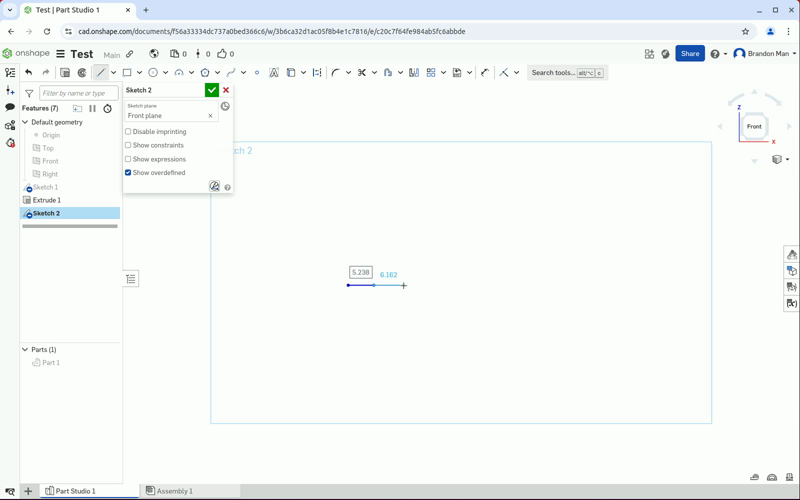
mouse_move(373, 281)
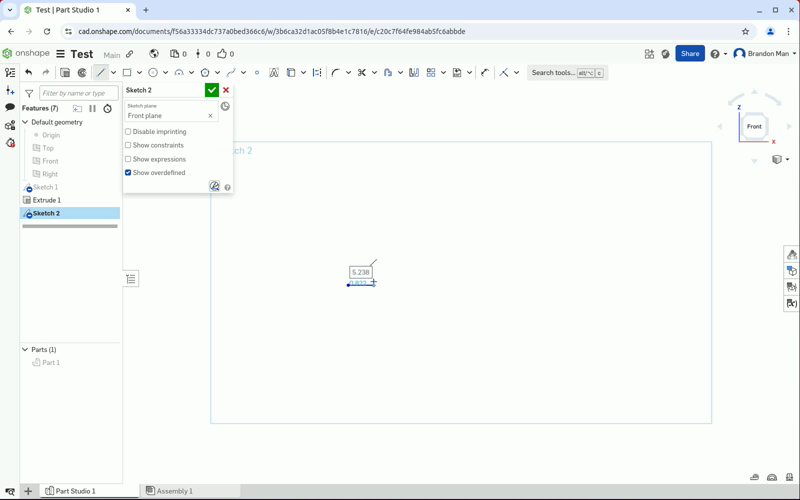
scroll(6)
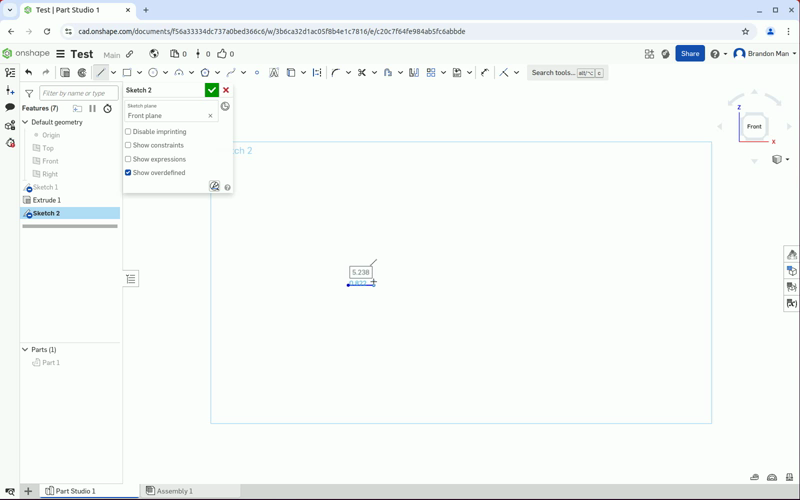
scroll(6)
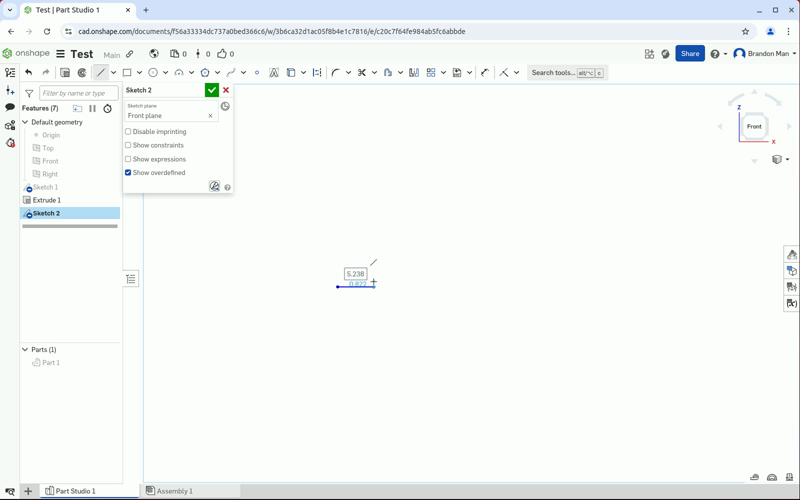
scroll(6)
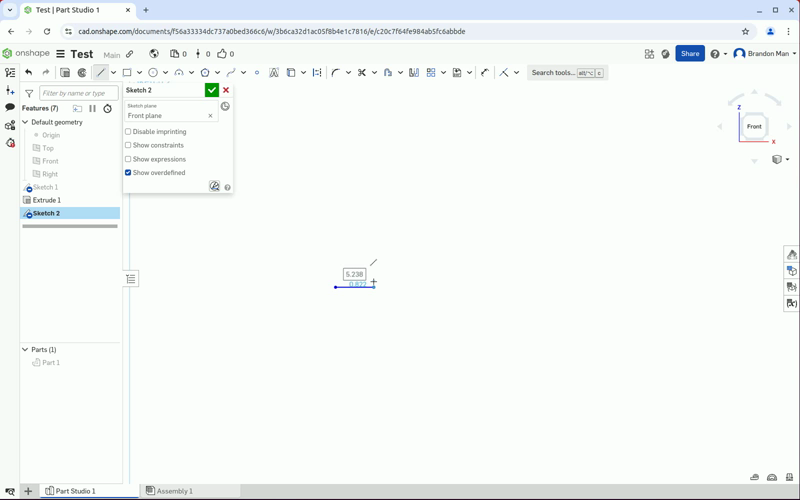
scroll(6)
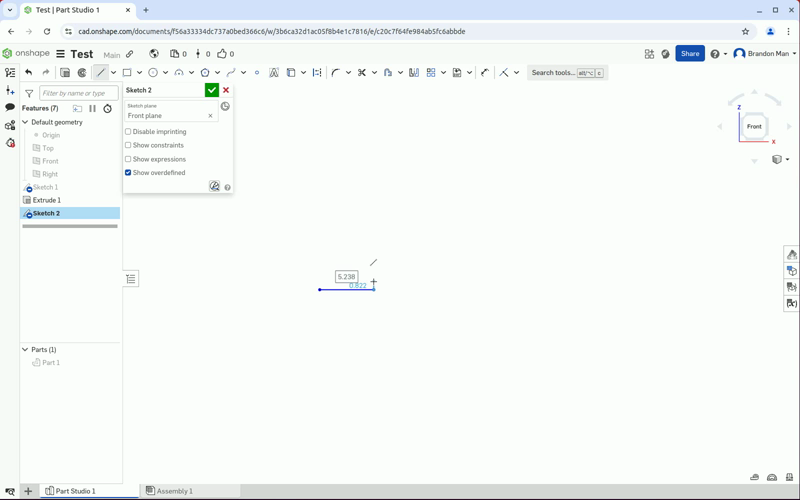
scroll(6)
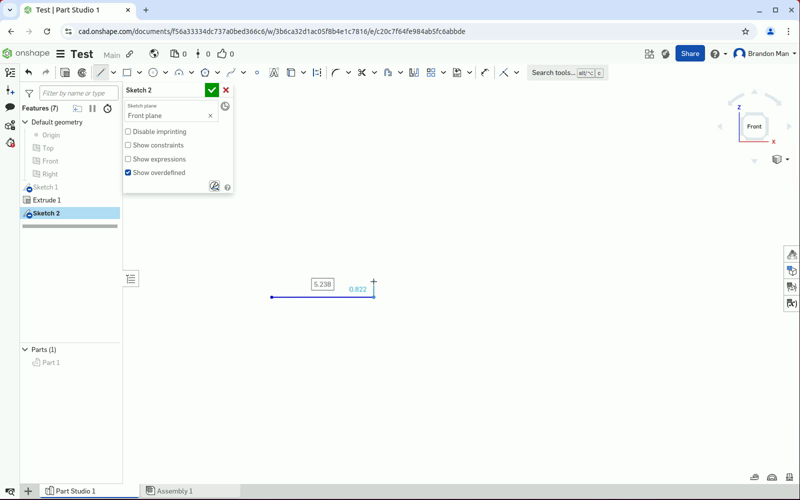
scroll(6)
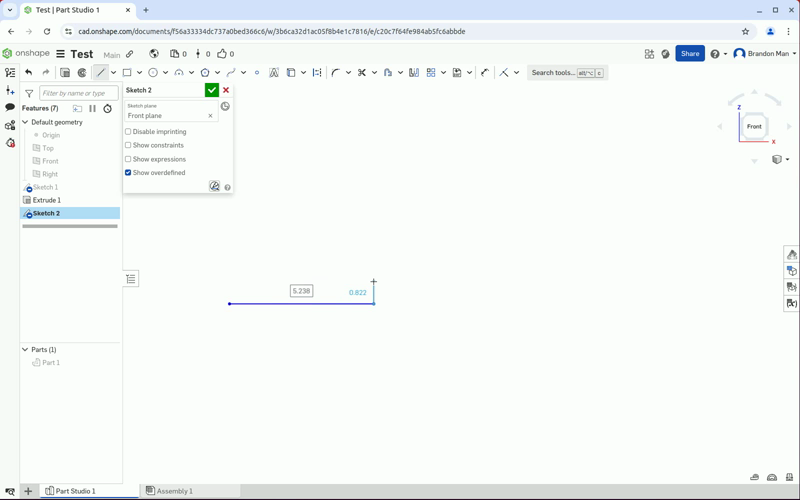
scroll(6)
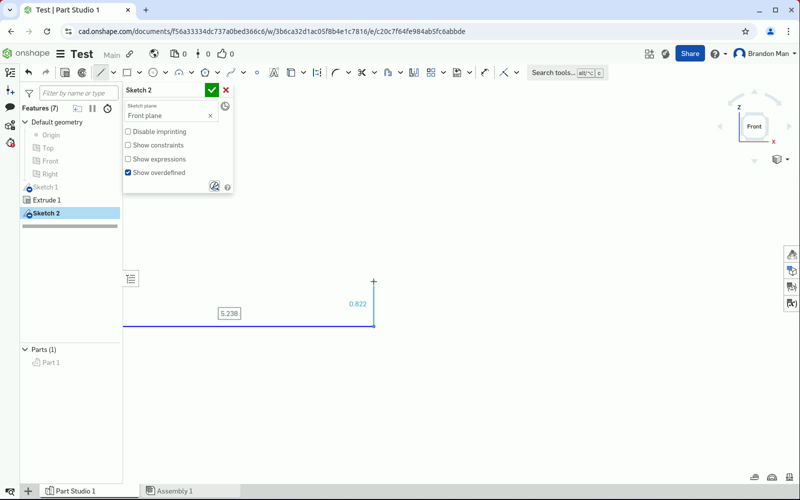
click(373, 281)
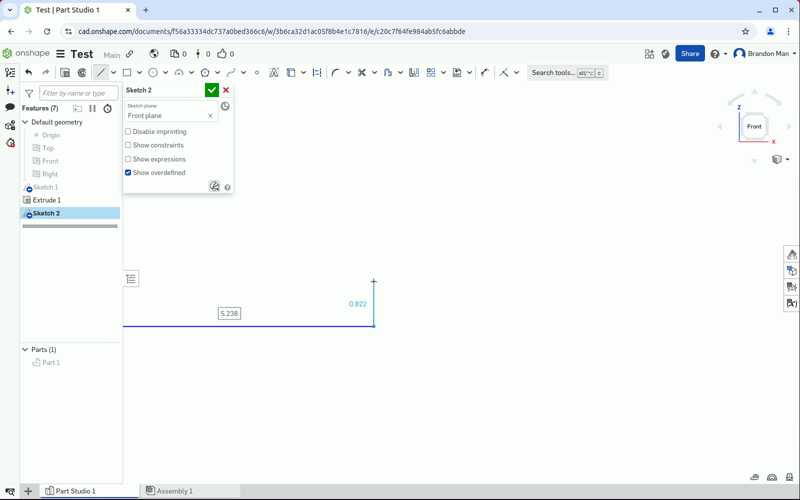
scroll(-6)
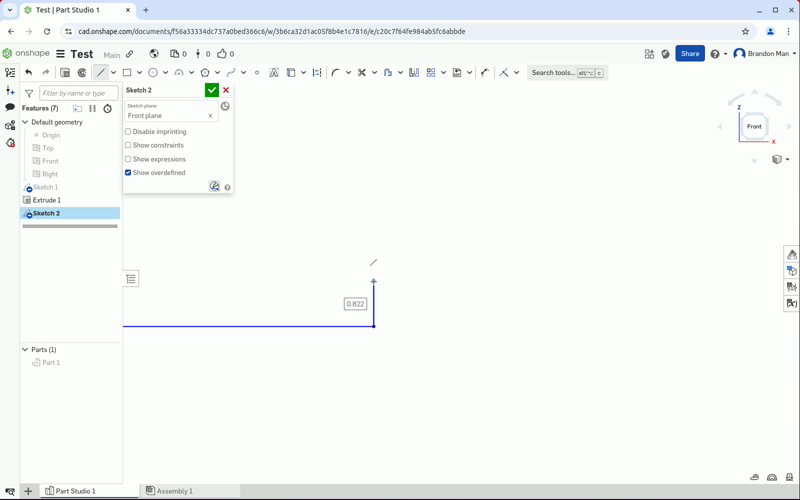
scroll(-6)
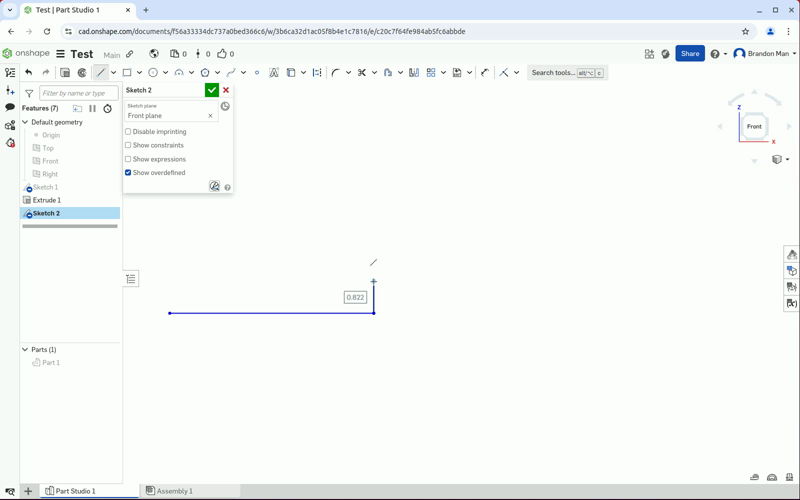
scroll(-6)
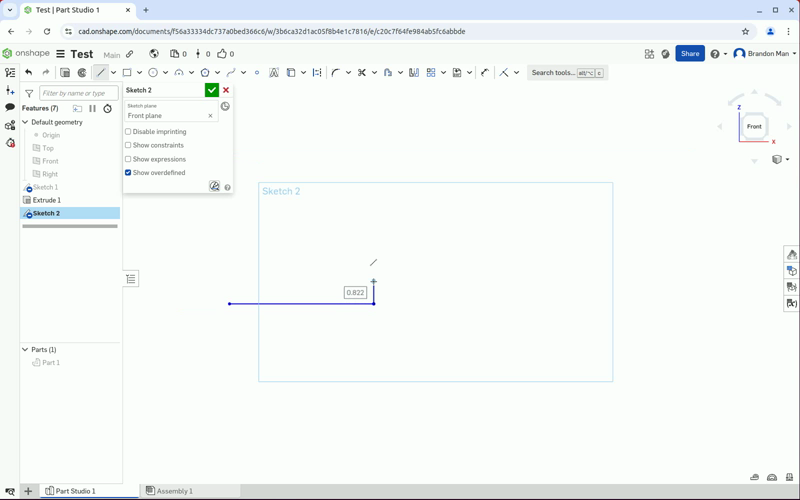
scroll(-6)
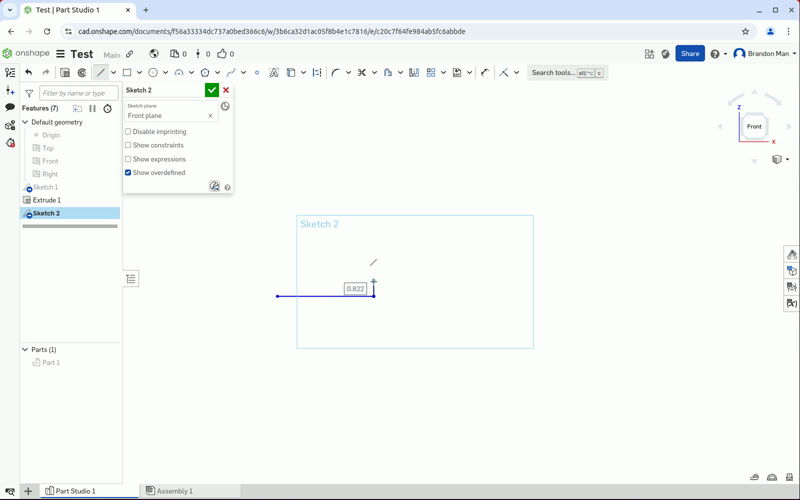
scroll(-6)
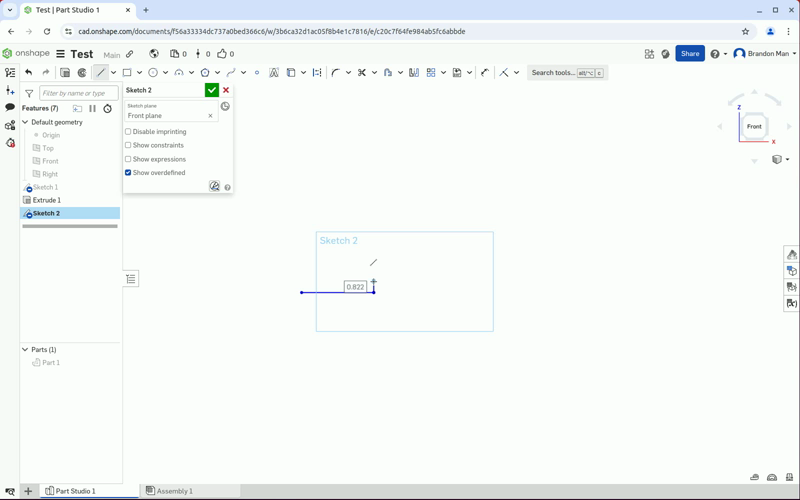
scroll(-6)
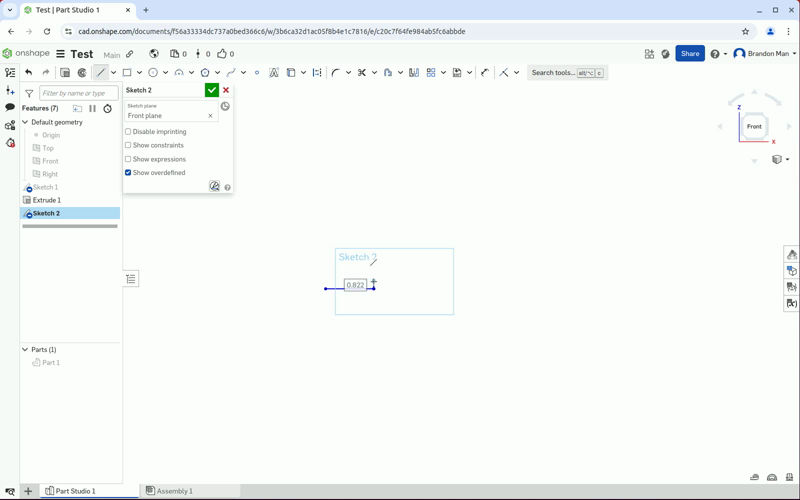
scroll(-6)
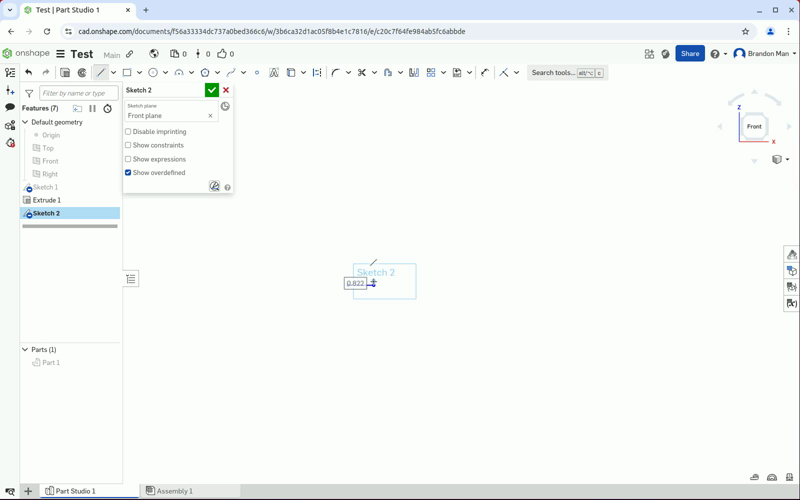
key_up(shift)
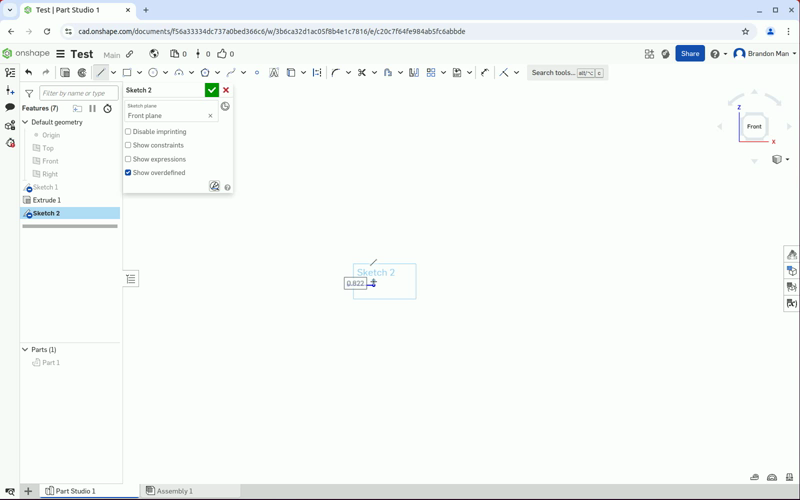
key_down(shift)
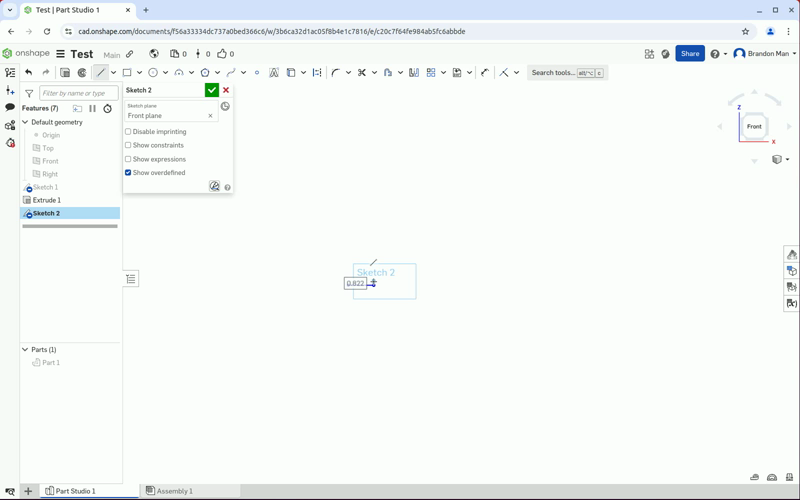
mouse_move(403, 281)
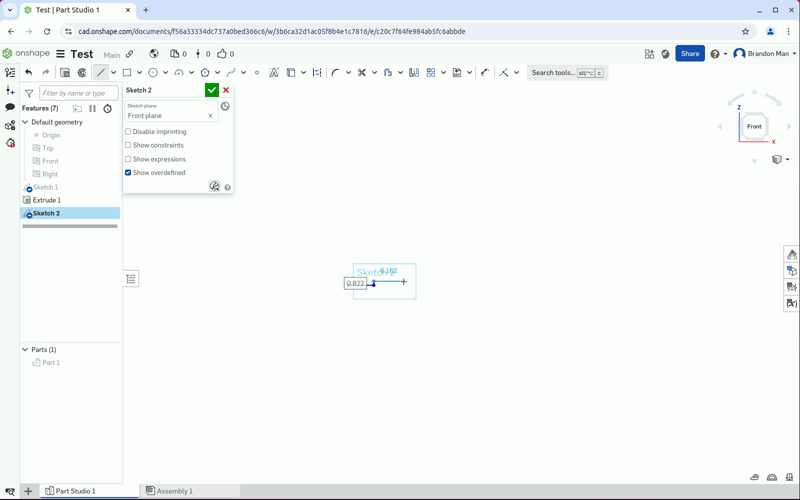
mouse_move(348, 281)
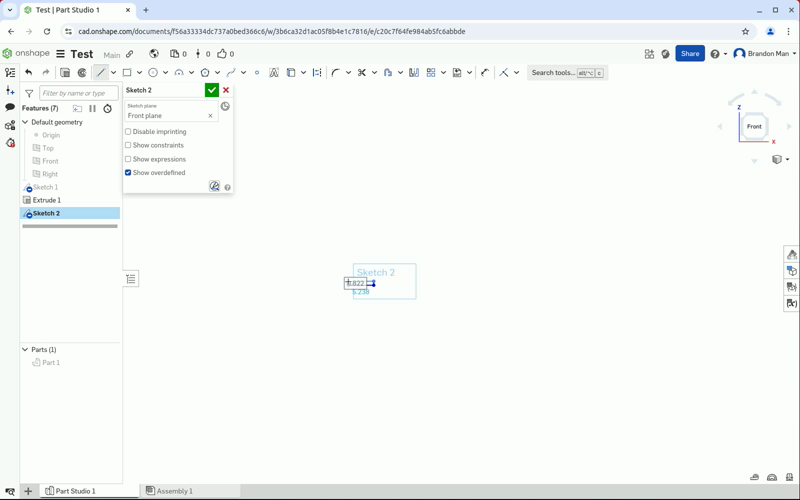
scroll(6)
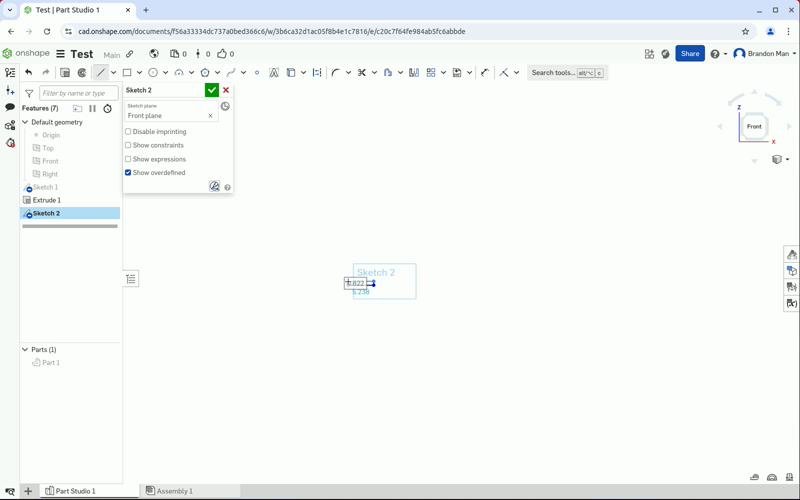
scroll(6)
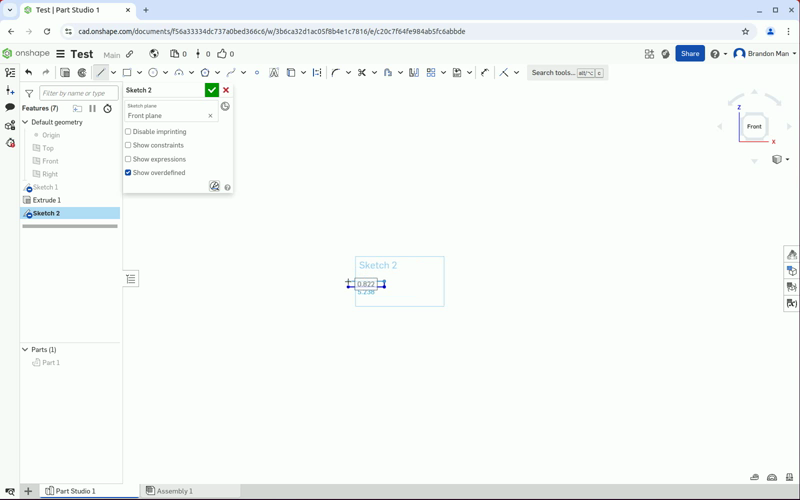
scroll(6)
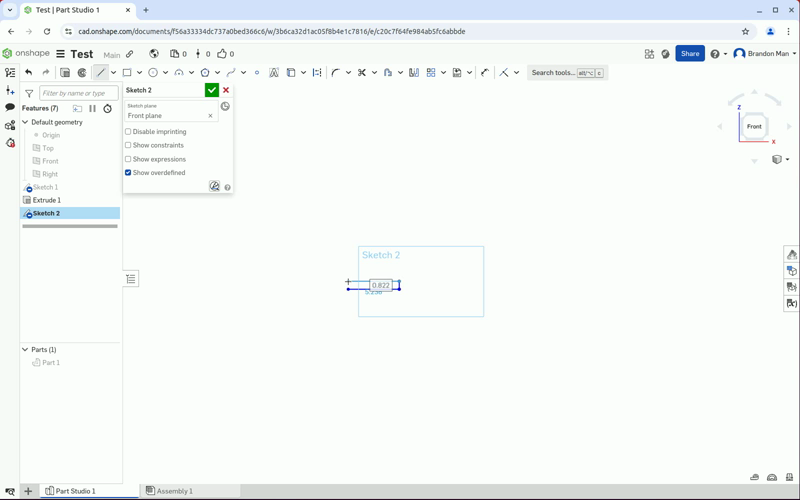
scroll(6)
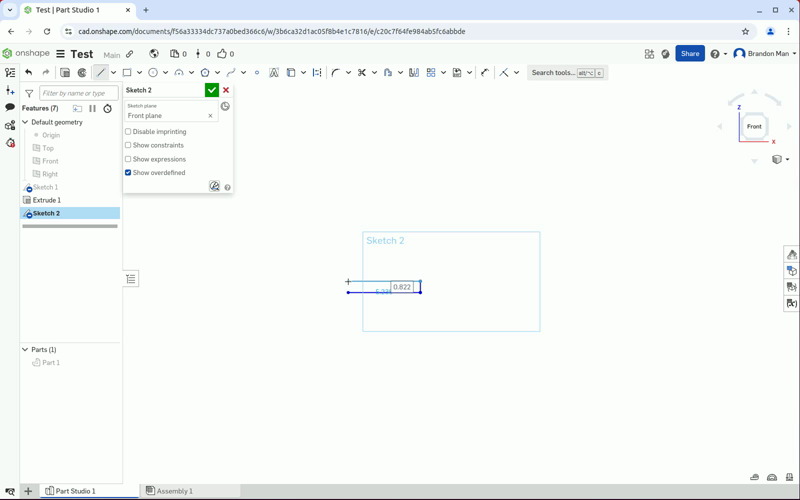
scroll(6)
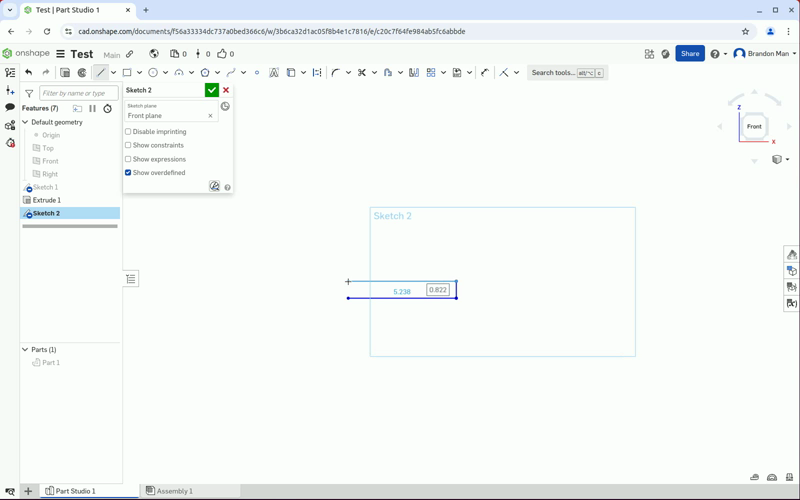
scroll(6)
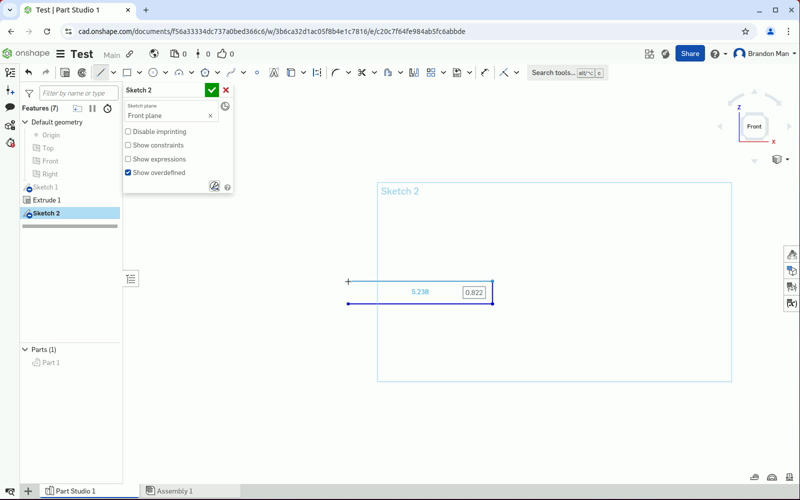
scroll(6)
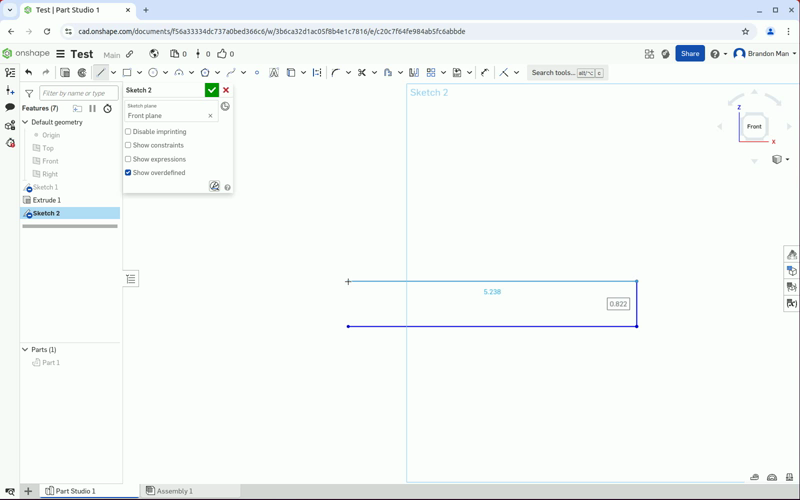
click(348, 281)
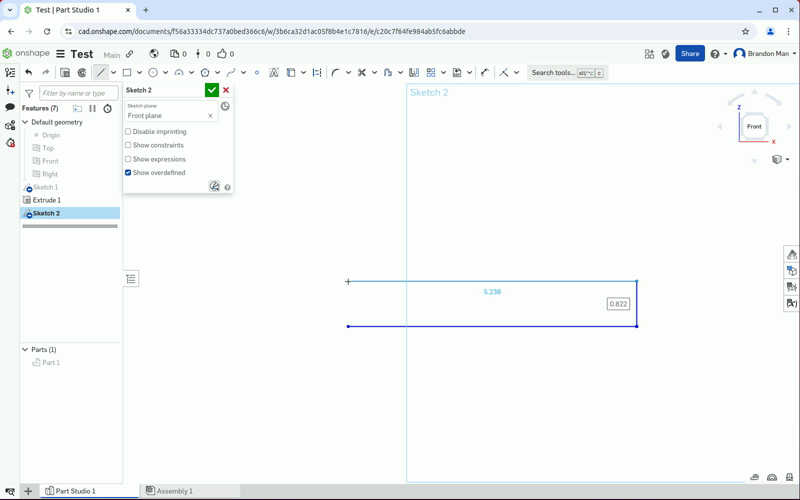
scroll(-6)
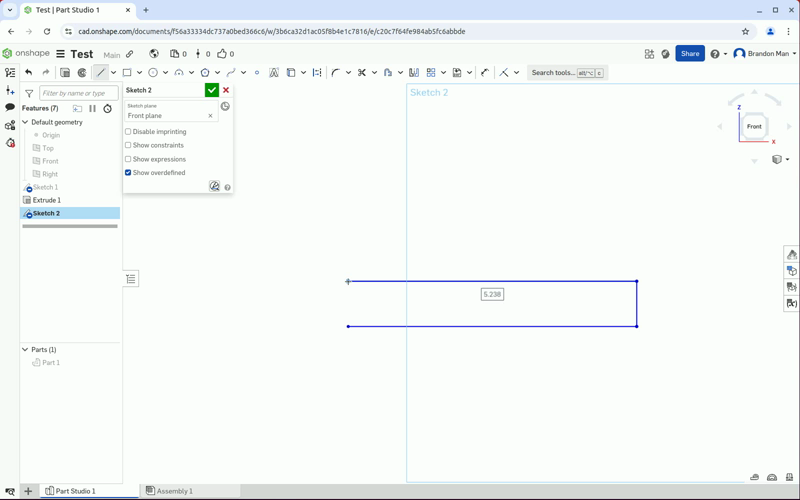
scroll(-6)
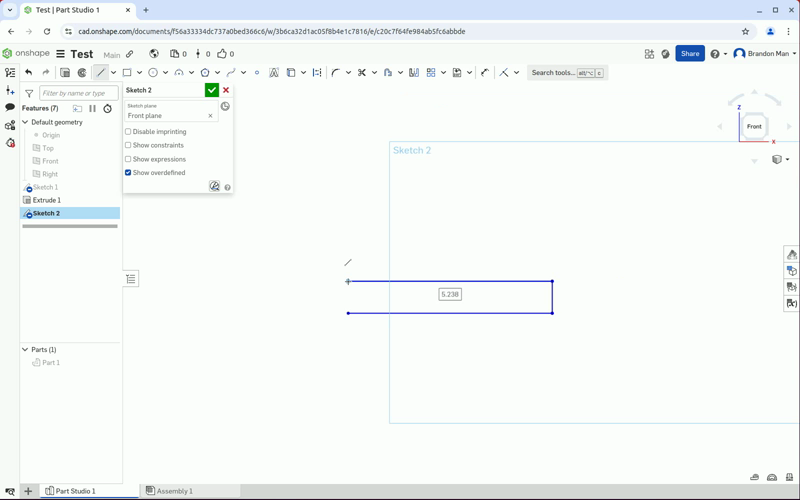
scroll(-6)
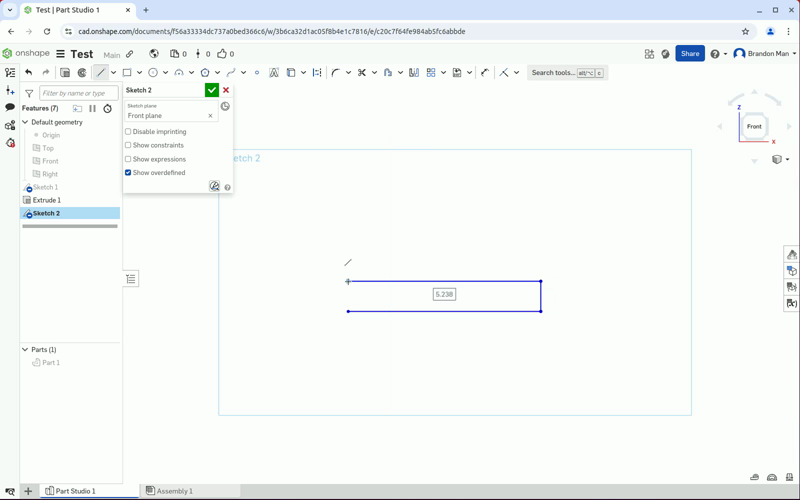
scroll(-6)
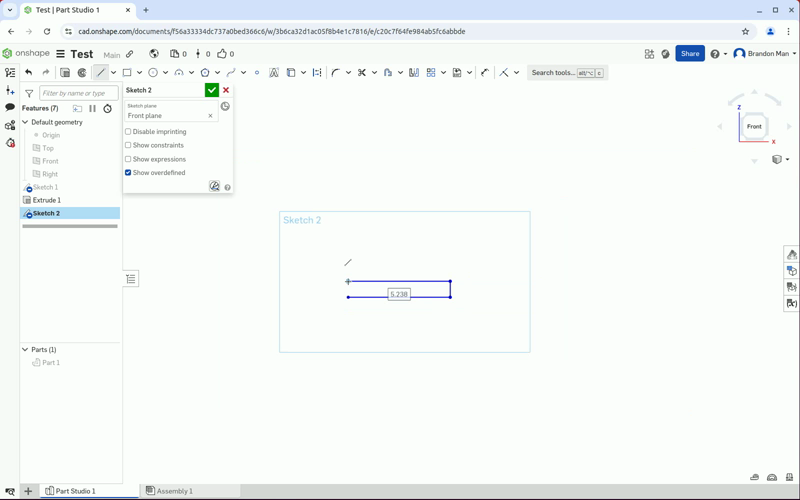
scroll(-6)
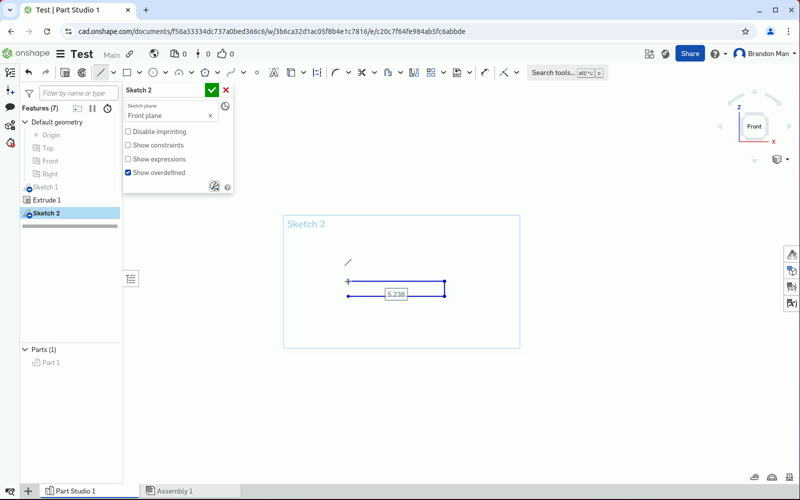
scroll(-6)
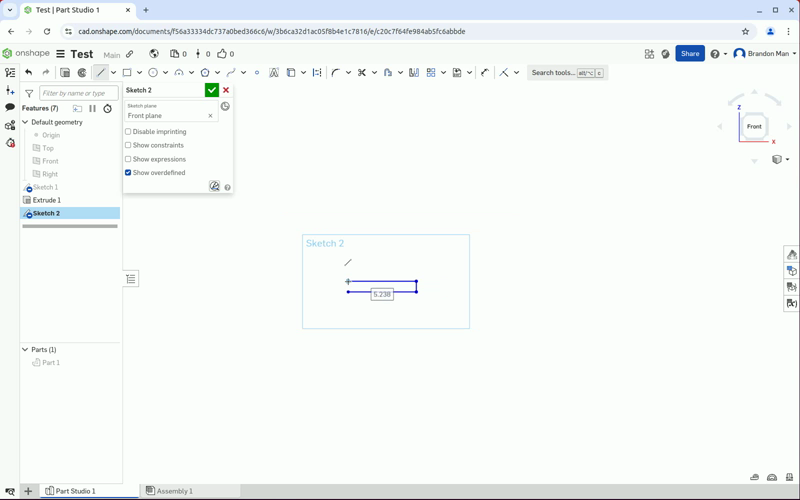
scroll(-6)
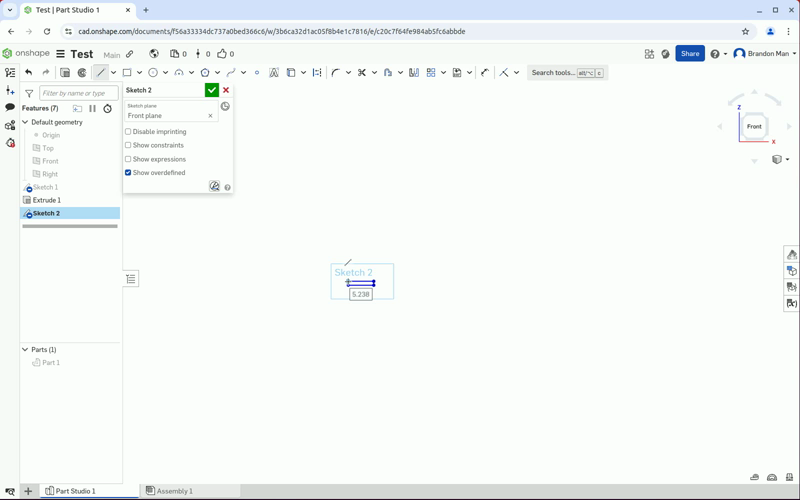
key_up(shift)
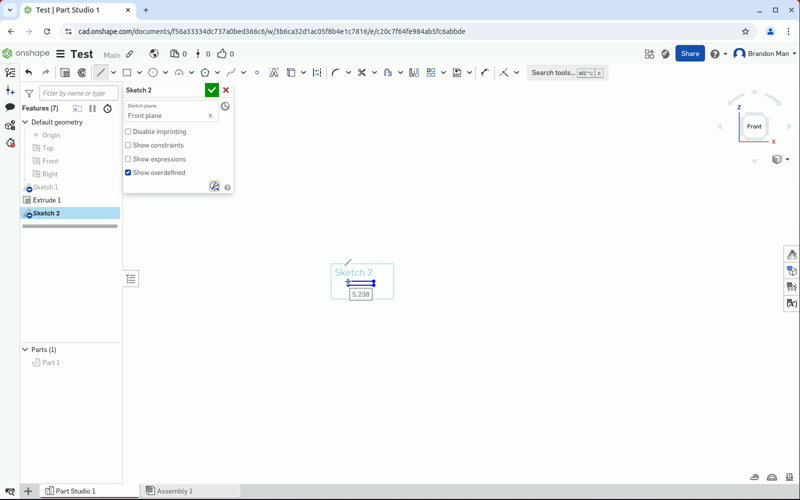
mouse_move(378, 281)
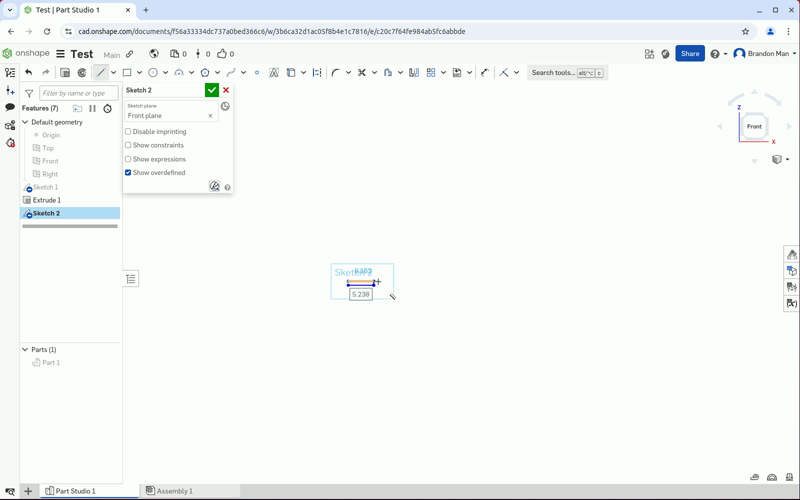
key_down(shift)
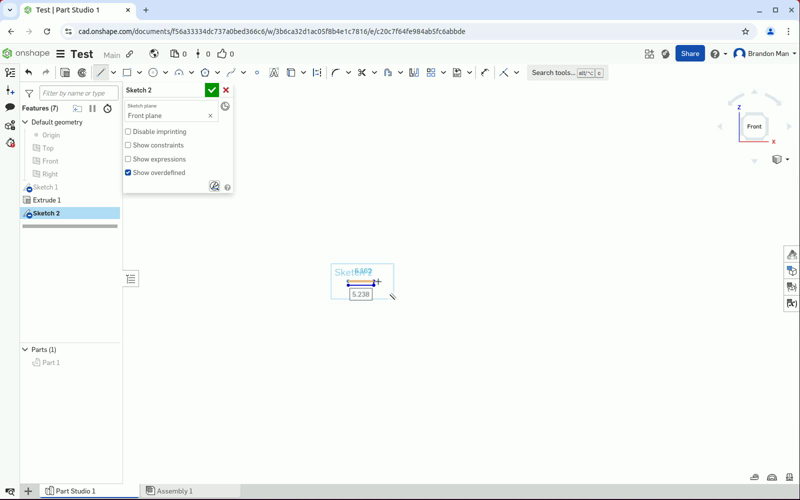
mouse_move(348, 285)
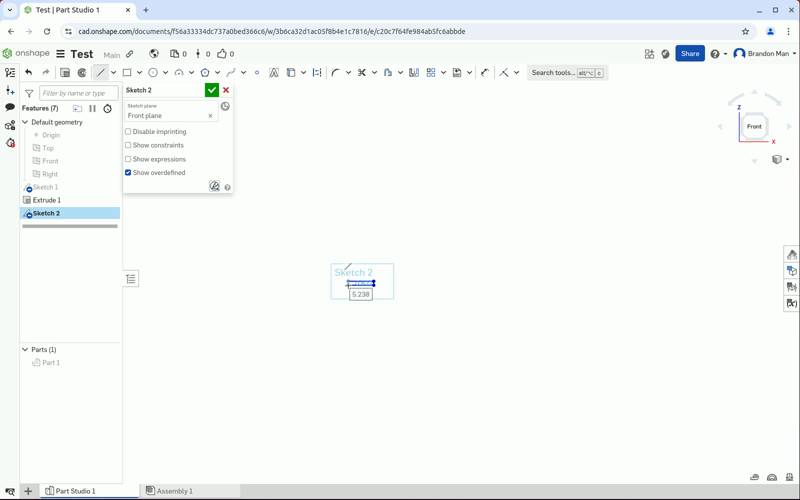
scroll(6)
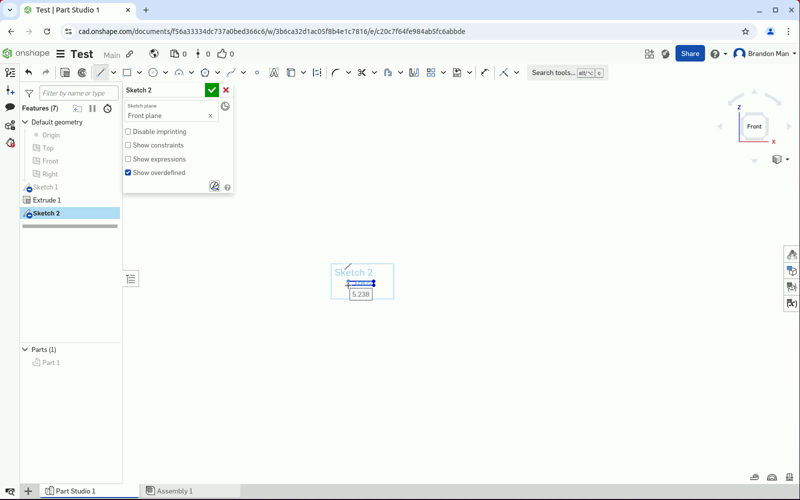
scroll(6)
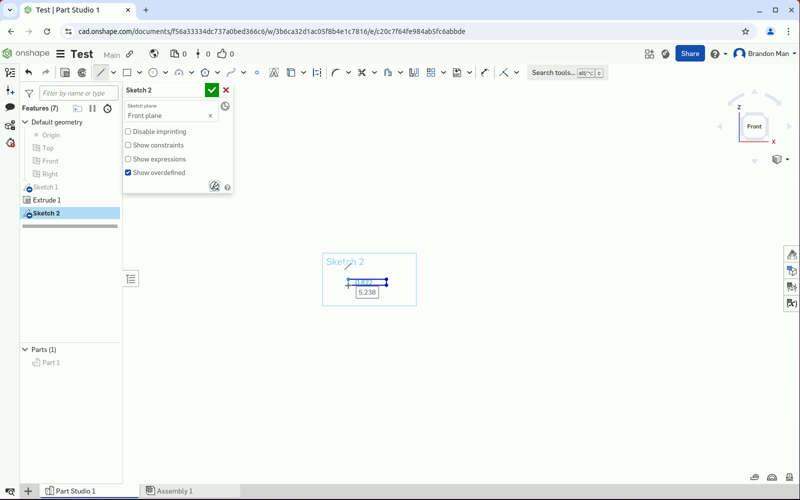
scroll(6)
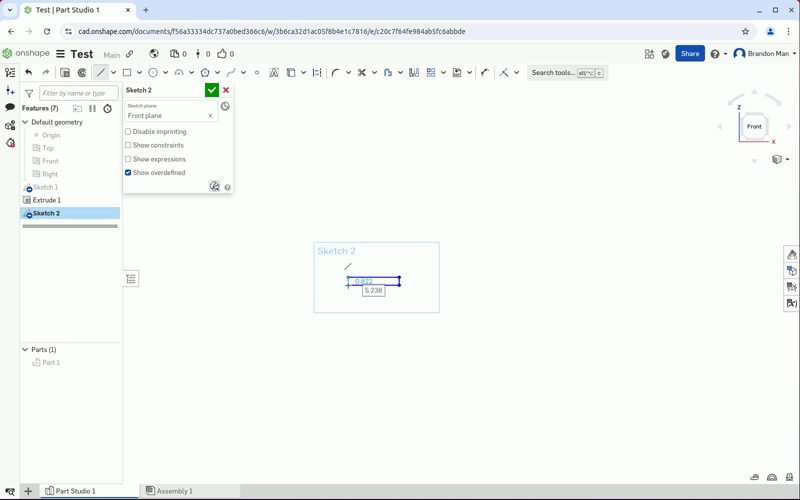
scroll(6)
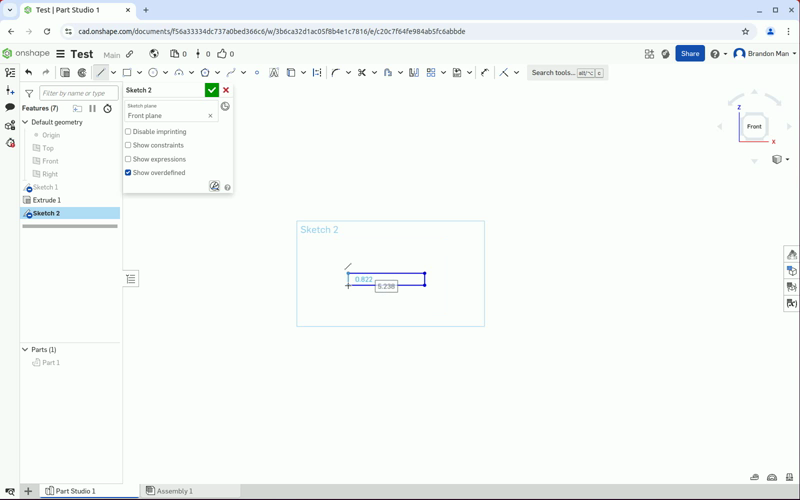
scroll(6)
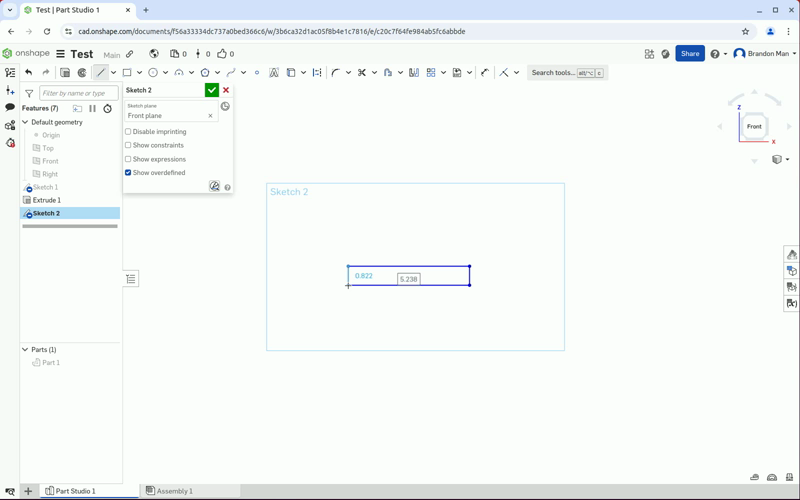
scroll(6)
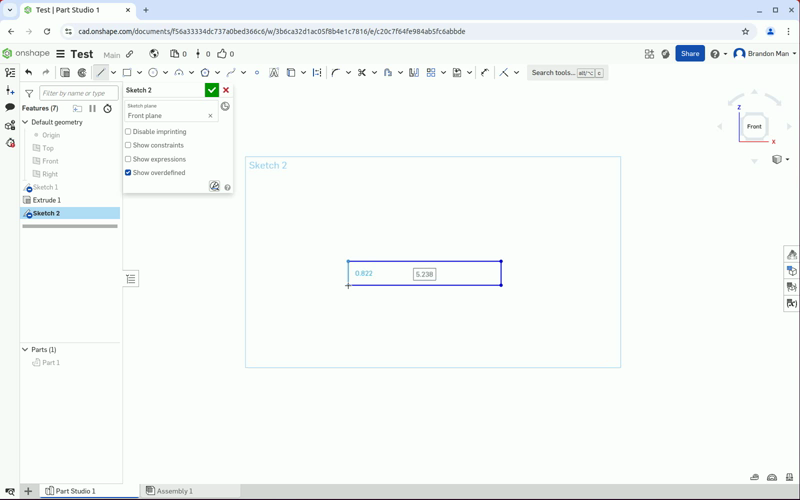
scroll(6)
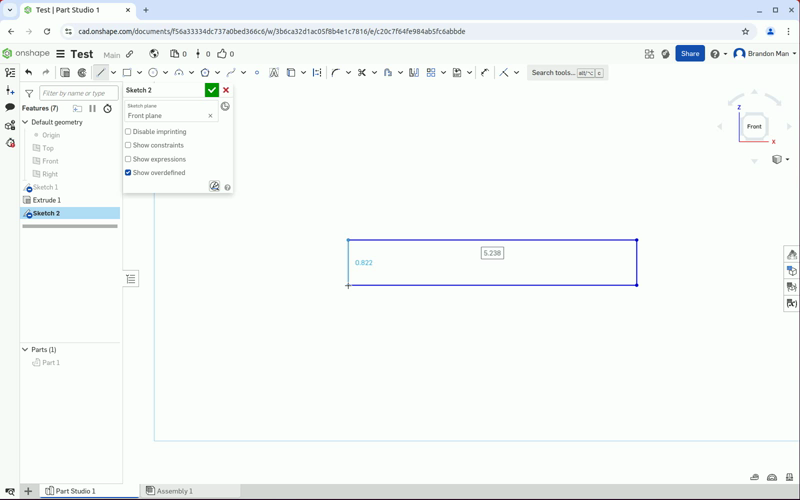
key_up(shift)
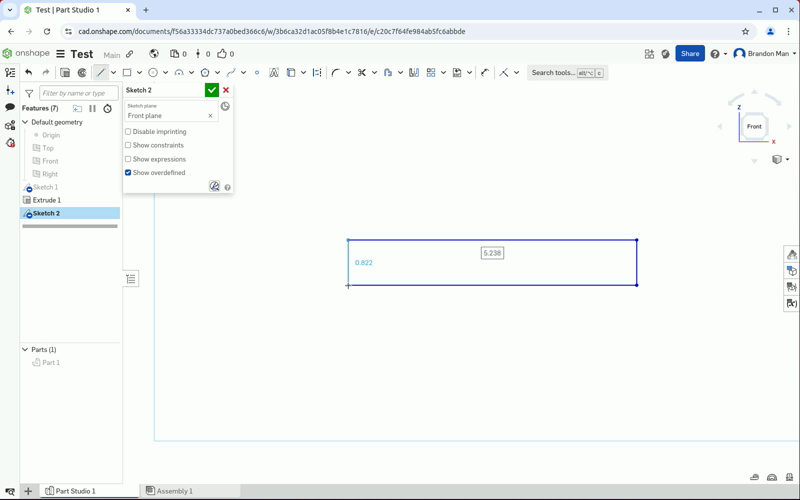
click(348, 285)
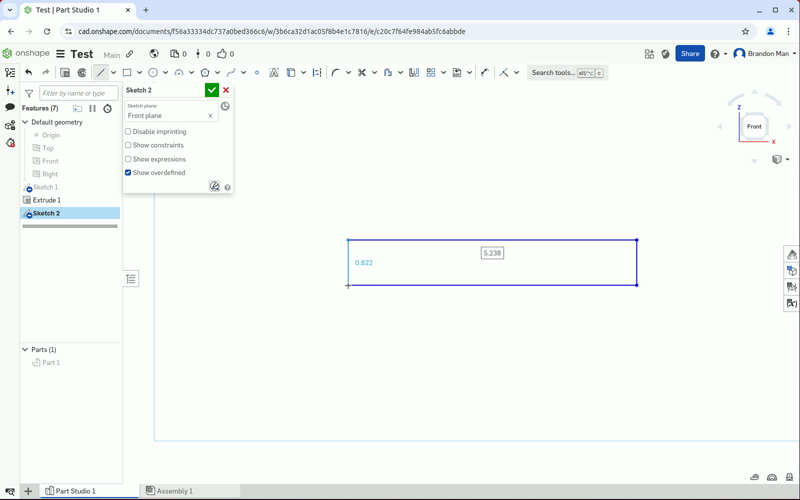
scroll(-6)
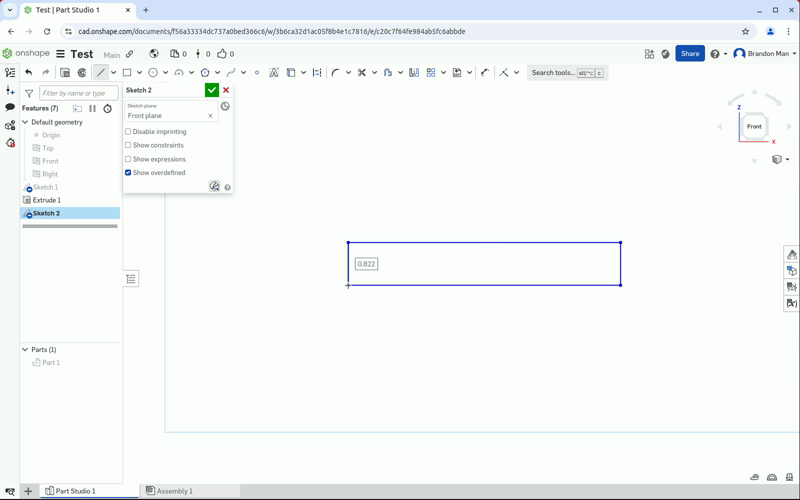
scroll(-6)
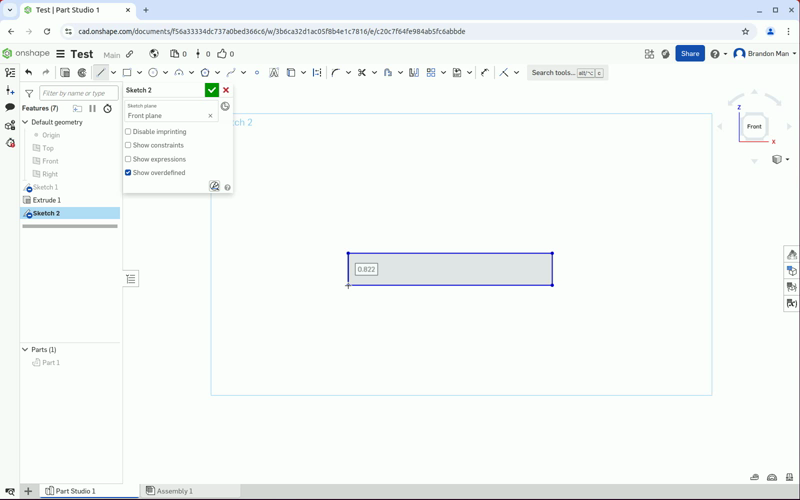
scroll(-6)
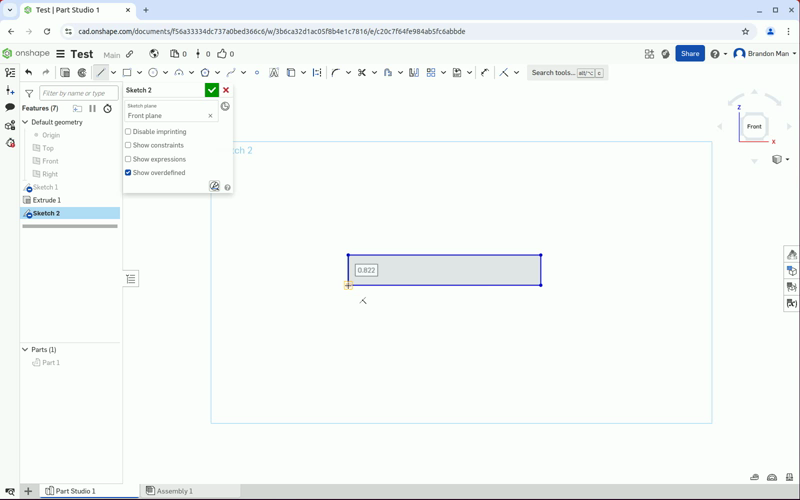
scroll(-6)
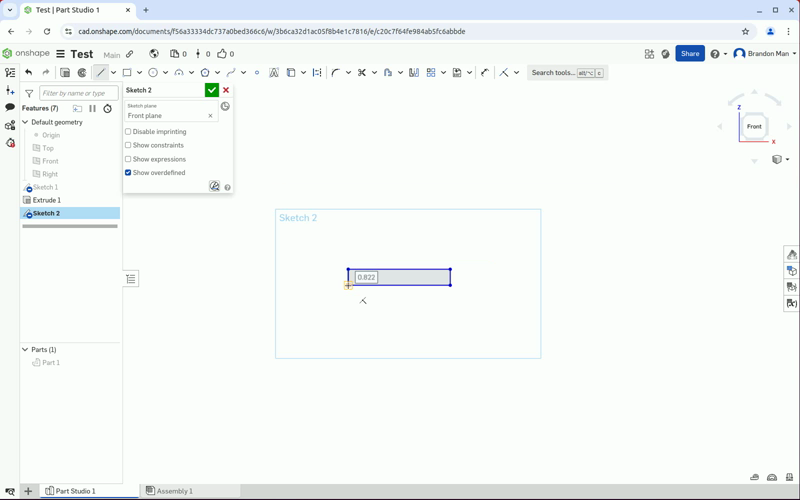
scroll(-6)
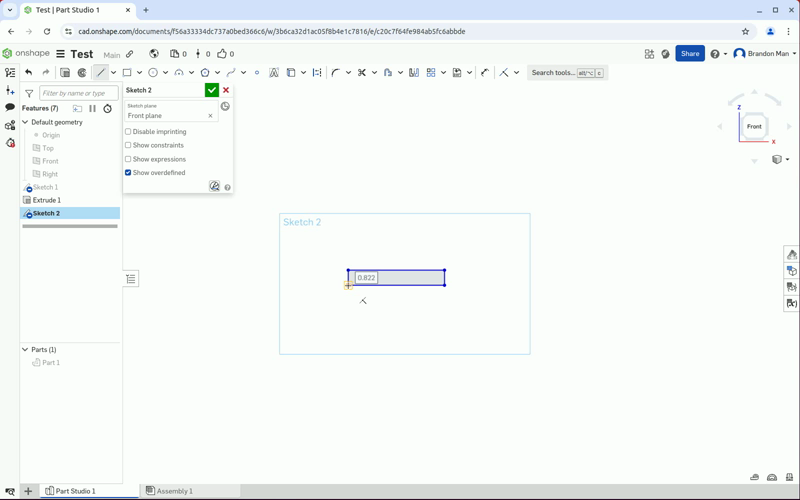
scroll(-6)
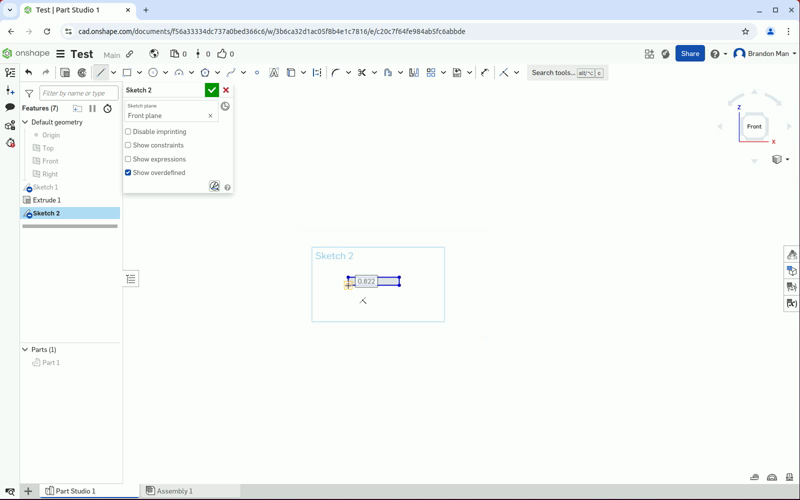
scroll(-6)
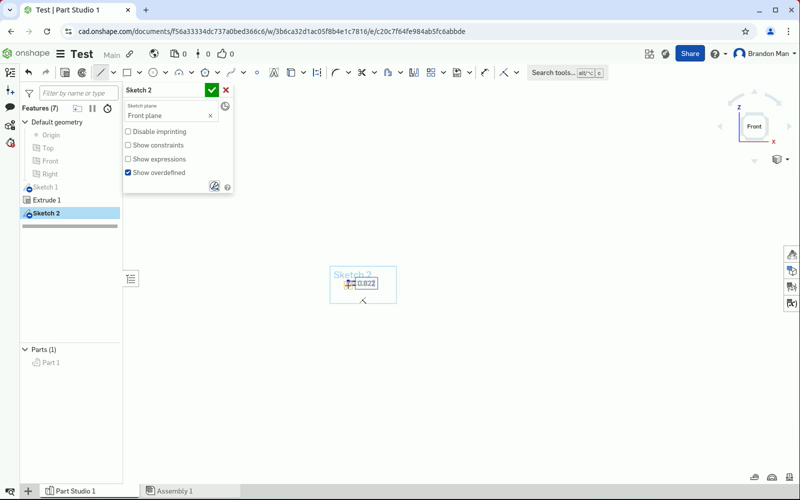
key(esc)
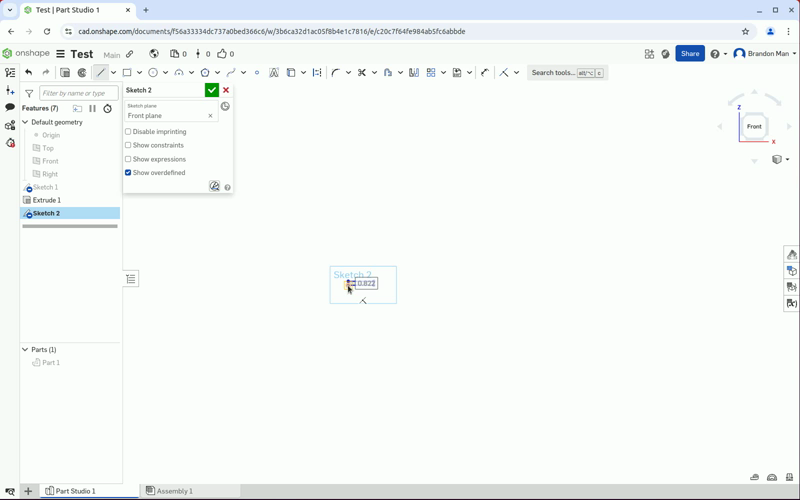
mouse_move(357, 282)
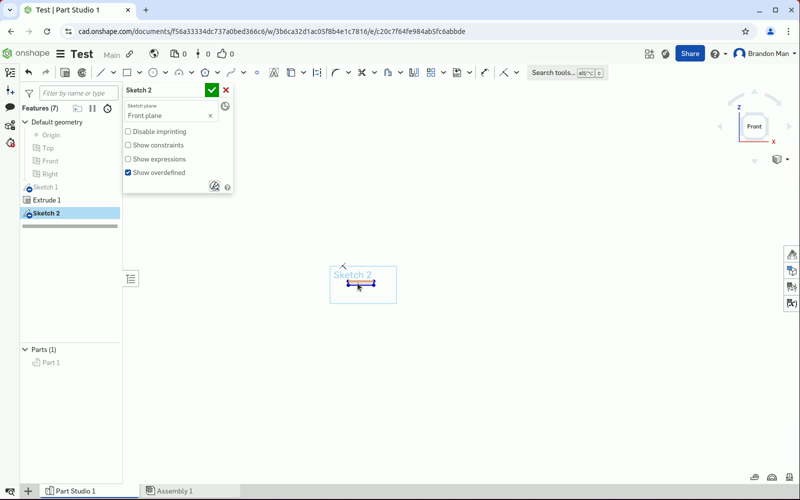
scroll(6)
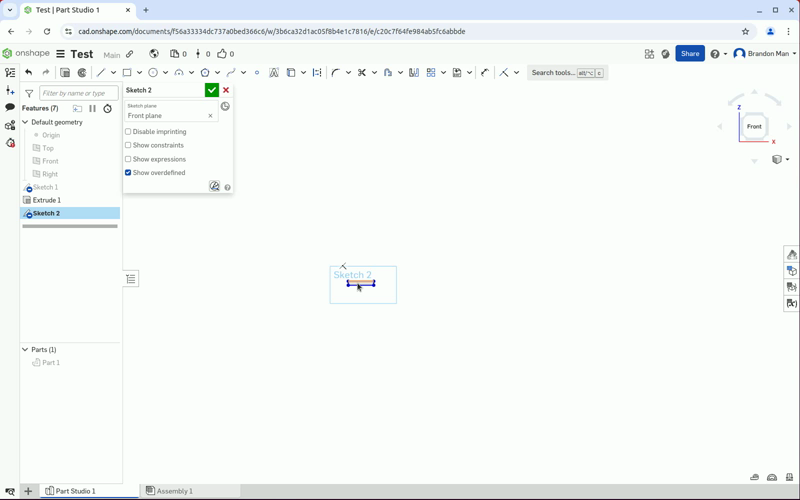
scroll(6)
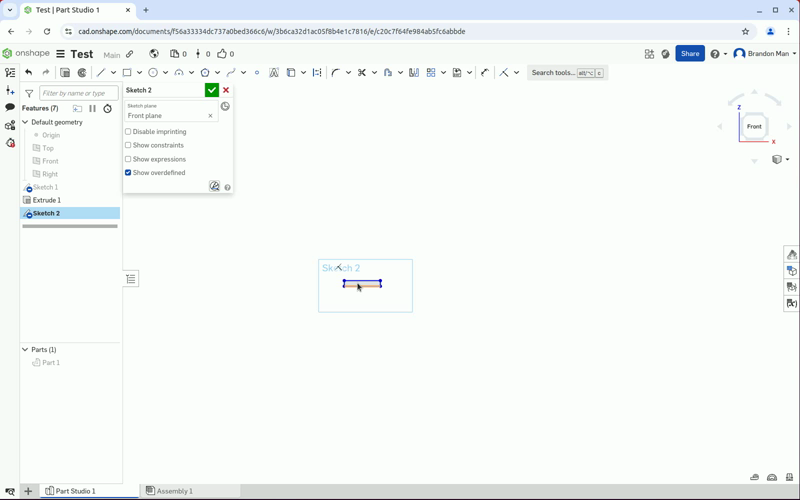
scroll(6)
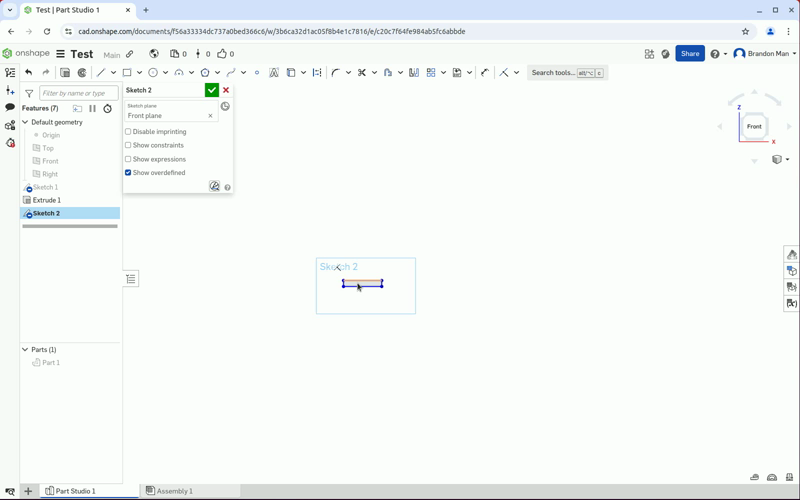
scroll(6)
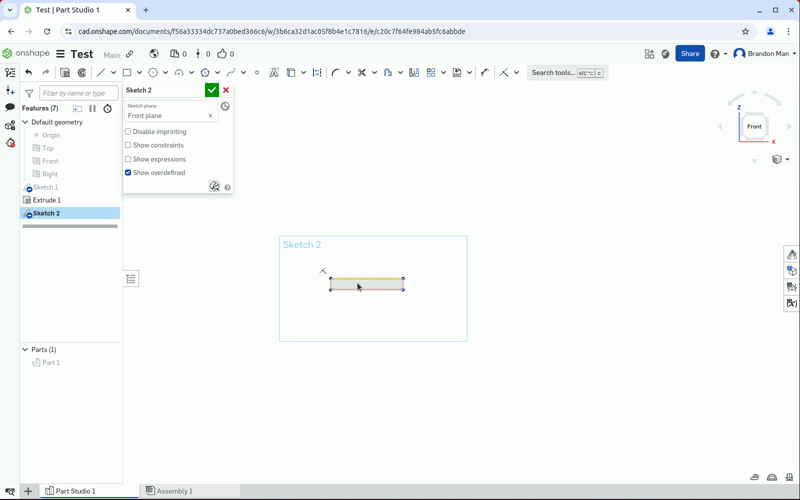
scroll(6)
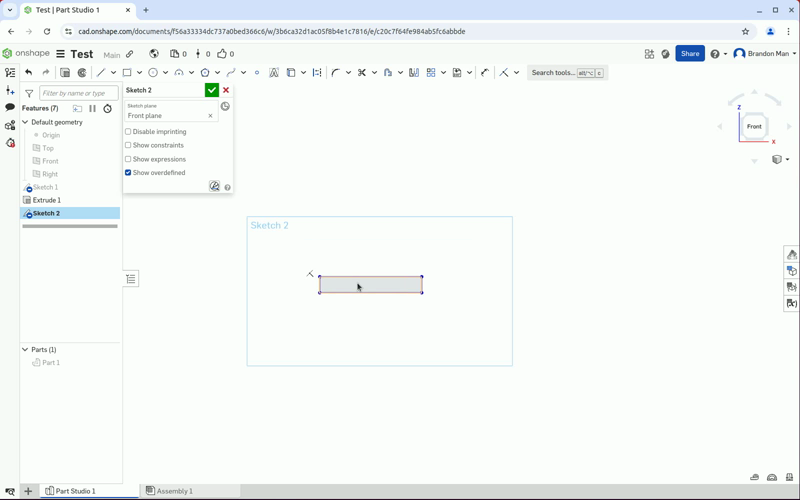
scroll(6)
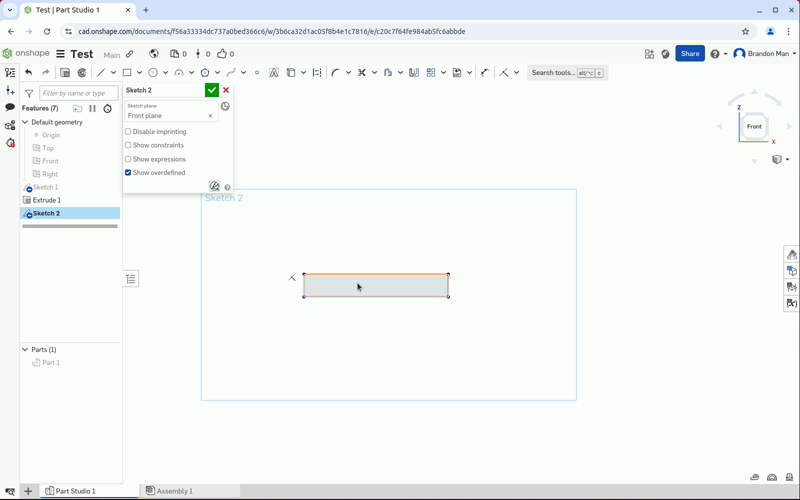
scroll(6)
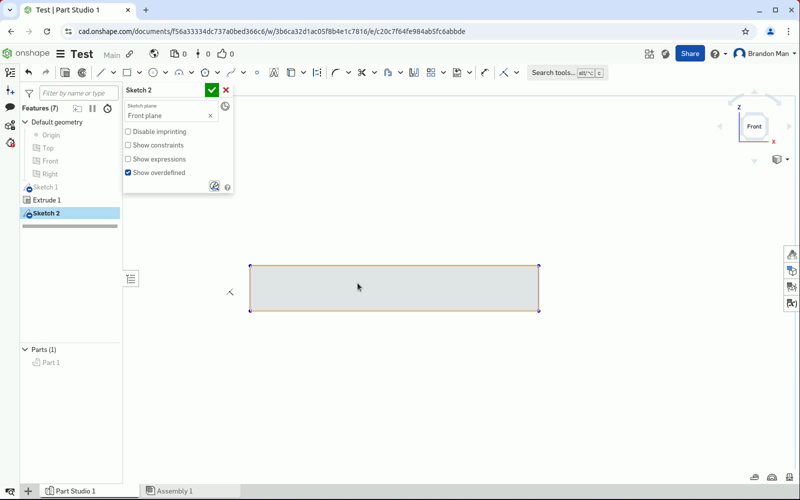
click(357, 282)
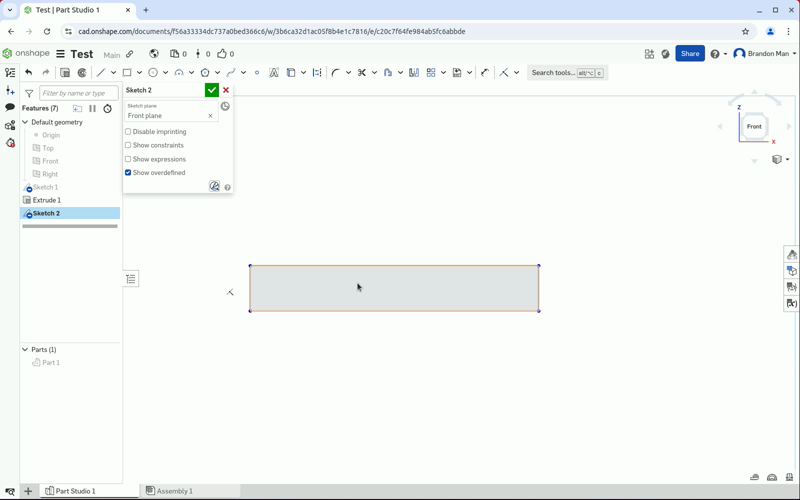
scroll(-6)
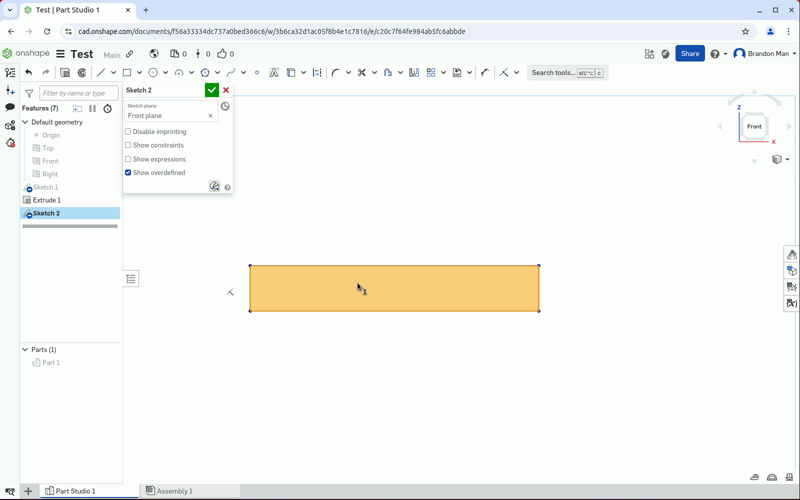
scroll(-6)
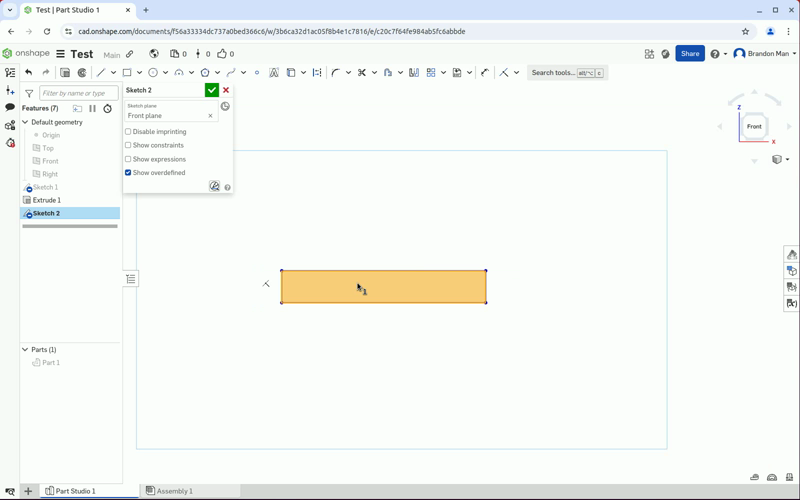
scroll(-6)
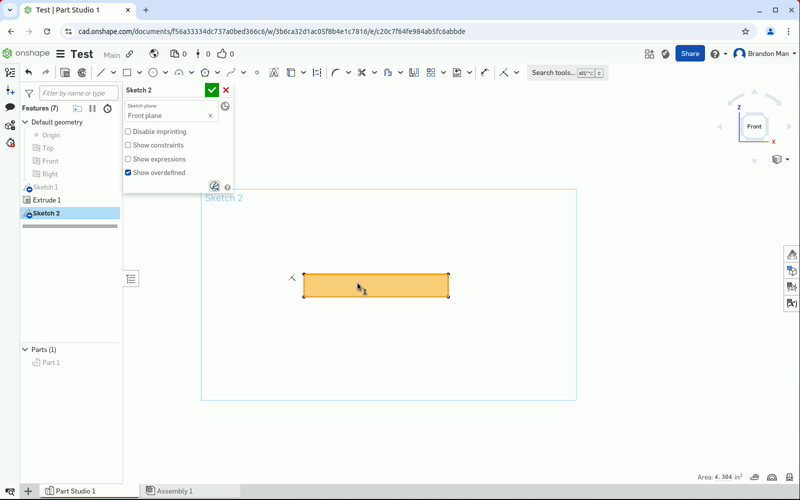
scroll(-6)
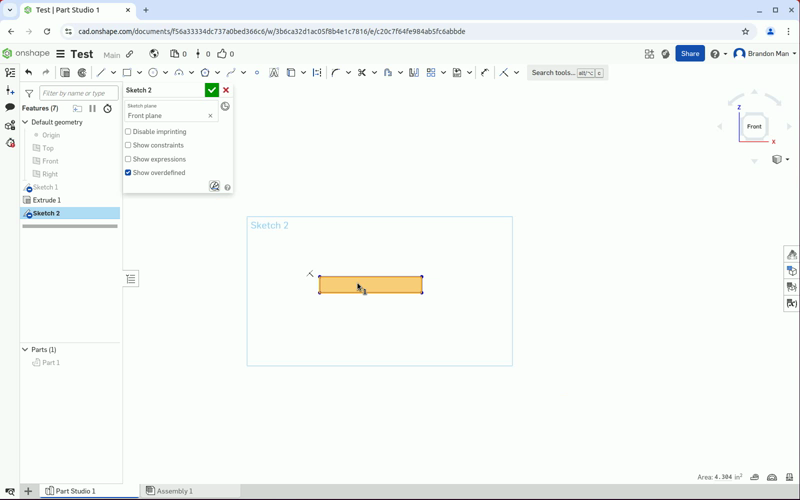
scroll(-6)
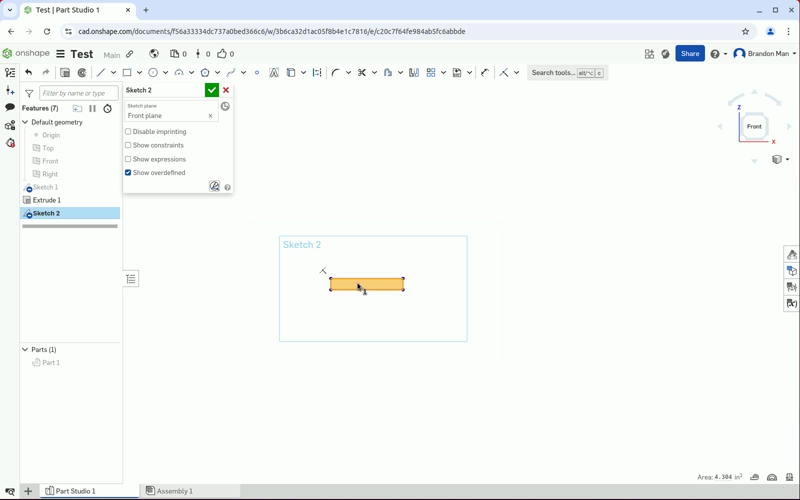
scroll(-6)
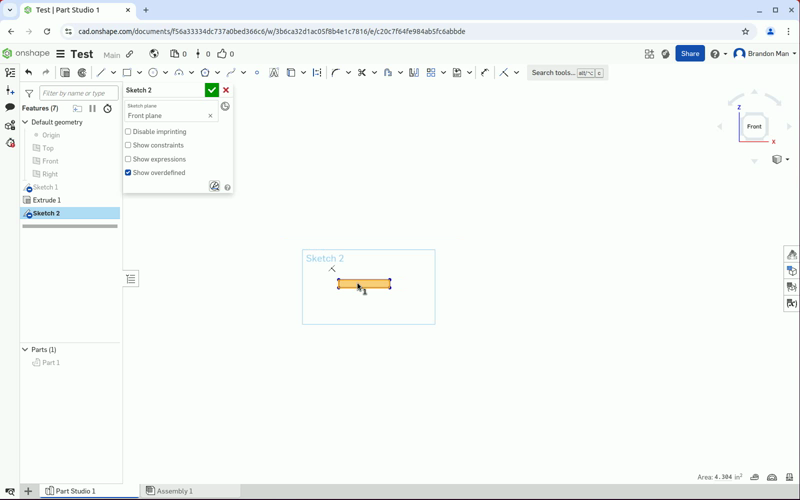
scroll(-6)
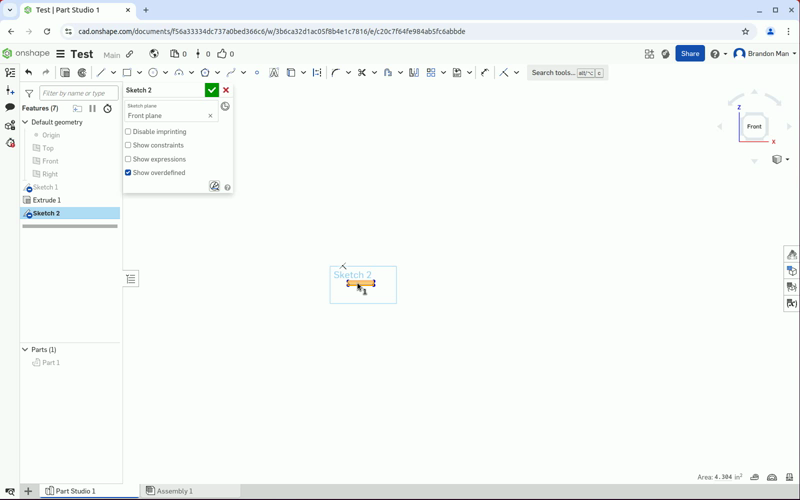
mouse_move(73, 352)
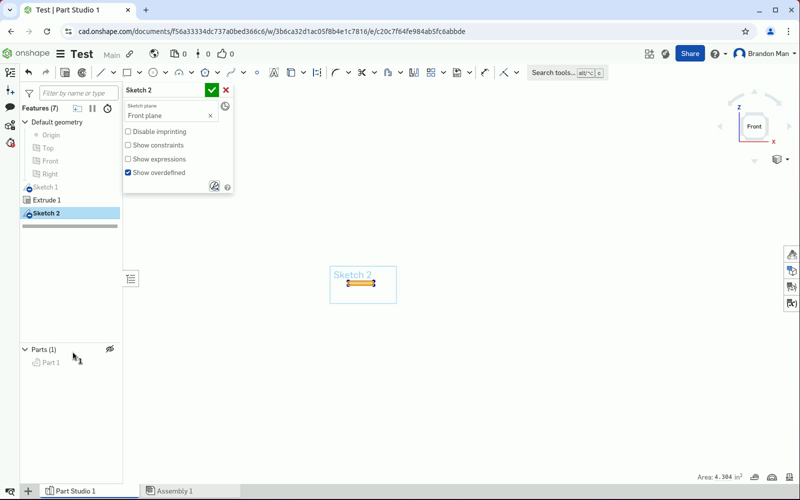
key(shift+y)
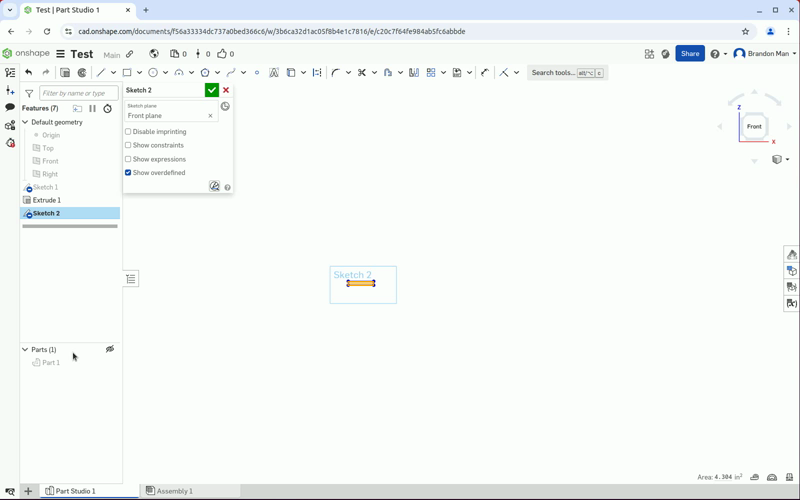
key(shift+e)
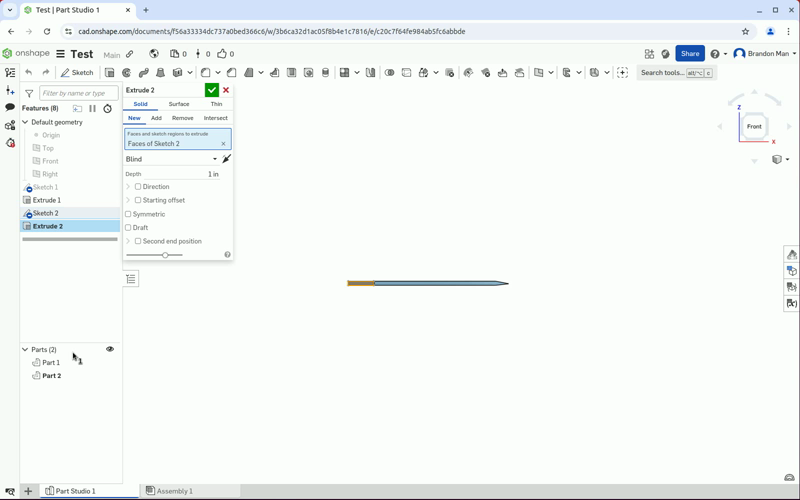
mouse_move(143, 106)
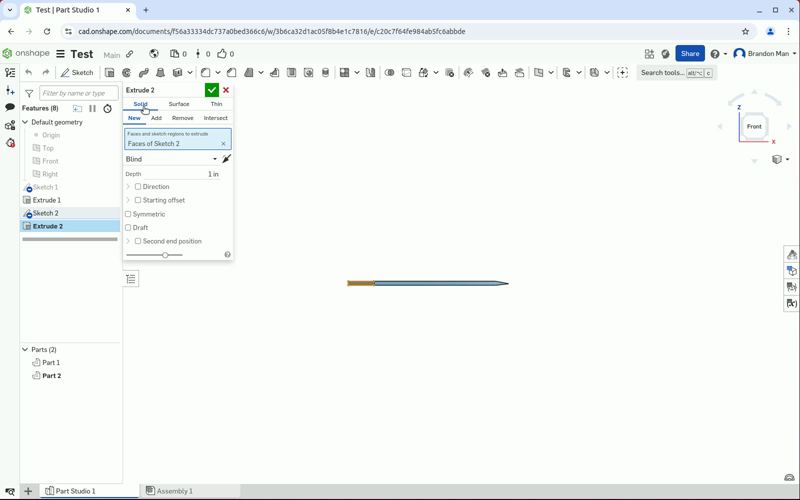
click(143, 106)
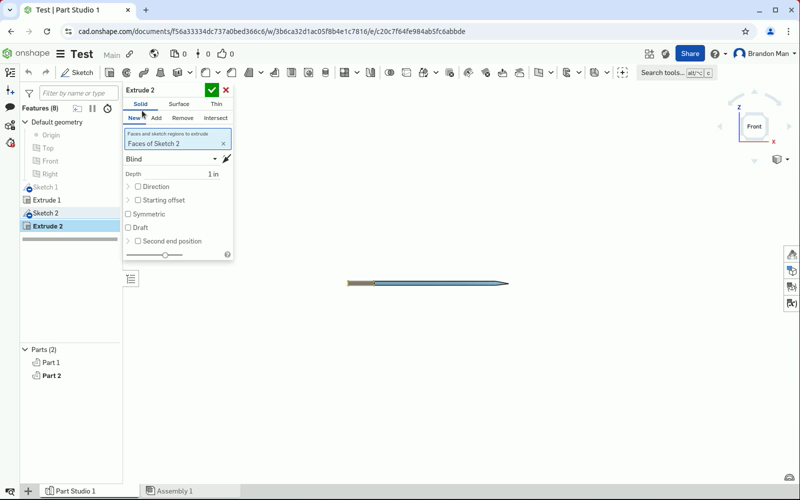
mouse_move(137, 120)
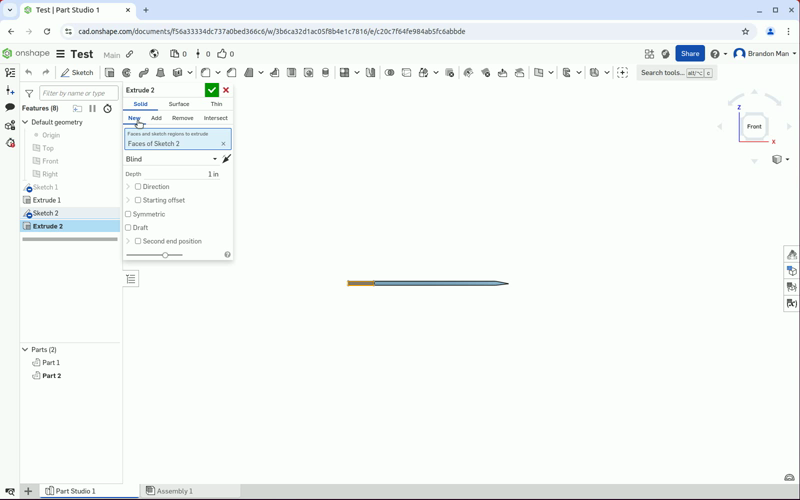
click(137, 120)
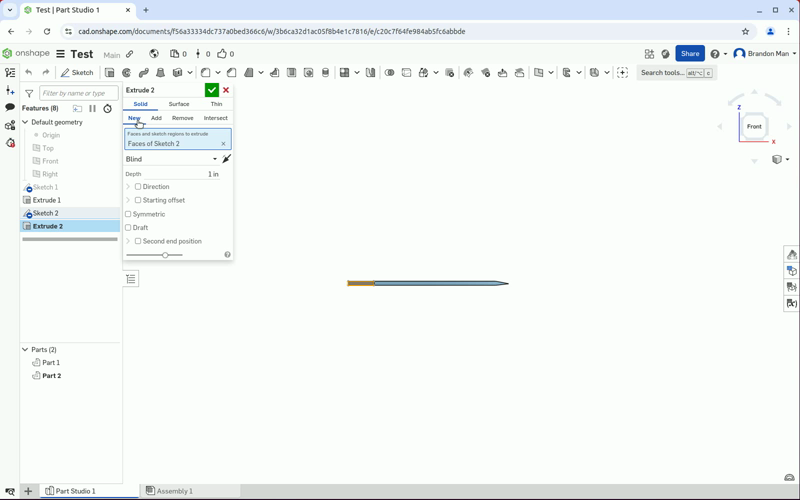
key(tab, 4)
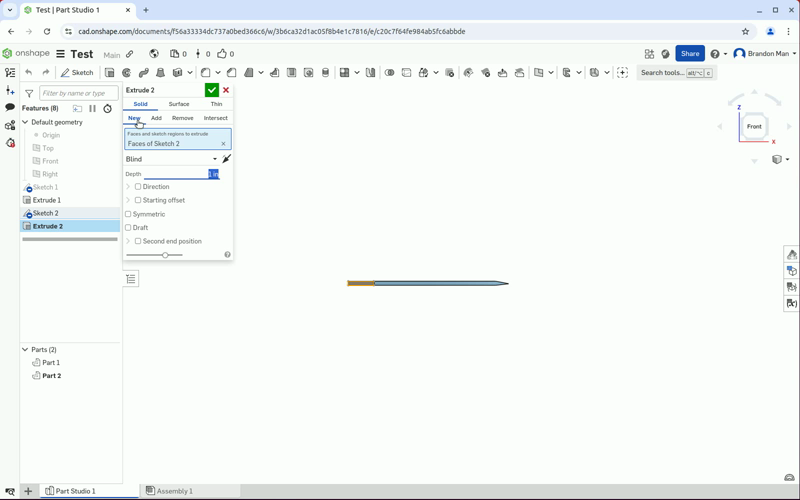
text(-0.482)
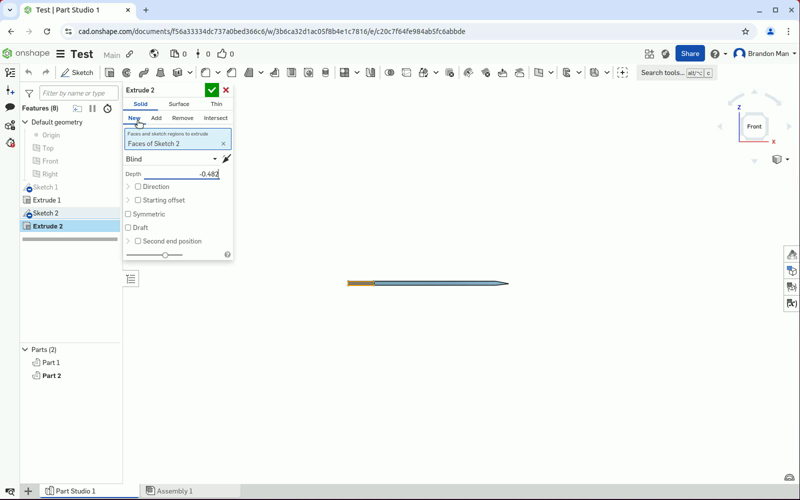
key(tab, 3)
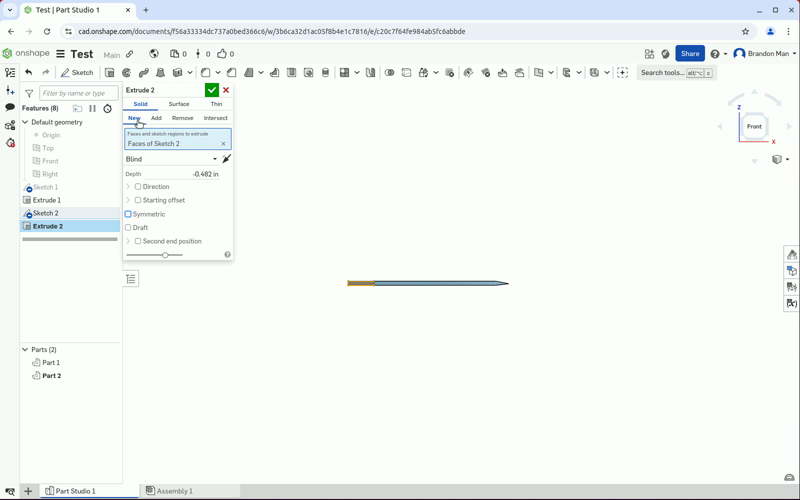
key(space)
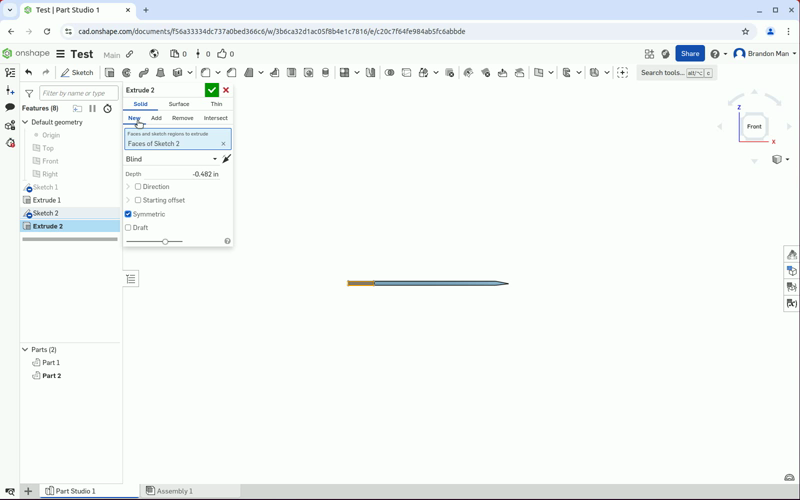
key(enter)
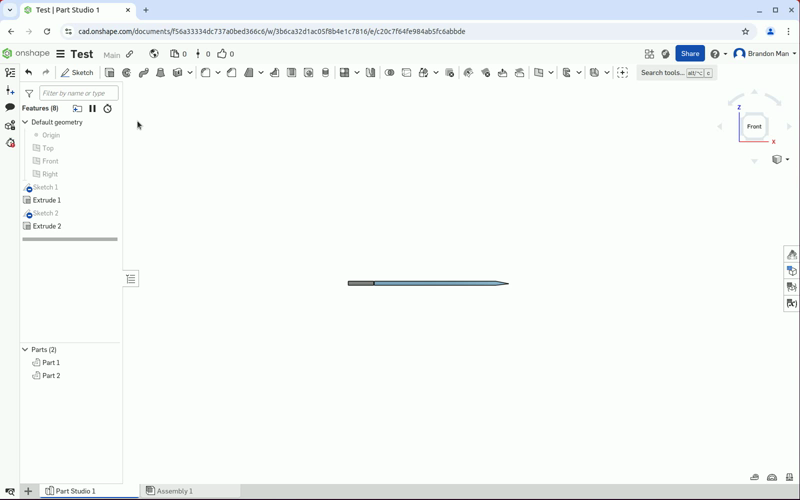
key(shift+h)
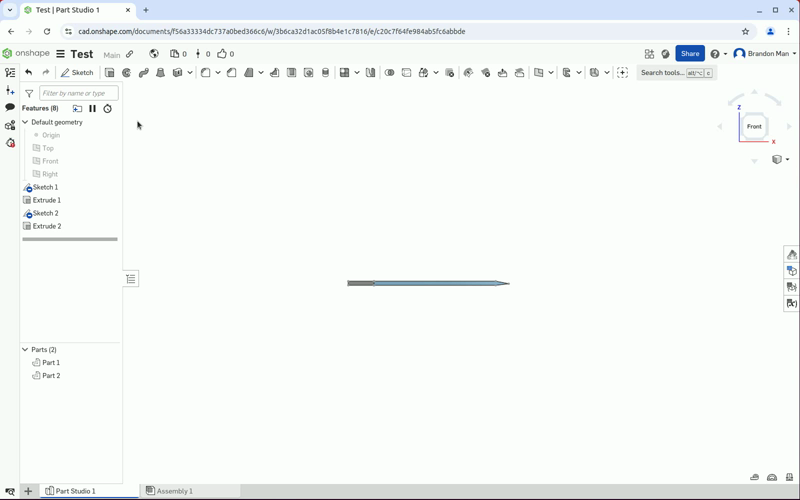
key(shift+h)
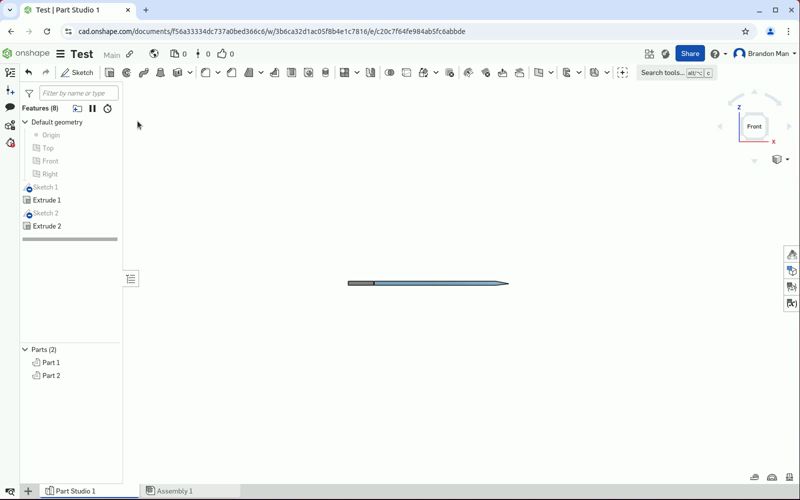
mouse_move(73, 189)
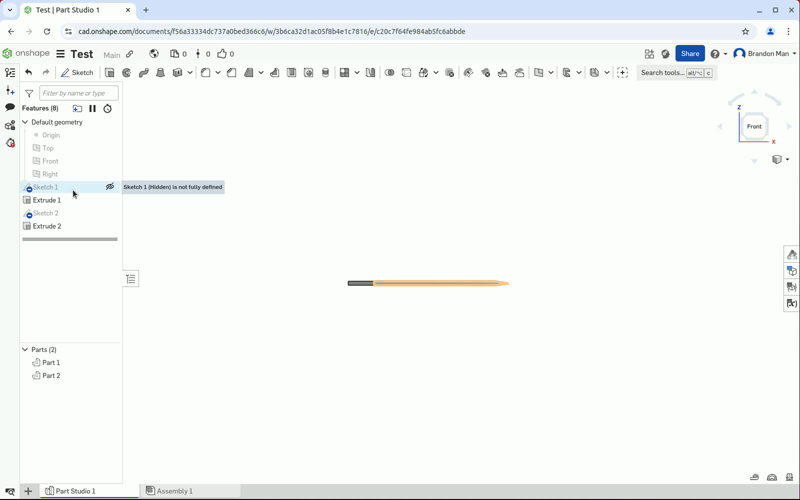
click(73, 189)
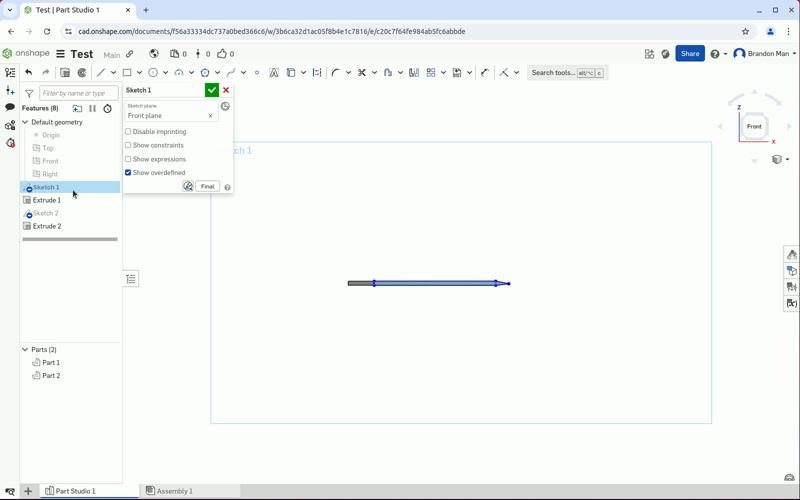
mouse_move(229, 92)
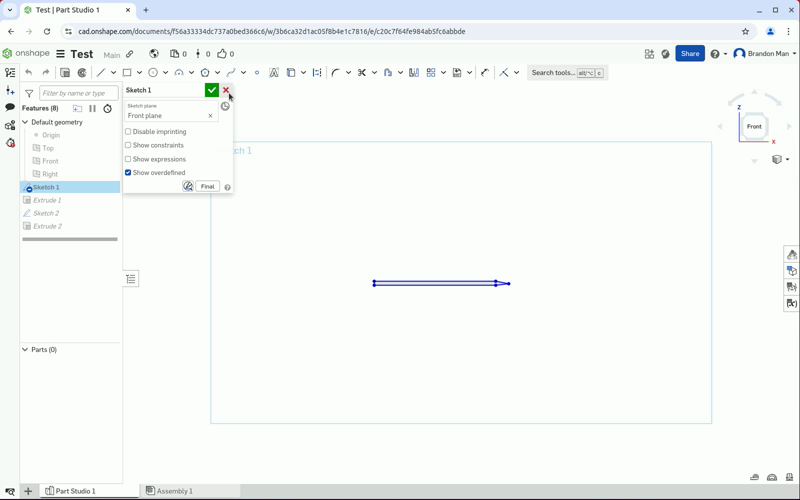
click(229, 92)
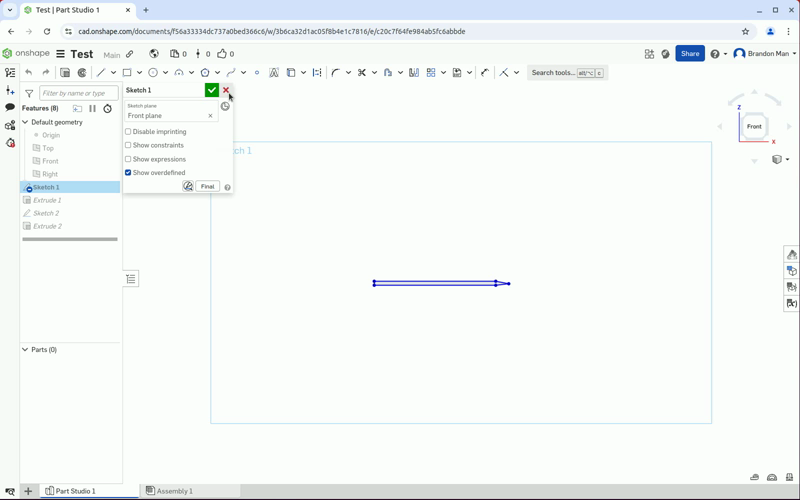
key(shift+s)
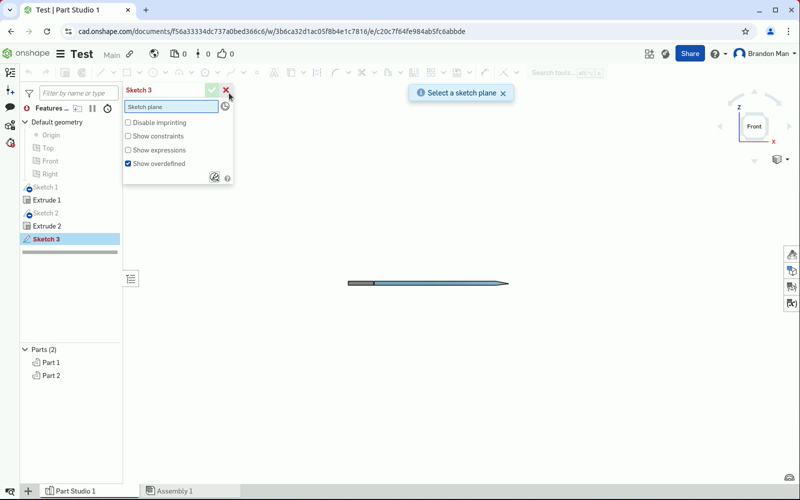
mouse_move(73, 163)
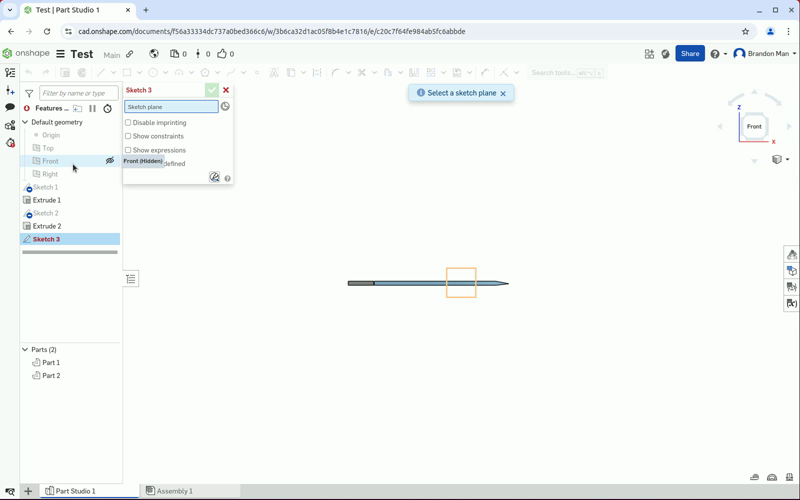
click(73, 163)
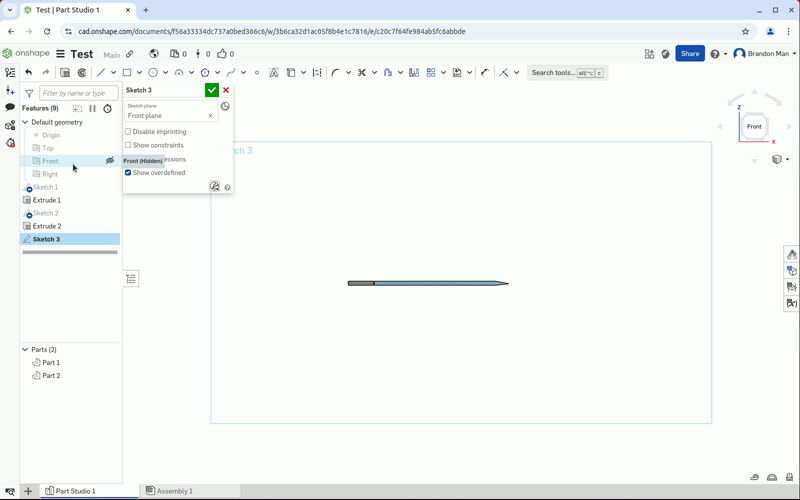
mouse_move(73, 352)
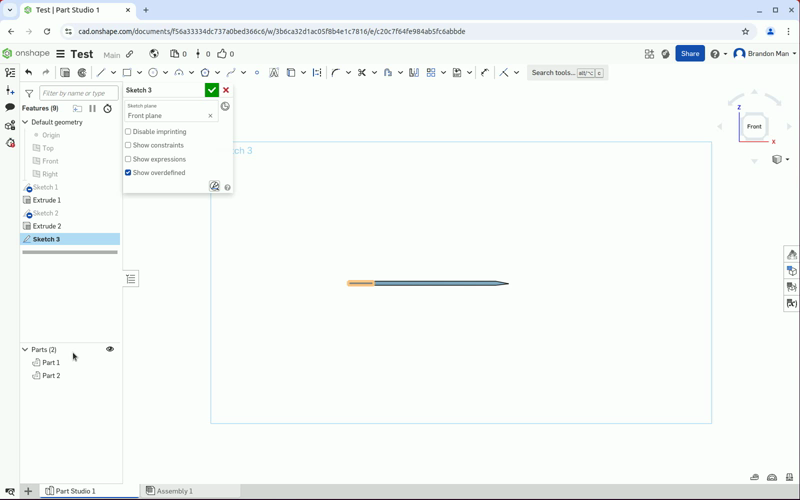
key(y)
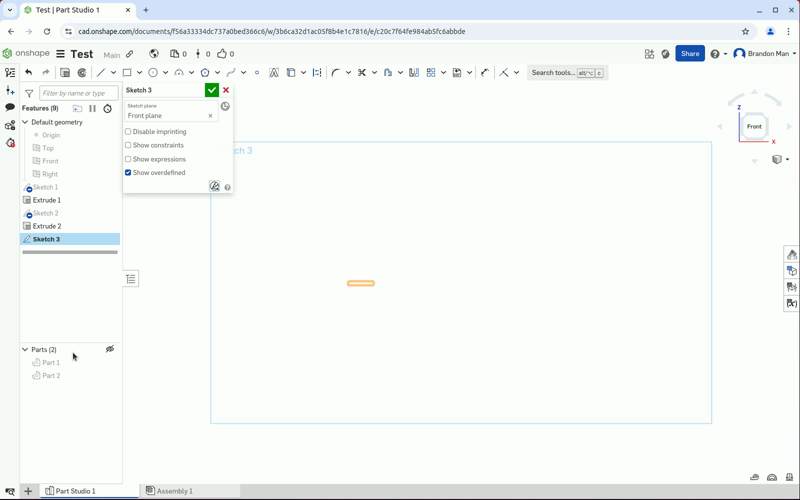
key(l)
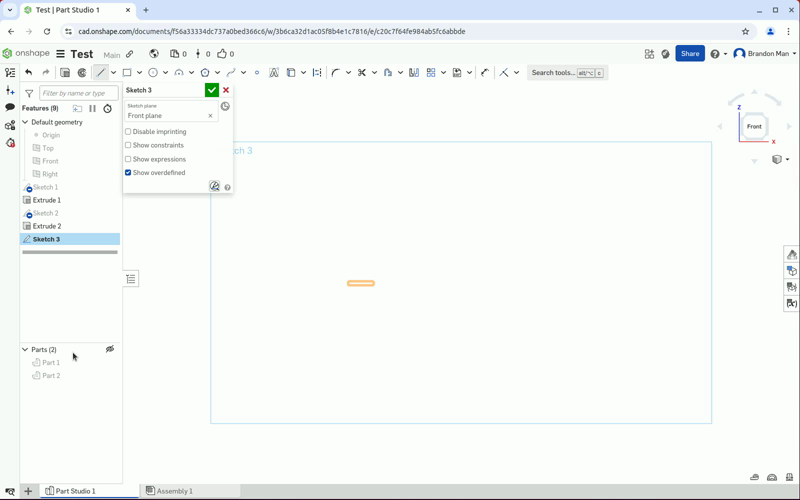
key_down(shift)
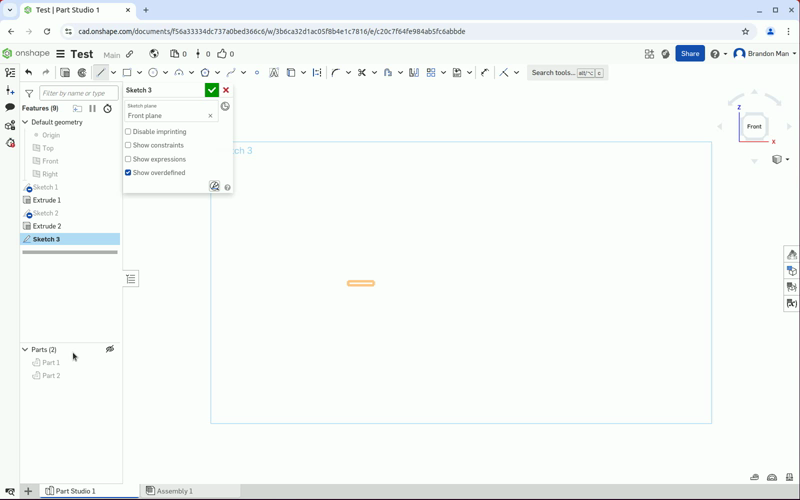
mouse_move(372, 285)
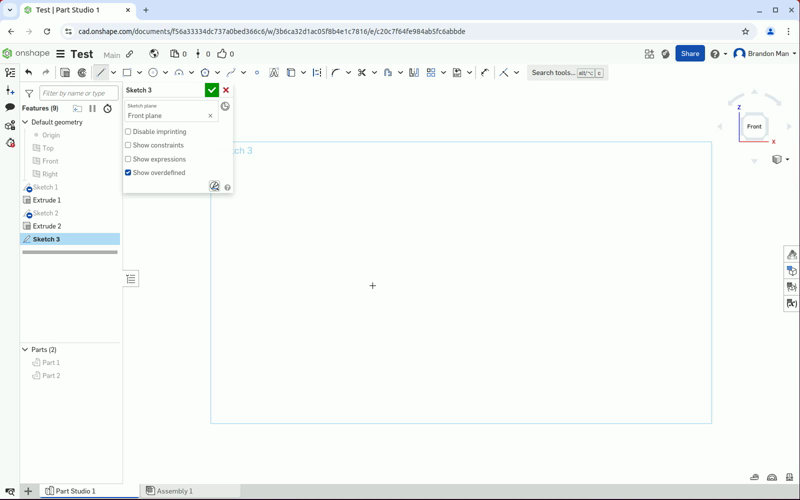
click(372, 285)
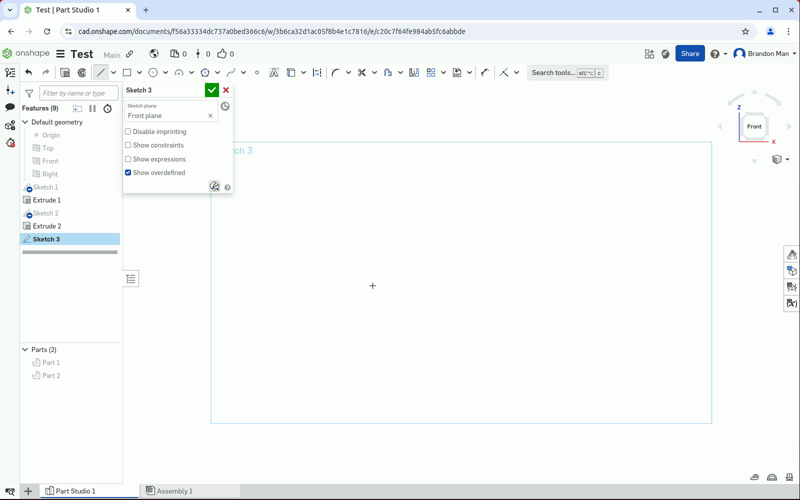
key_up(shift)
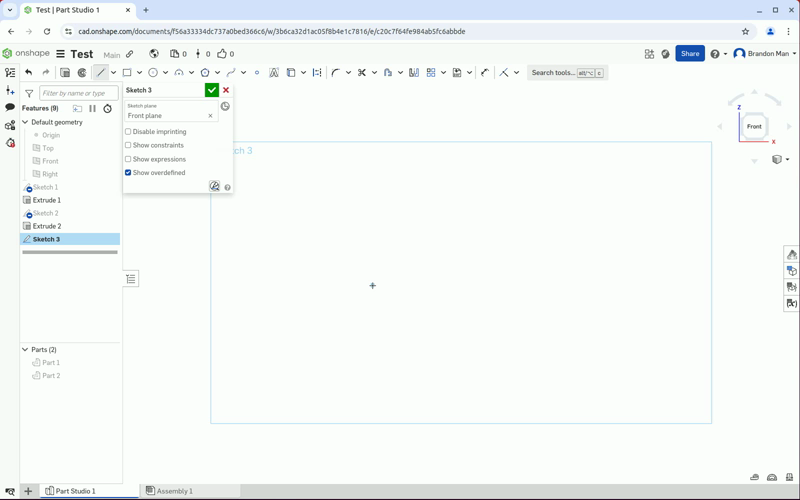
key_down(shift)
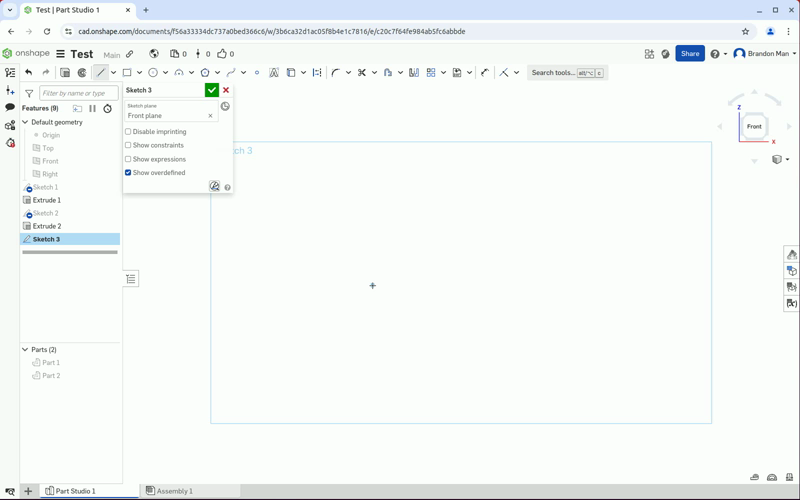
mouse_move(402, 285)
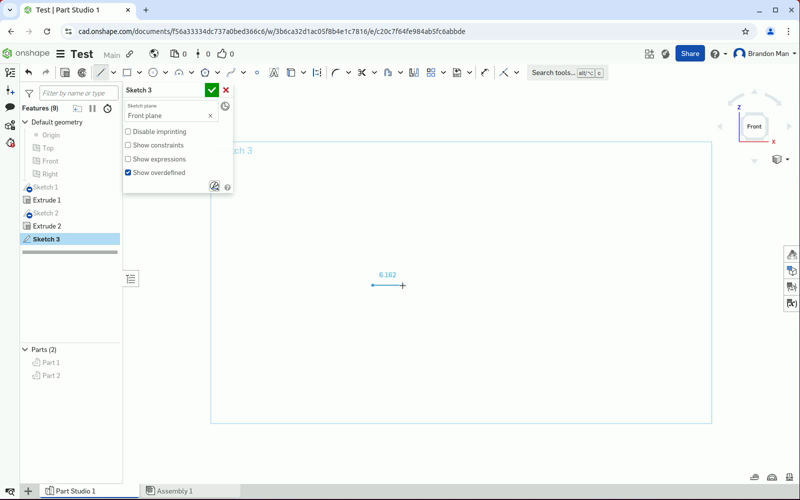
mouse_move(375, 285)
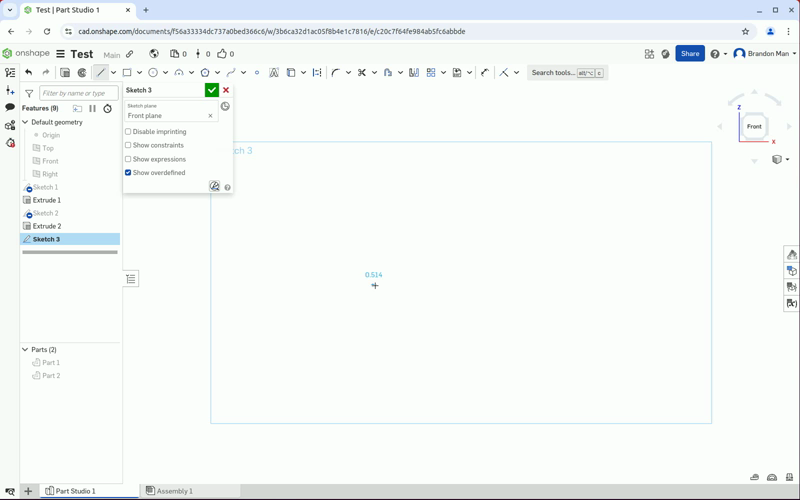
scroll(6)
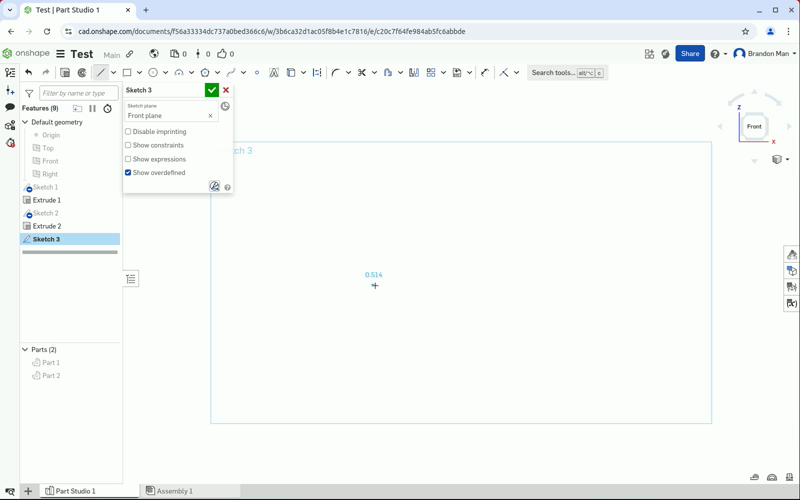
scroll(6)
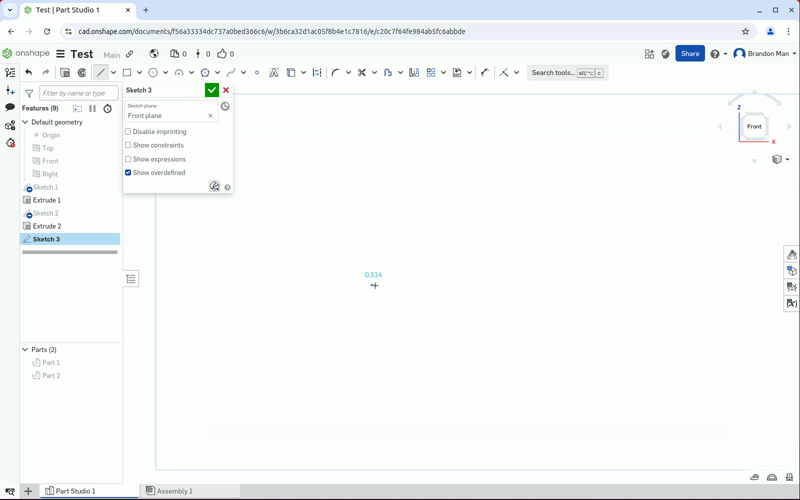
scroll(6)
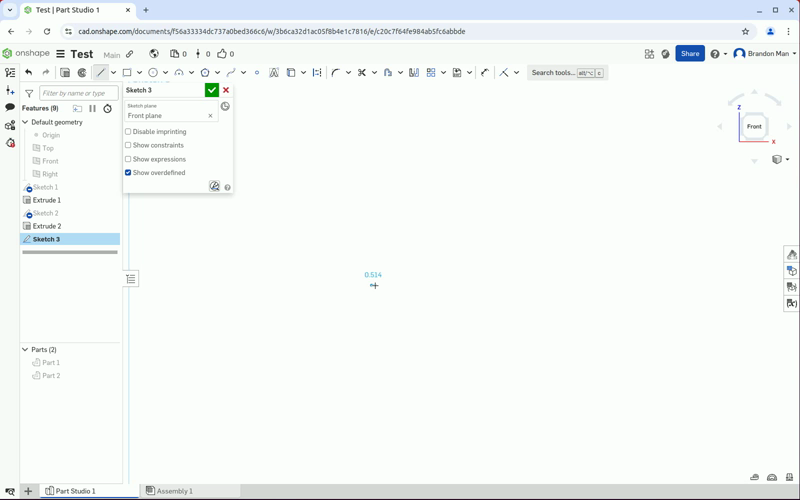
scroll(6)
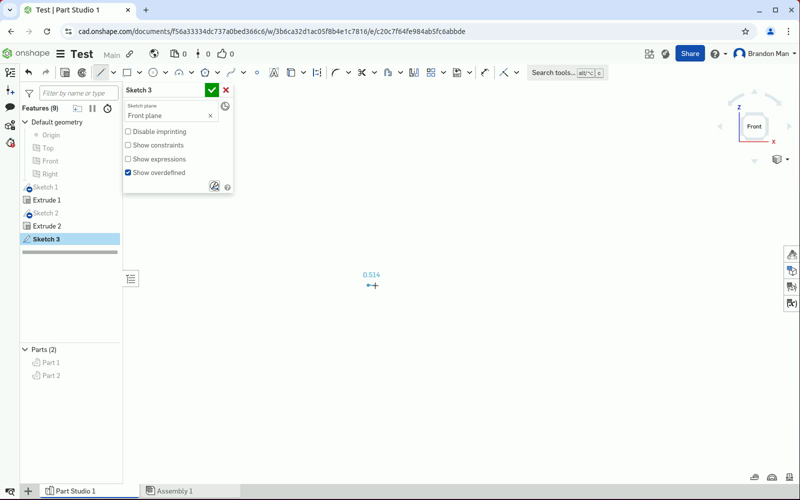
scroll(6)
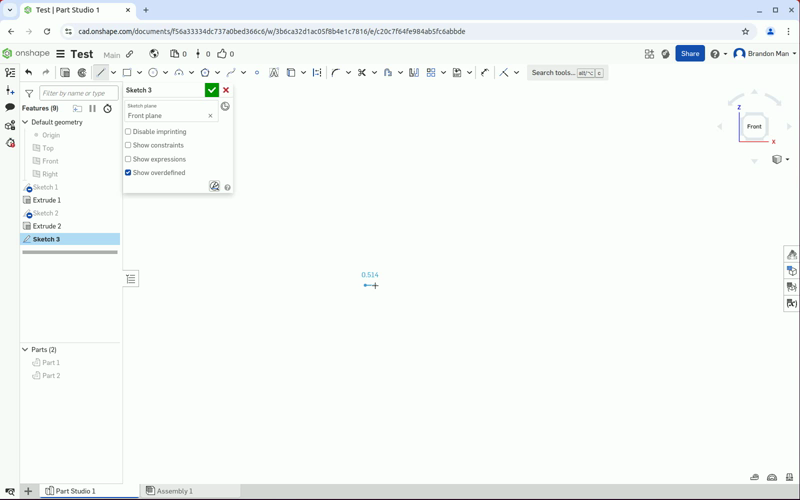
scroll(6)
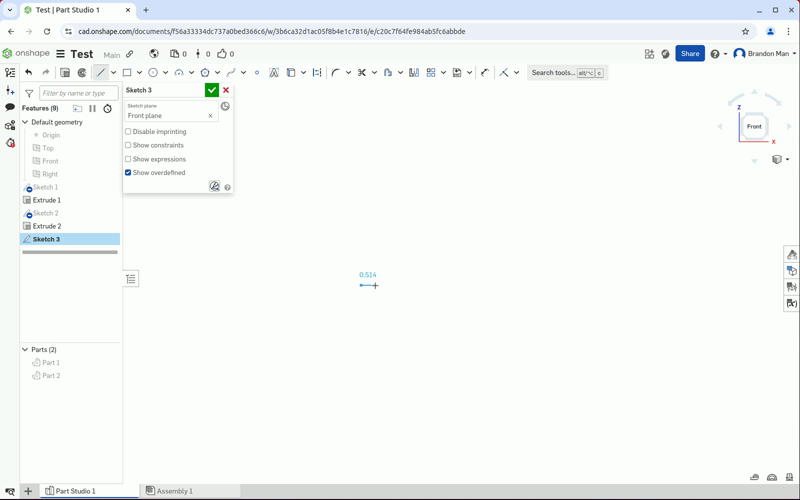
scroll(6)
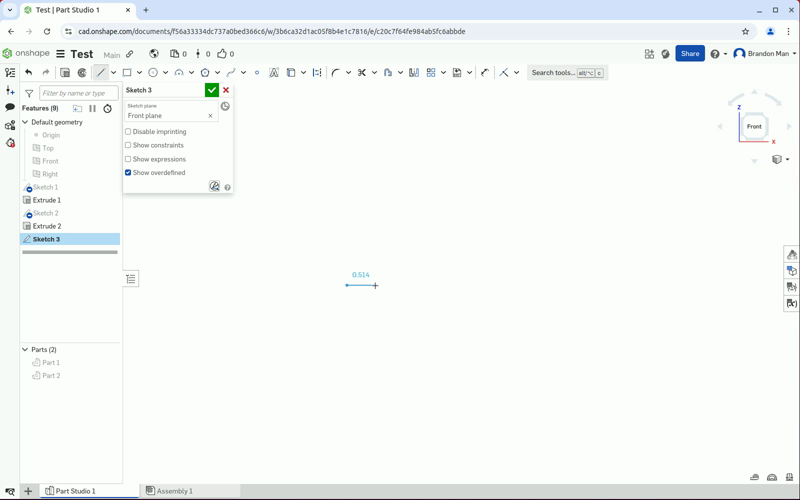
click(375, 285)
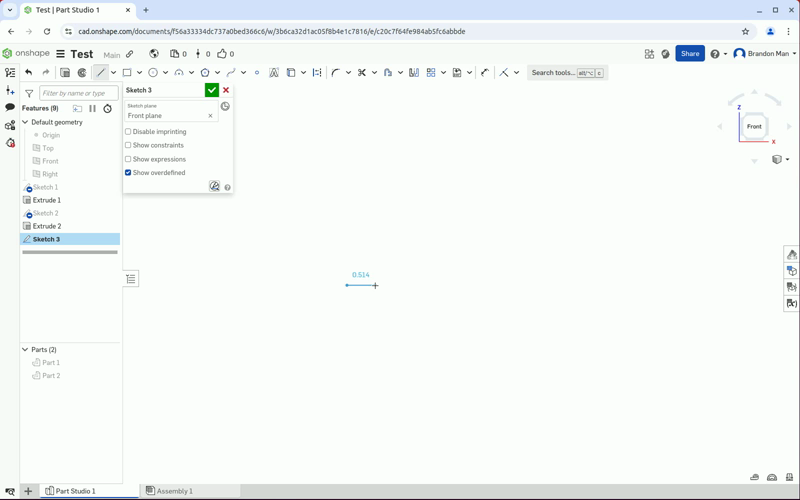
scroll(-6)
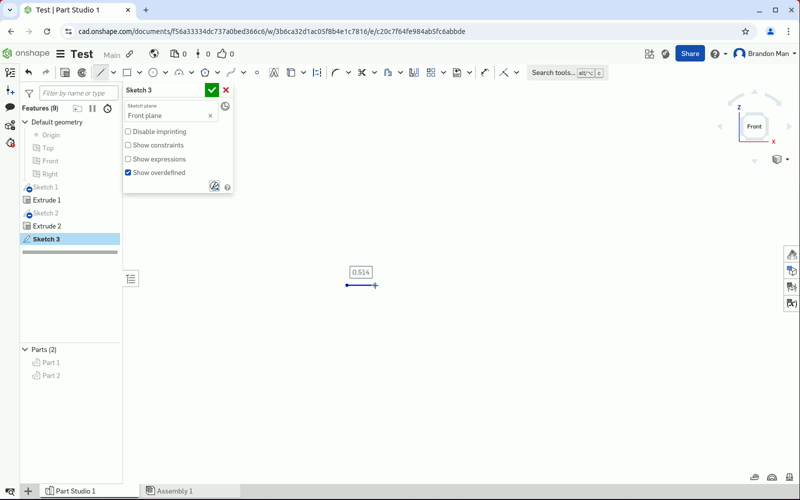
scroll(-6)
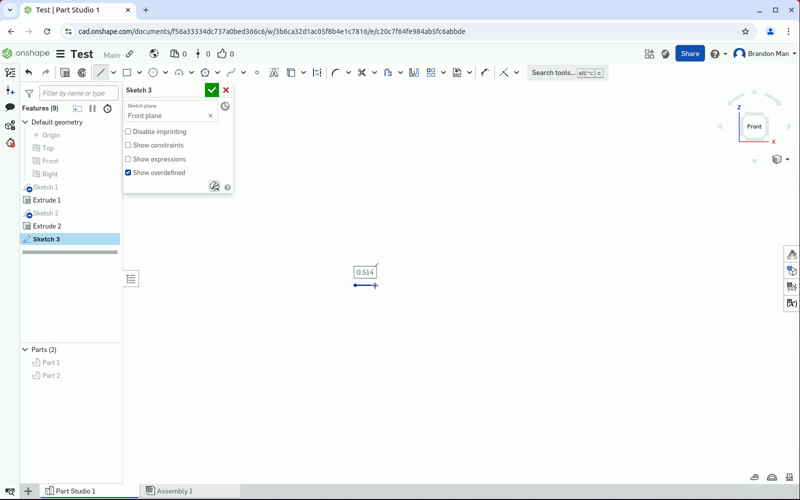
scroll(-6)
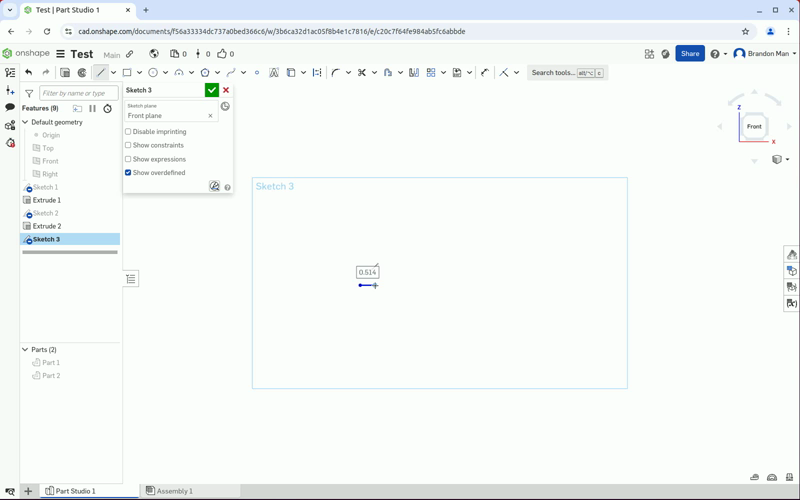
scroll(-6)
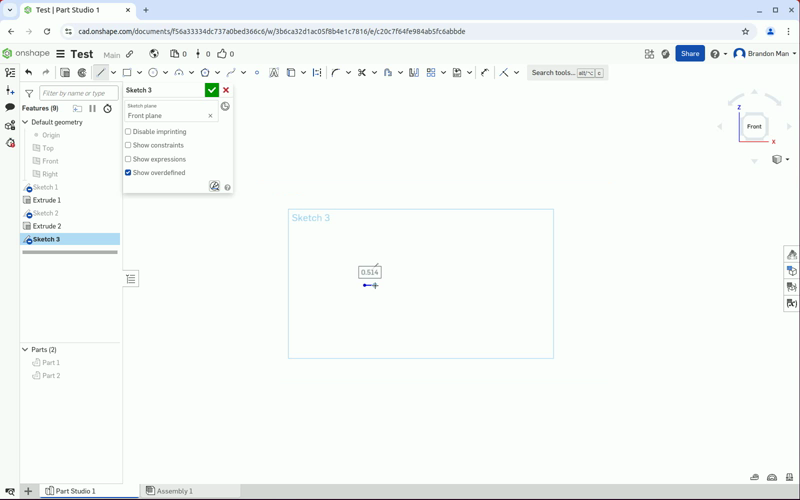
scroll(-6)
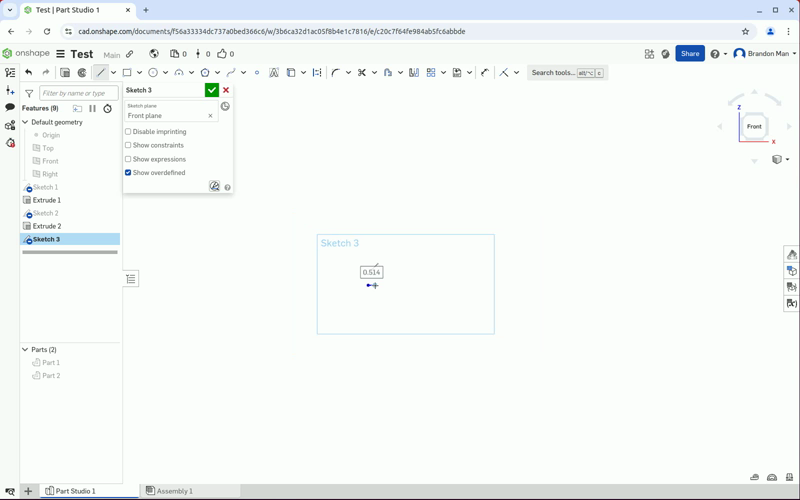
scroll(-6)
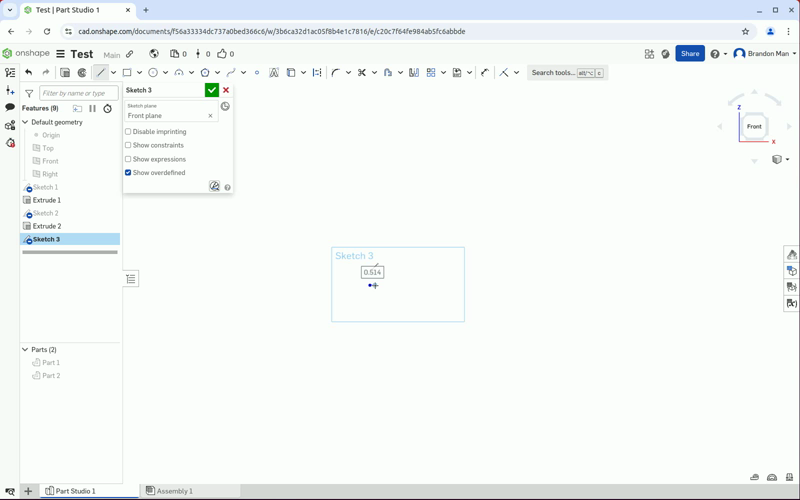
scroll(-6)
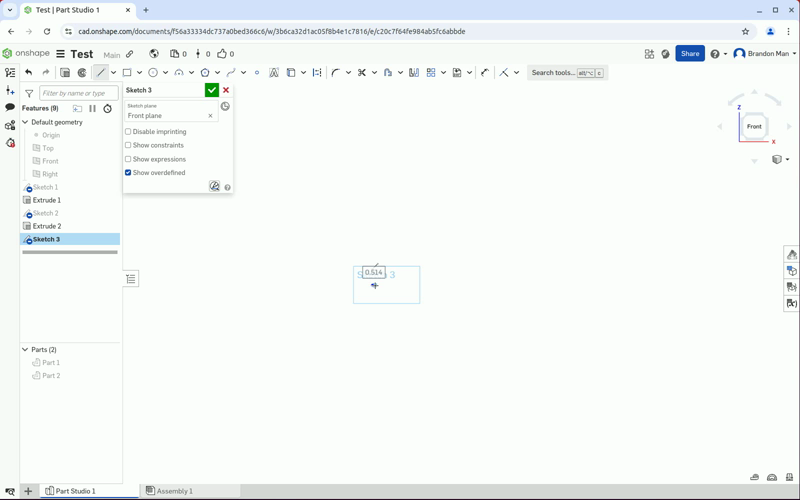
key_up(shift)
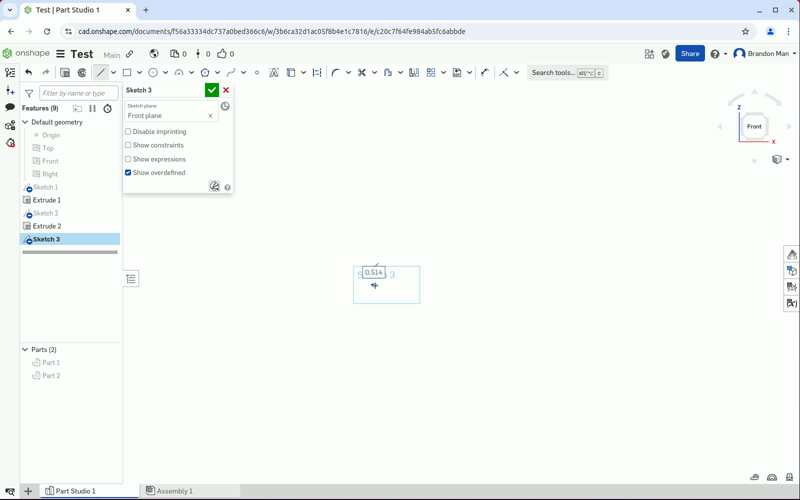
key_down(shift)
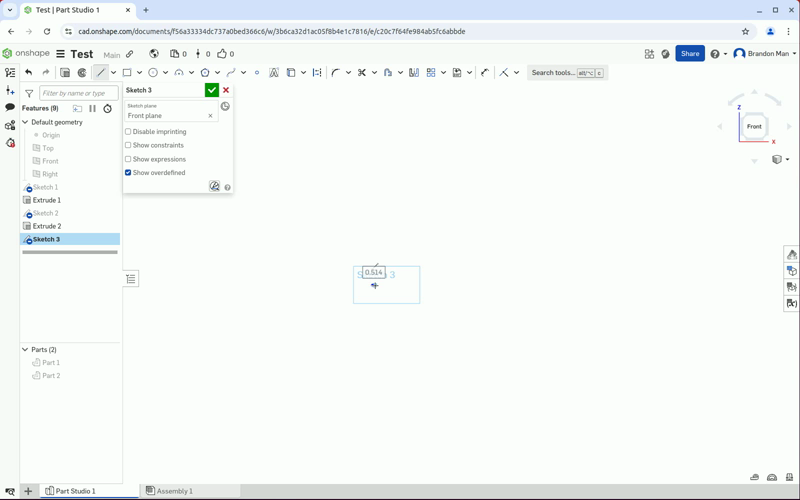
mouse_move(405, 285)
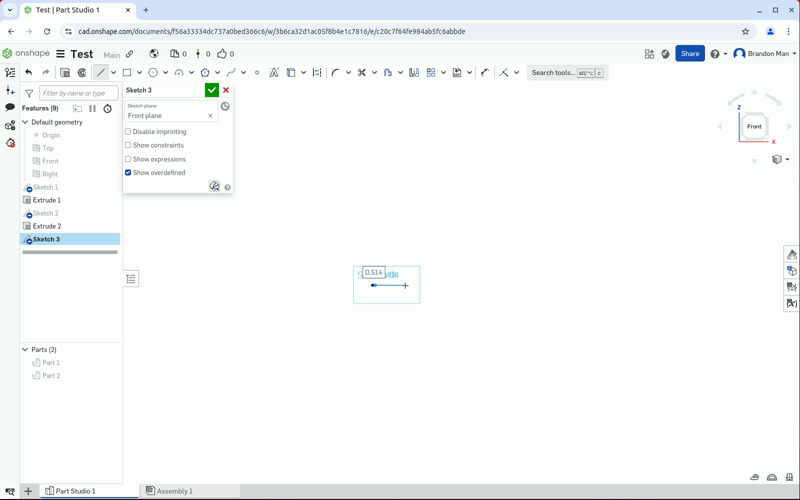
mouse_move(375, 280)
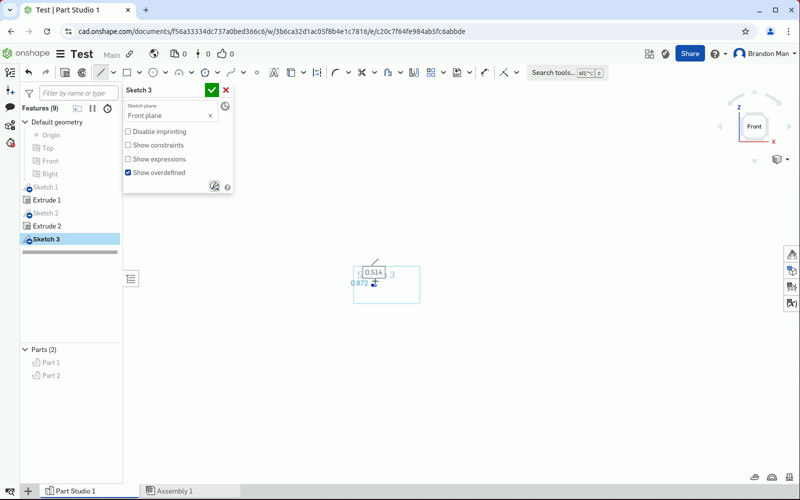
scroll(6)
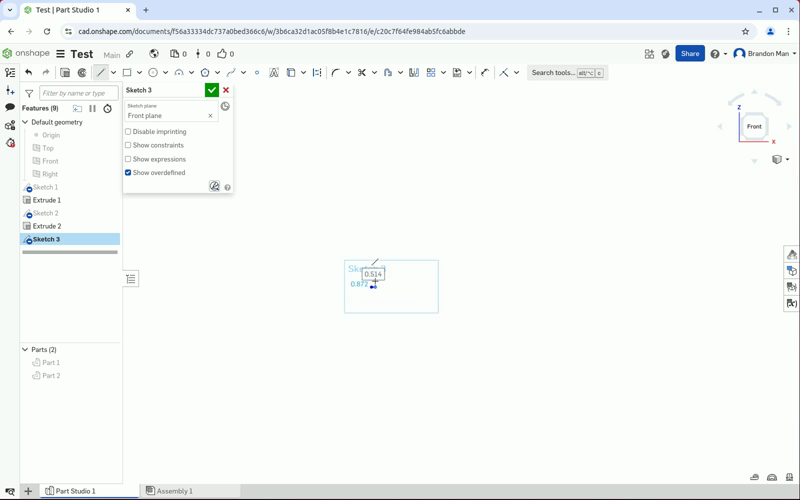
scroll(6)
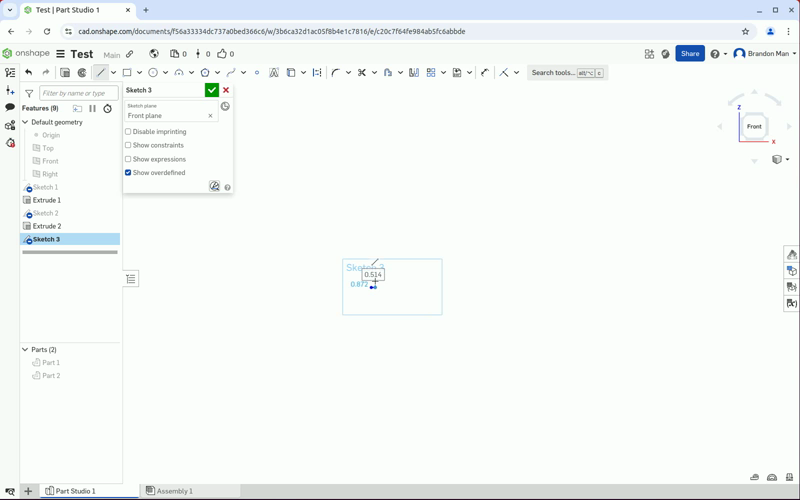
scroll(6)
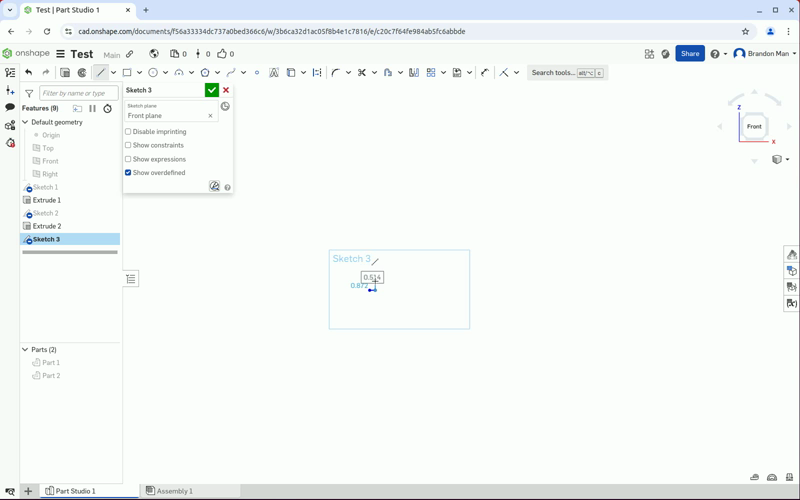
scroll(6)
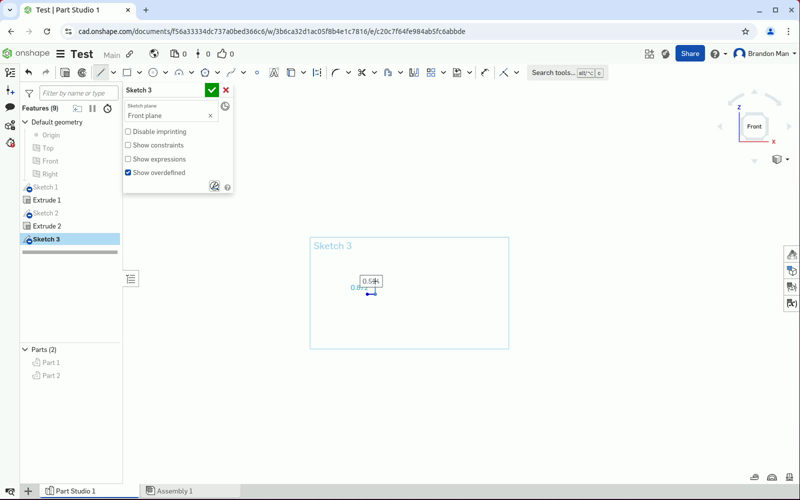
scroll(6)
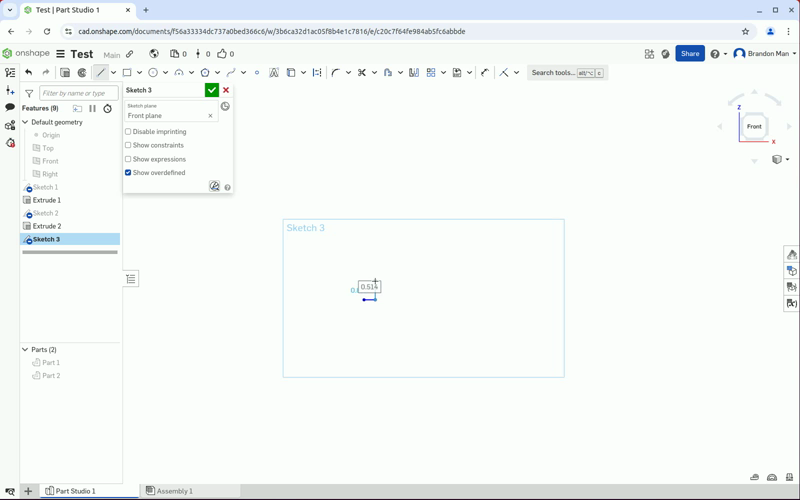
scroll(6)
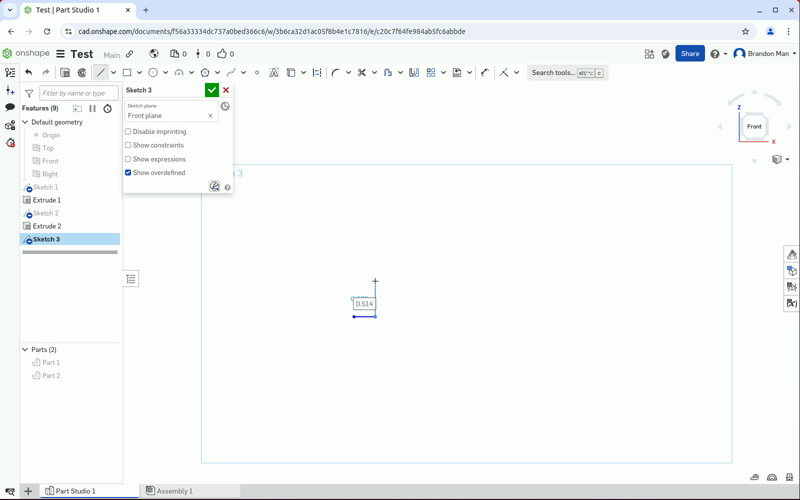
scroll(6)
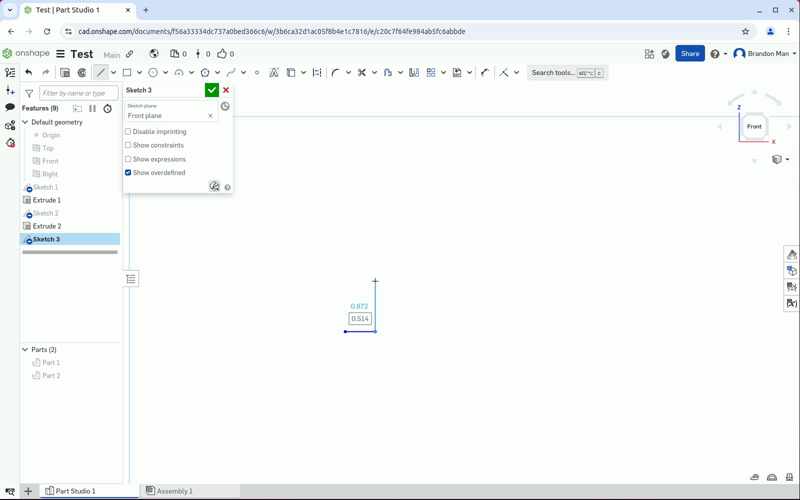
click(375, 280)
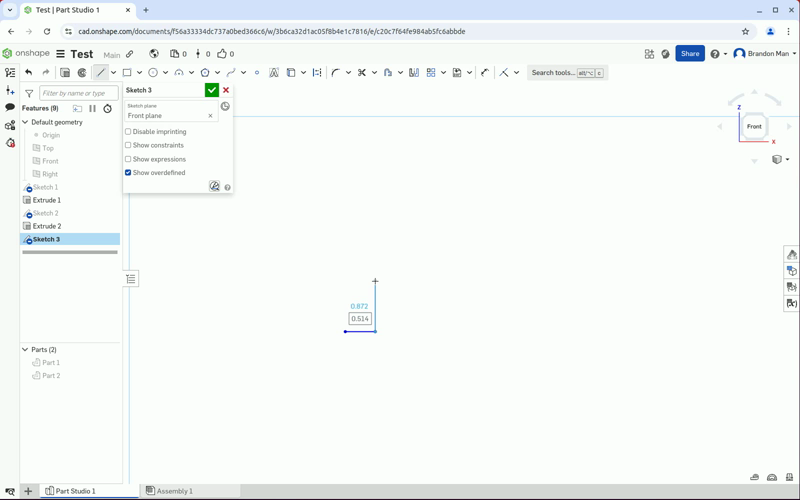
scroll(-6)
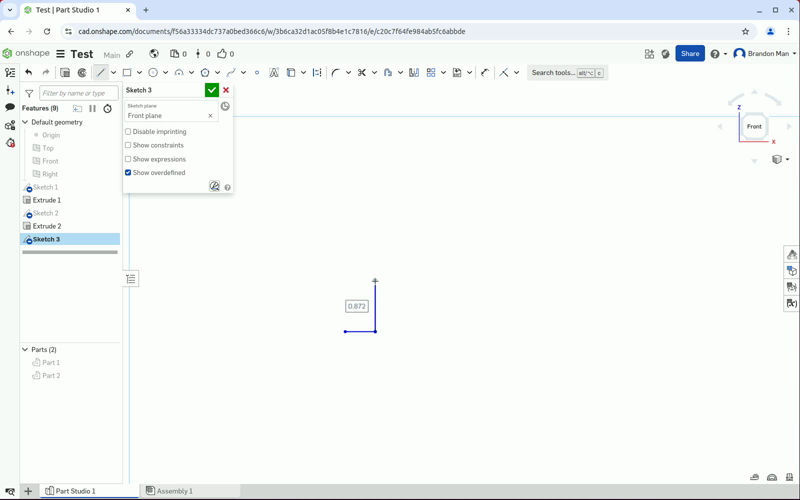
scroll(-6)
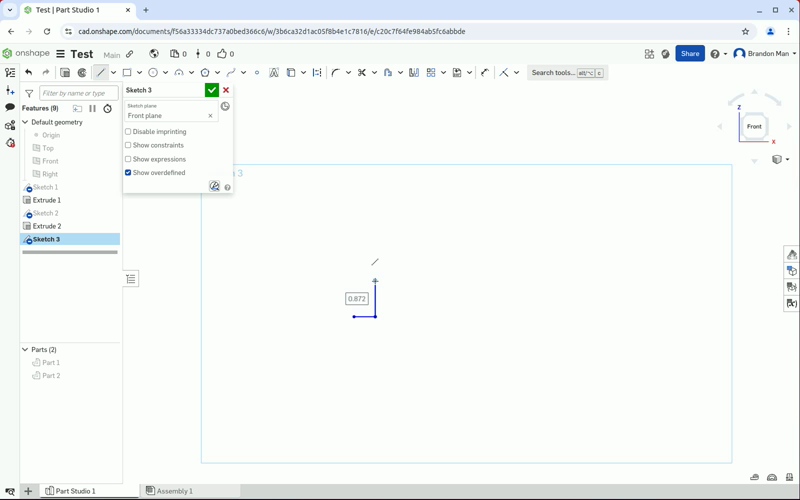
scroll(-6)
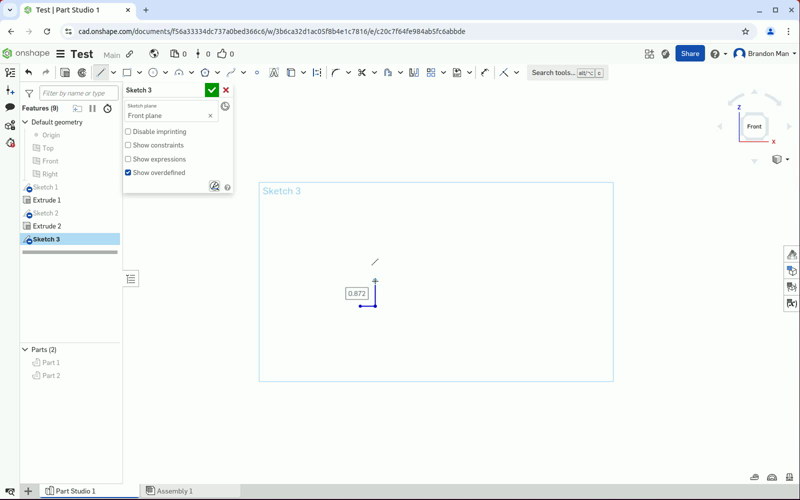
scroll(-6)
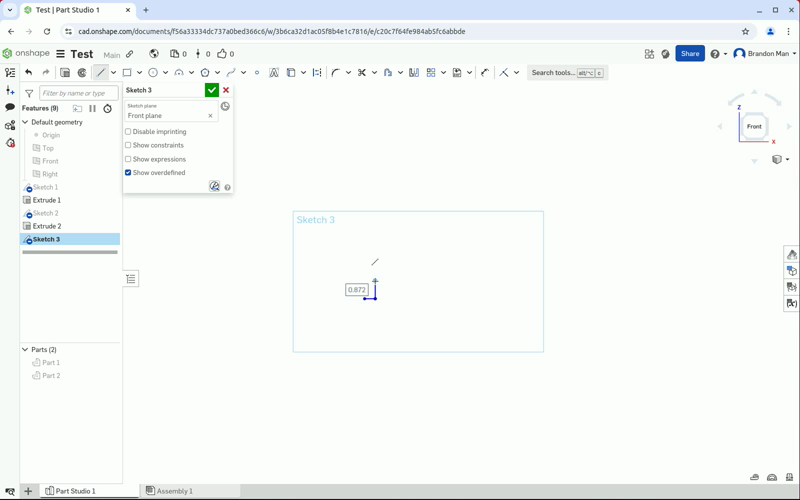
scroll(-6)
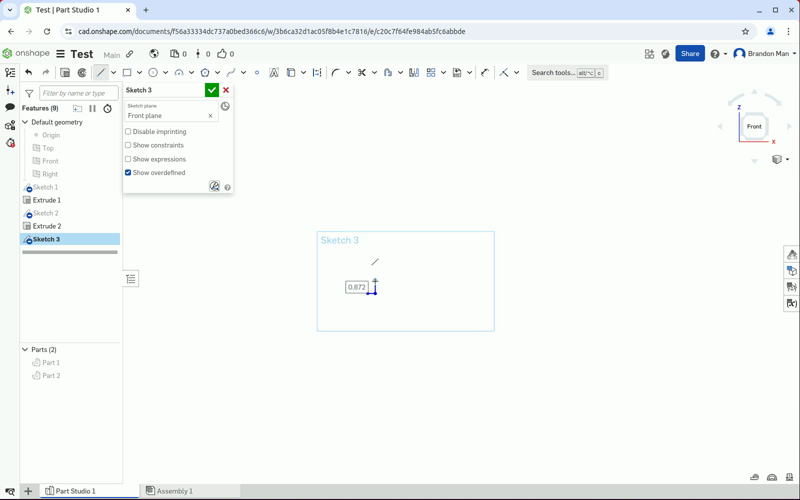
scroll(-6)
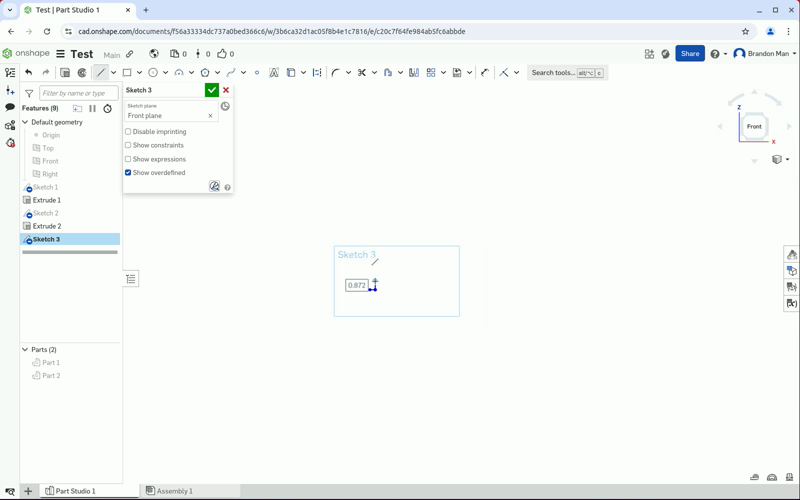
scroll(-6)
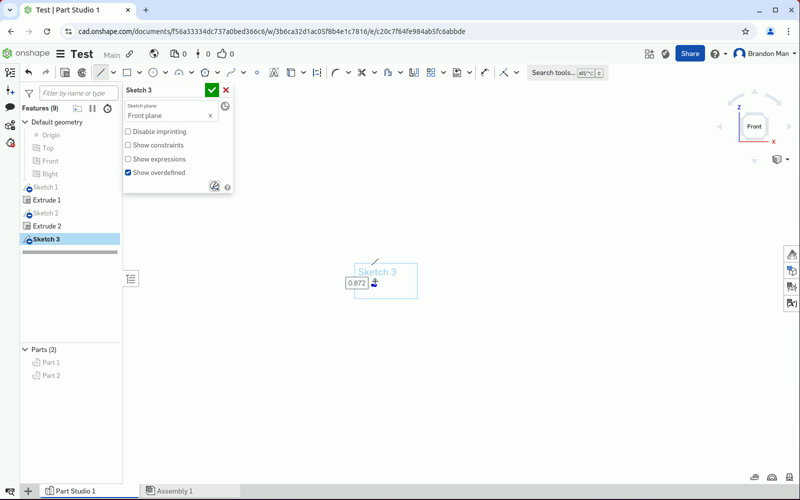
key_up(shift)
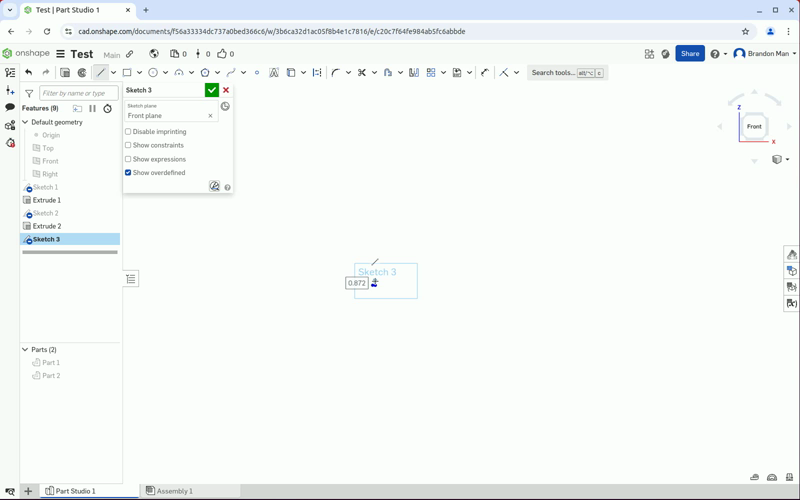
key_down(shift)
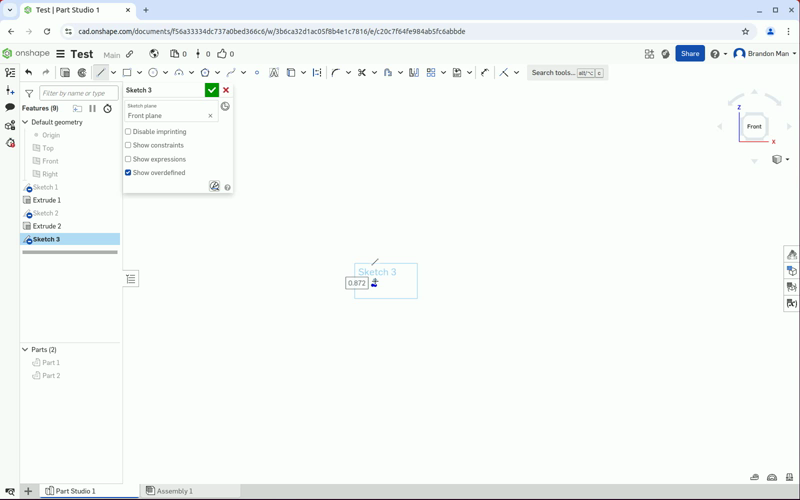
mouse_move(405, 280)
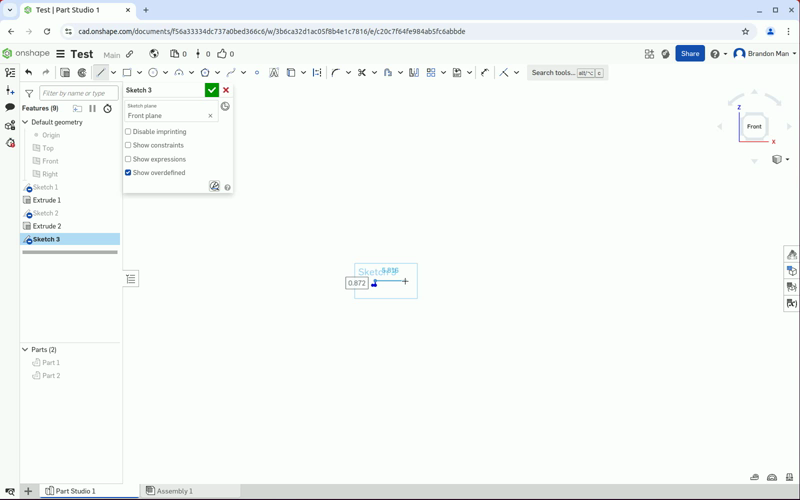
mouse_move(372, 280)
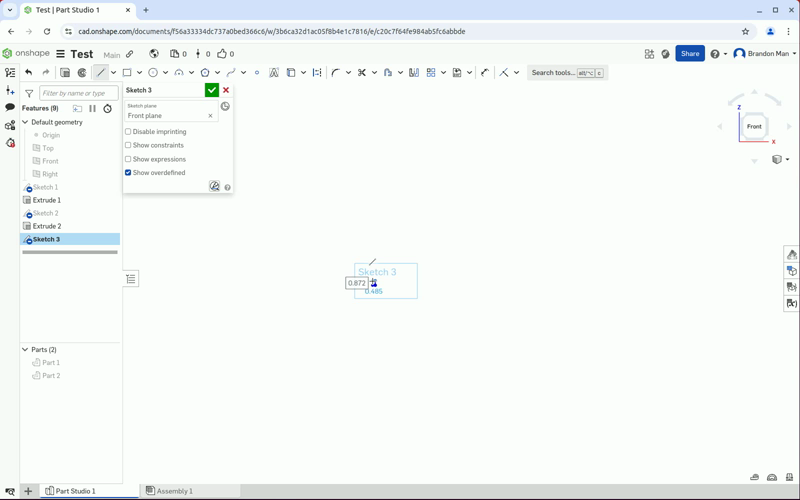
scroll(6)
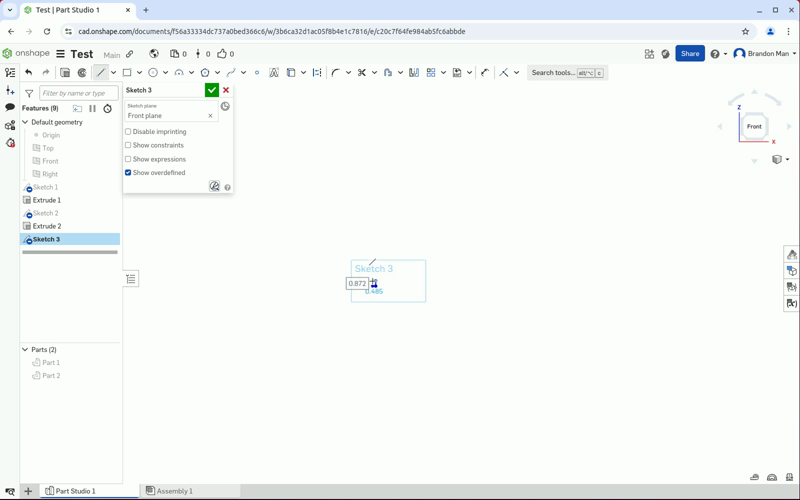
scroll(6)
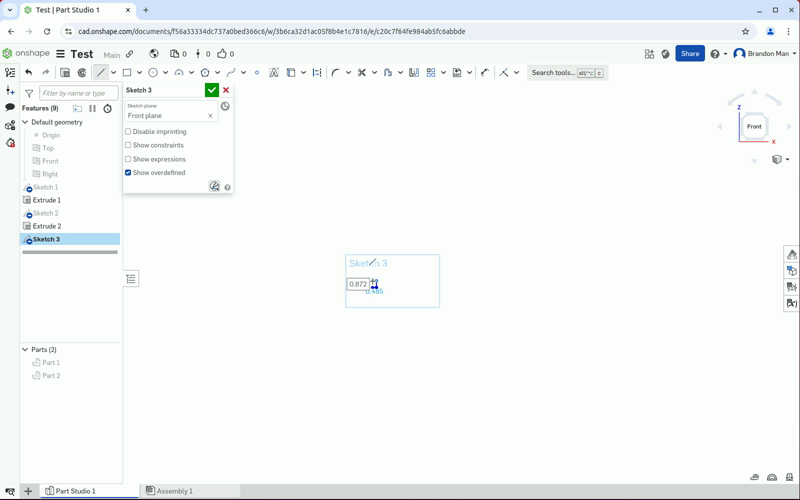
scroll(6)
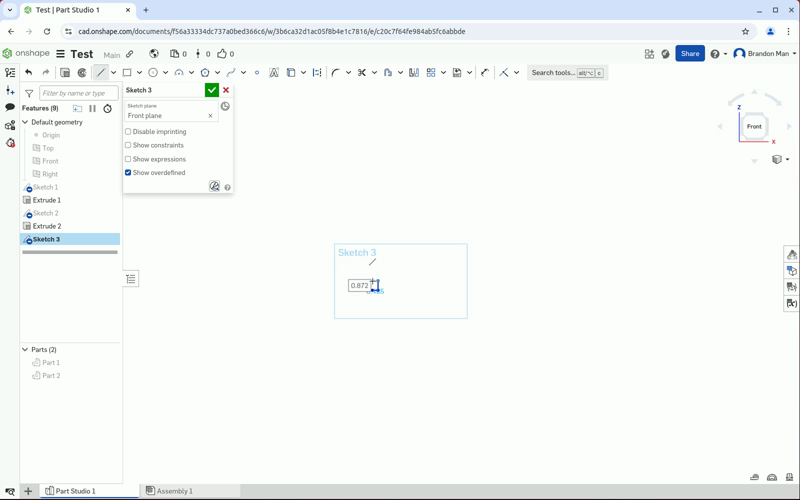
scroll(6)
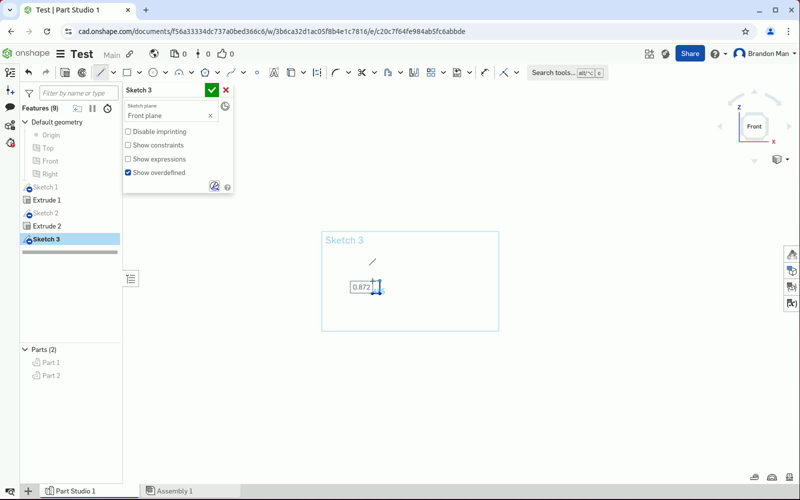
scroll(6)
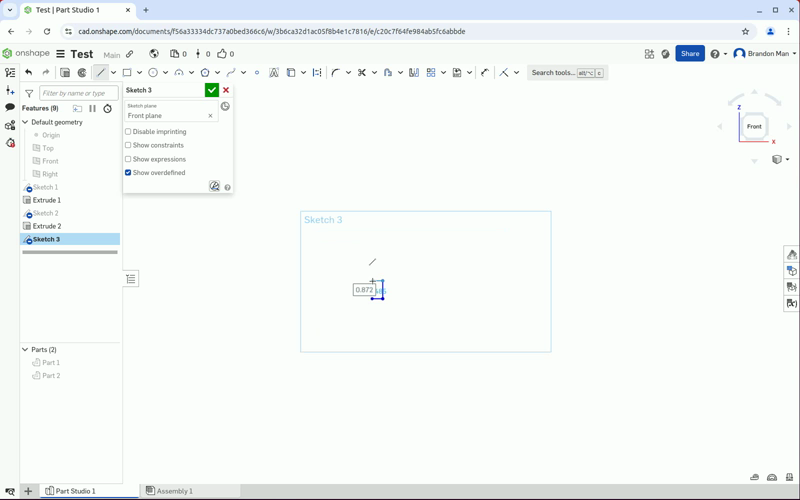
scroll(6)
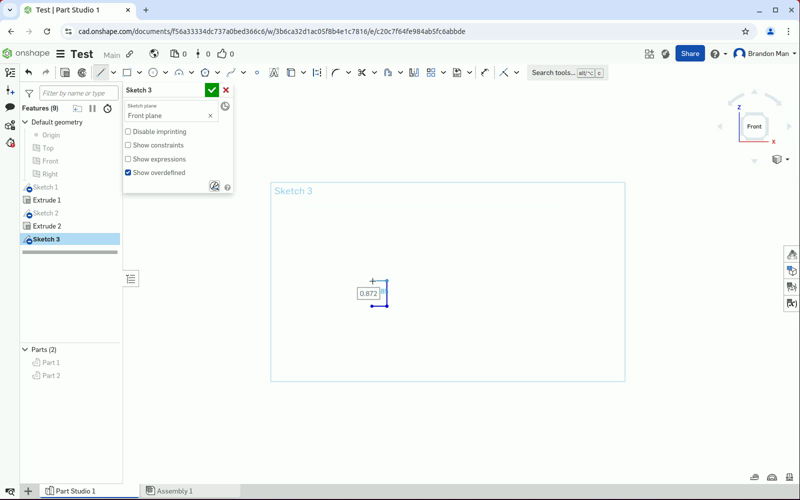
scroll(6)
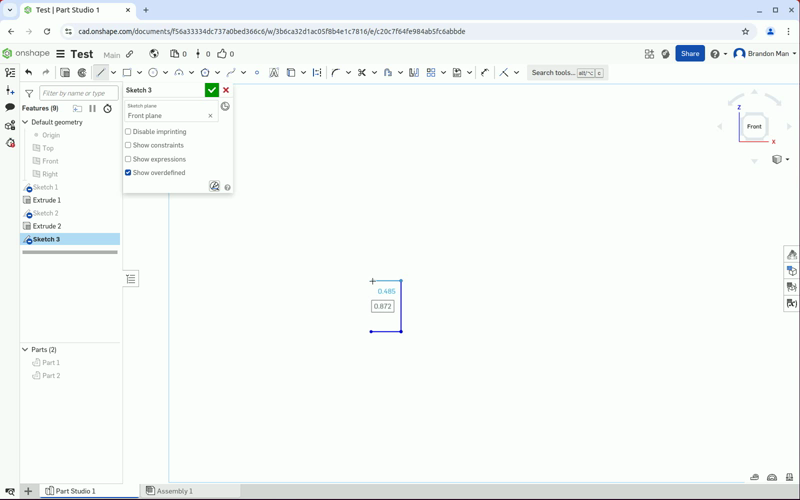
click(372, 280)
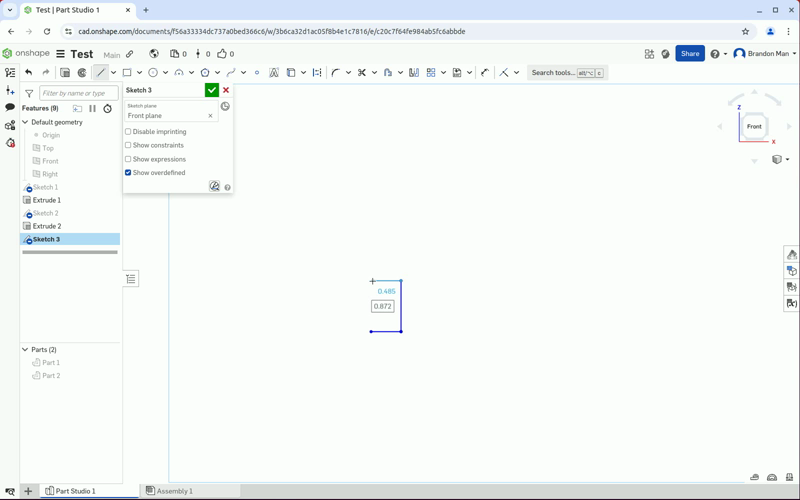
scroll(-6)
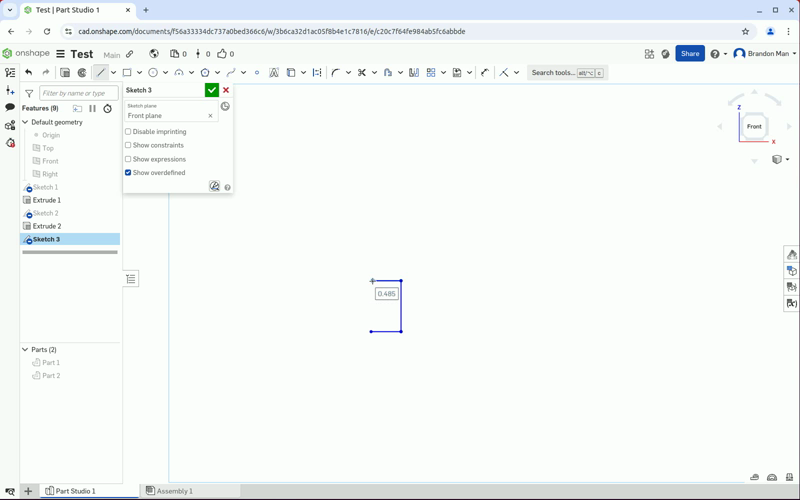
scroll(-6)
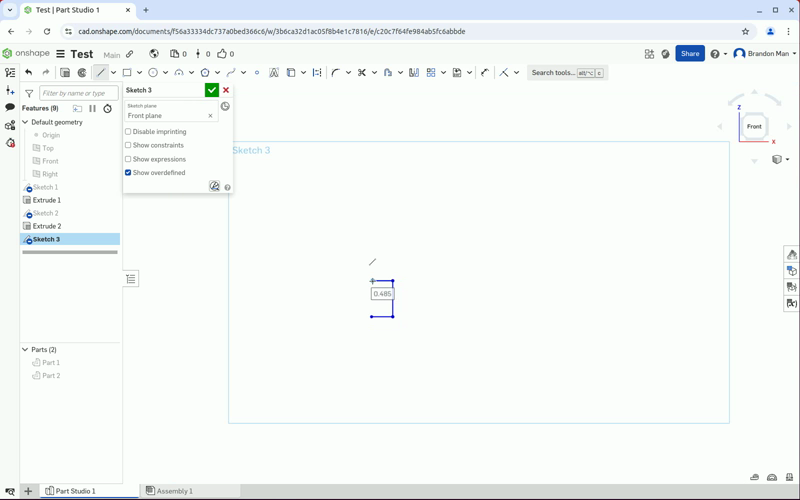
scroll(-6)
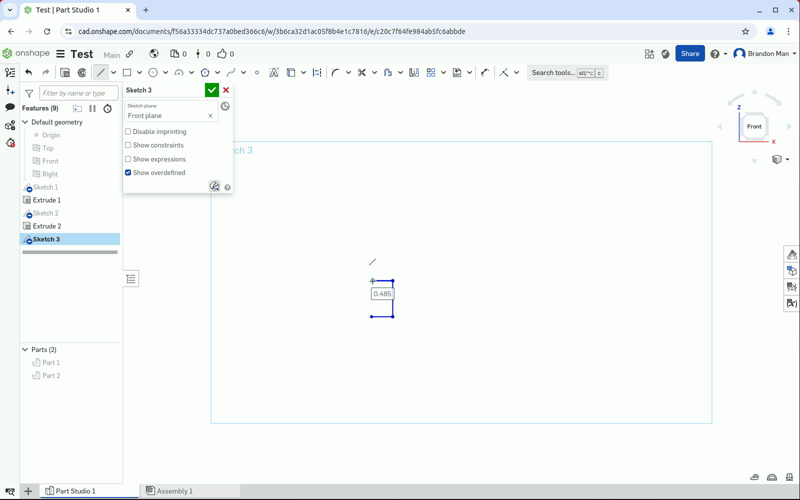
scroll(-6)
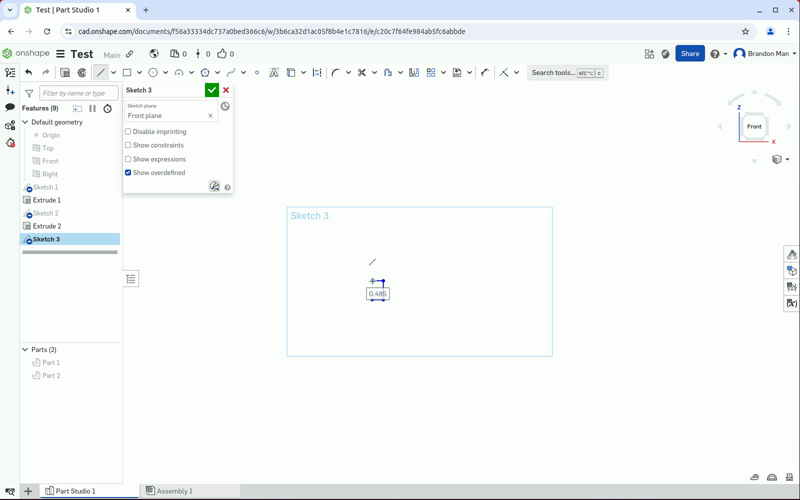
scroll(-6)
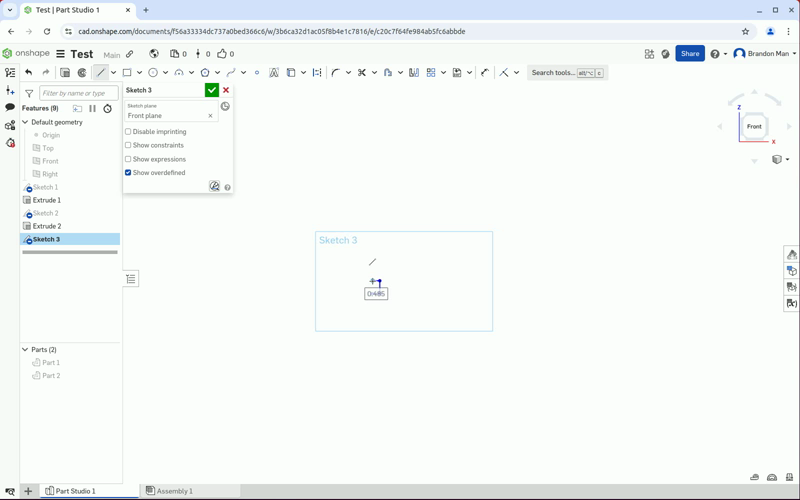
scroll(-6)
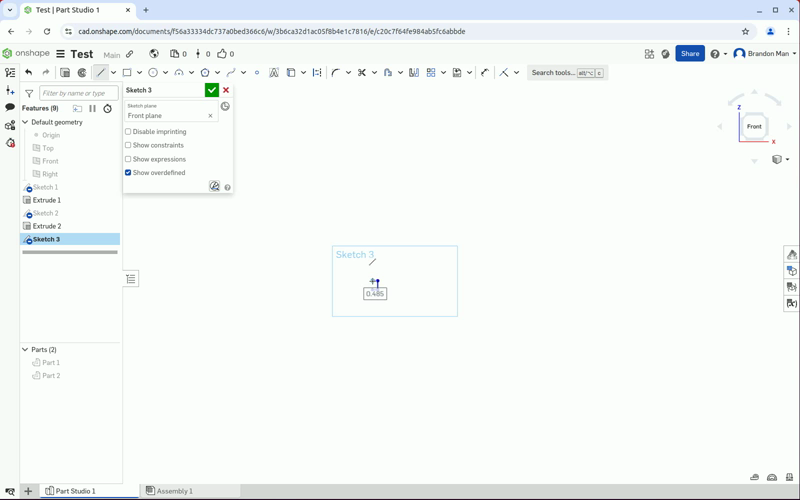
scroll(-6)
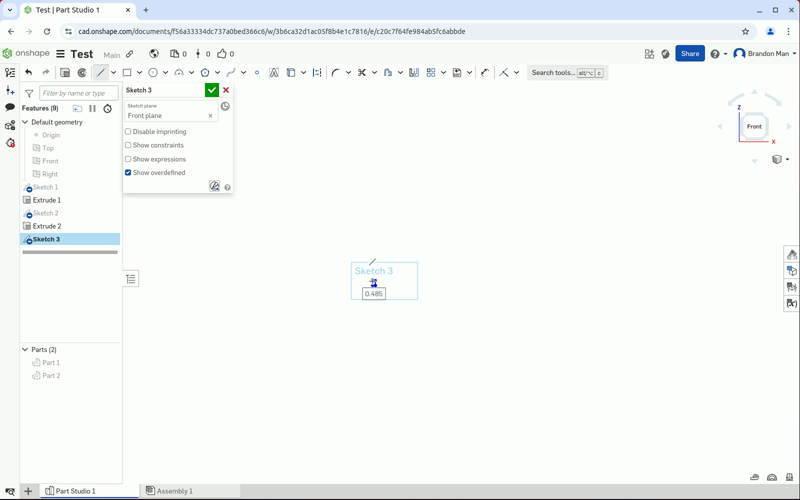
key_up(shift)
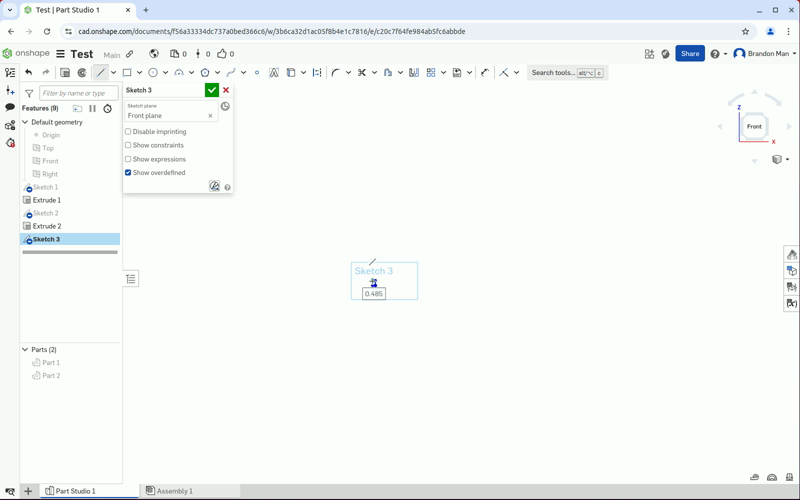
mouse_move(402, 280)
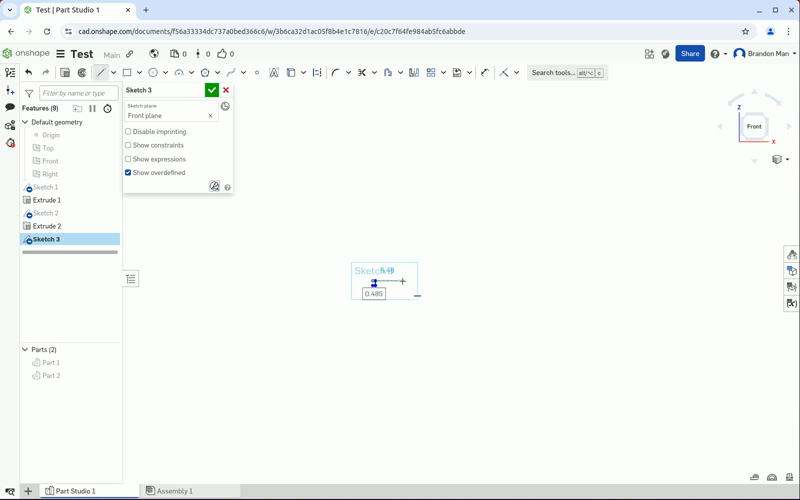
key_down(shift)
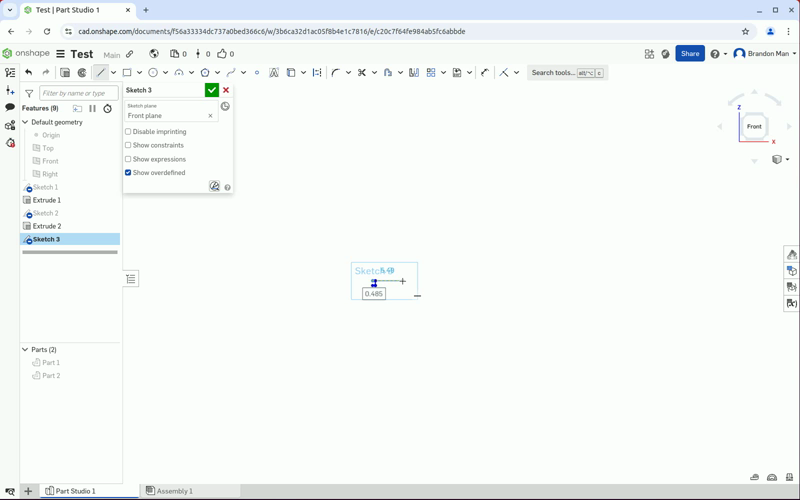
mouse_move(372, 285)
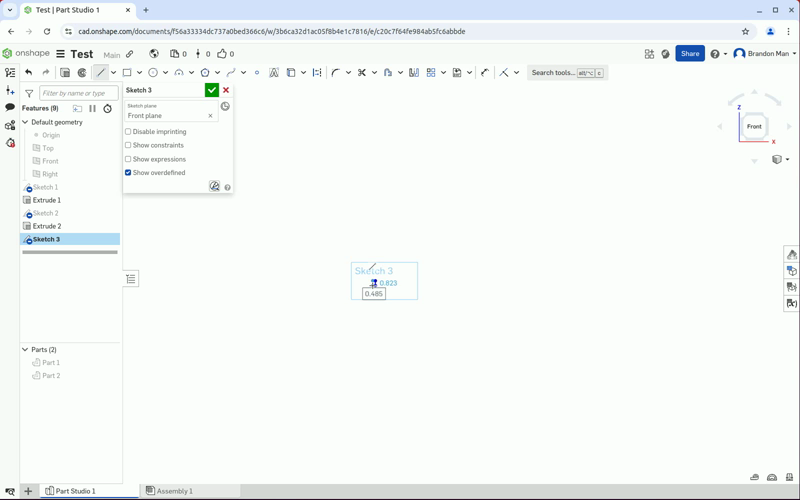
scroll(6)
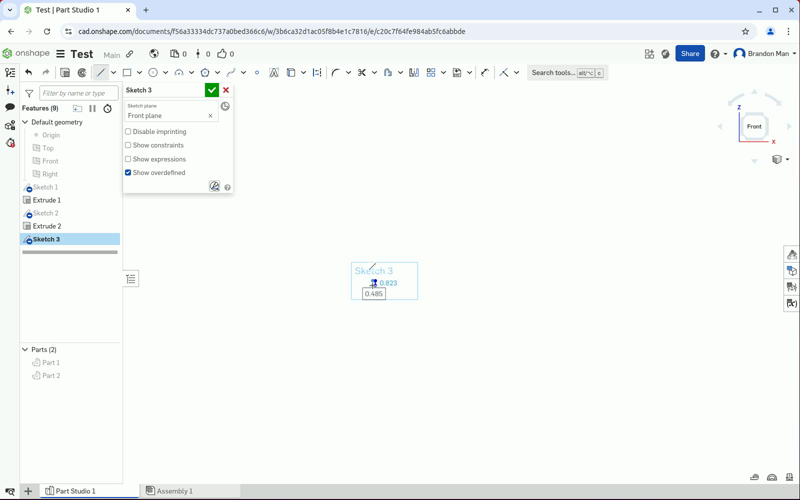
scroll(6)
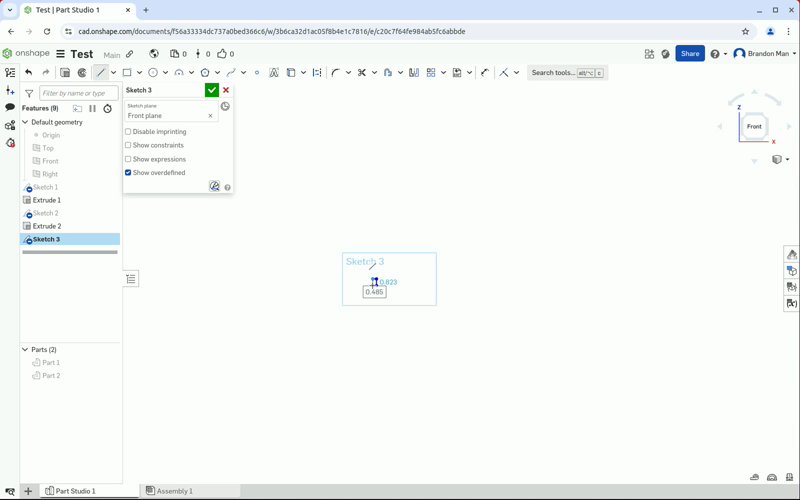
scroll(6)
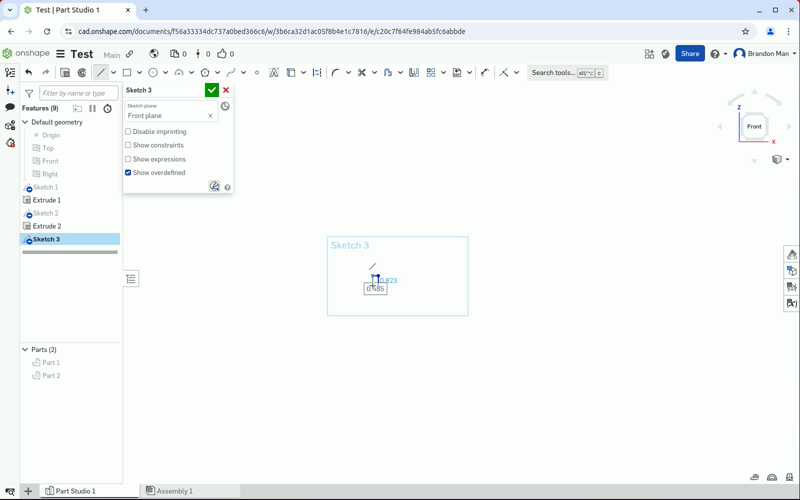
scroll(6)
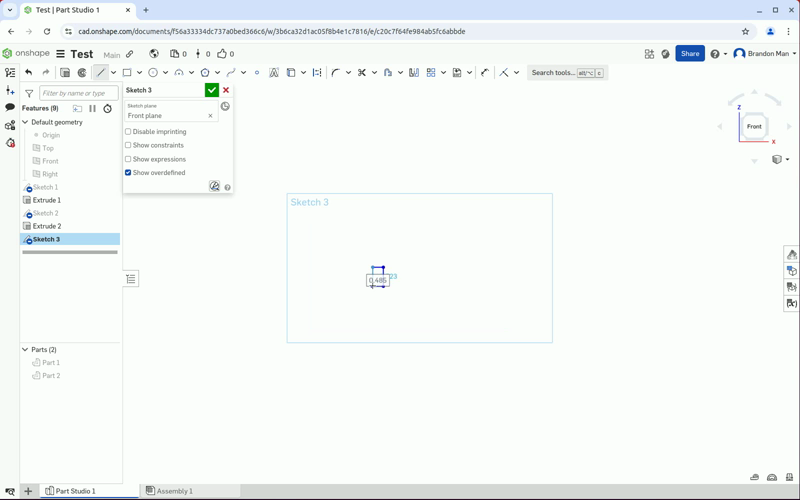
scroll(6)
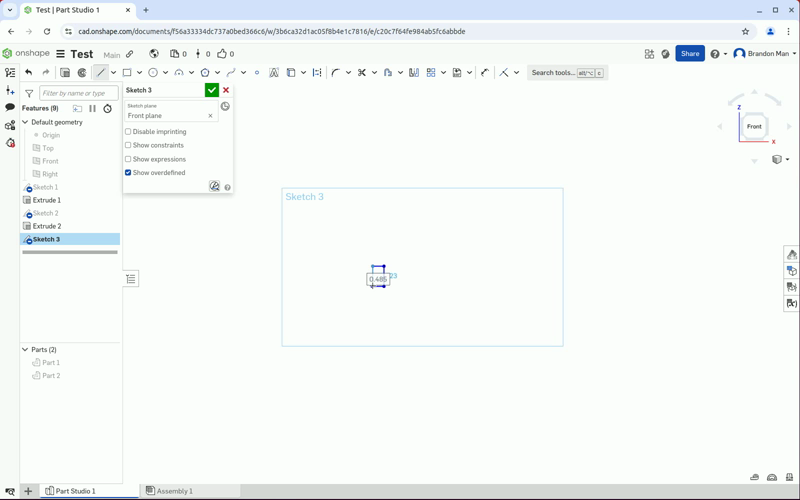
scroll(6)
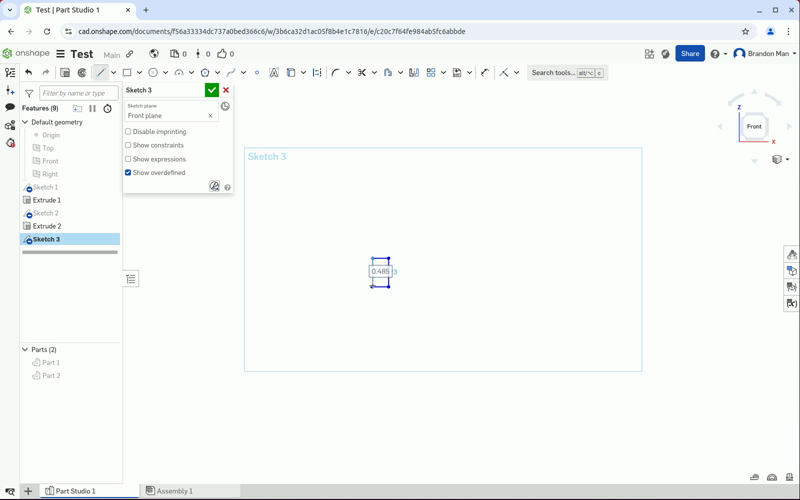
scroll(6)
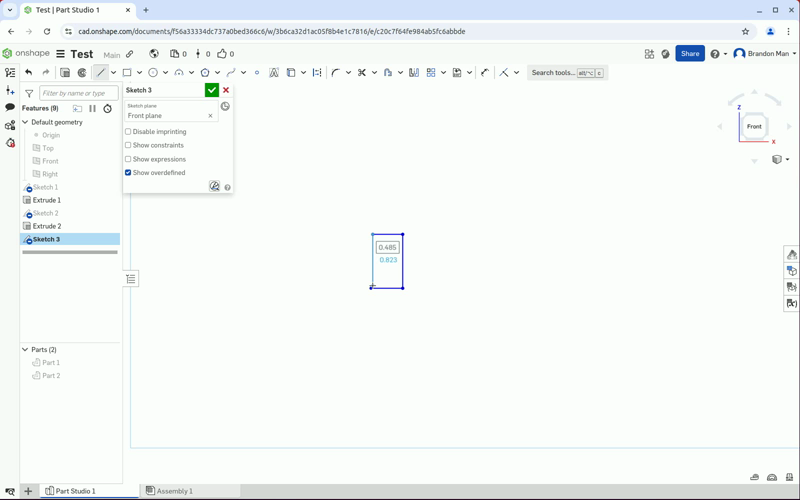
key_up(shift)
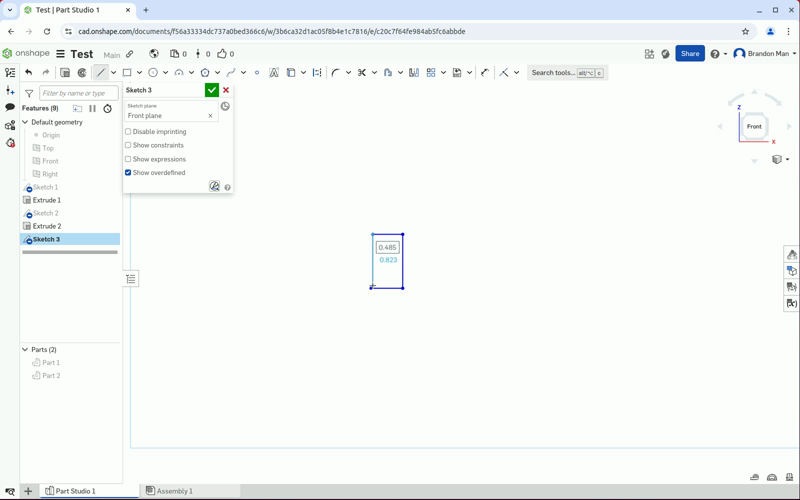
click(372, 285)
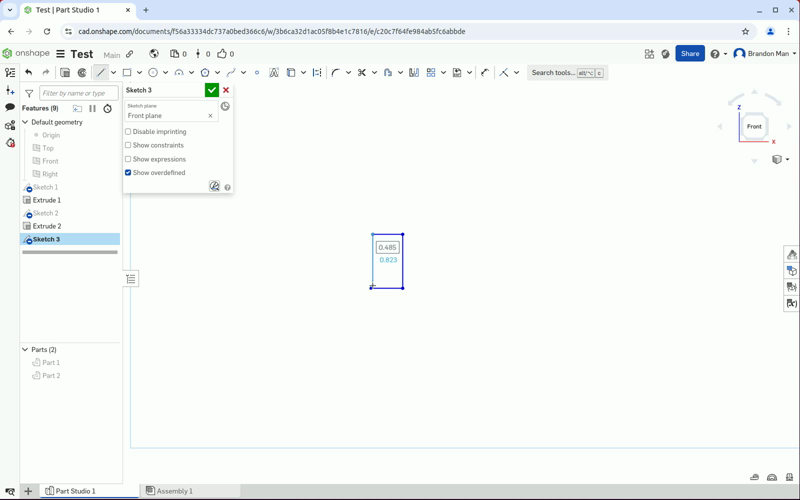
scroll(-6)
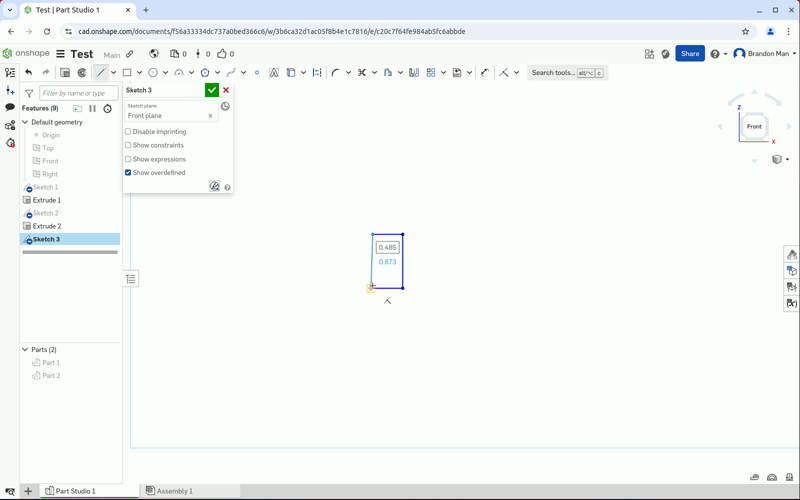
scroll(-6)
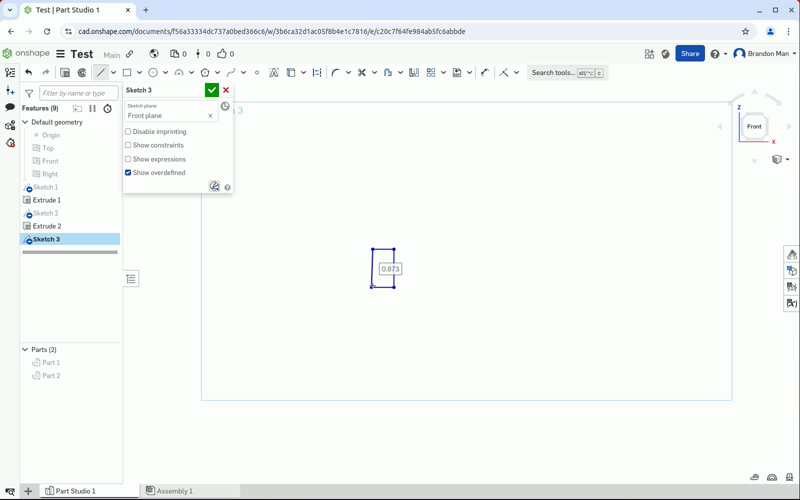
scroll(-6)
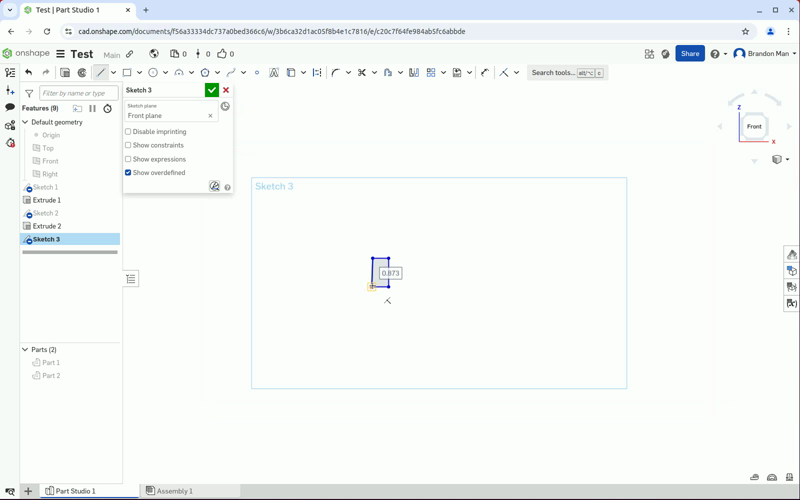
scroll(-6)
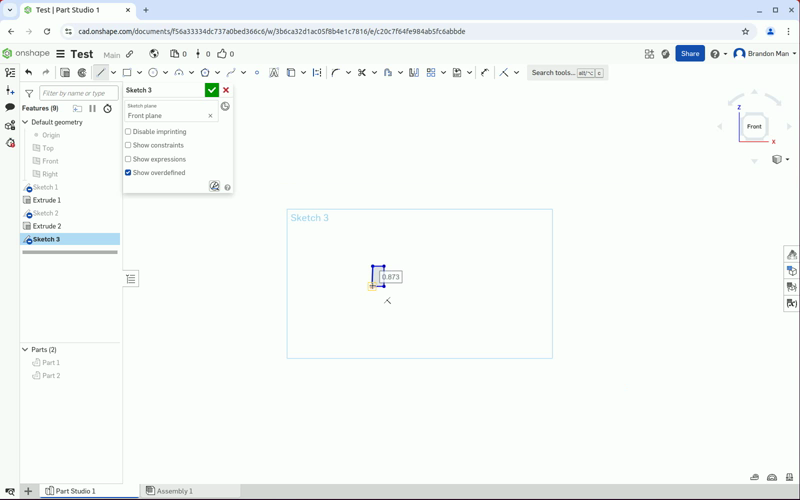
scroll(-6)
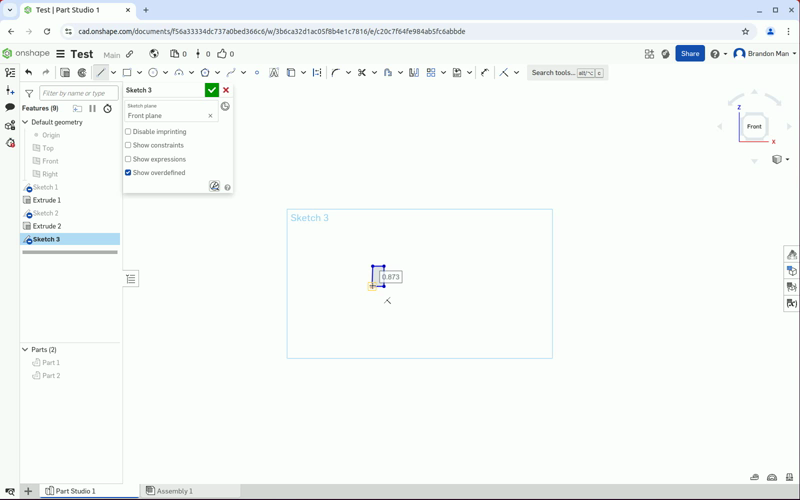
scroll(-6)
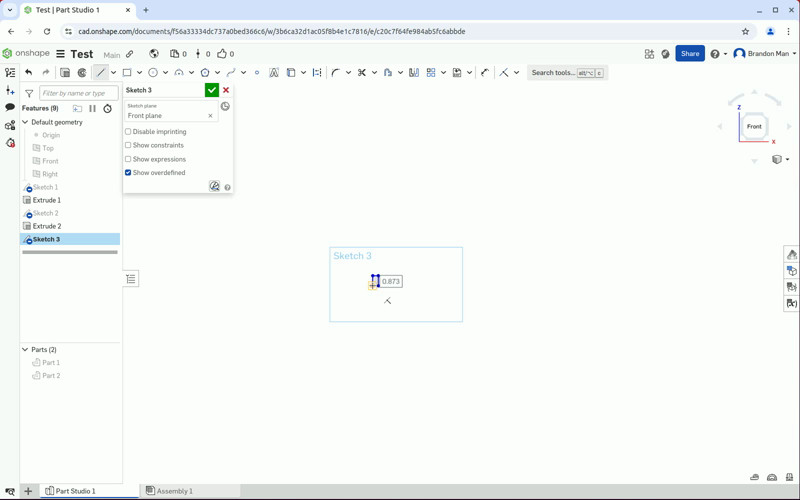
scroll(-6)
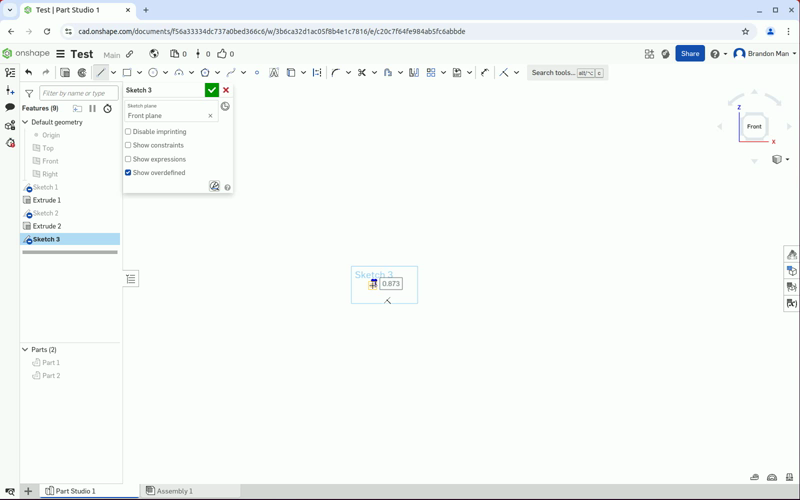
key(esc)
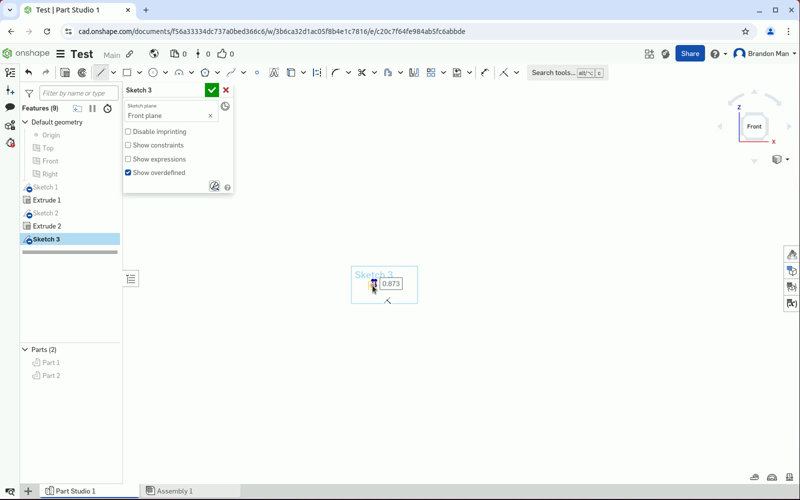
mouse_move(373, 282)
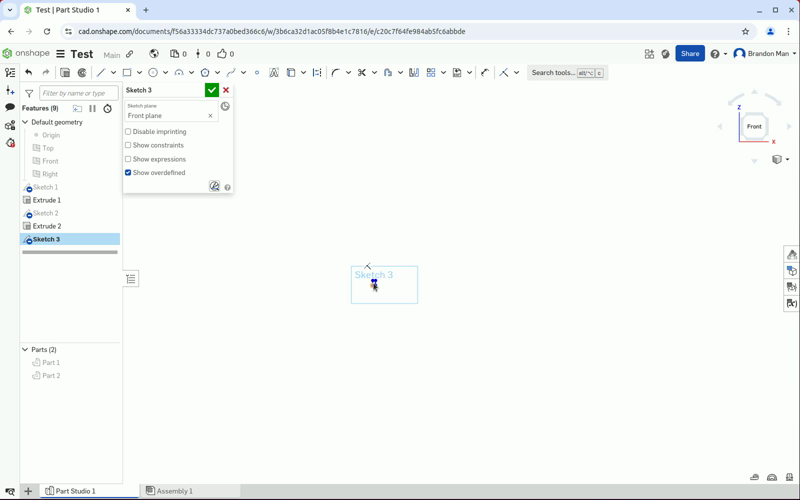
scroll(6)
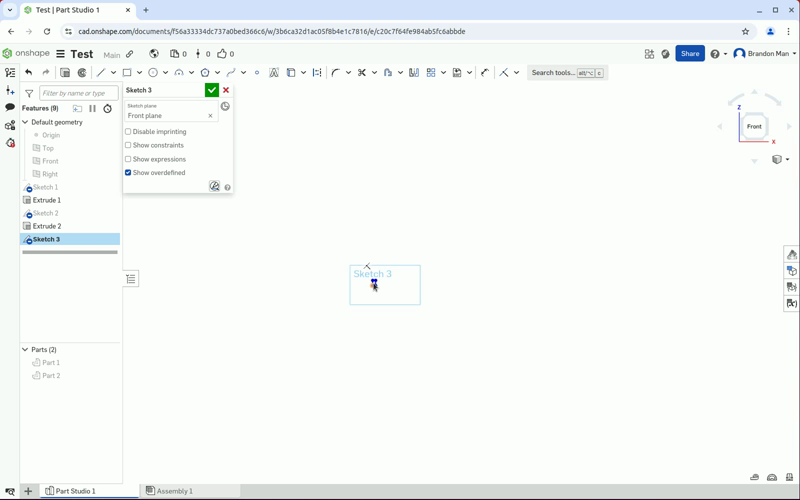
scroll(6)
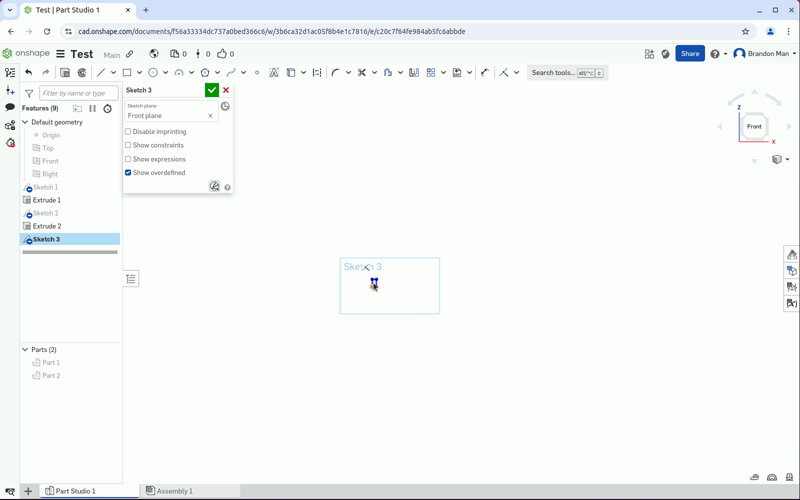
scroll(6)
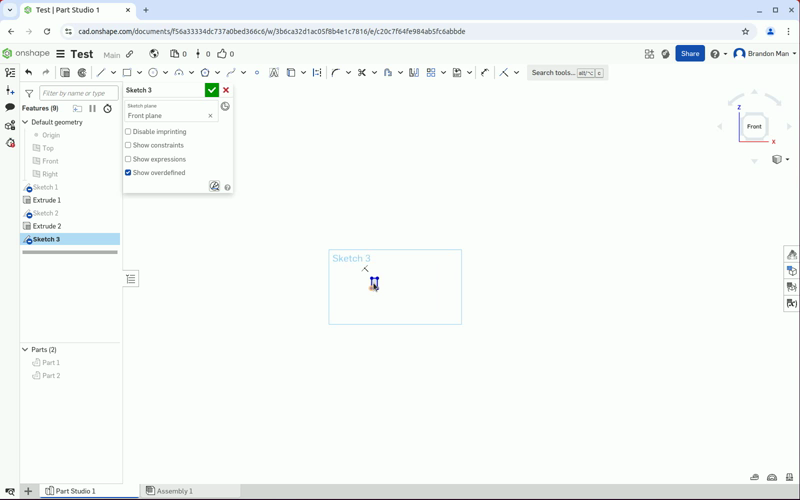
scroll(6)
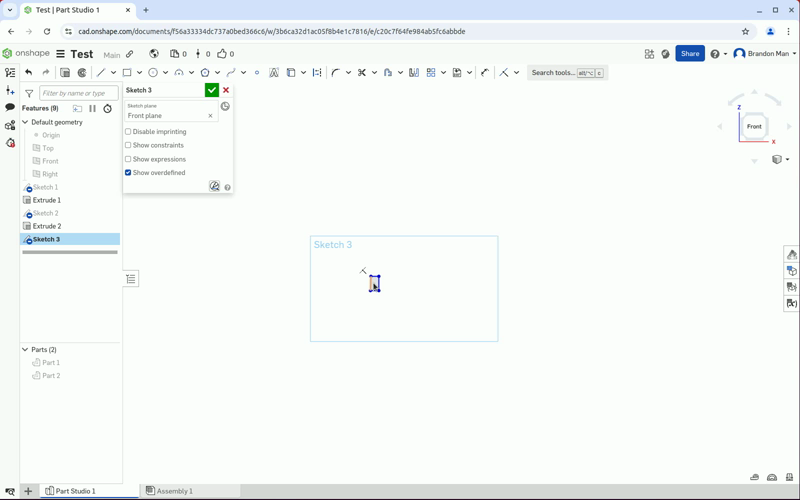
scroll(6)
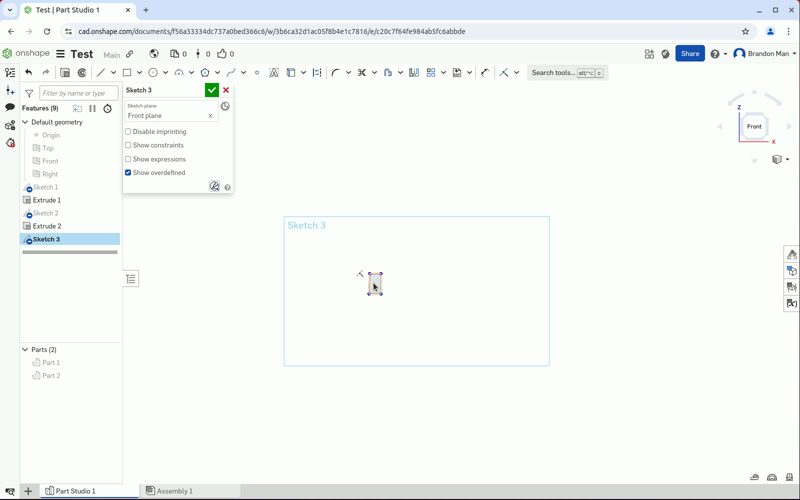
scroll(6)
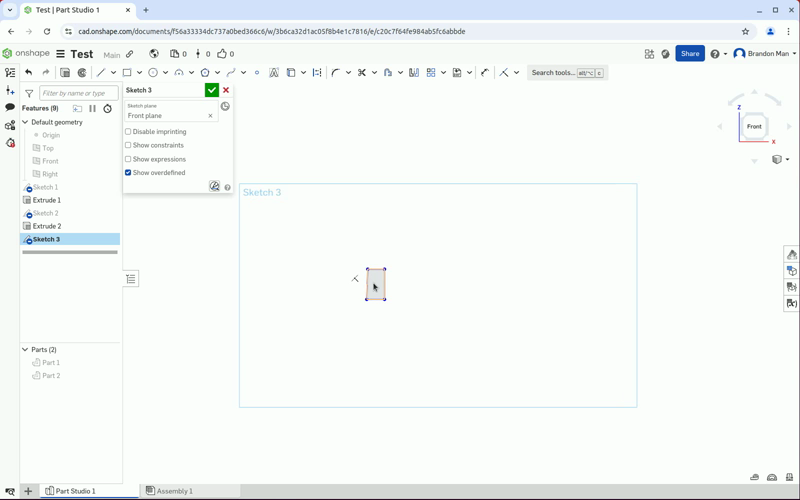
scroll(6)
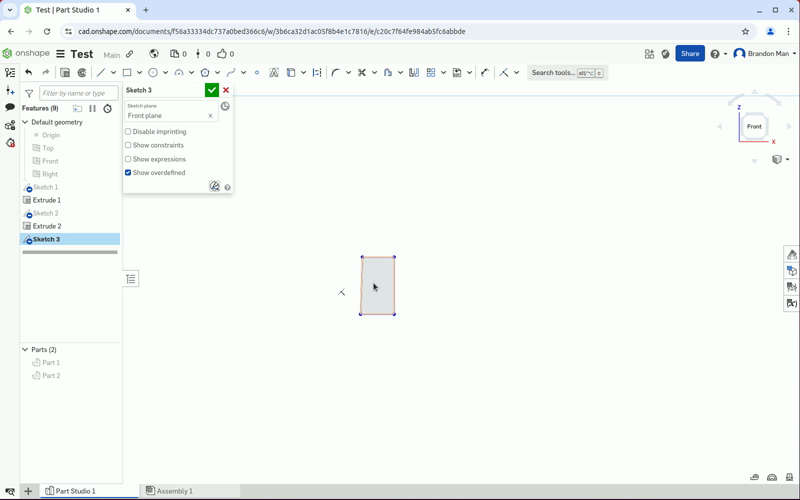
click(373, 282)
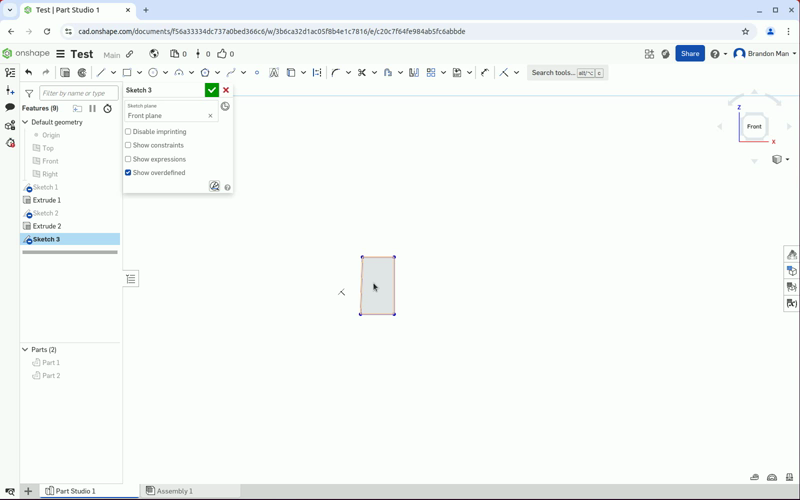
scroll(-6)
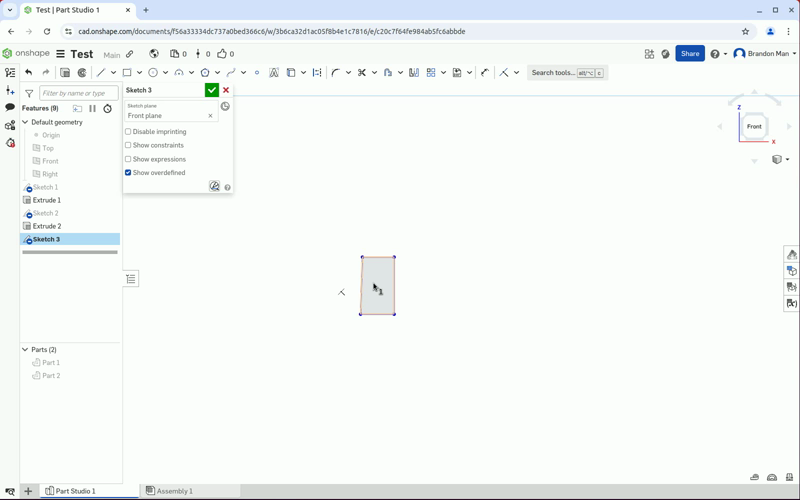
scroll(-6)
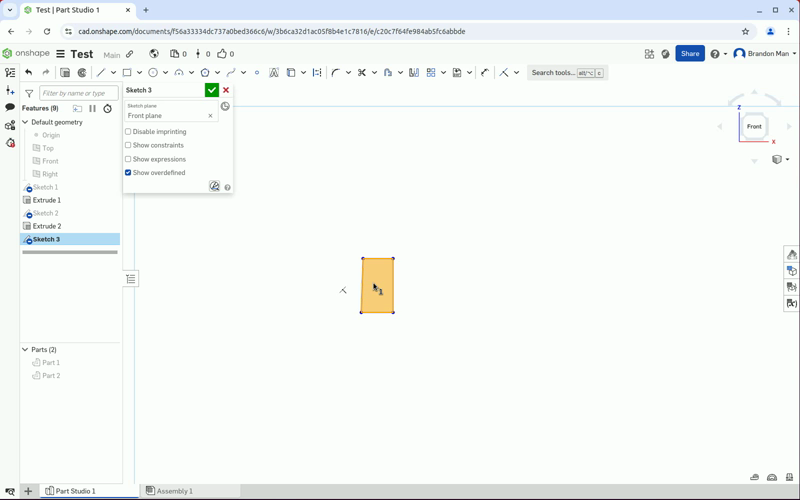
scroll(-6)
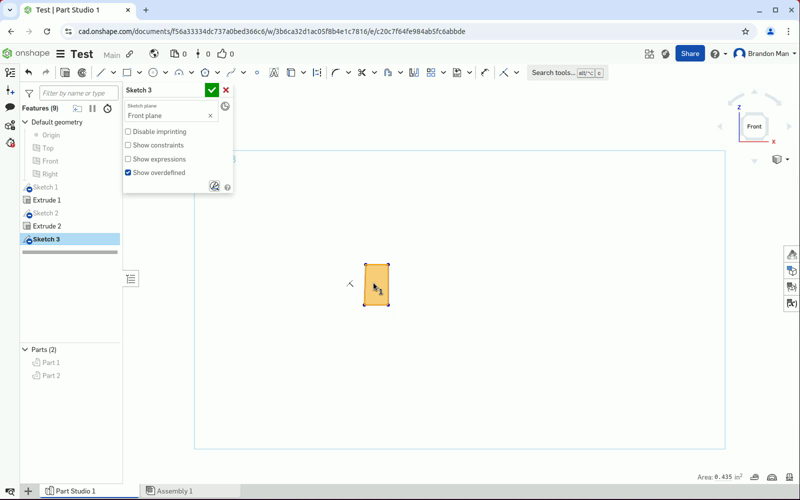
scroll(-6)
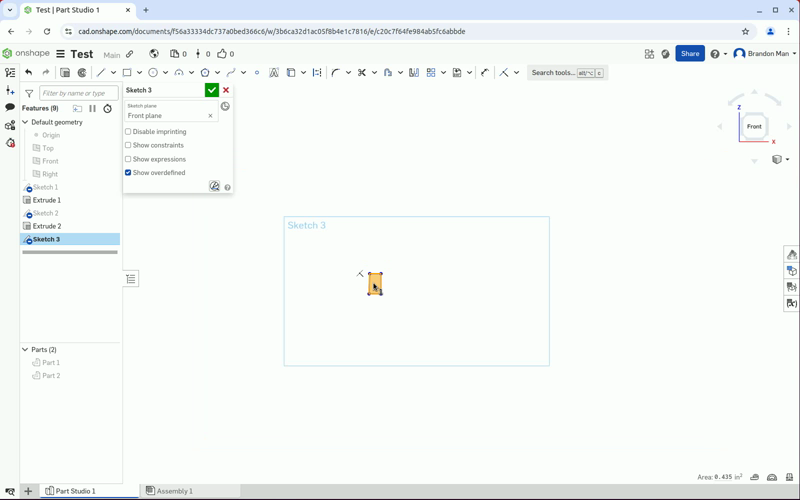
scroll(-6)
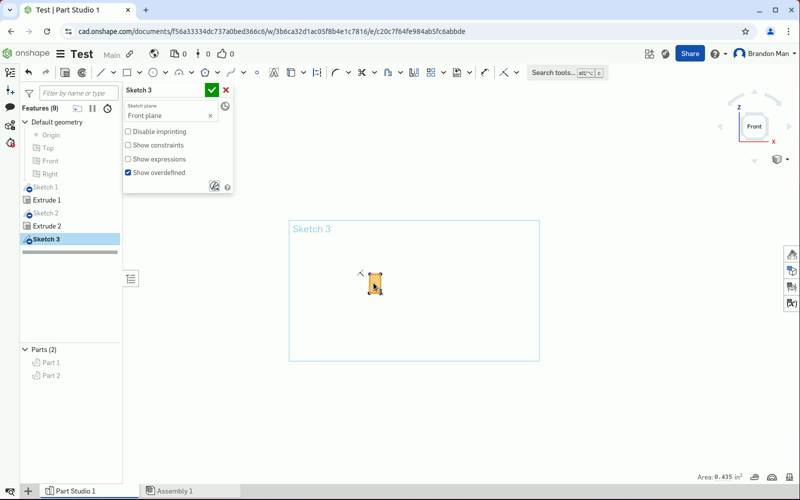
scroll(-6)
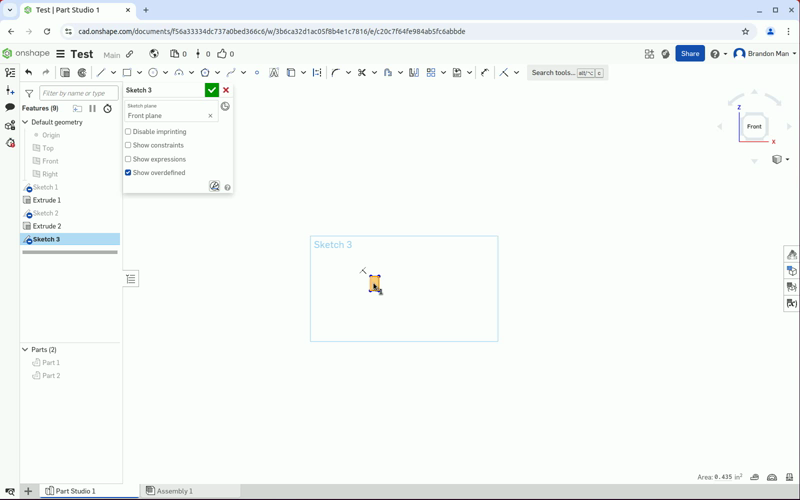
scroll(-6)
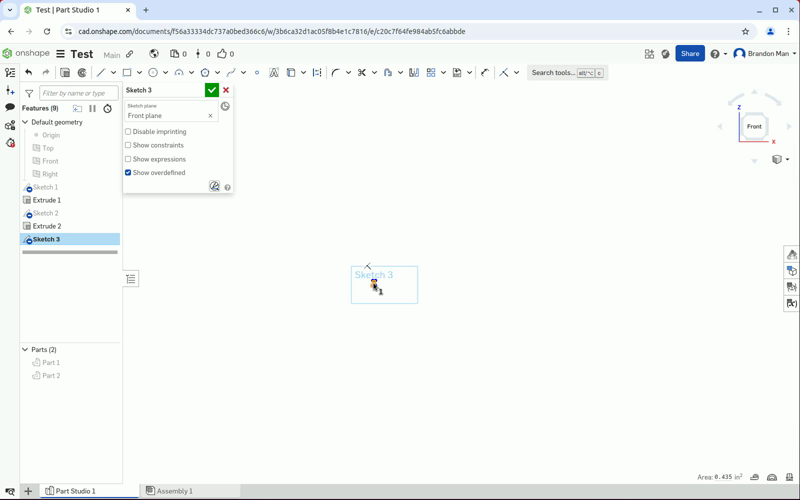
mouse_move(73, 352)
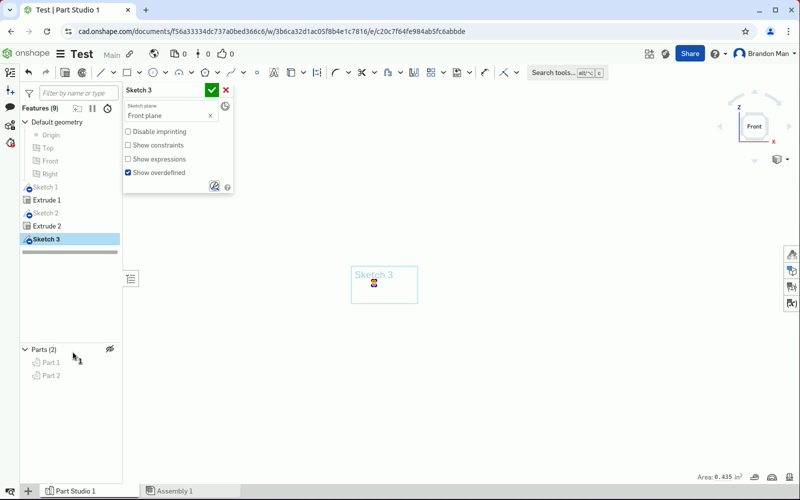
key(shift+y)
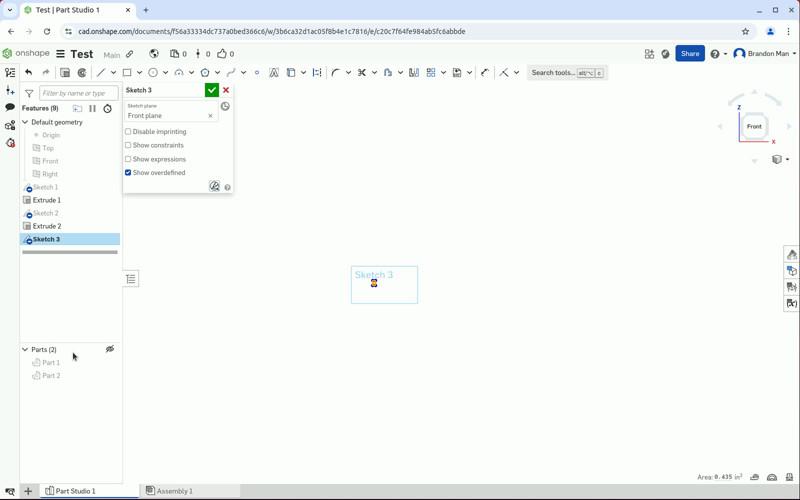
key(shift+e)
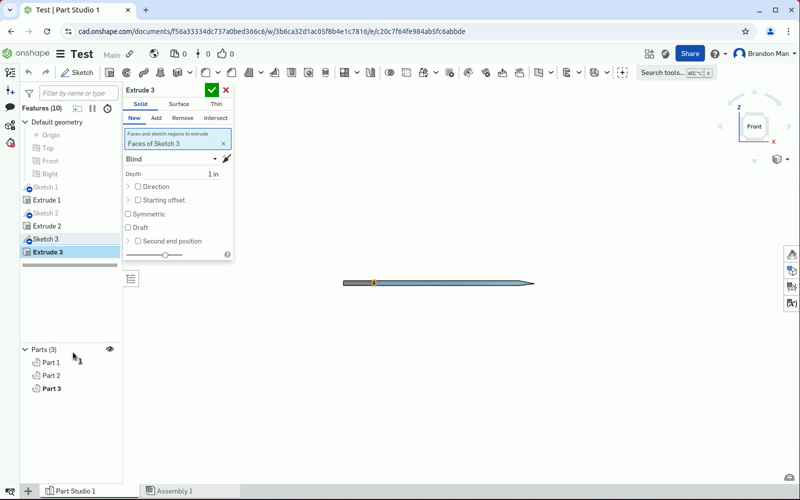
mouse_move(143, 106)
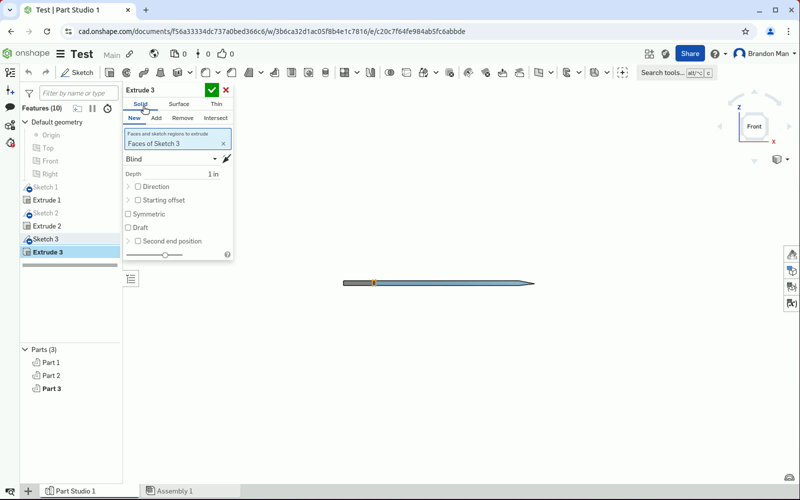
click(143, 106)
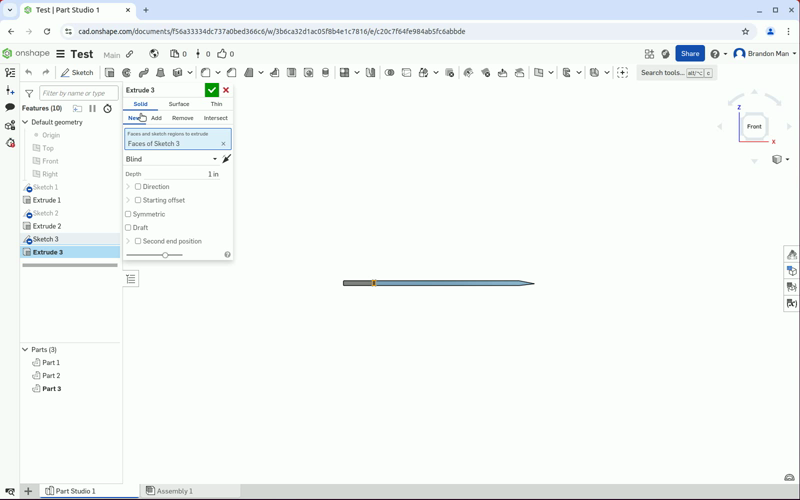
mouse_move(137, 120)
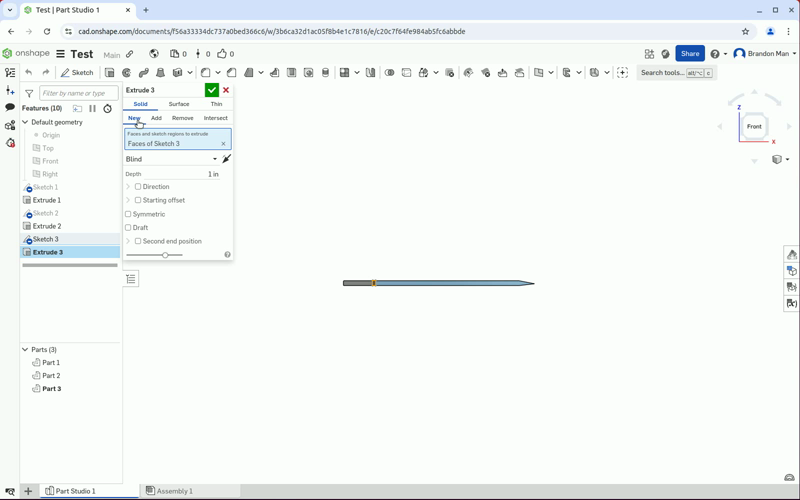
click(137, 120)
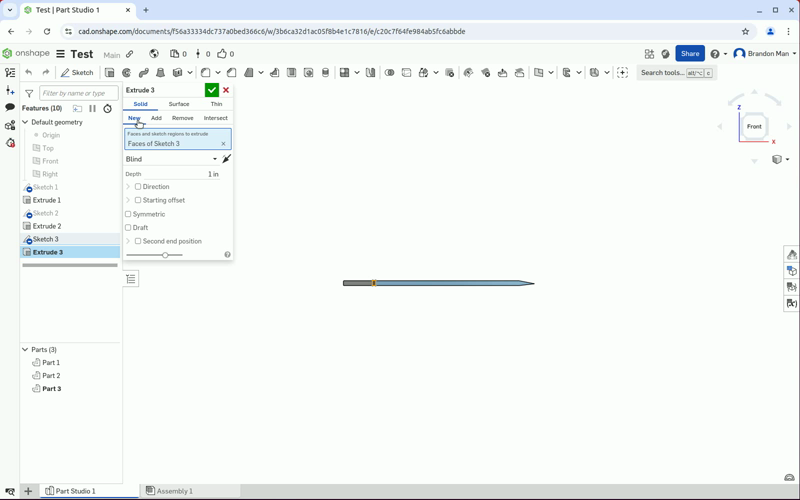
key(tab, 4)
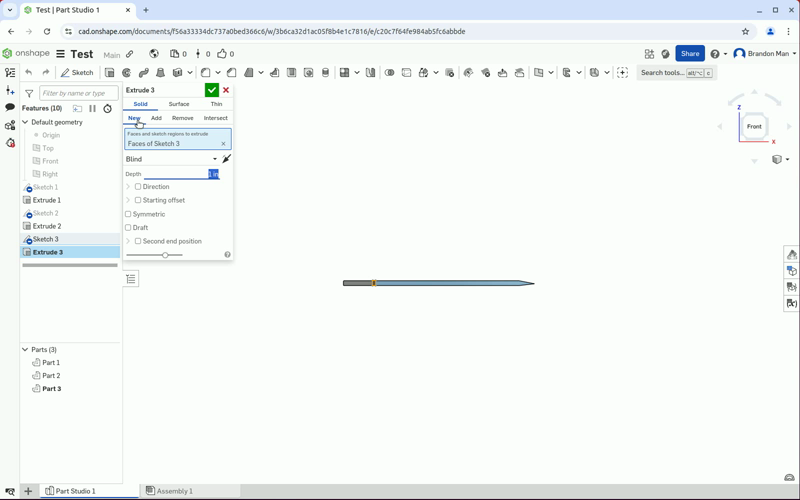
text(-0.482)
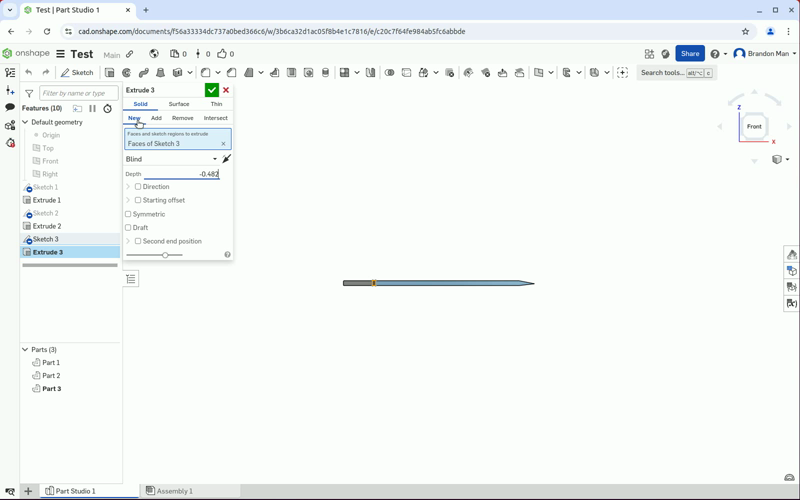
key(tab, 3)
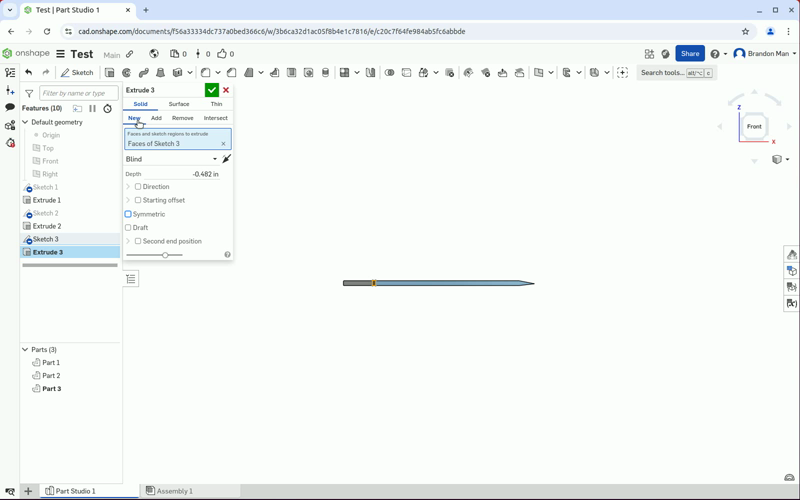
key(space)
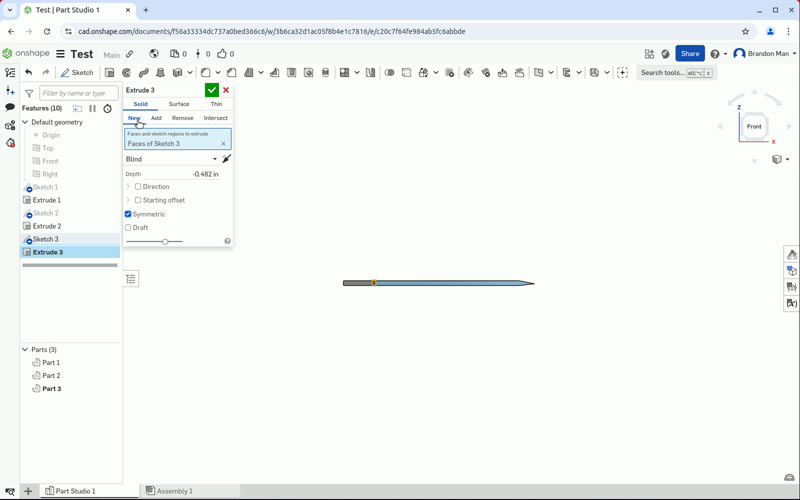
key(enter)
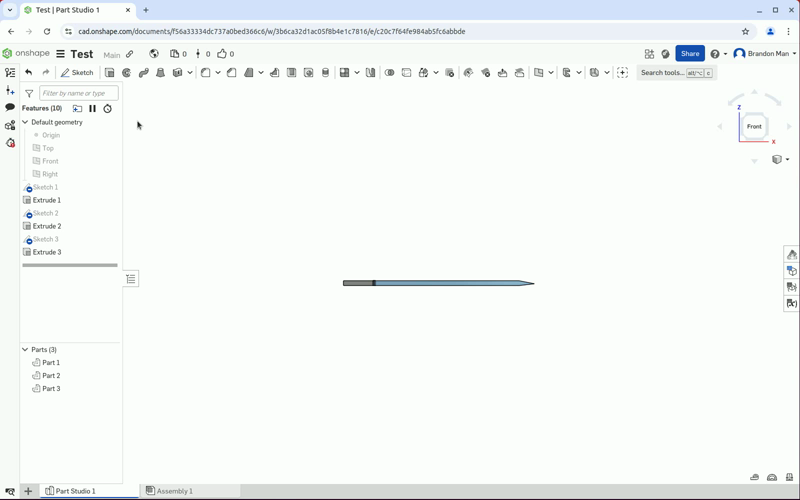
key(shift+h)
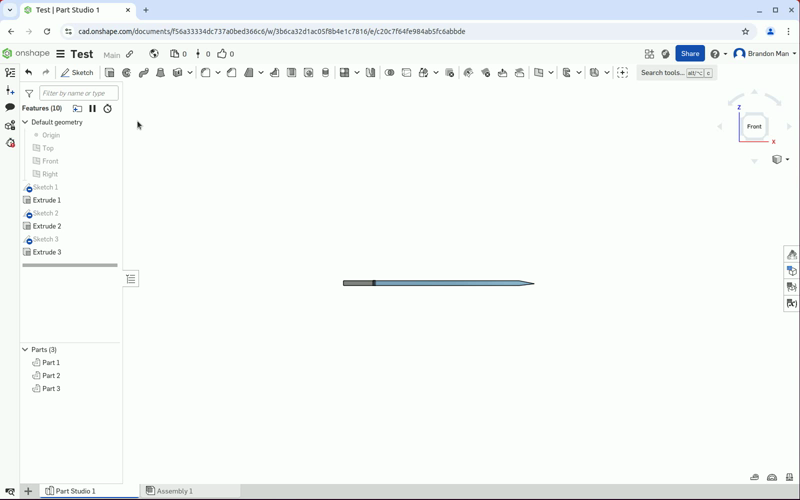
key(shift+h)
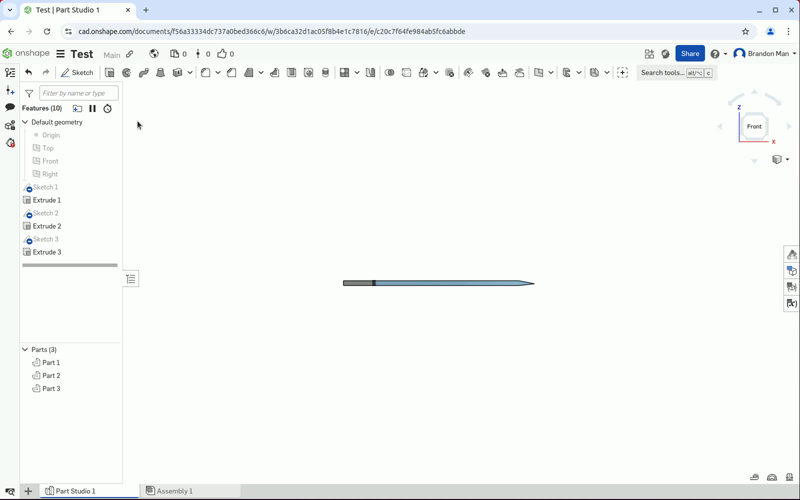
mouse_move(73, 189)
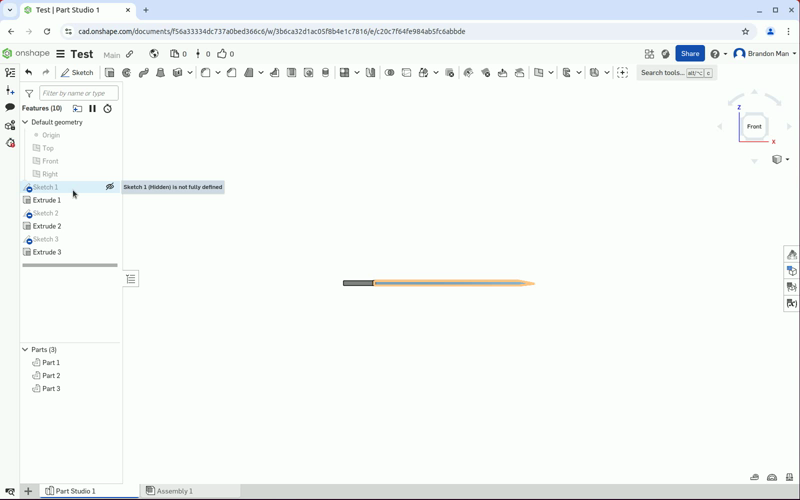
click(73, 189)
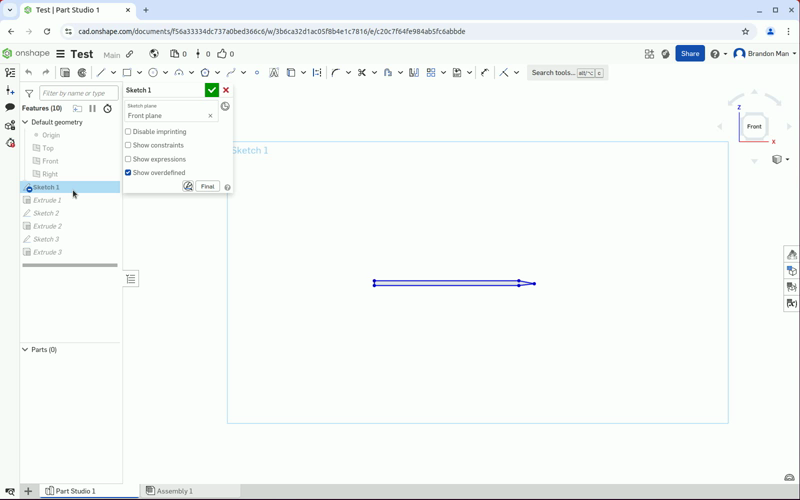
mouse_move(229, 92)
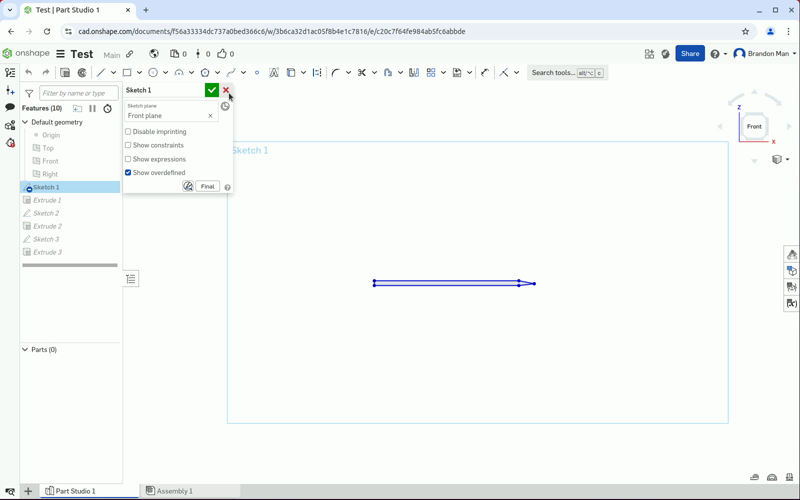
click(229, 92)
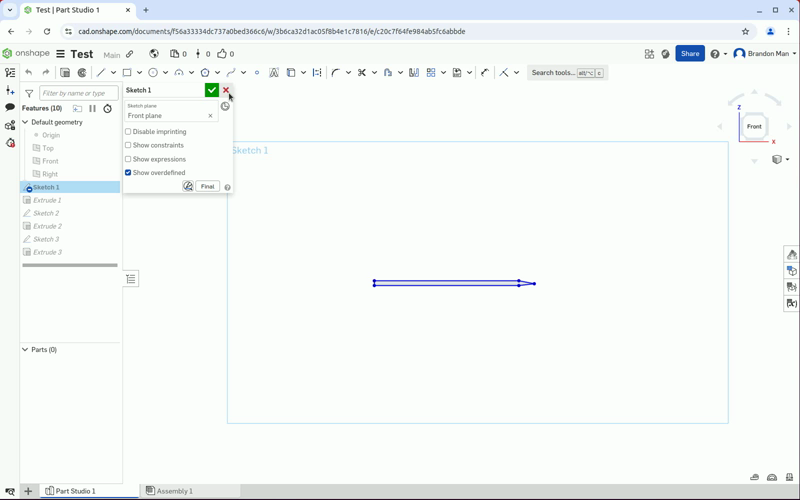
key(shift+s)
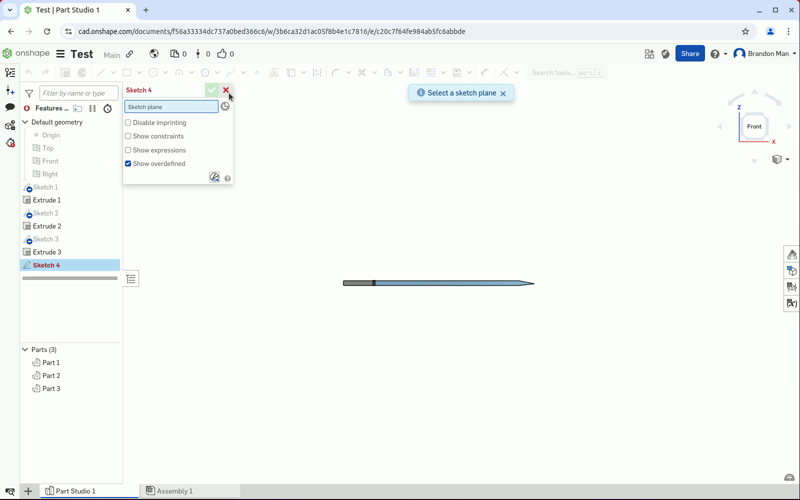
mouse_move(73, 163)
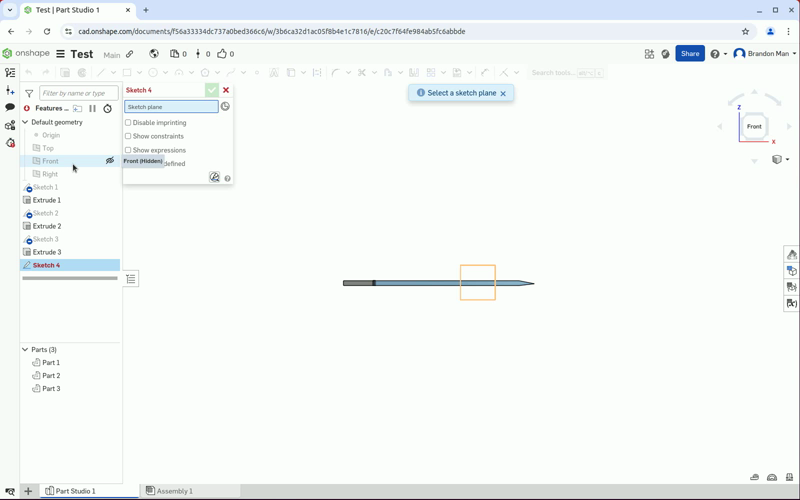
click(73, 163)
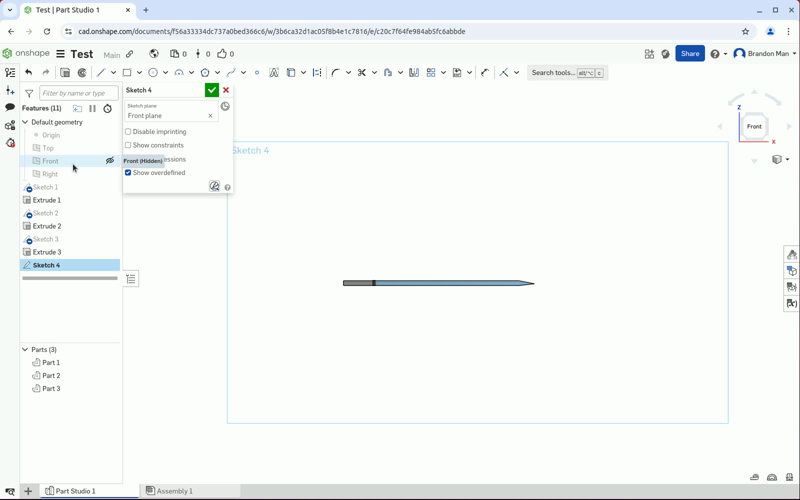
mouse_move(73, 352)
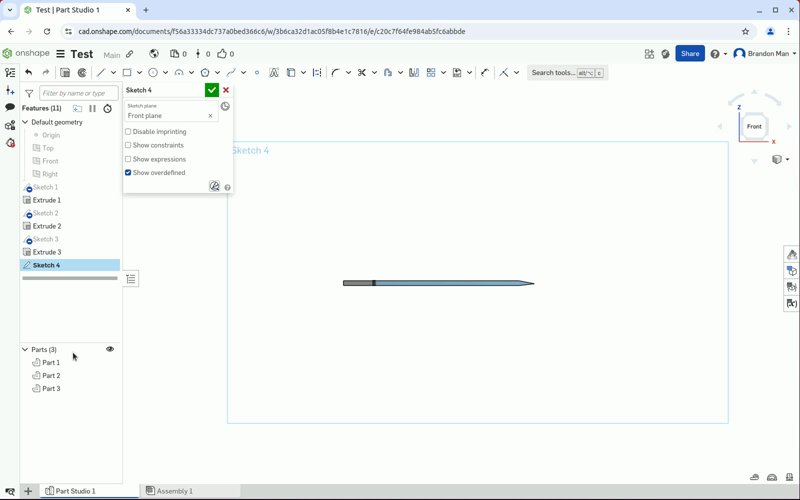
key(y)
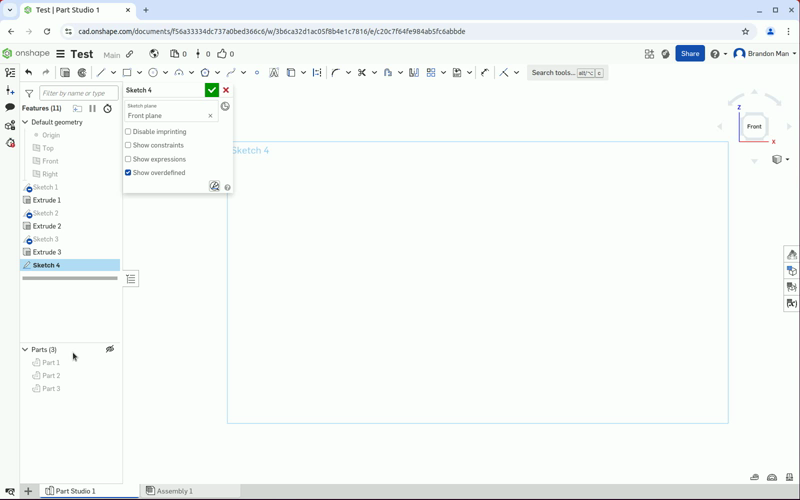
key(l)
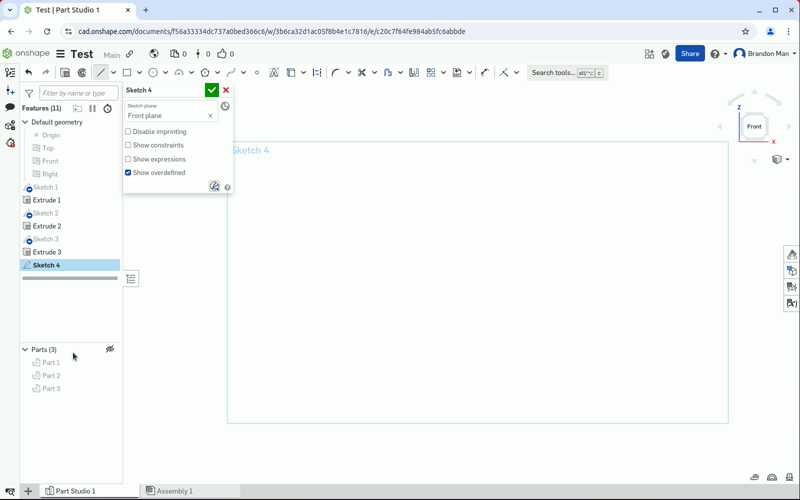
key_down(shift)
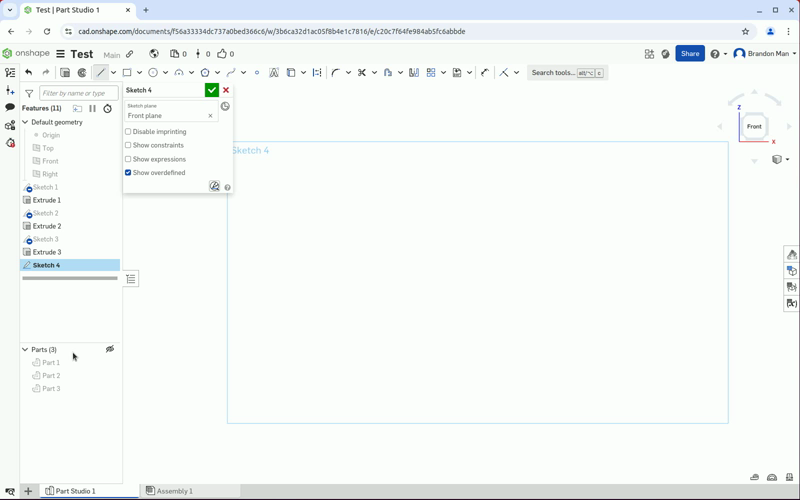
mouse_move(372, 280)
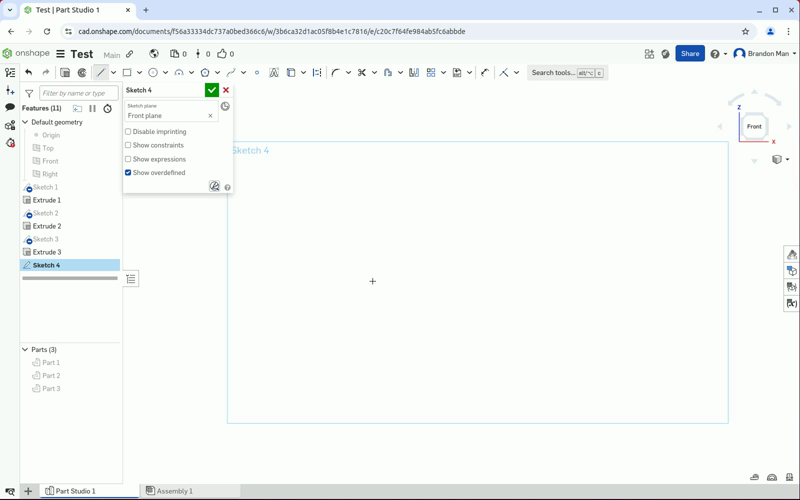
click(372, 280)
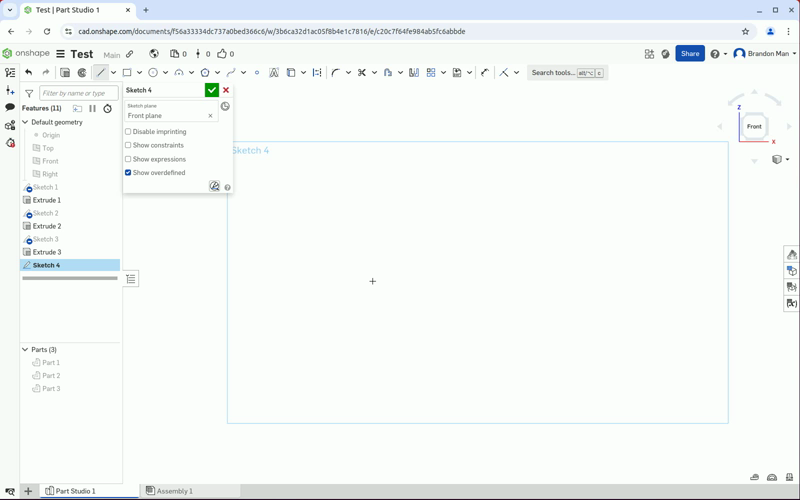
key_up(shift)
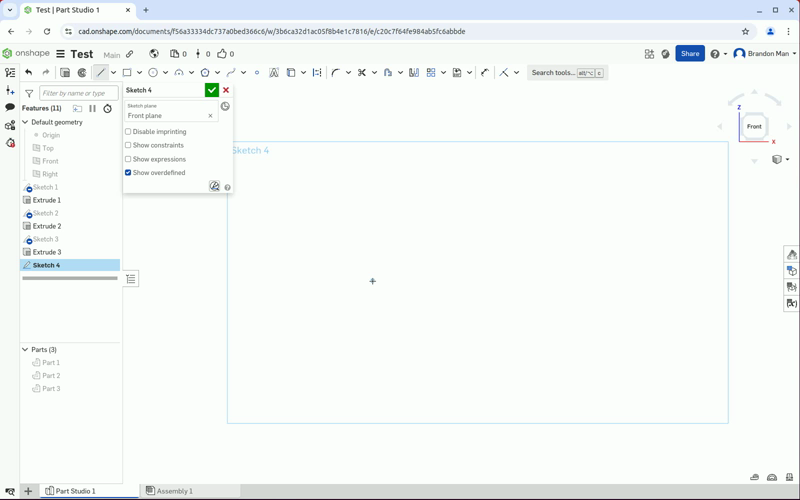
key_down(shift)
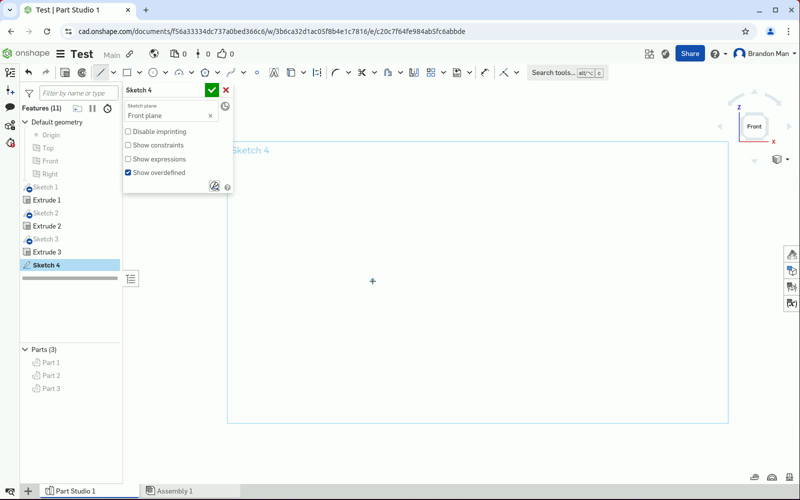
mouse_move(402, 280)
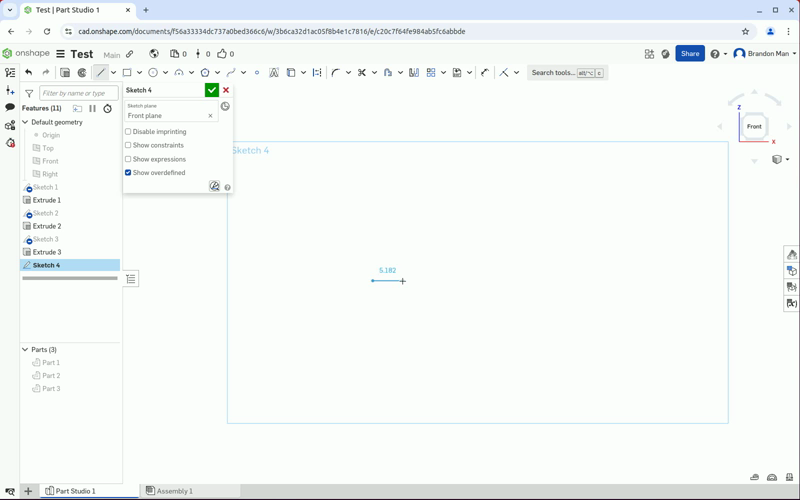
mouse_move(375, 280)
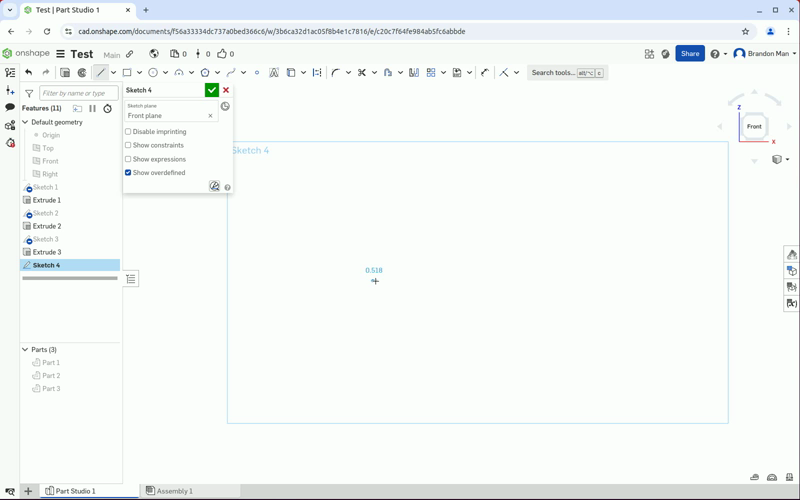
scroll(6)
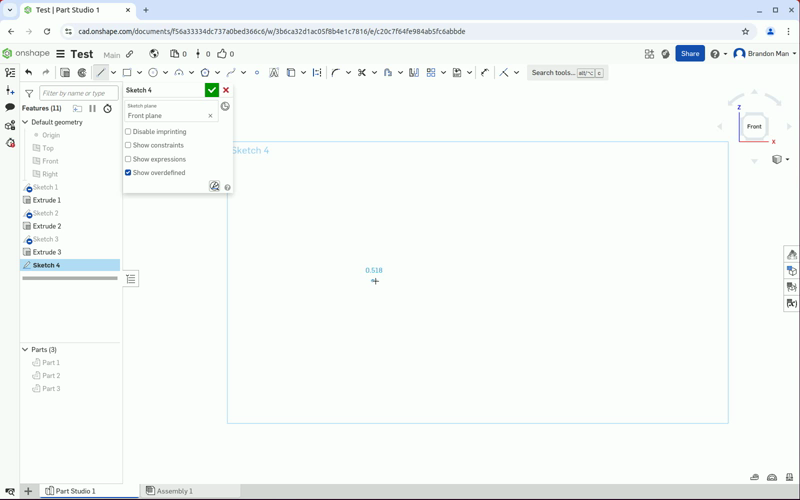
scroll(6)
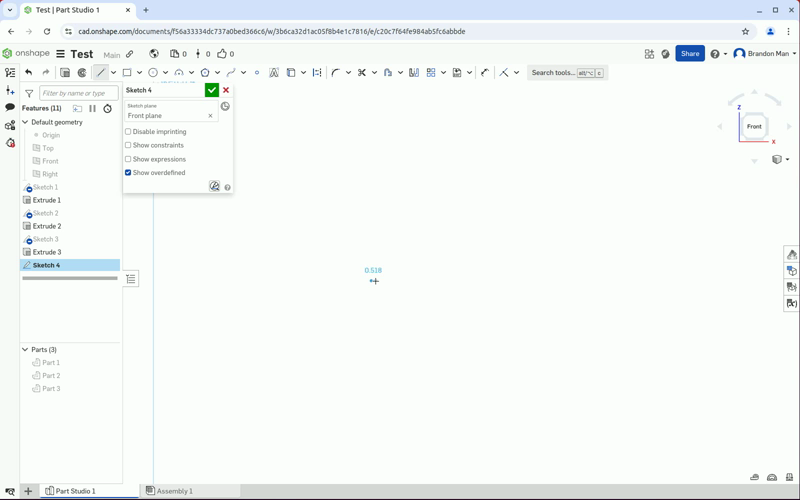
scroll(6)
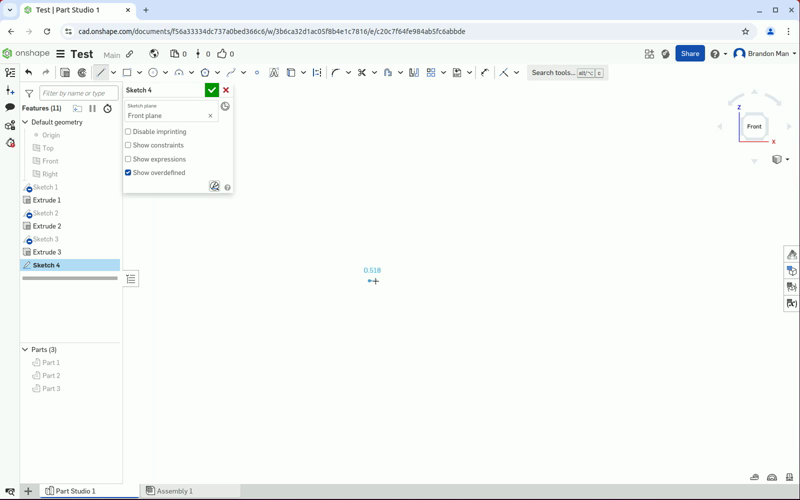
scroll(6)
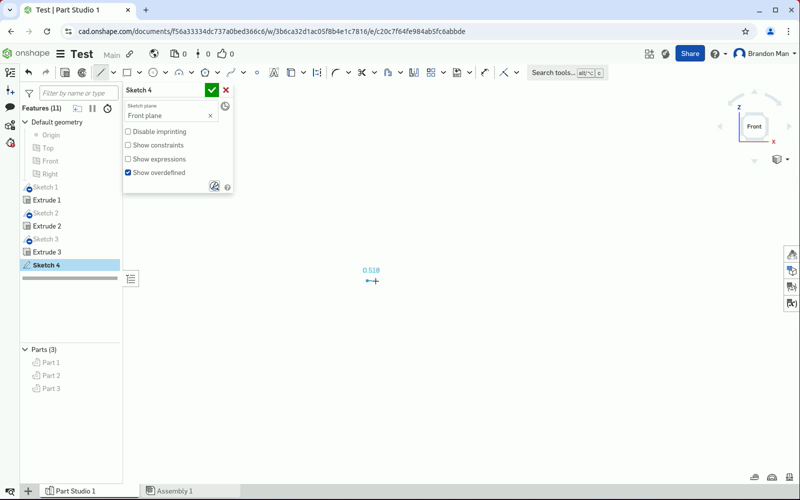
scroll(6)
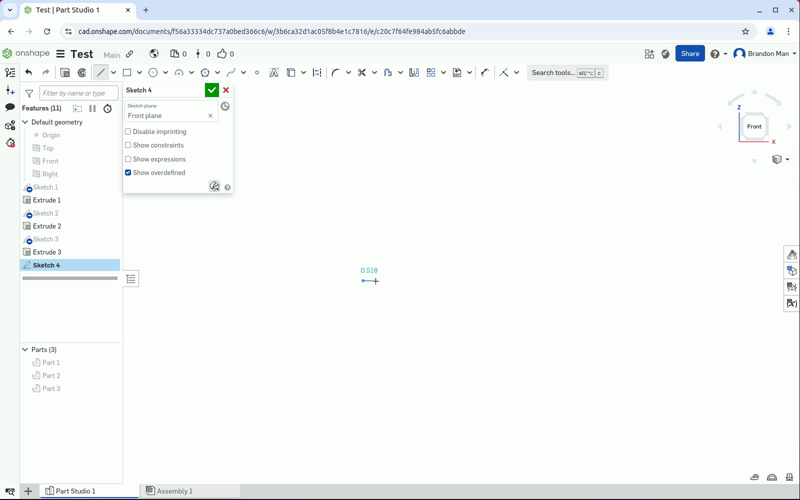
scroll(6)
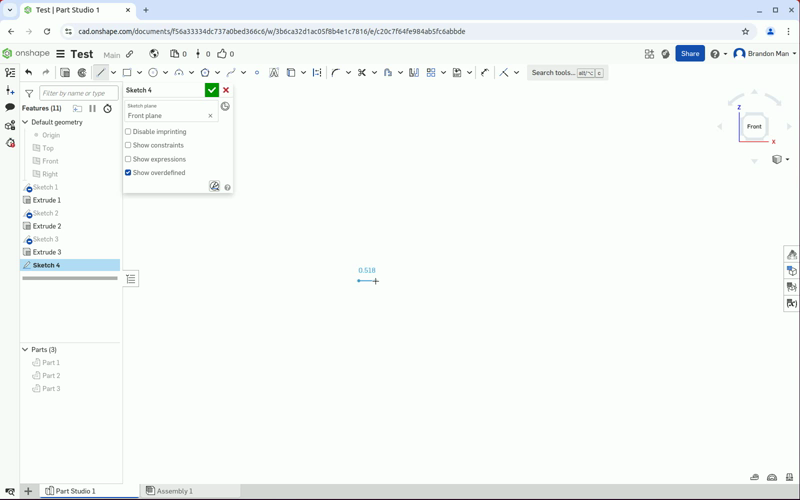
scroll(6)
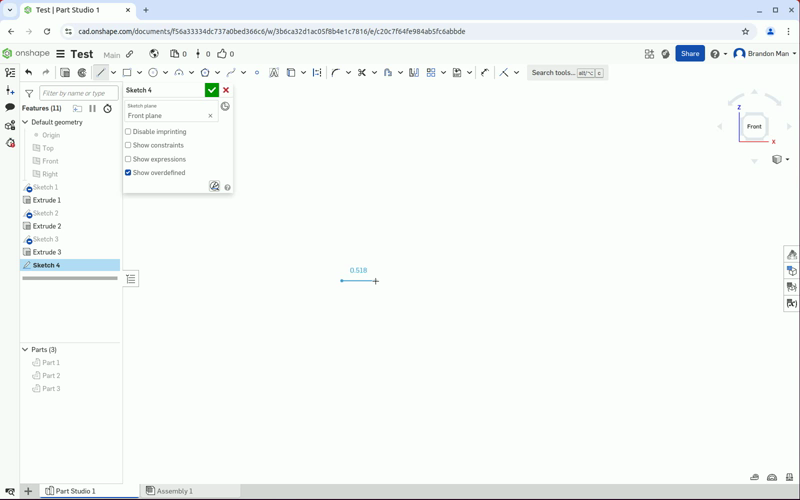
click(375, 280)
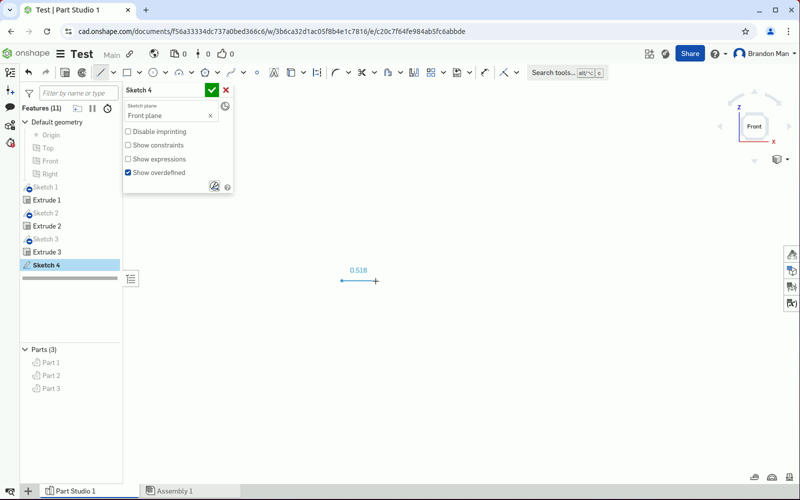
scroll(-6)
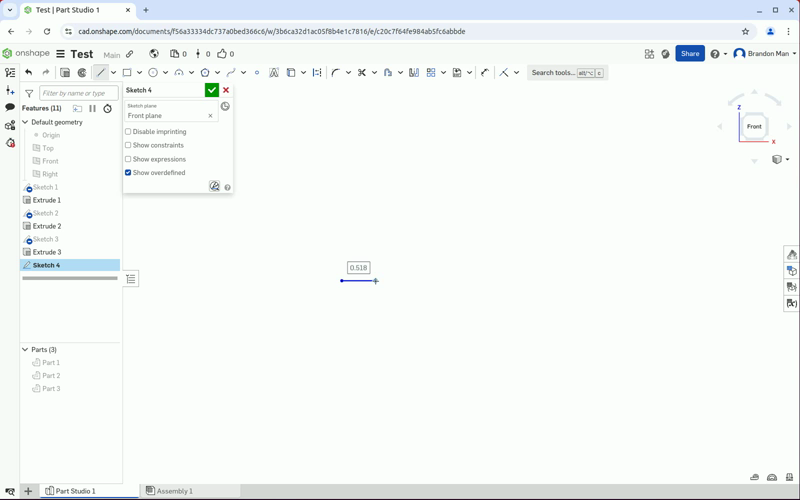
scroll(-6)
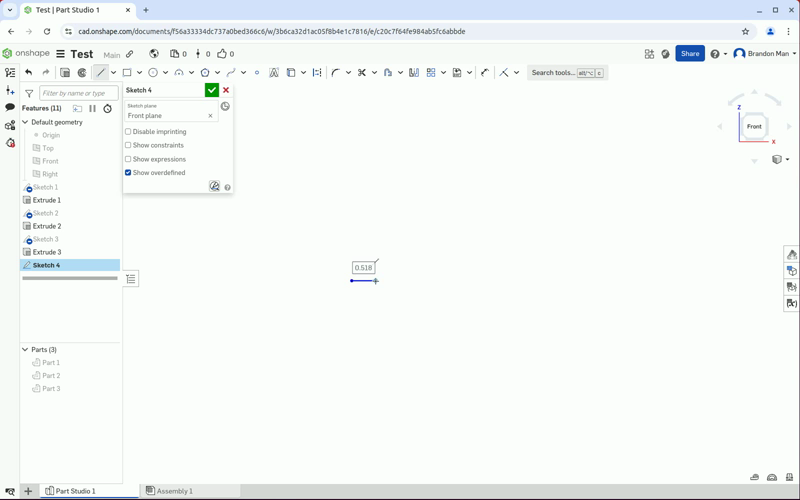
scroll(-6)
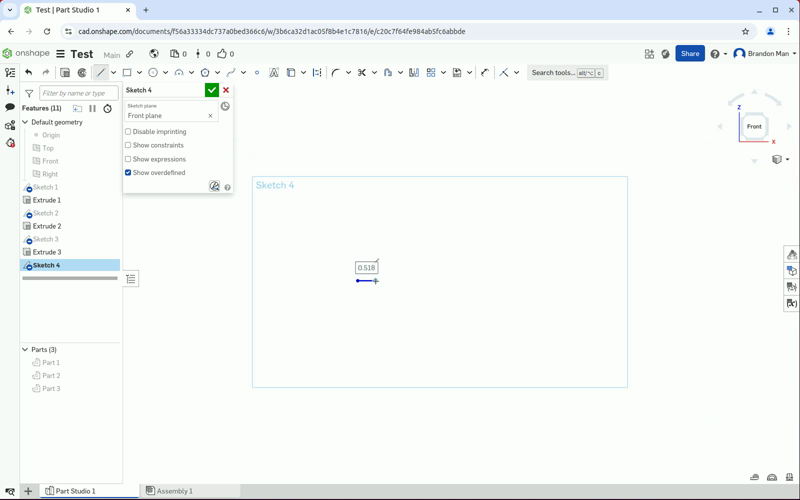
scroll(-6)
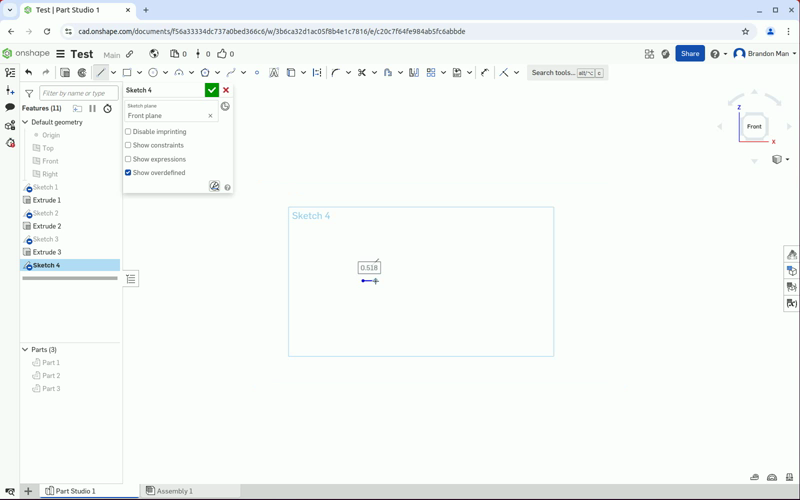
scroll(-6)
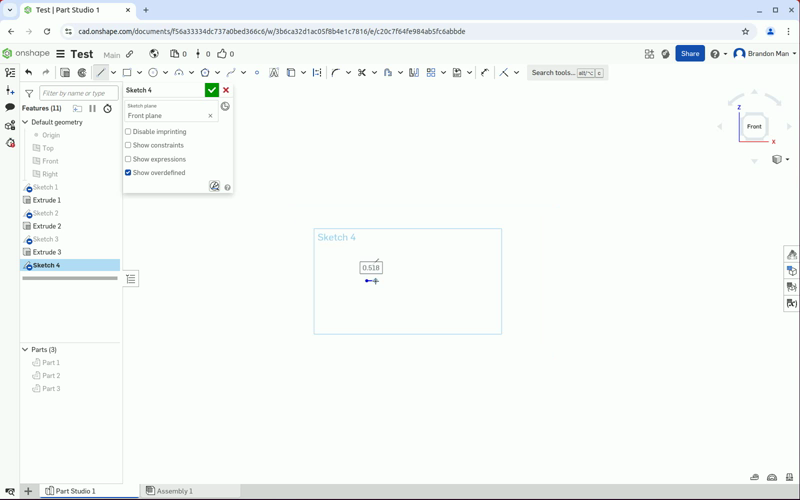
scroll(-6)
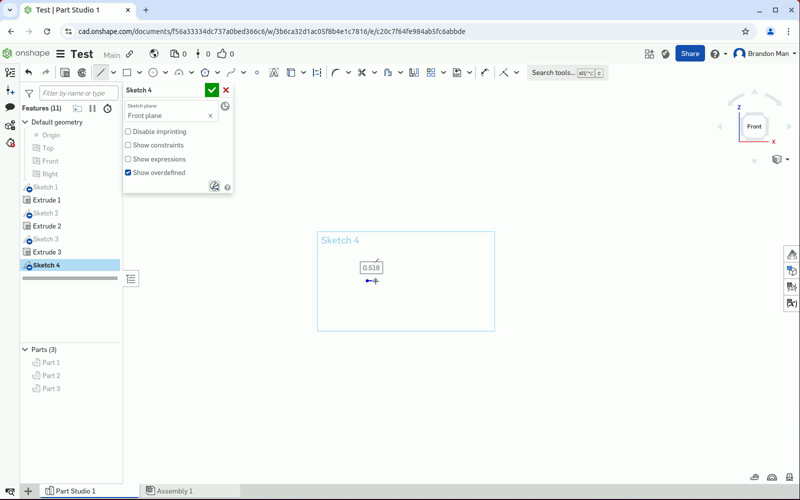
scroll(-6)
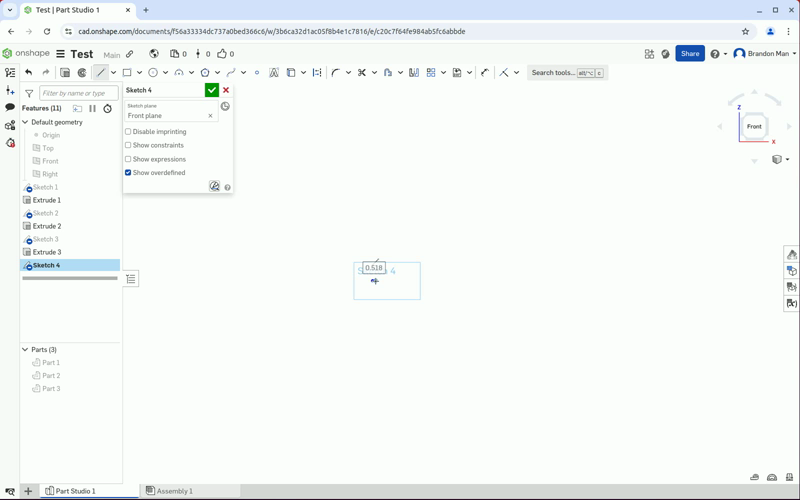
key_up(shift)
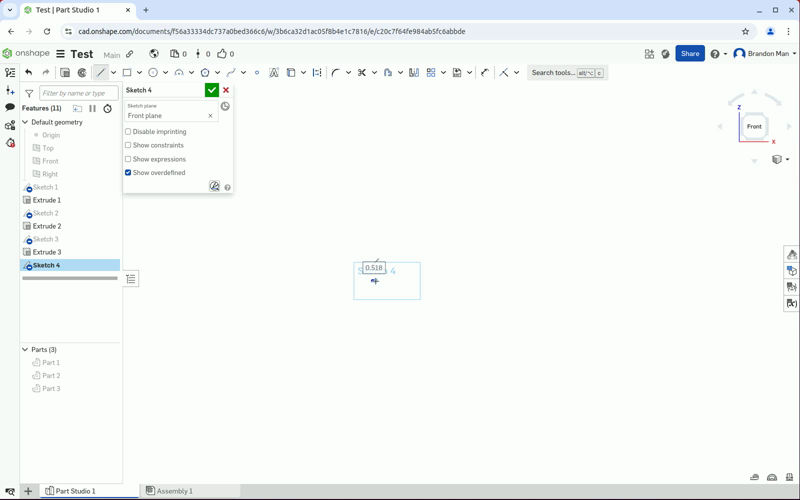
key_down(shift)
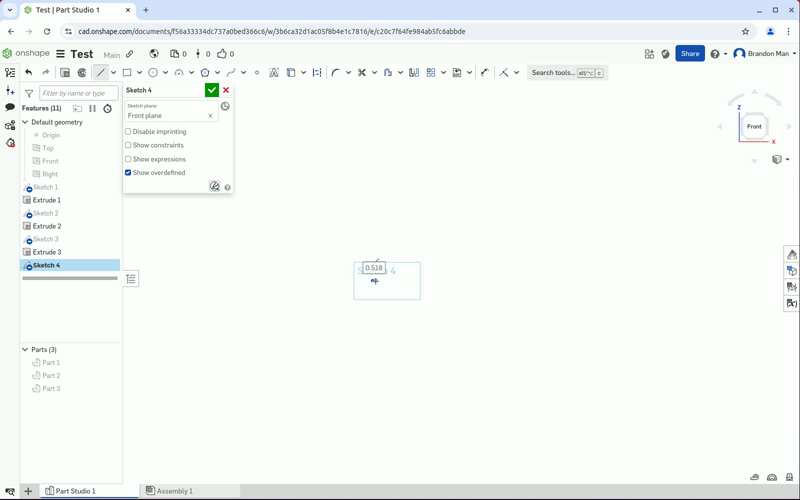
mouse_move(405, 280)
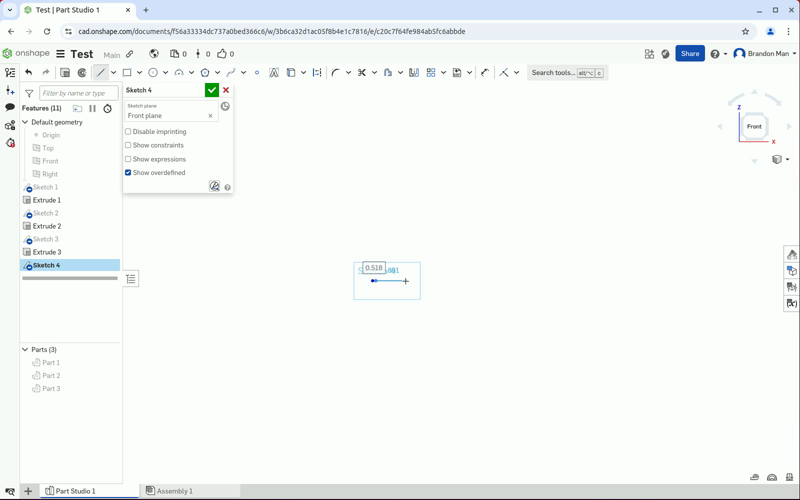
mouse_move(375, 273)
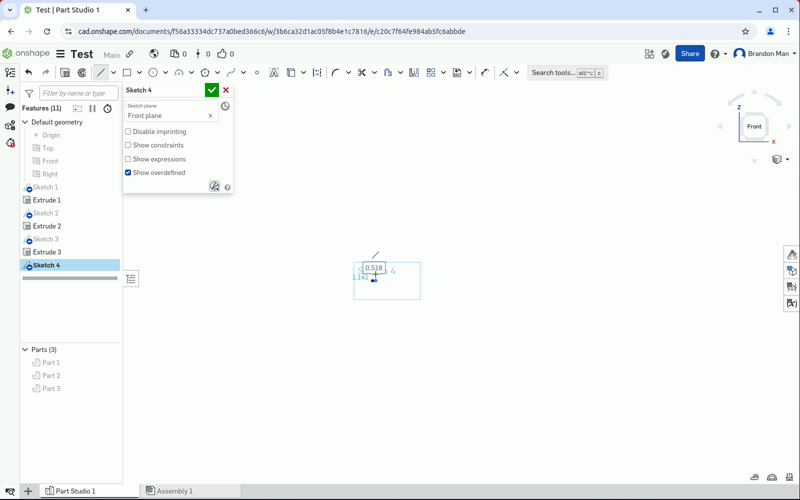
scroll(6)
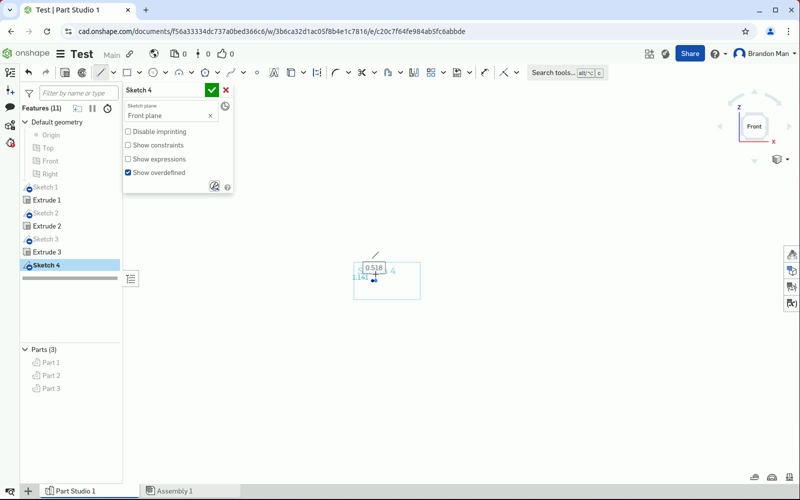
scroll(6)
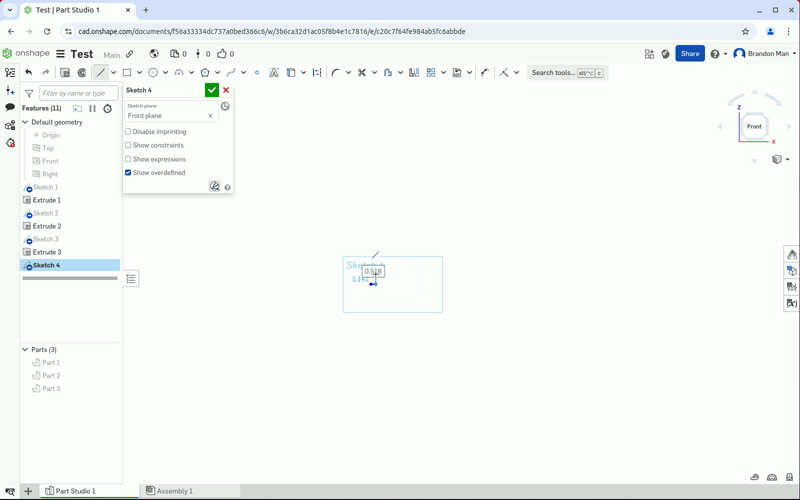
scroll(6)
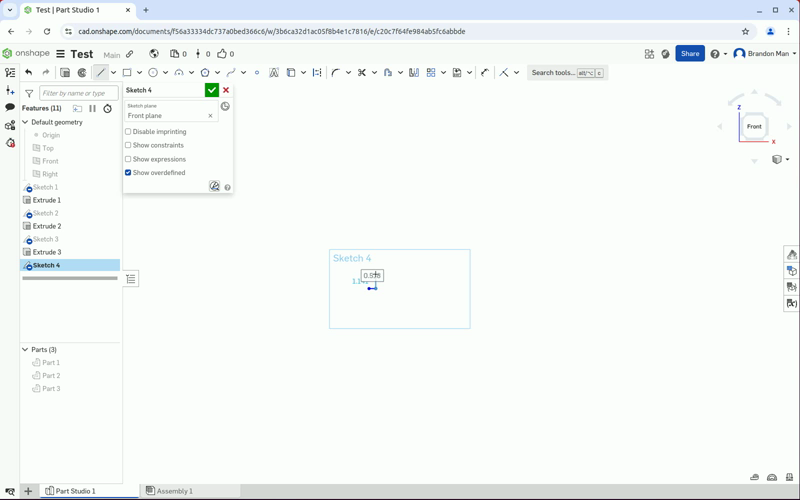
scroll(6)
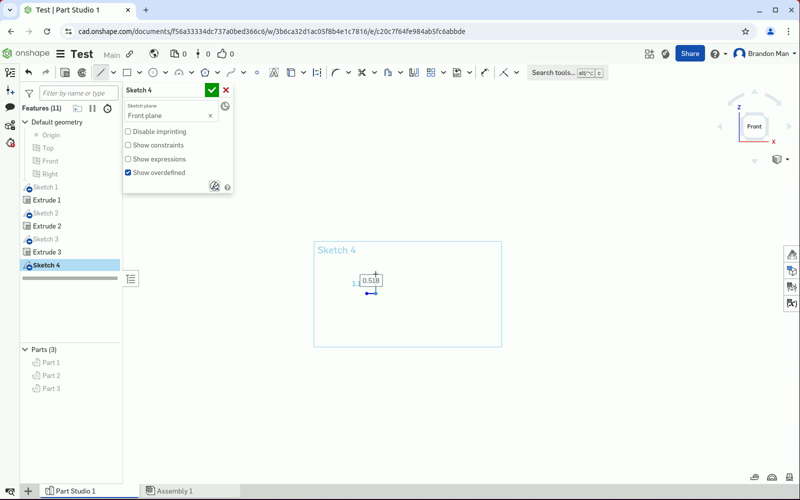
scroll(6)
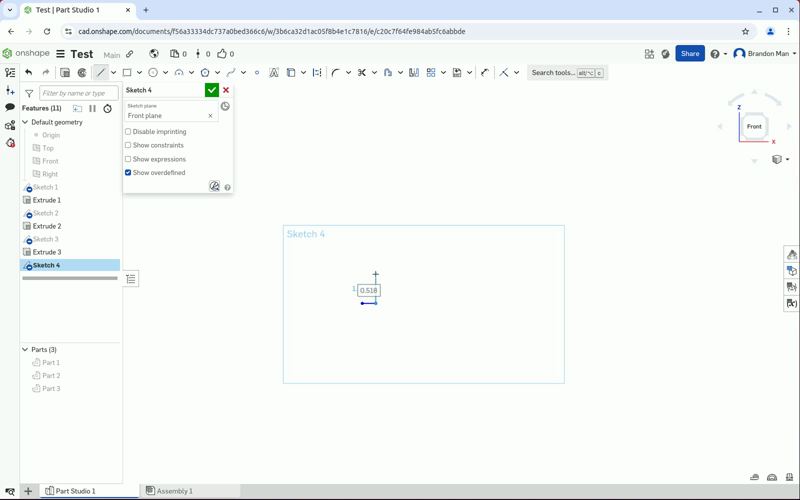
scroll(6)
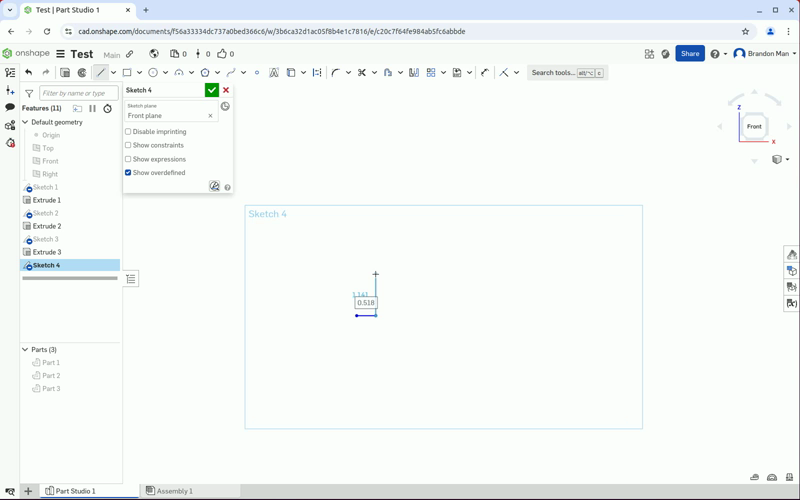
scroll(6)
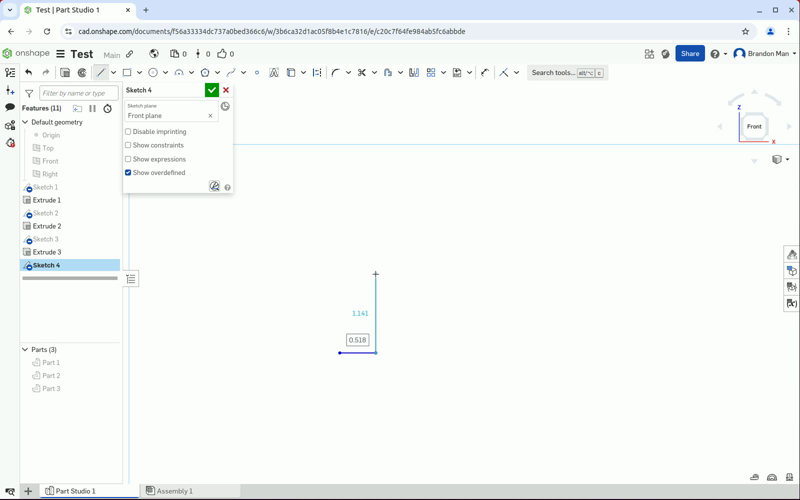
click(375, 273)
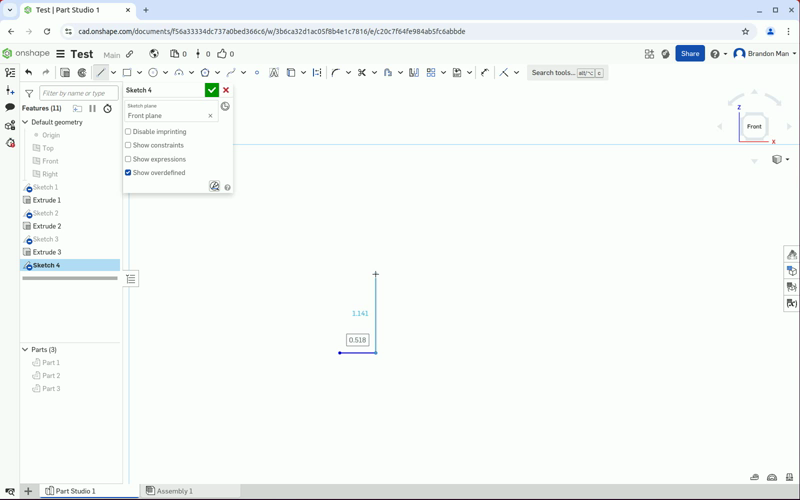
scroll(-6)
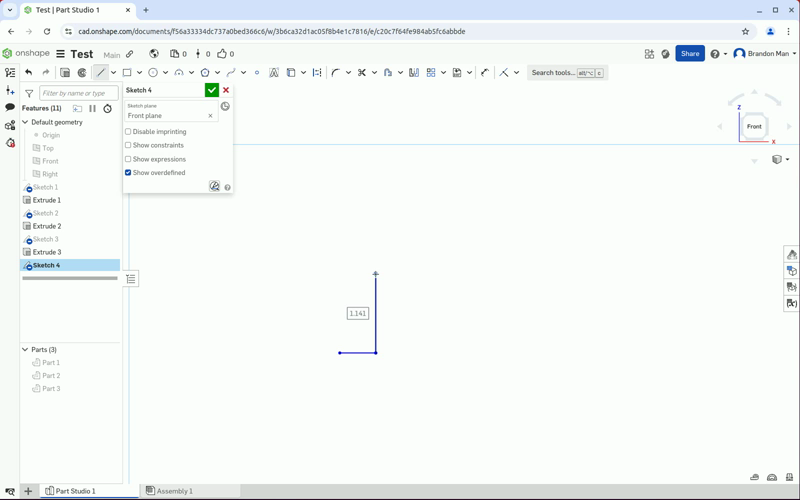
scroll(-6)
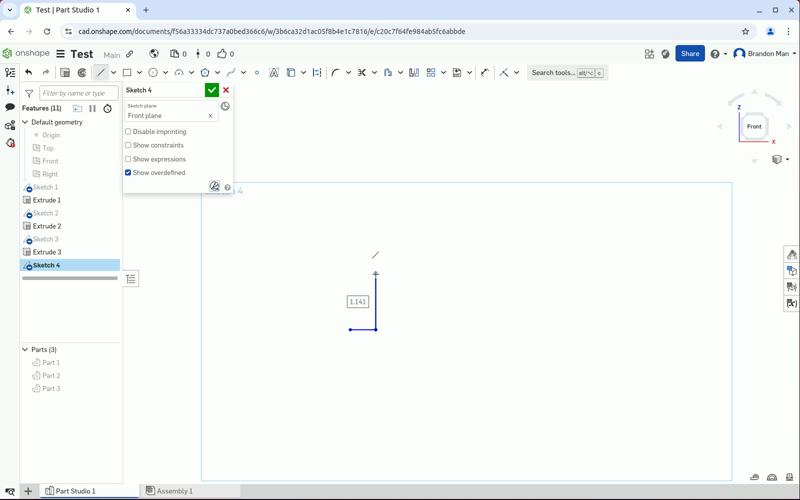
scroll(-6)
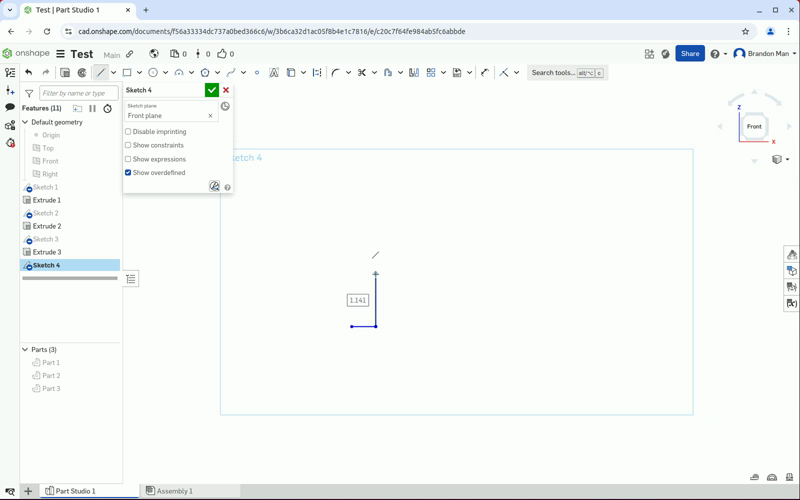
scroll(-6)
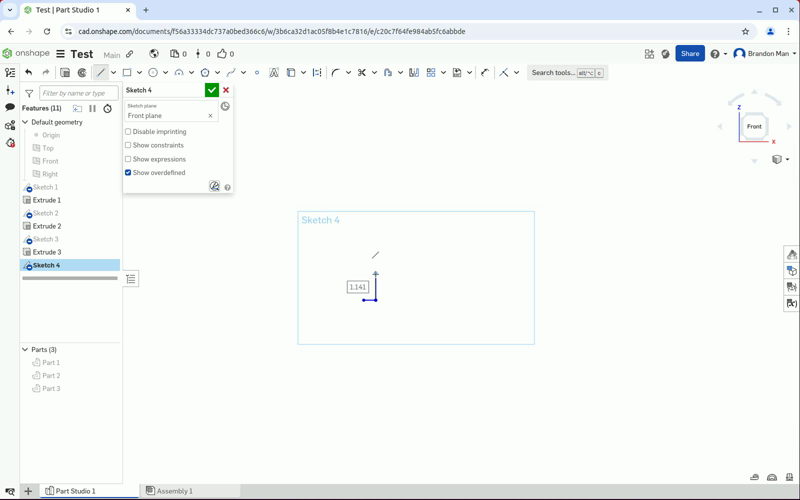
scroll(-6)
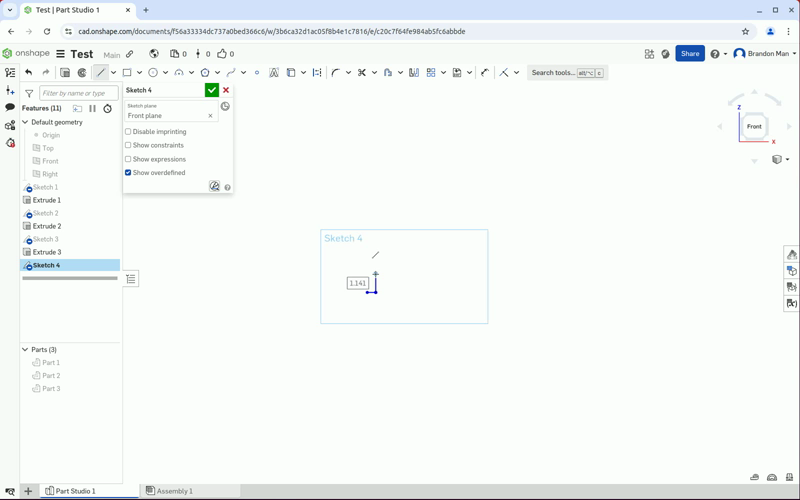
scroll(-6)
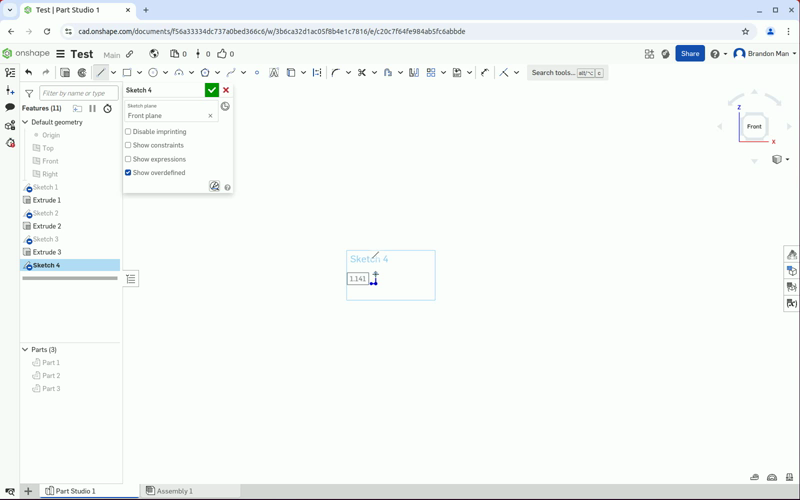
scroll(-6)
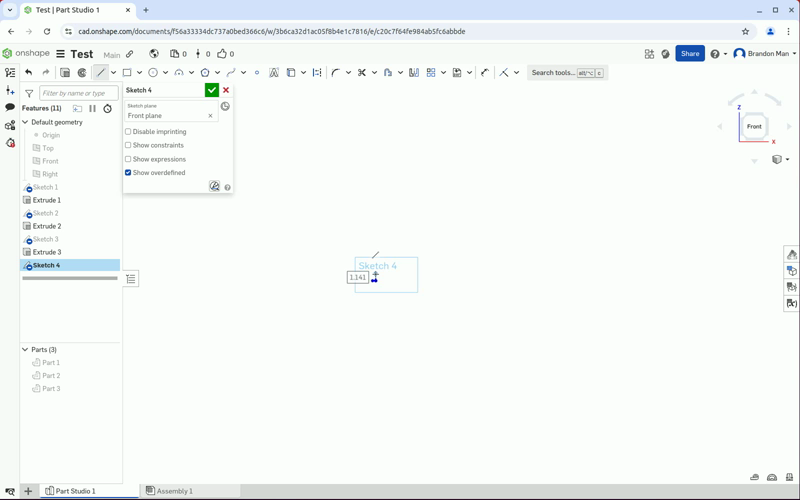
key_up(shift)
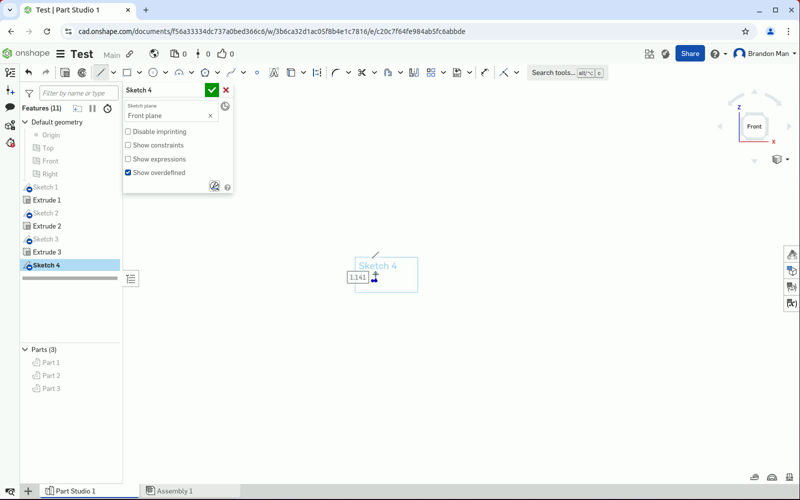
key_down(shift)
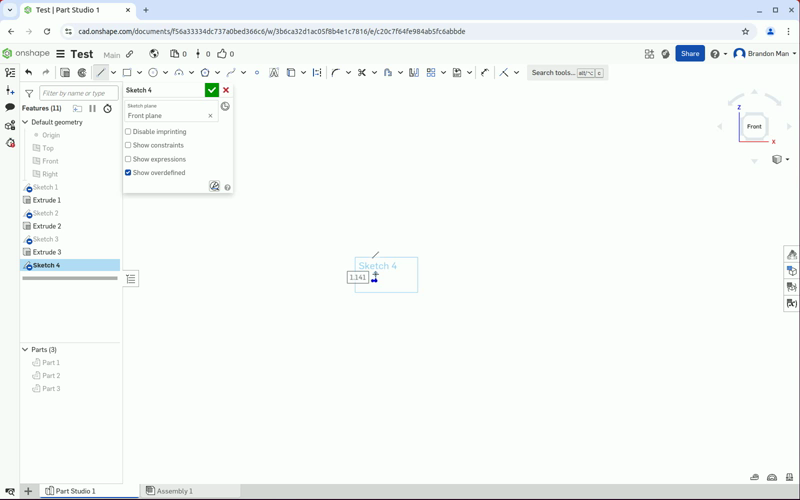
mouse_move(405, 273)
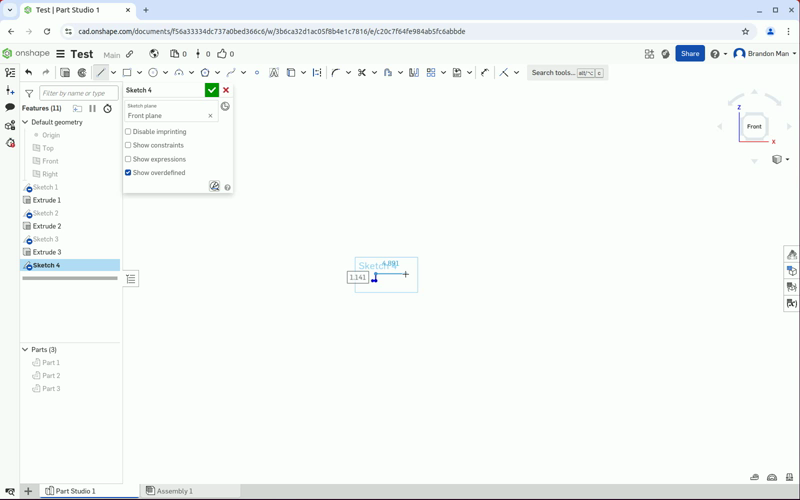
mouse_move(372, 273)
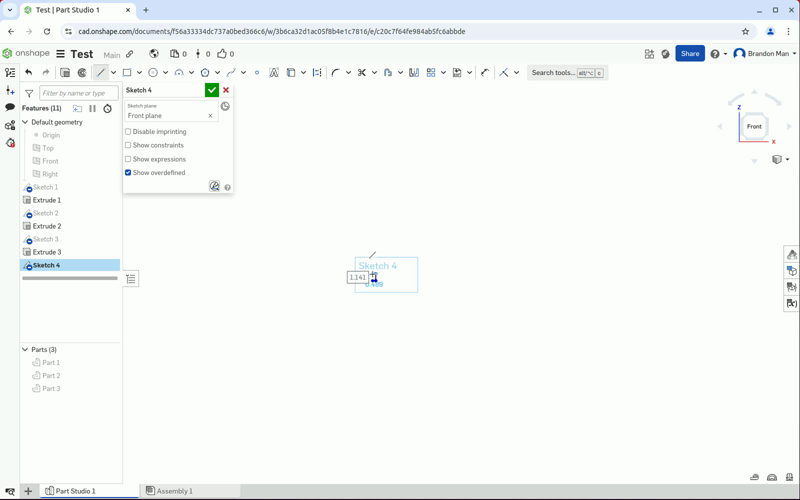
scroll(6)
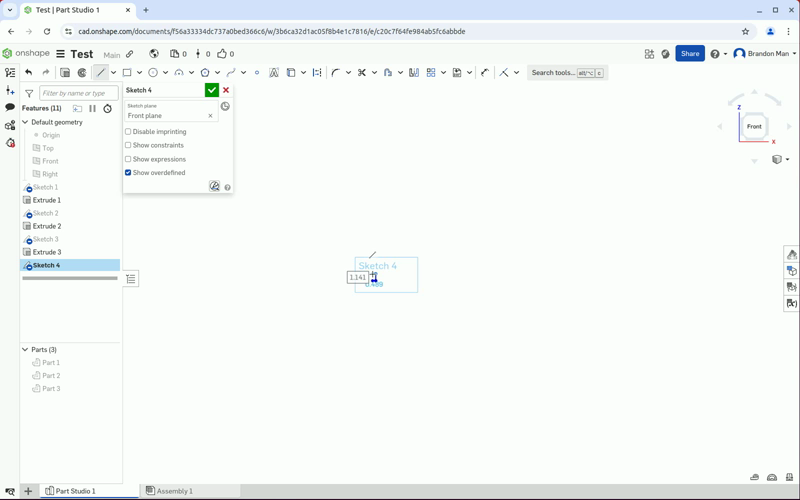
scroll(6)
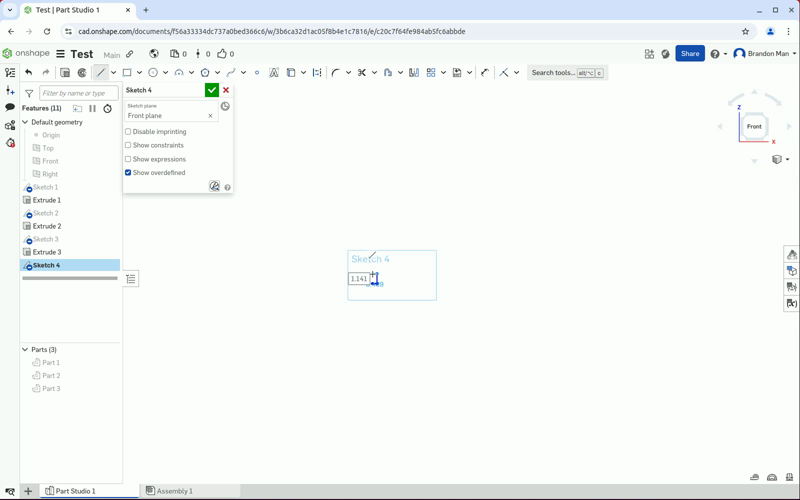
scroll(6)
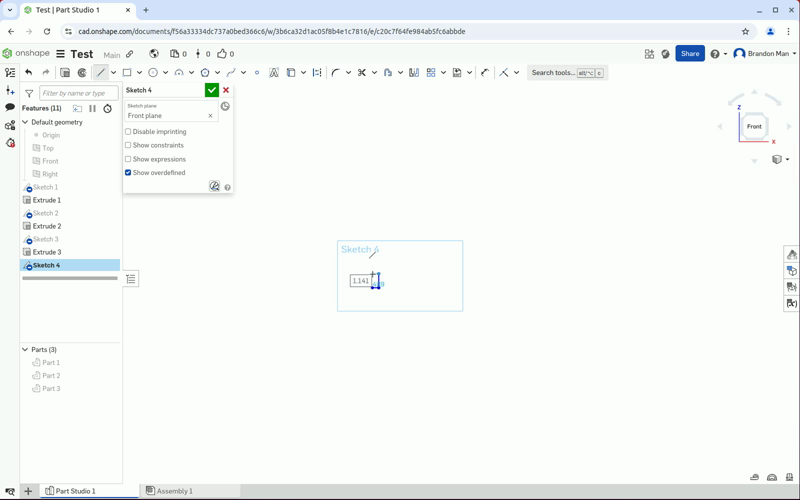
scroll(6)
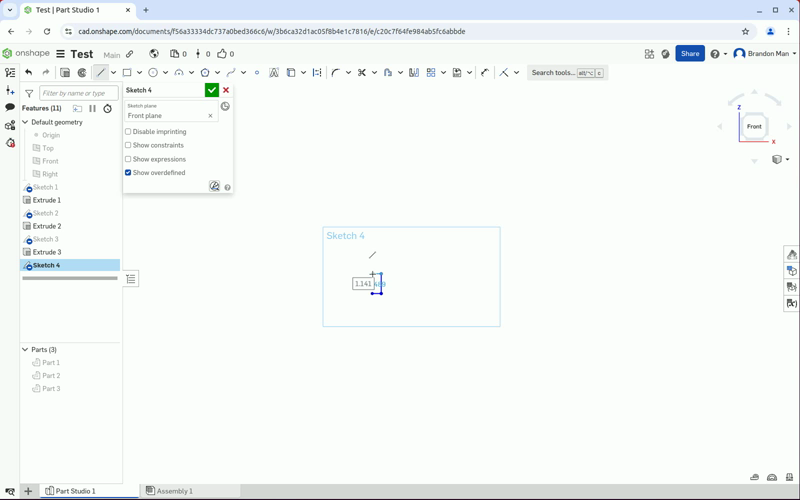
scroll(6)
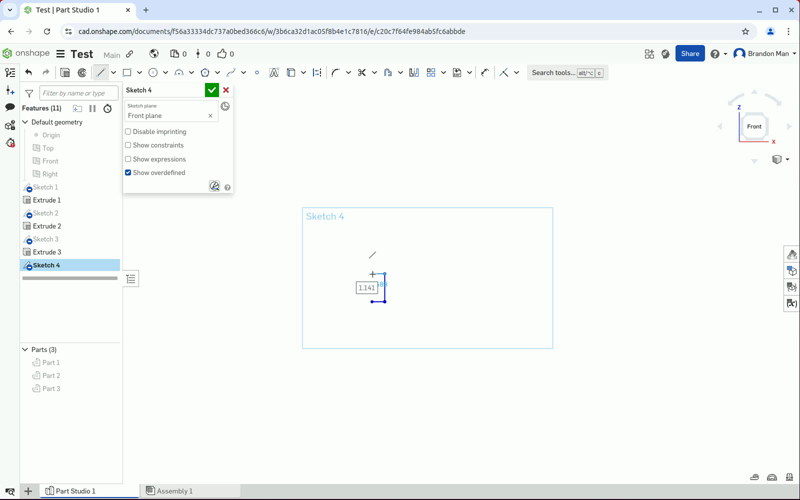
scroll(6)
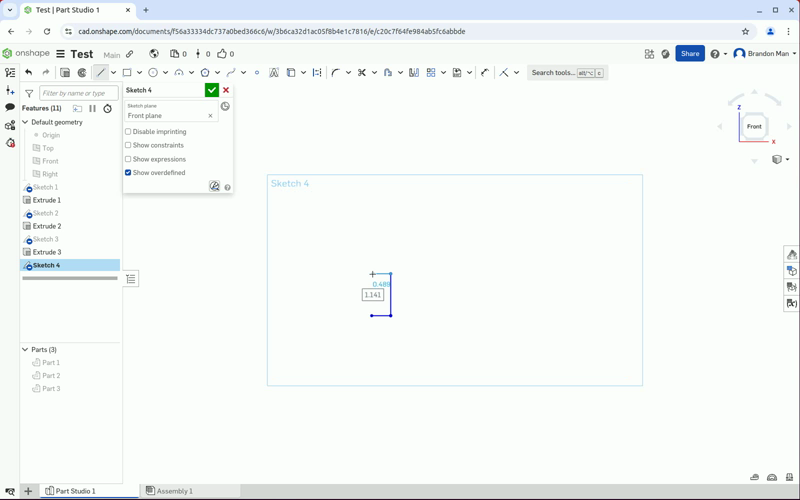
scroll(6)
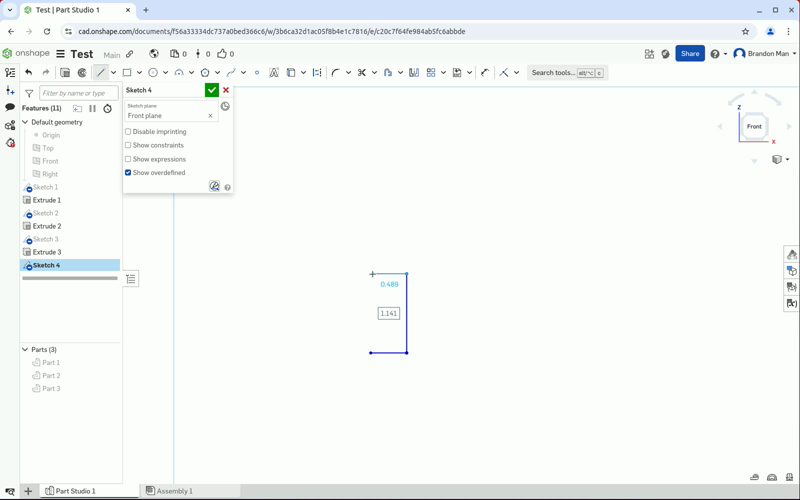
click(372, 273)
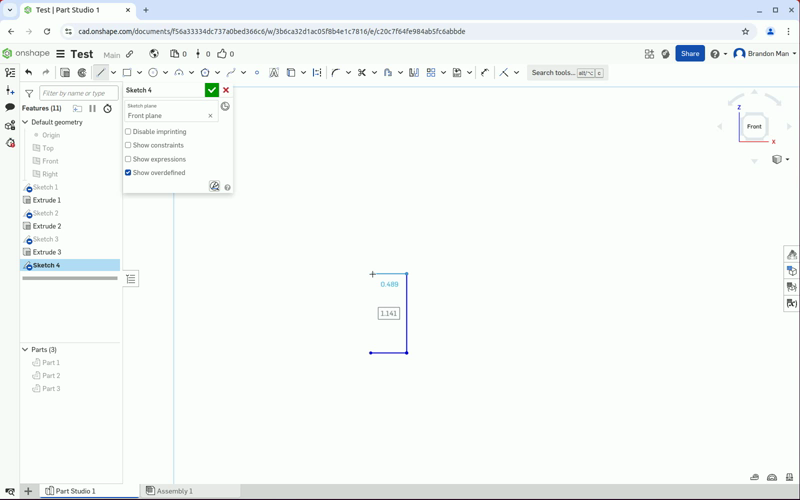
scroll(-6)
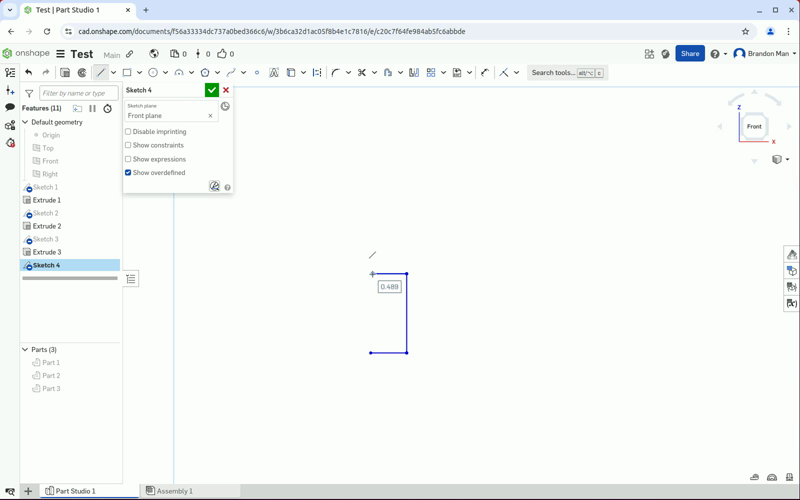
scroll(-6)
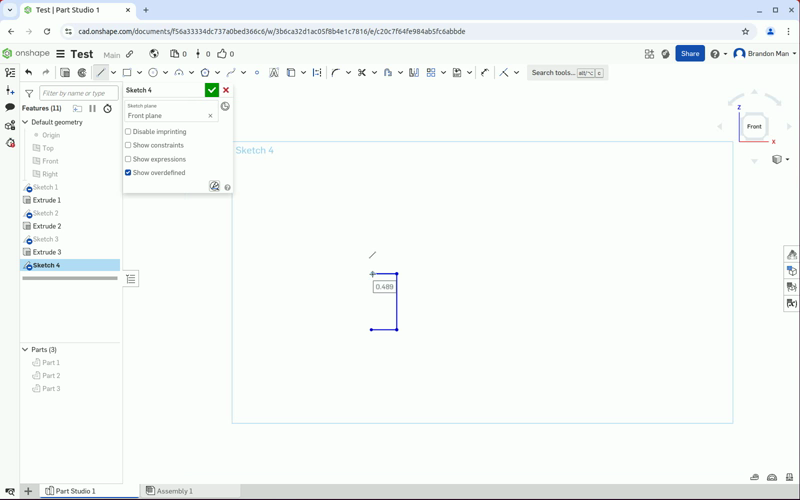
scroll(-6)
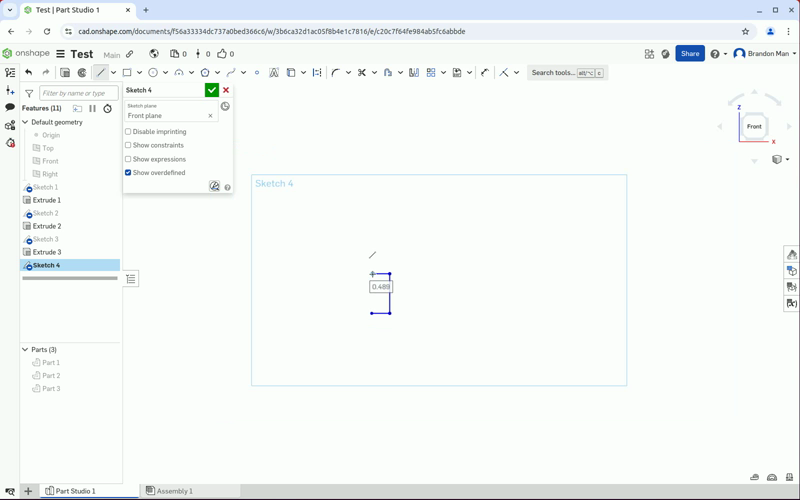
scroll(-6)
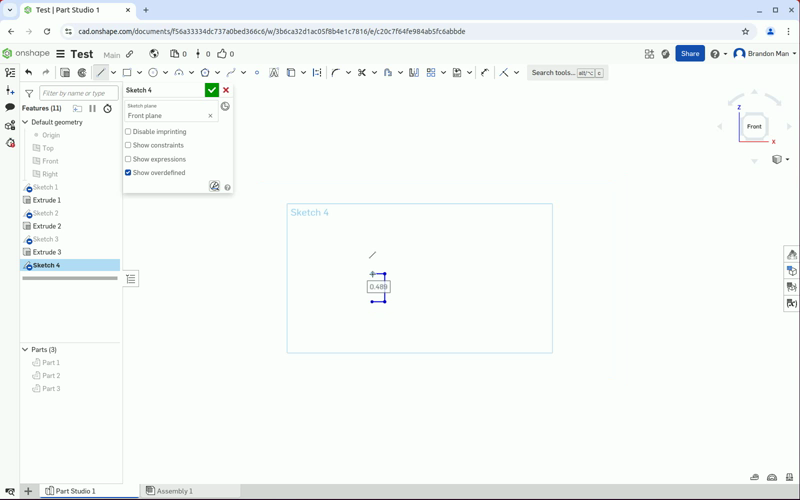
scroll(-6)
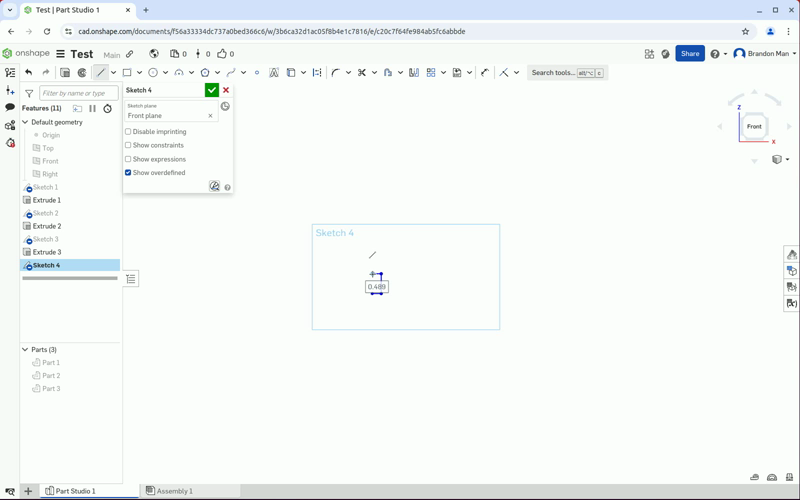
scroll(-6)
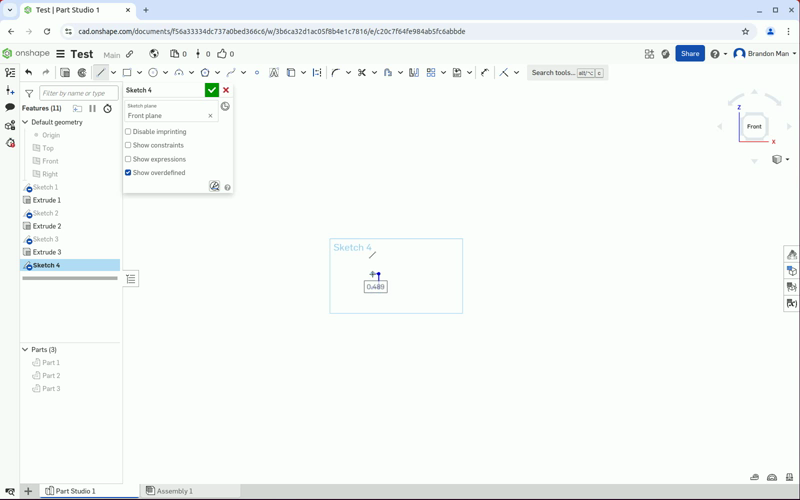
scroll(-6)
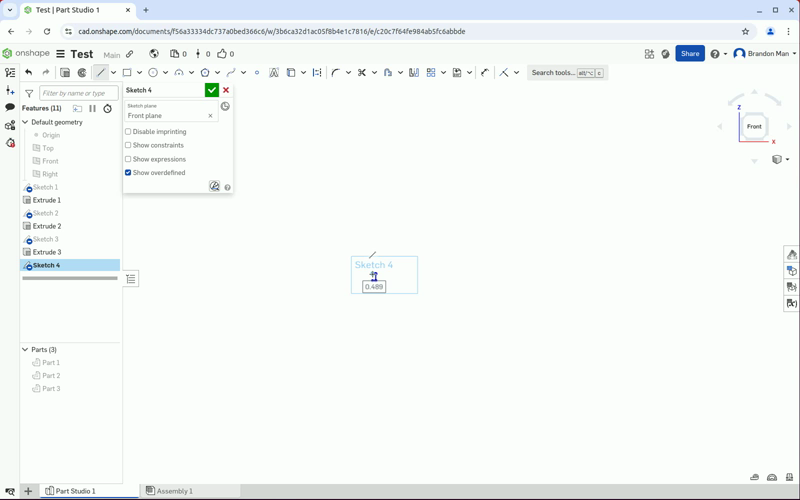
key_up(shift)
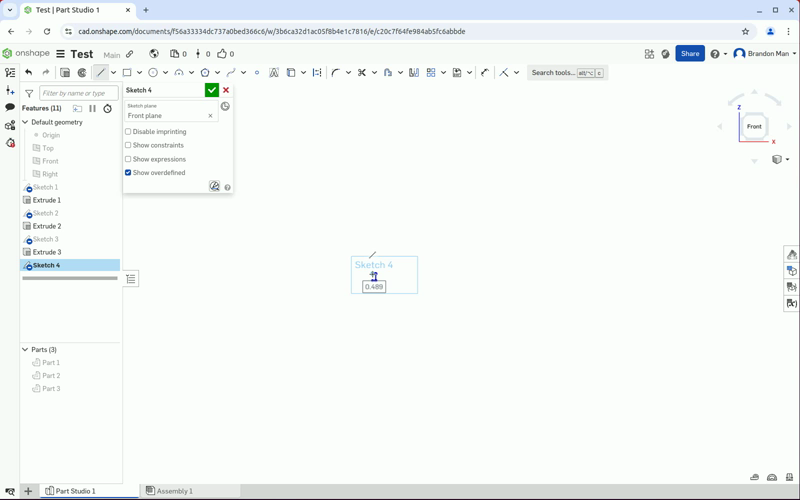
mouse_move(402, 273)
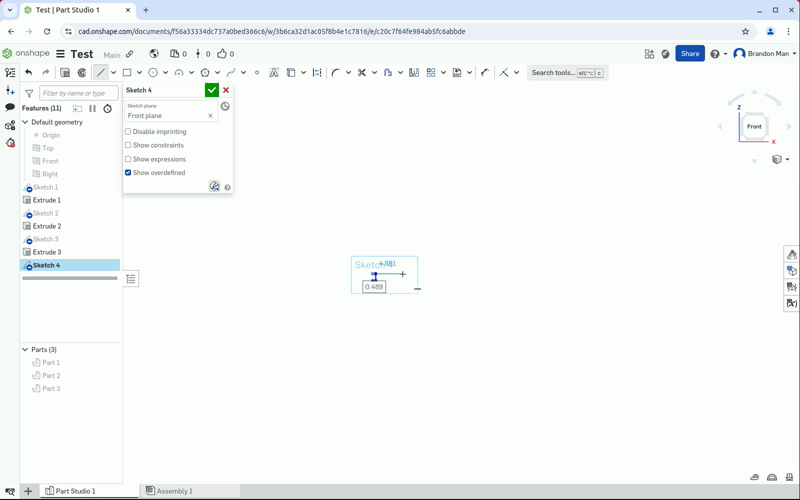
key_down(shift)
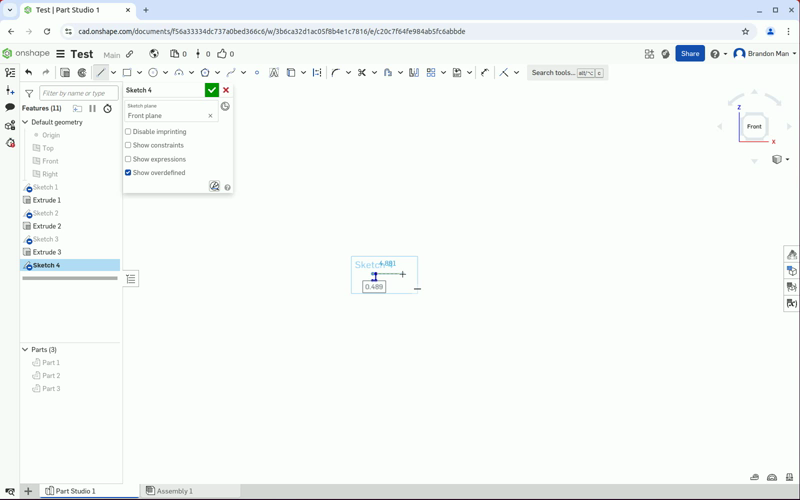
mouse_move(372, 280)
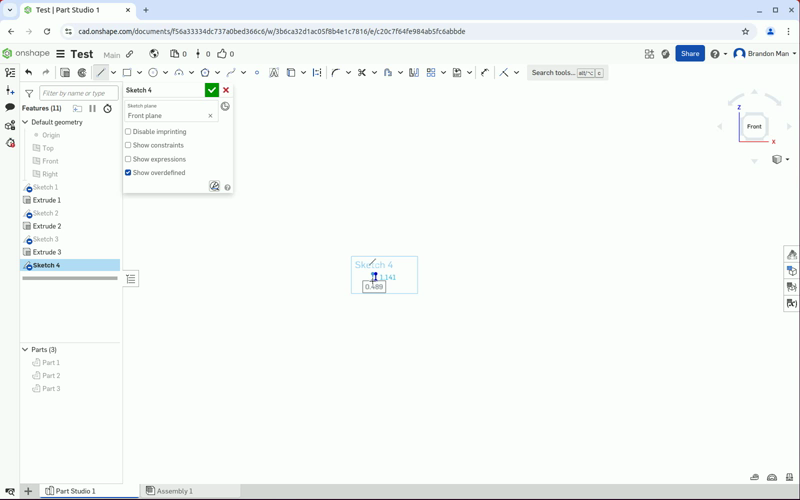
scroll(6)
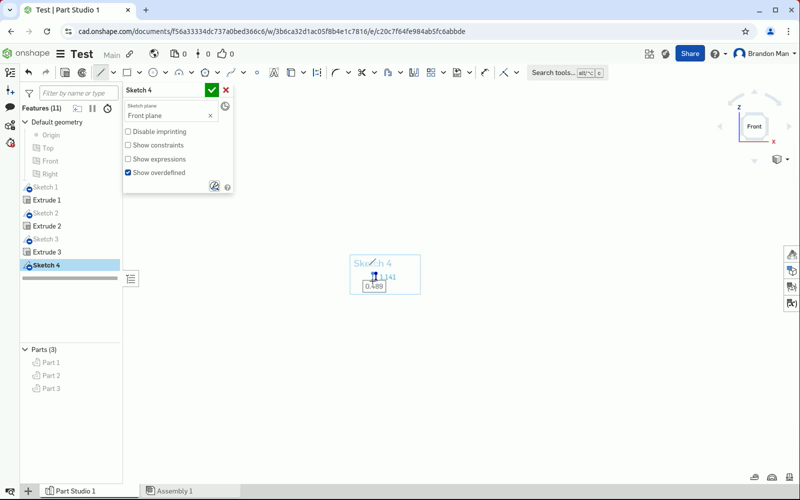
scroll(6)
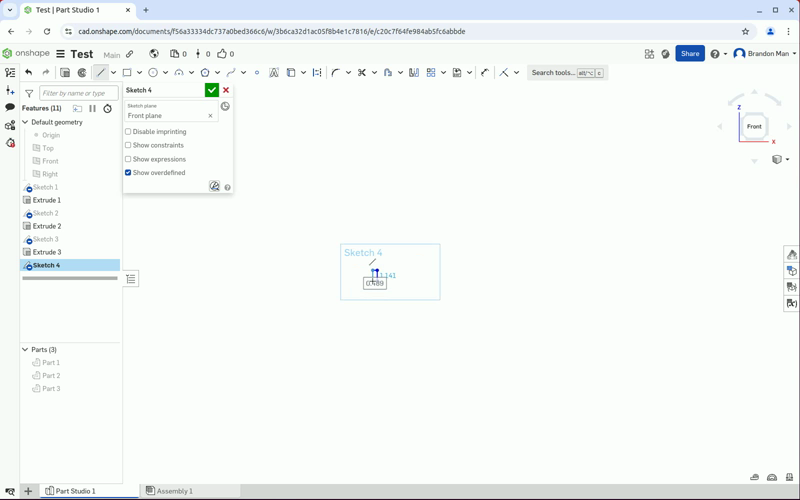
scroll(6)
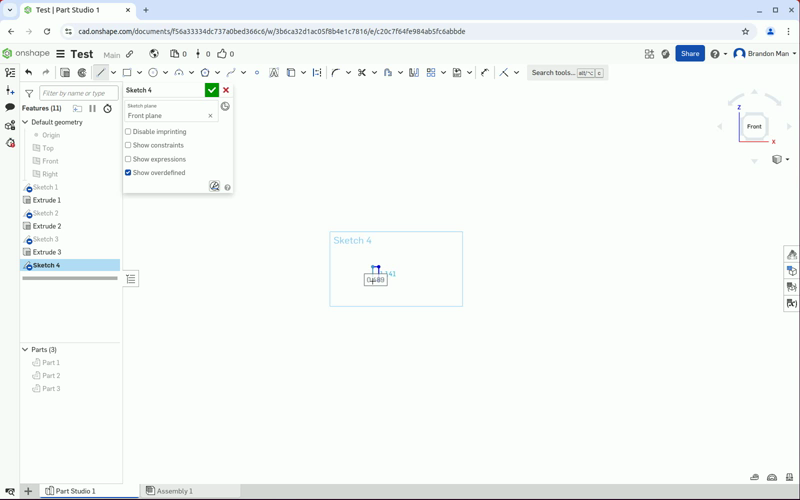
scroll(6)
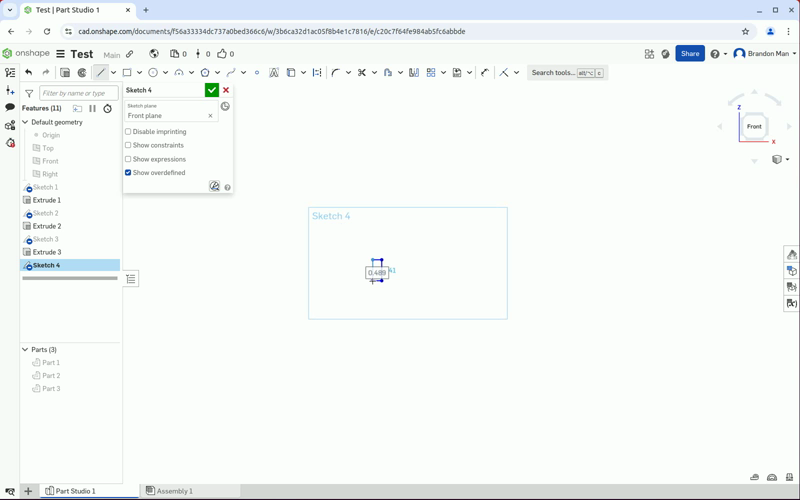
scroll(6)
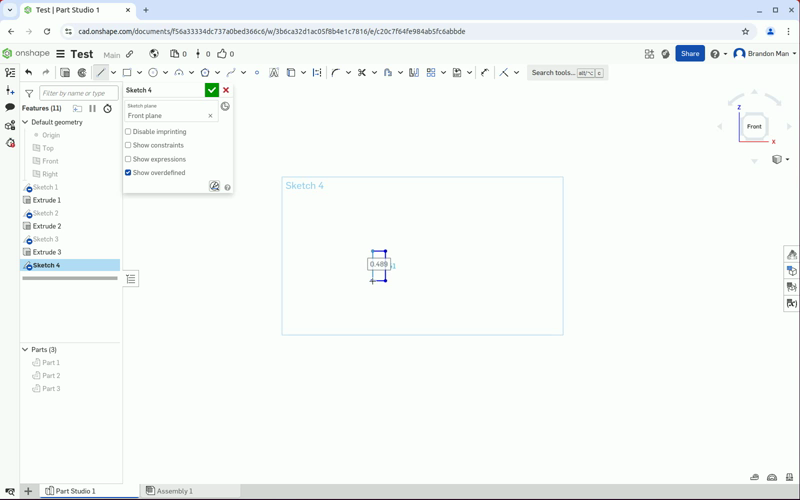
scroll(6)
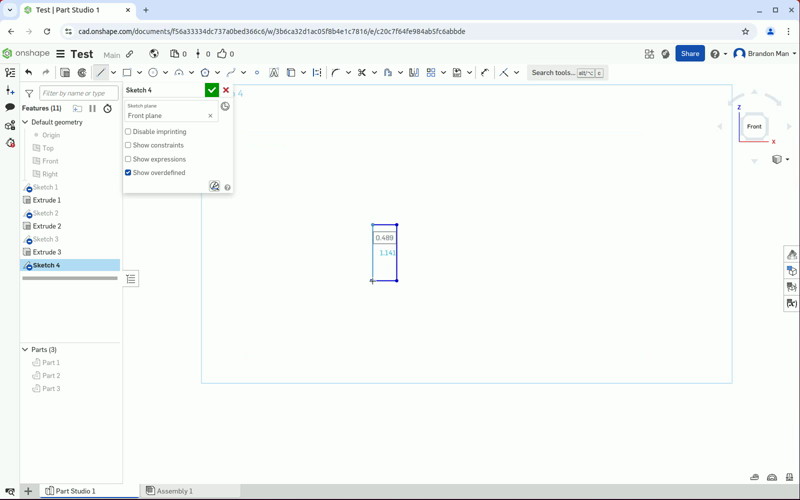
scroll(6)
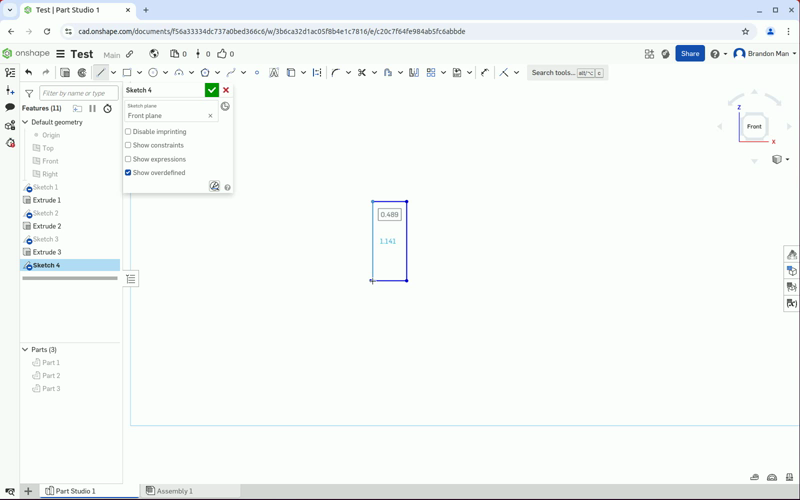
key_up(shift)
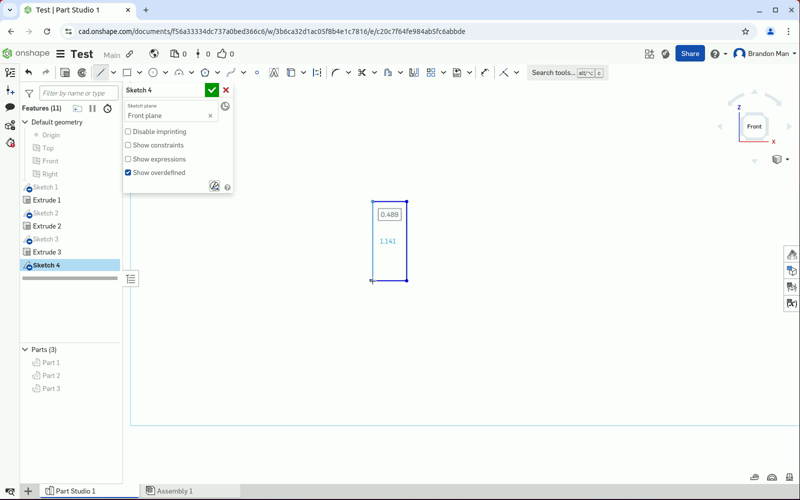
click(372, 280)
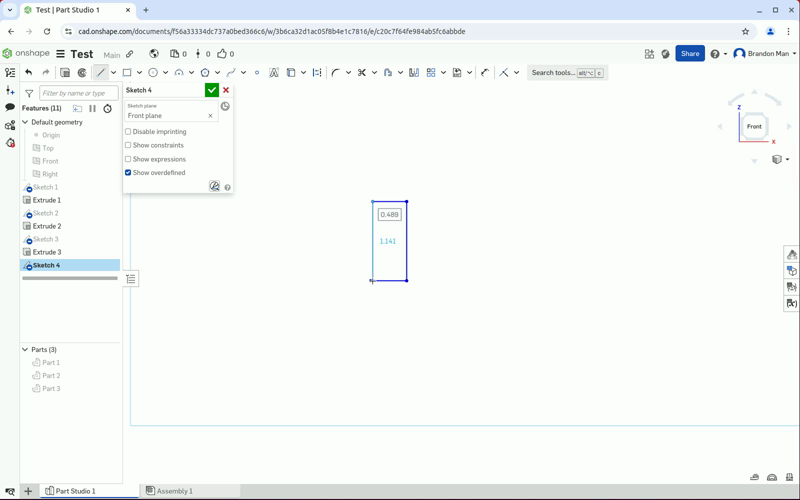
scroll(-6)
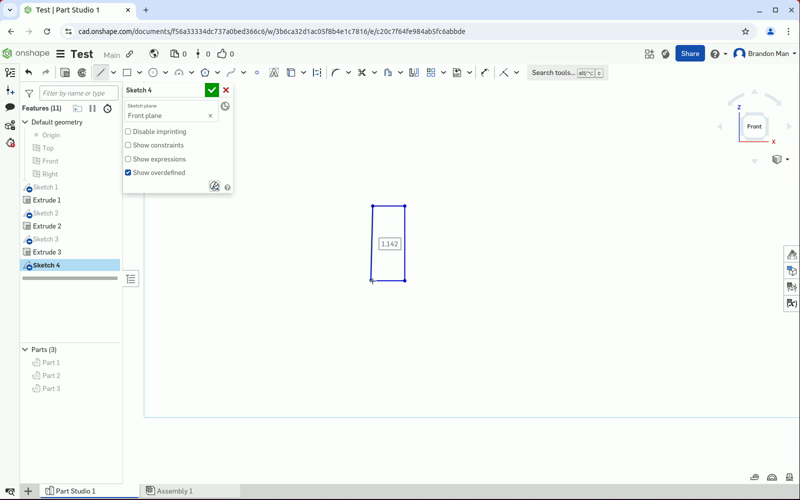
scroll(-6)
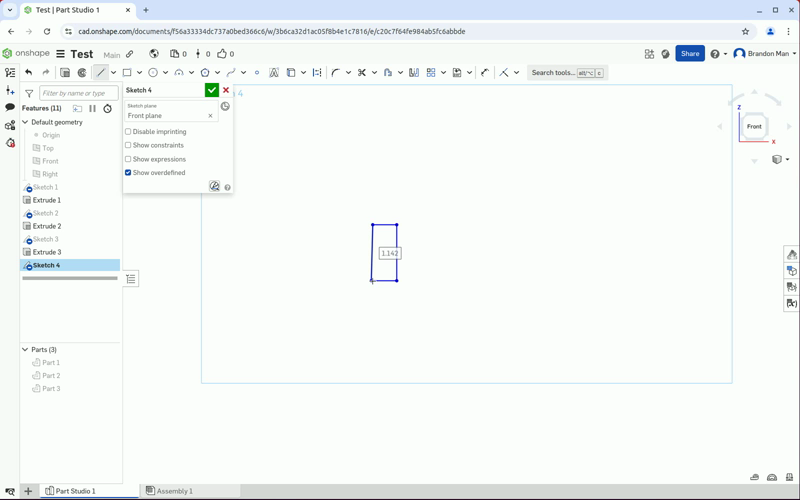
scroll(-6)
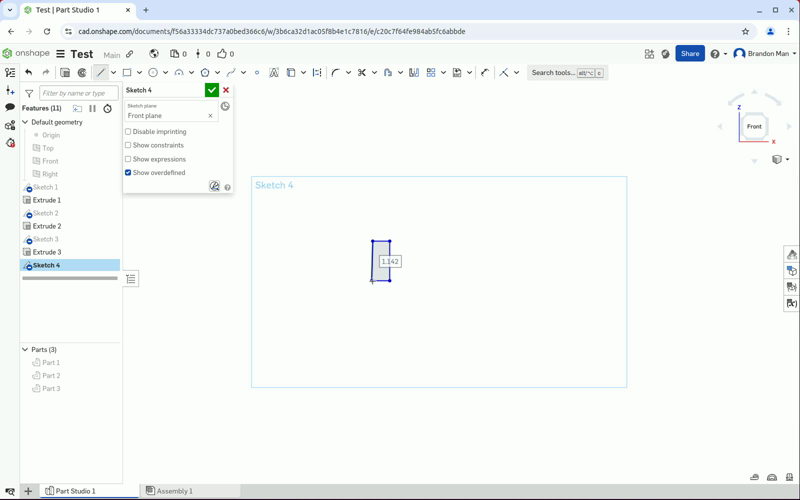
scroll(-6)
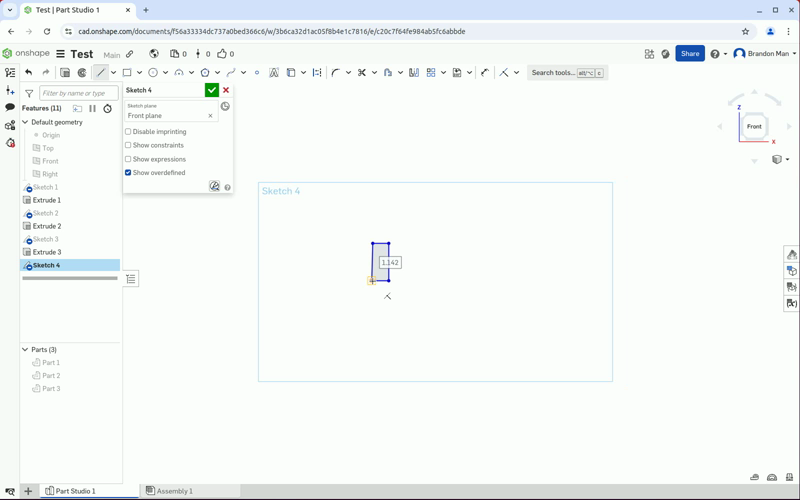
scroll(-6)
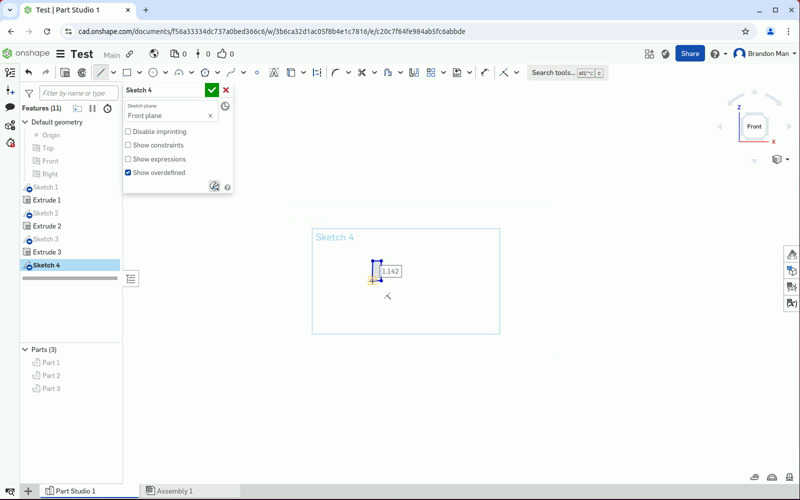
scroll(-6)
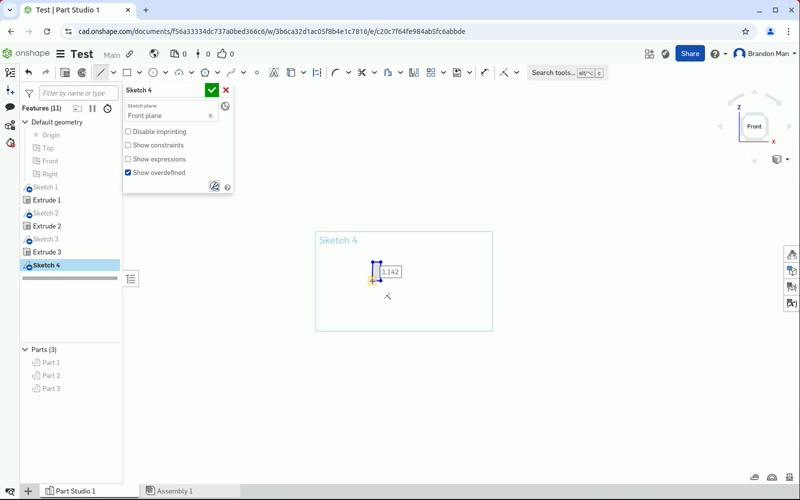
scroll(-6)
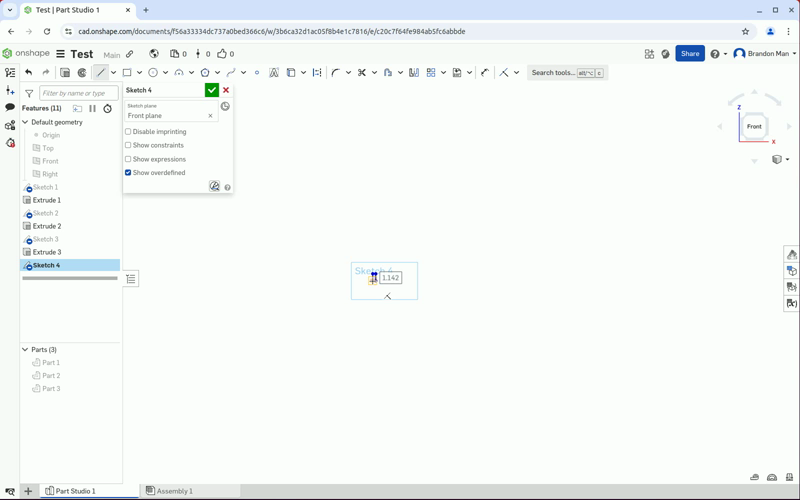
key(esc)
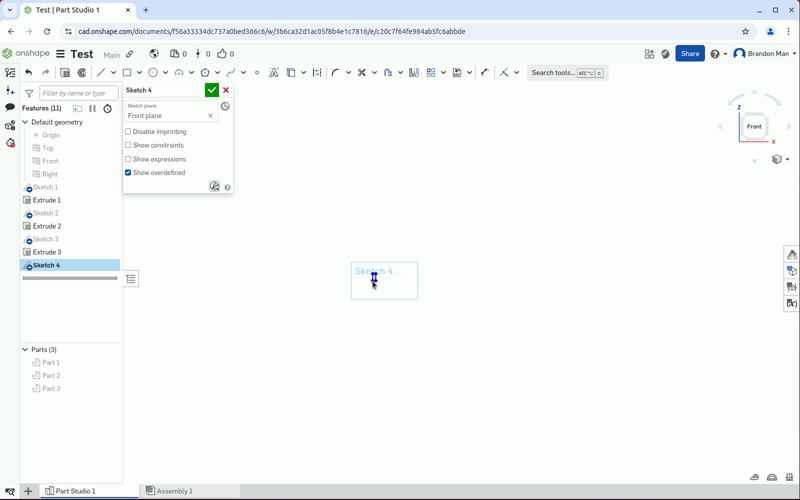
mouse_move(373, 277)
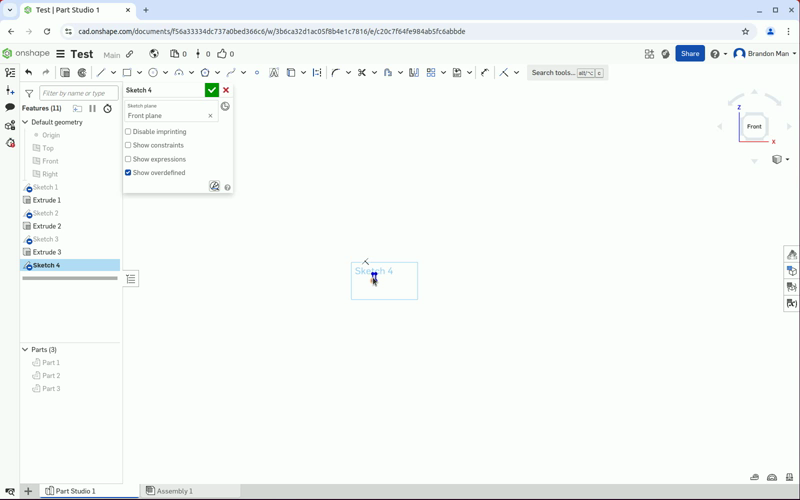
scroll(6)
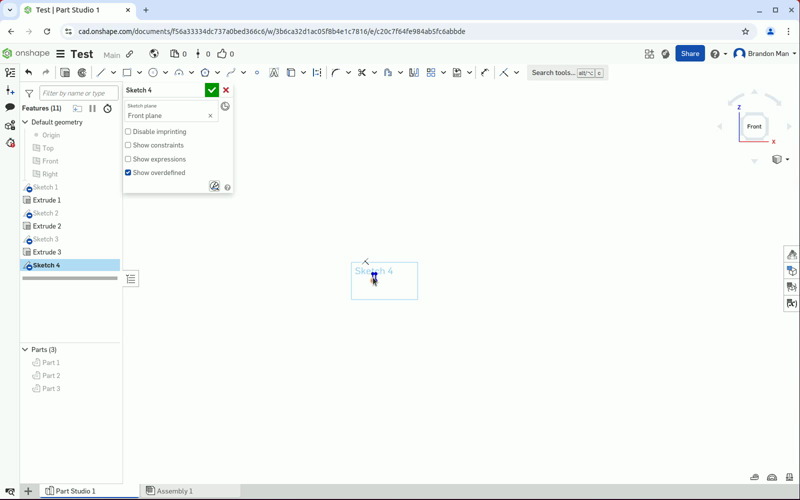
scroll(6)
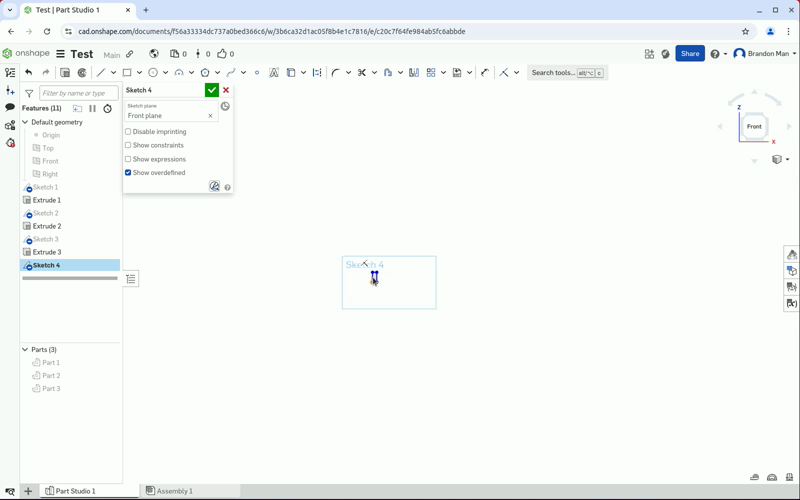
scroll(6)
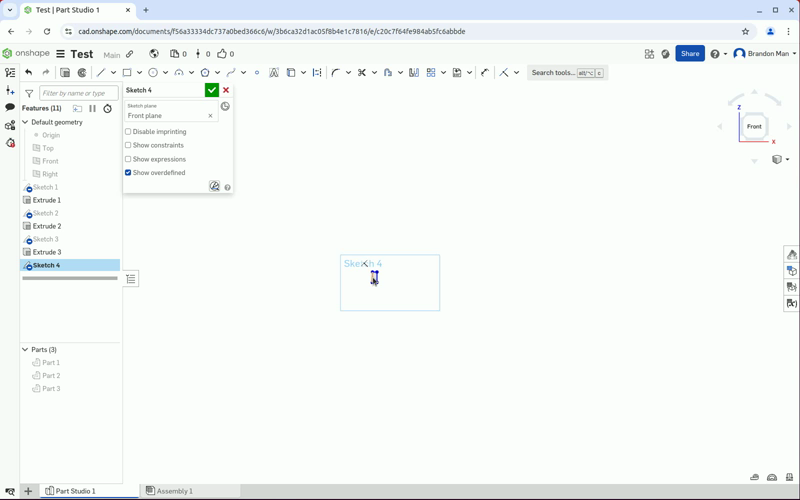
scroll(6)
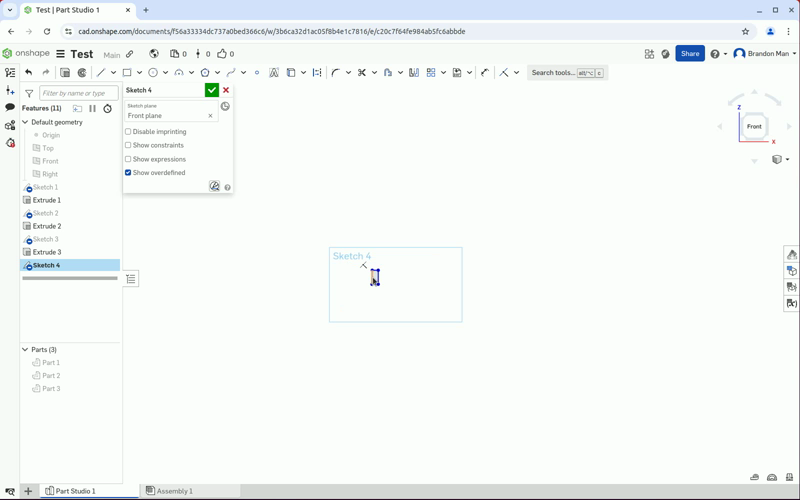
scroll(6)
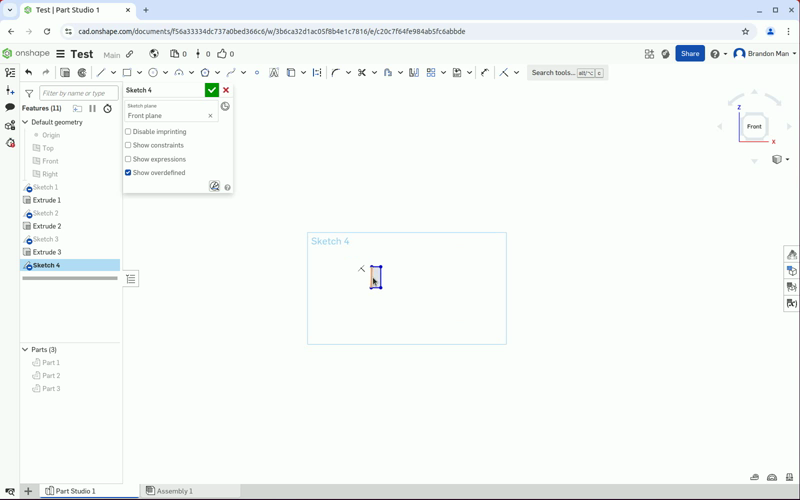
scroll(6)
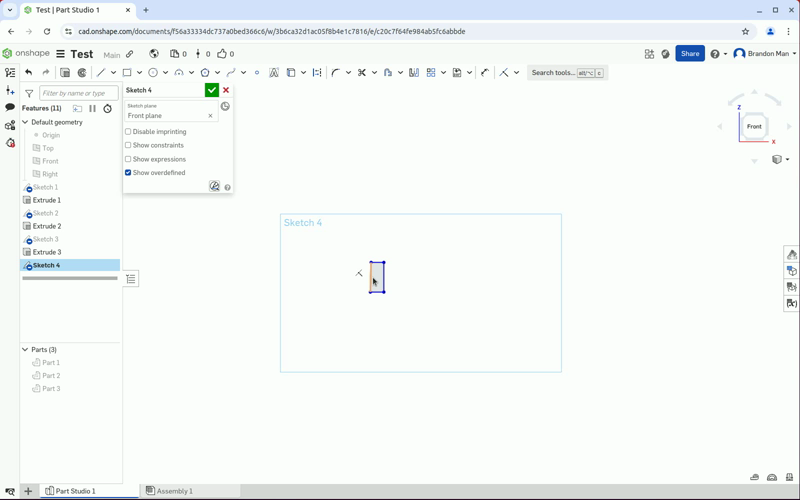
scroll(6)
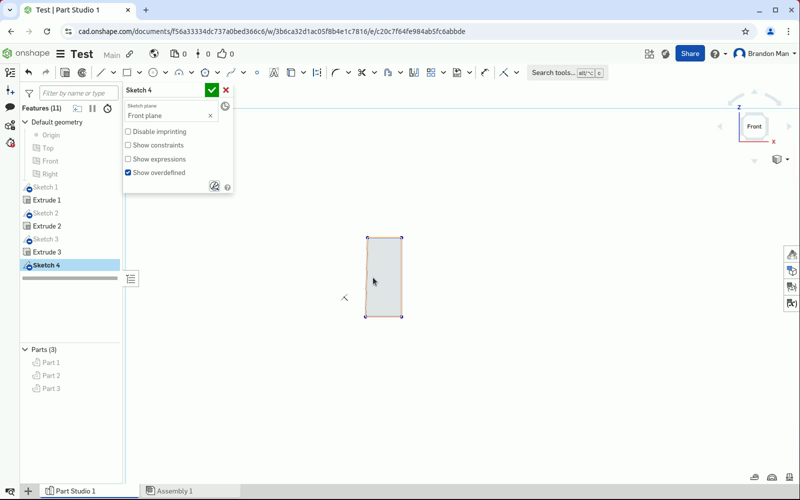
click(373, 277)
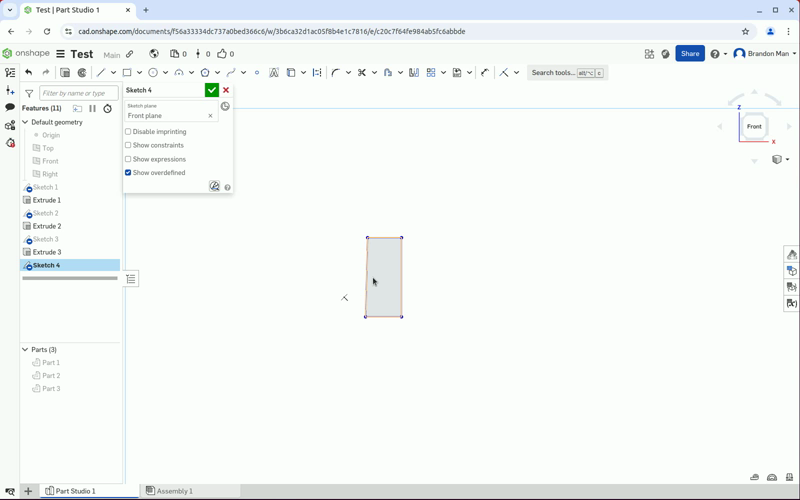
scroll(-6)
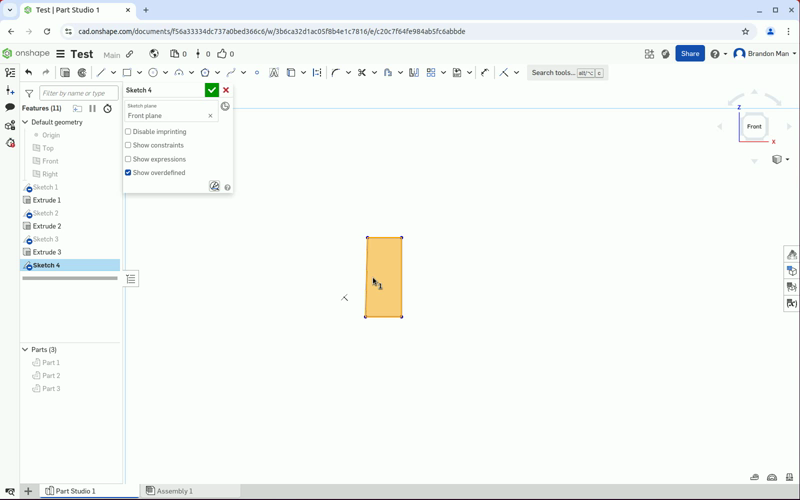
scroll(-6)
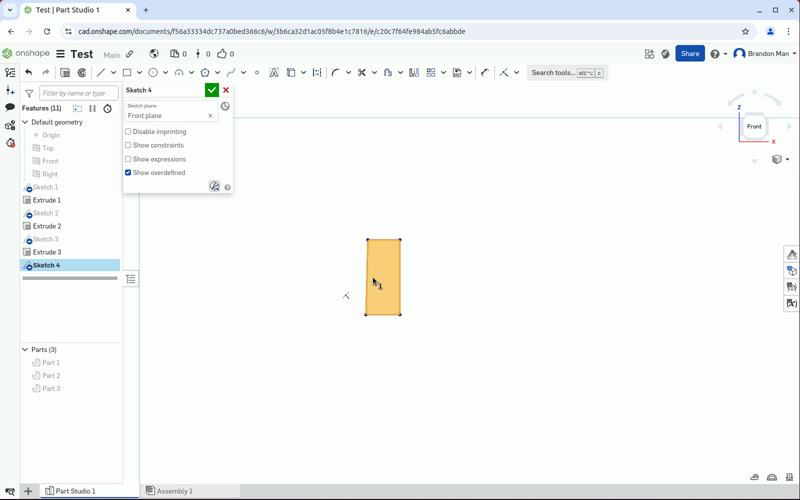
scroll(-6)
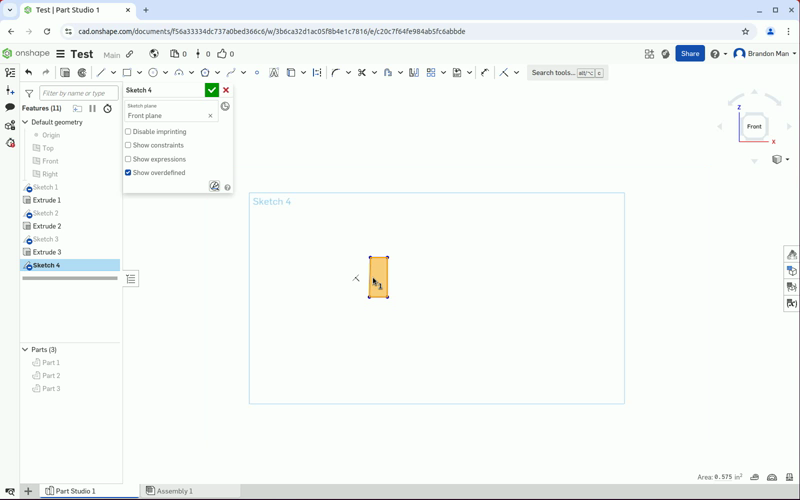
scroll(-6)
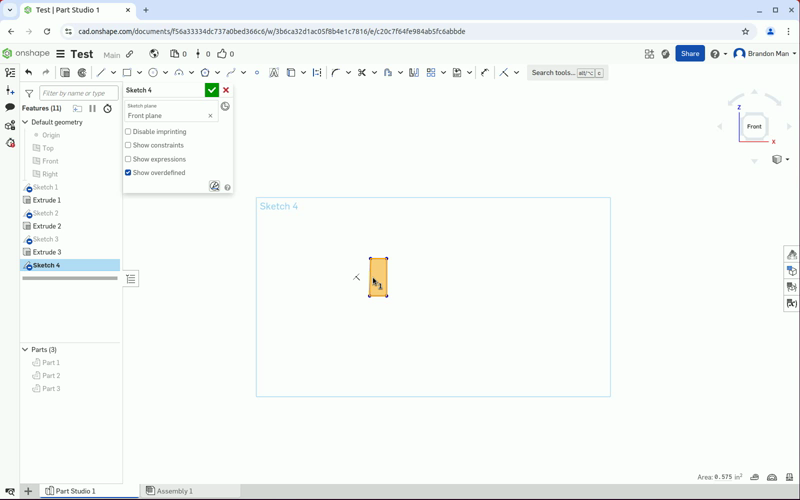
scroll(-6)
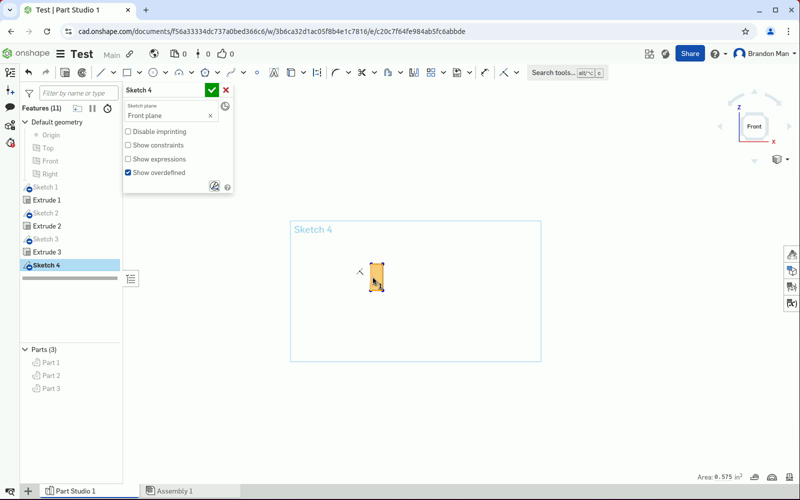
scroll(-6)
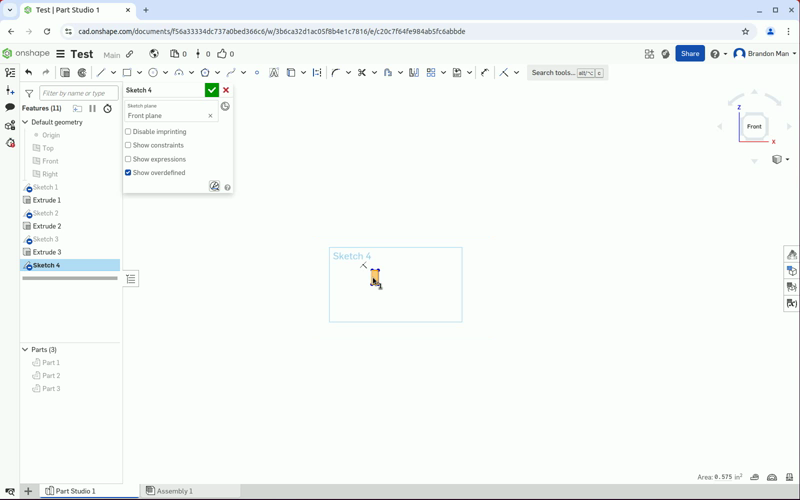
scroll(-6)
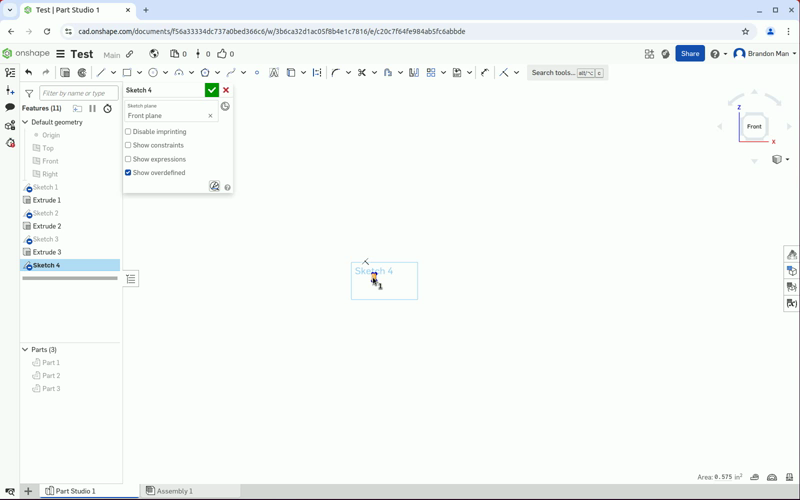
mouse_move(73, 352)
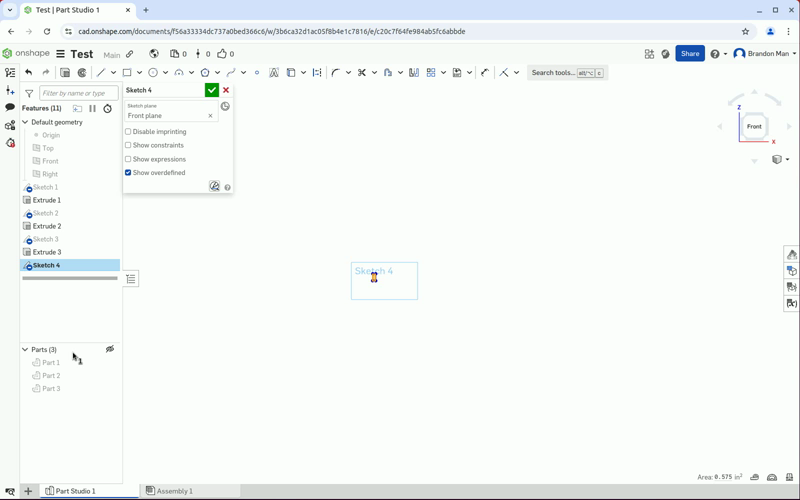
key(shift+y)
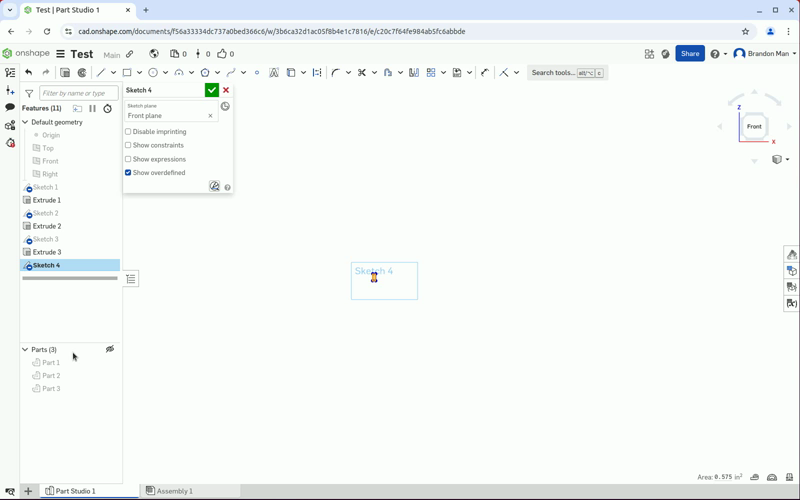
key(shift+e)
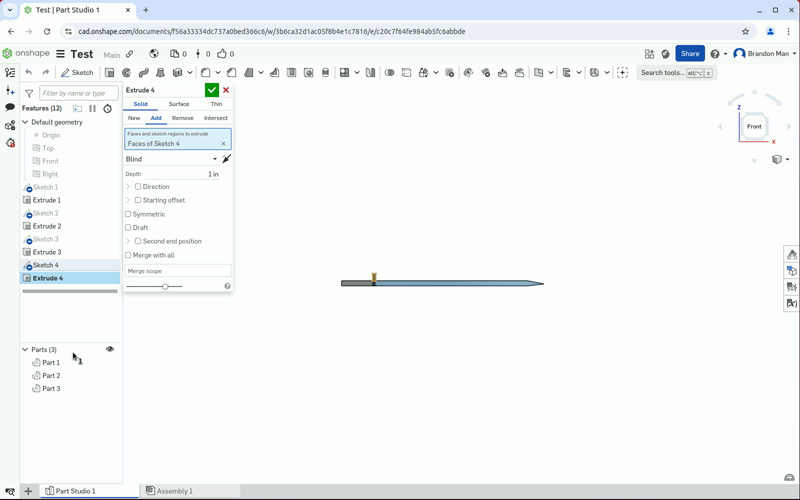
mouse_move(143, 106)
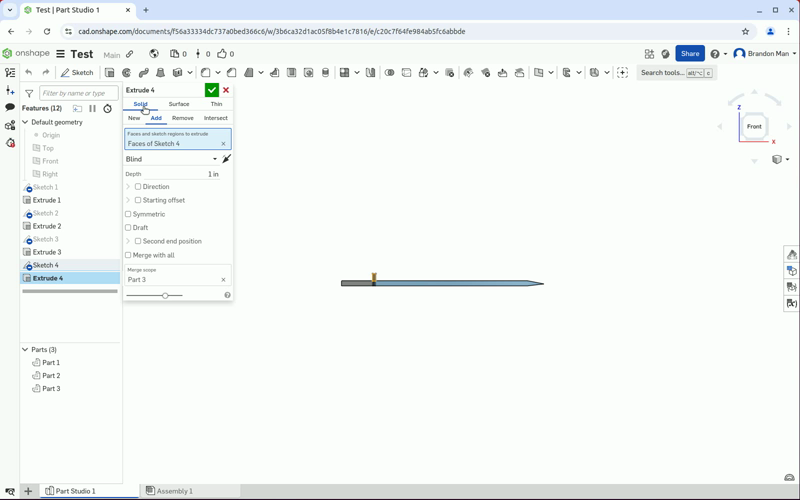
click(143, 106)
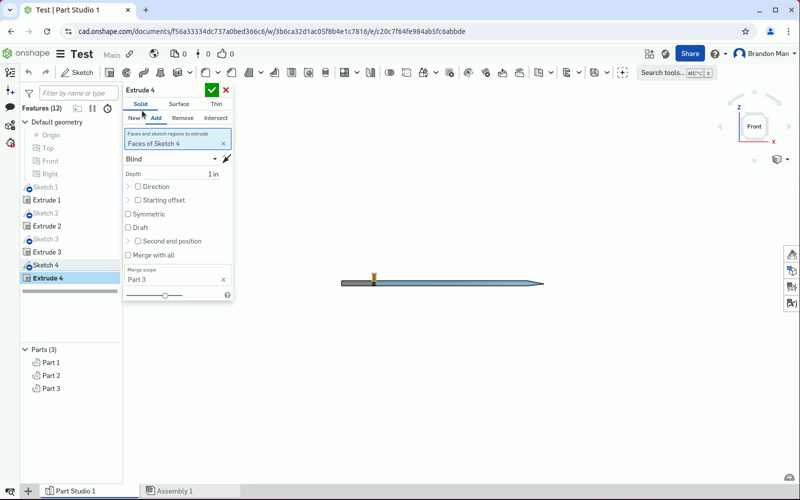
mouse_move(137, 120)
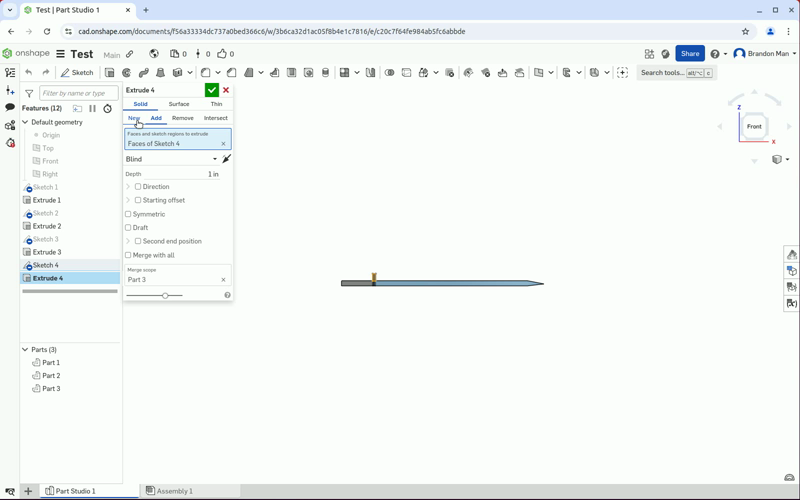
click(137, 120)
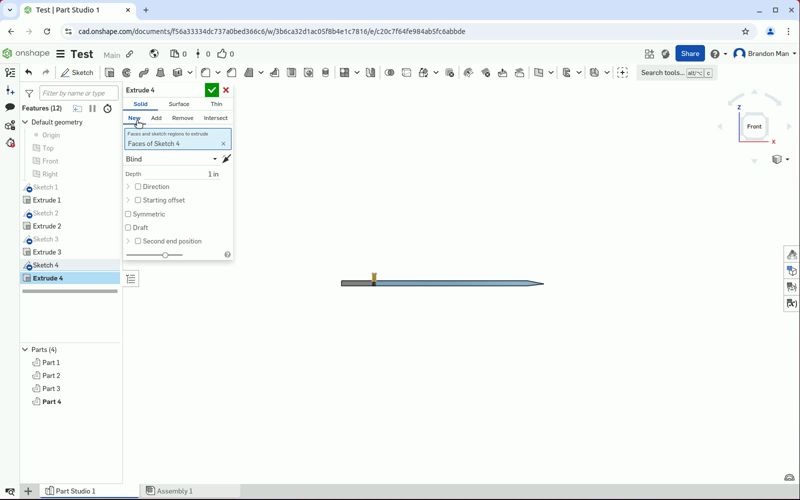
key(tab, 4)
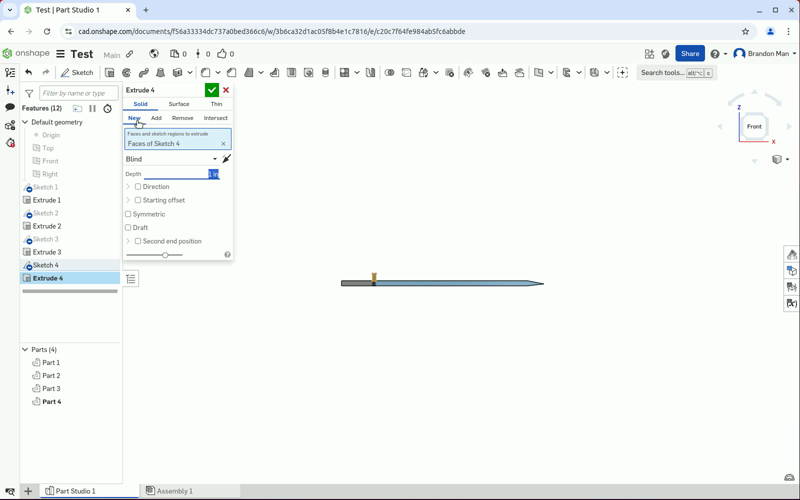
text(-0.482)
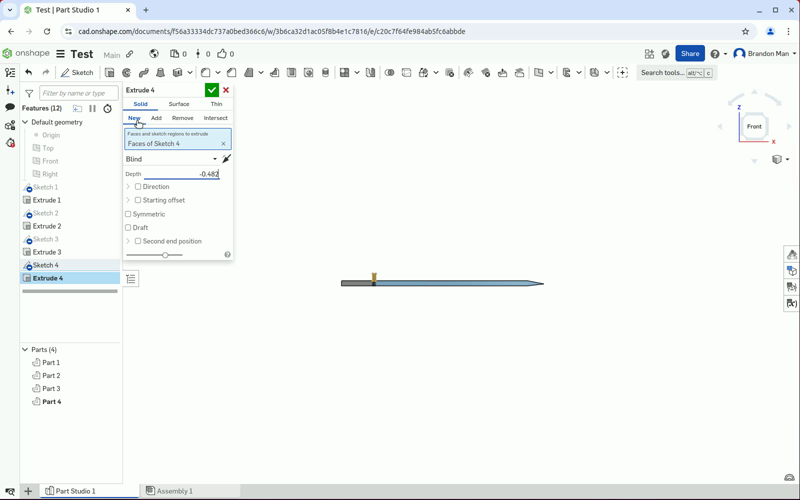
key(tab, 3)
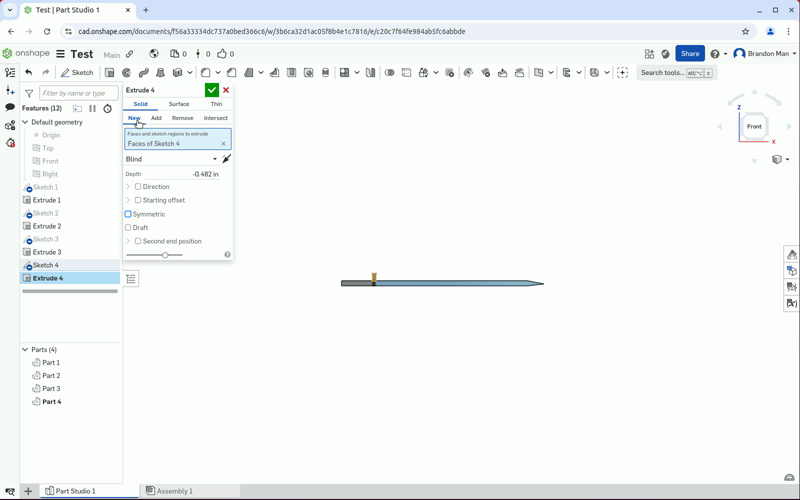
key(space)
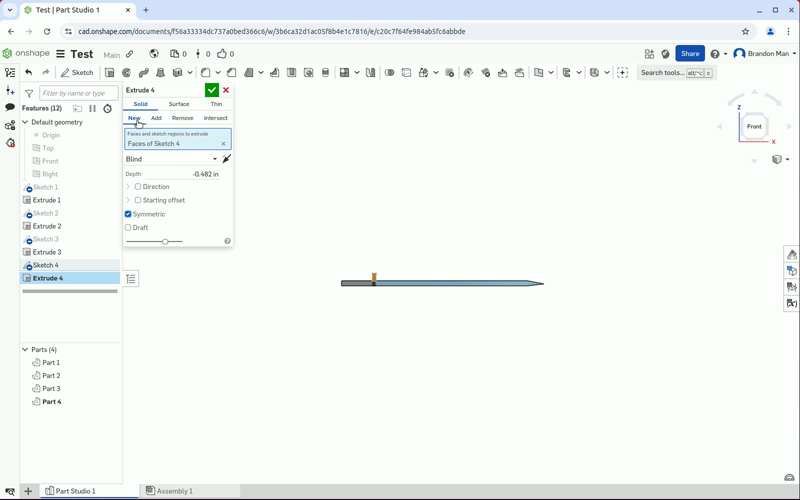
key(enter)
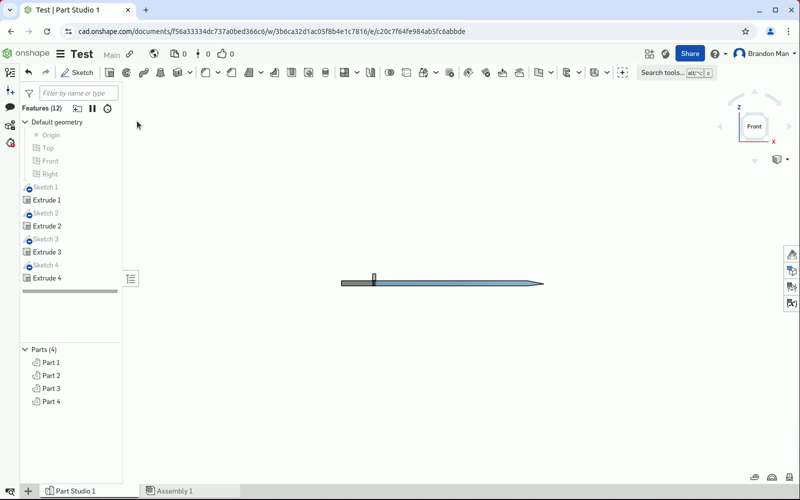
key(shift+h)
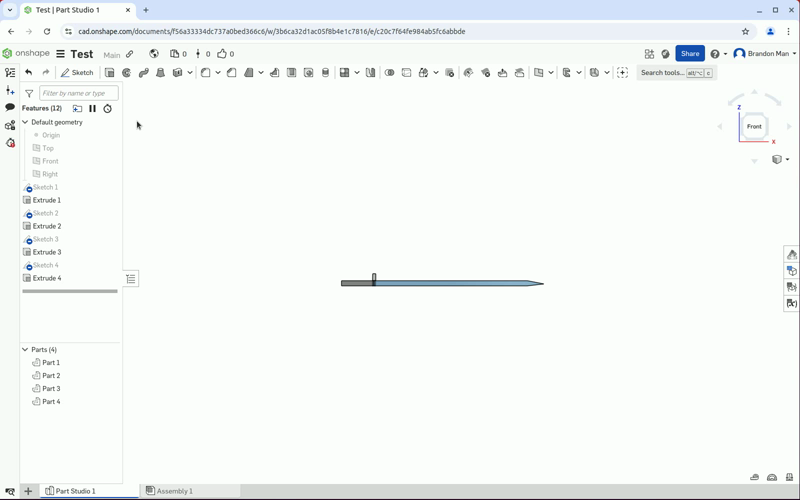
key(shift+h)
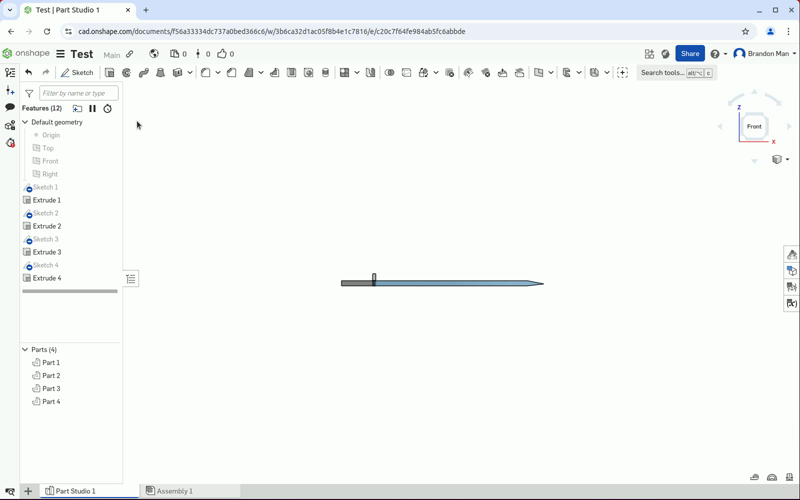
mouse_move(73, 189)
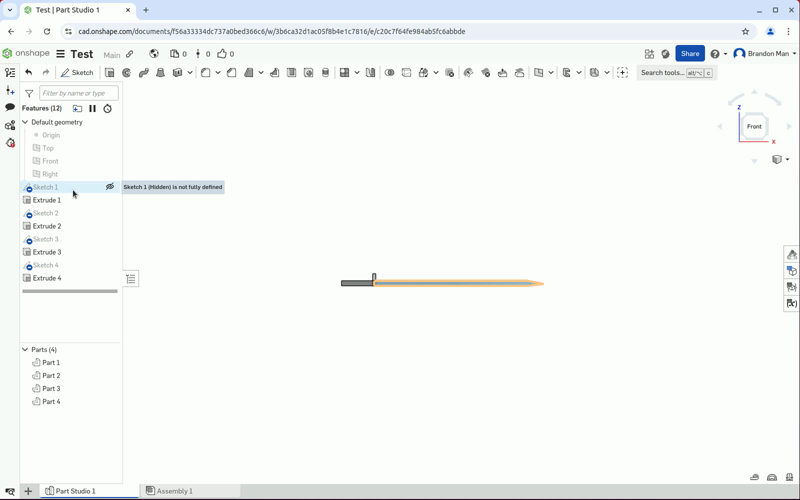
click(73, 189)
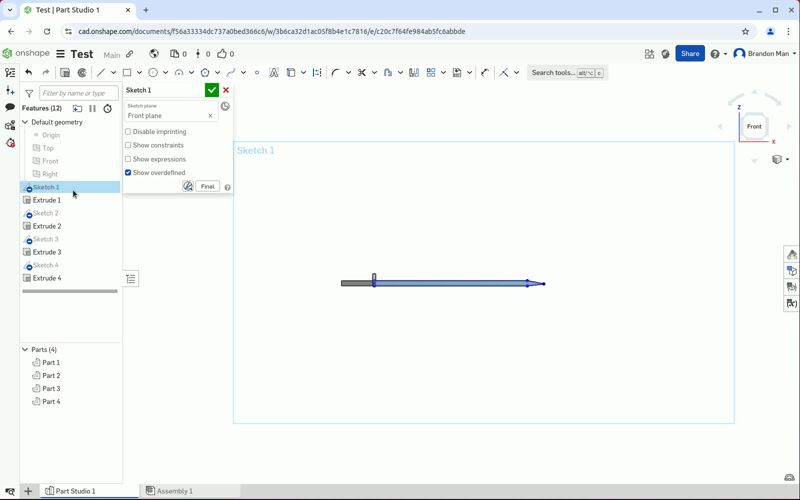
mouse_move(229, 92)
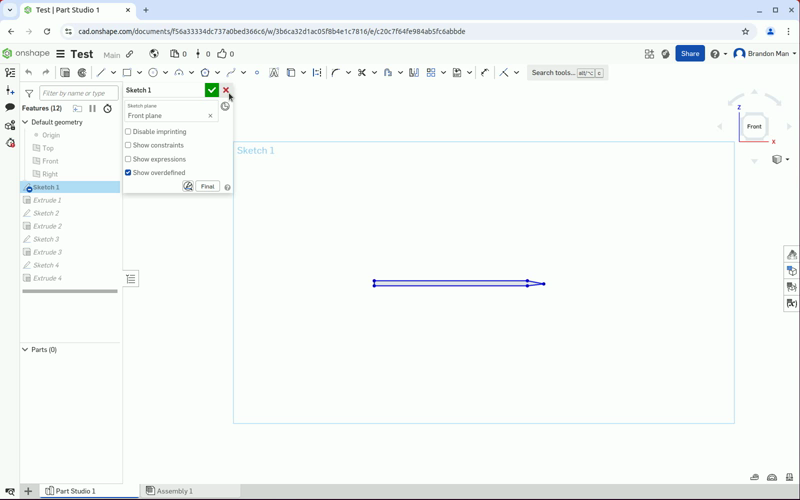
click(229, 92)
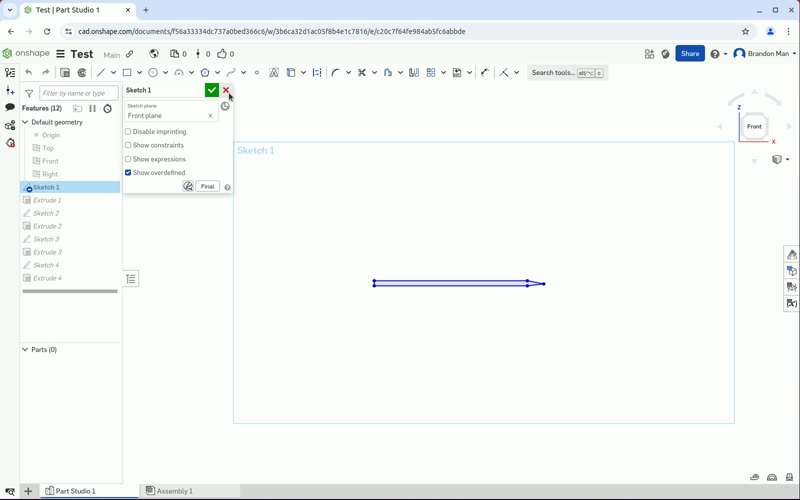
key(shift+s)
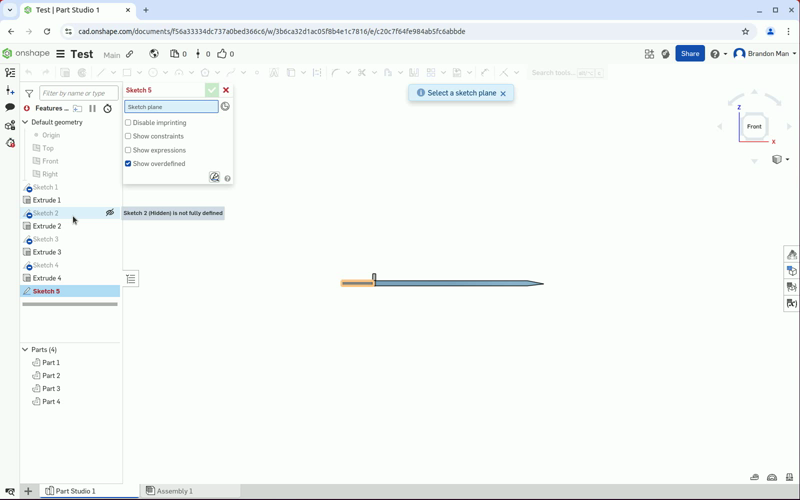
scroll(3)
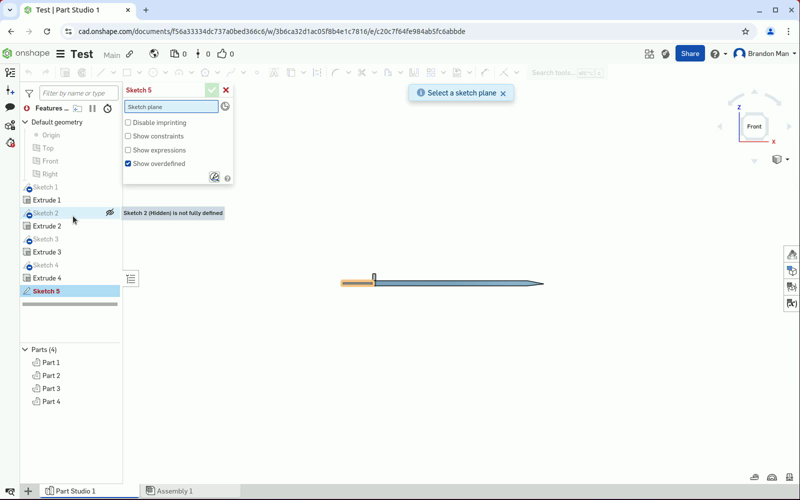
mouse_move(73, 163)
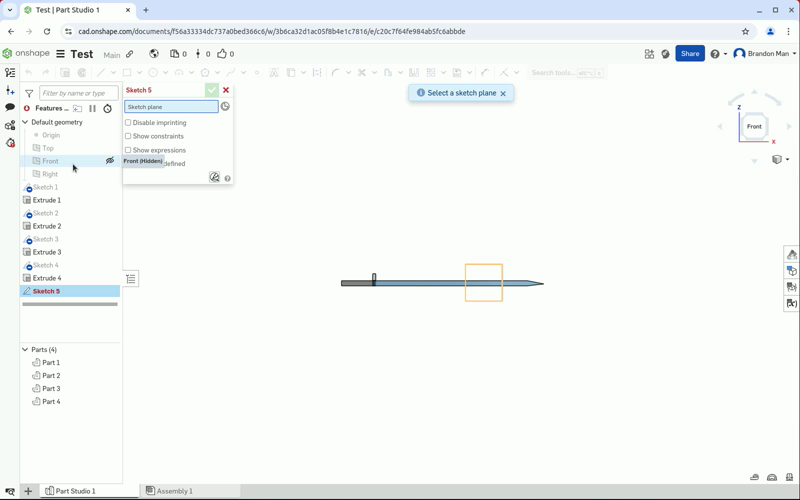
click(73, 163)
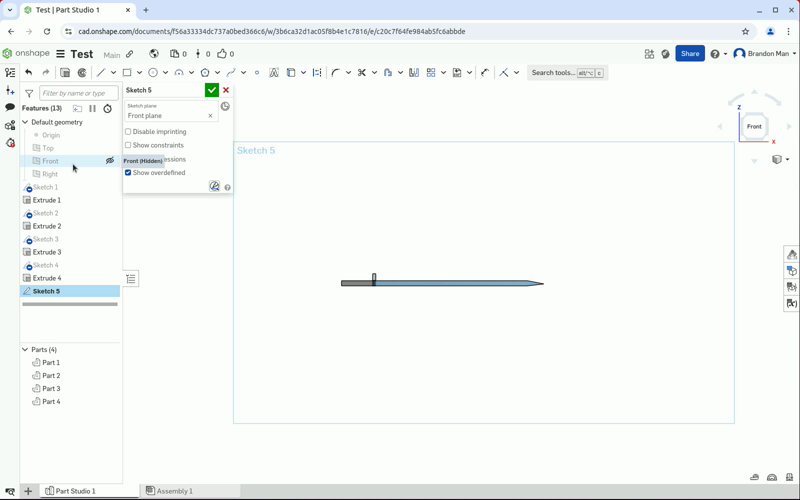
mouse_move(73, 352)
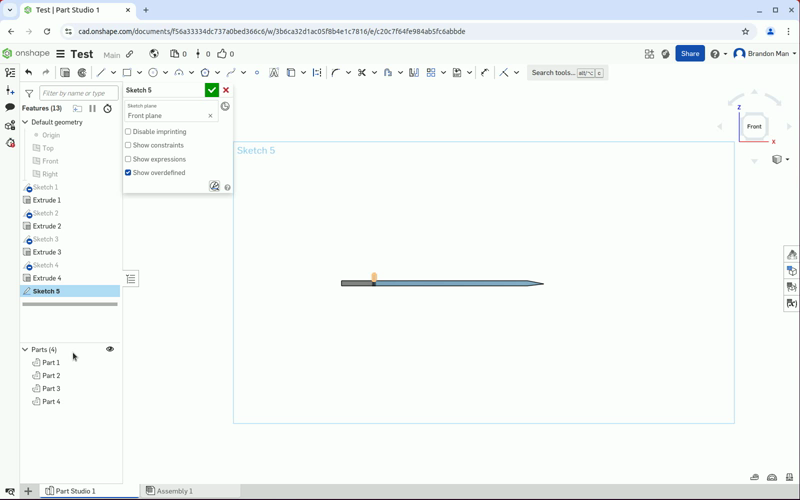
key(y)
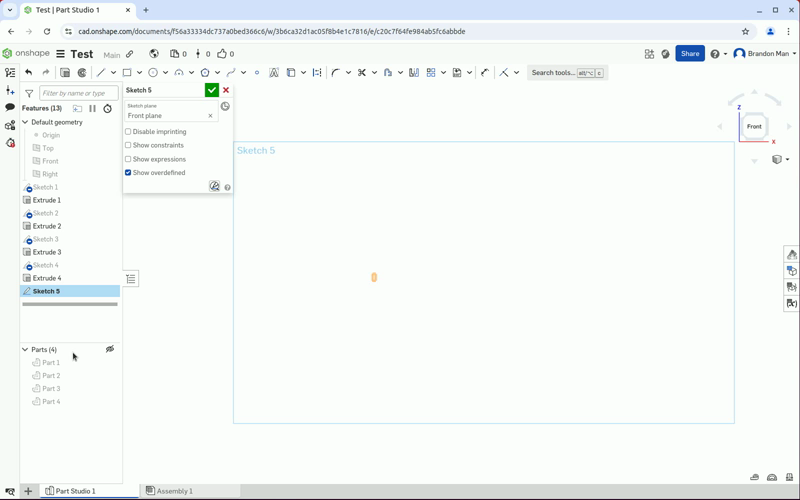
key(l)
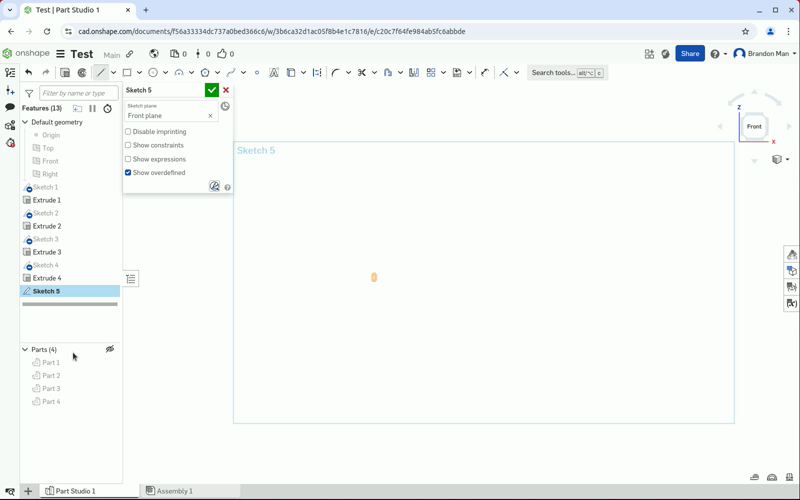
key_down(shift)
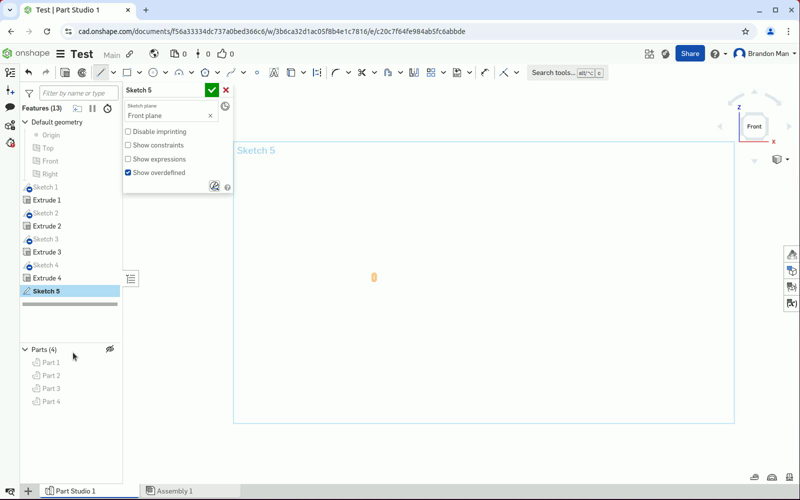
mouse_move(372, 290)
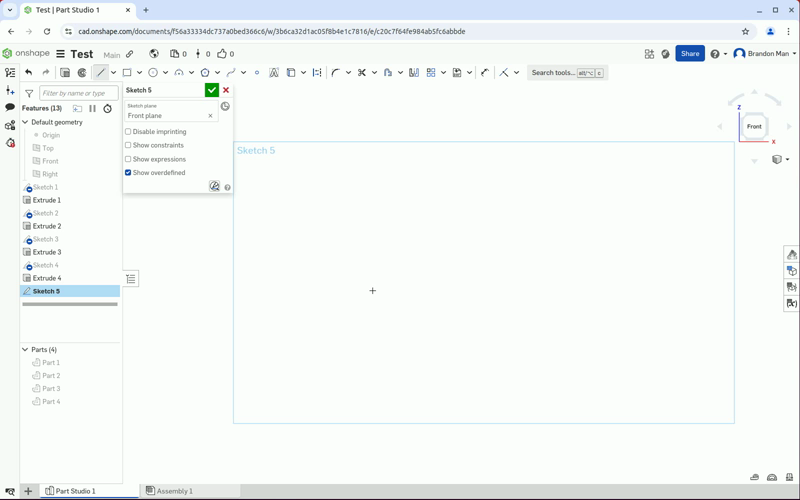
click(372, 290)
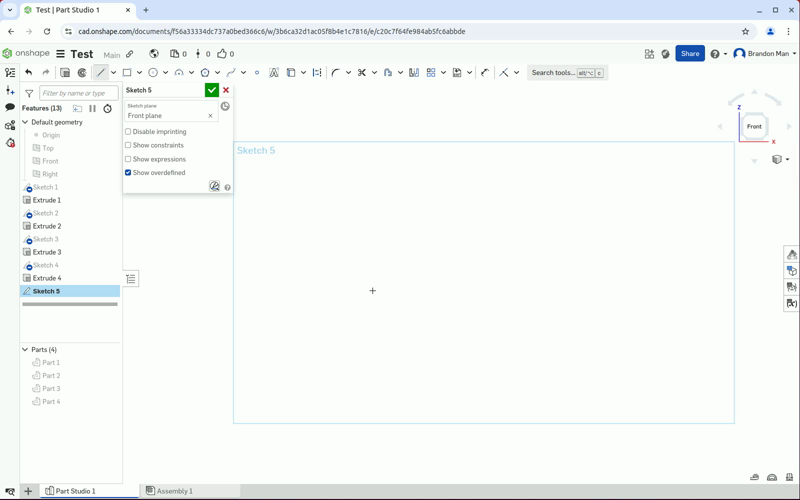
key_up(shift)
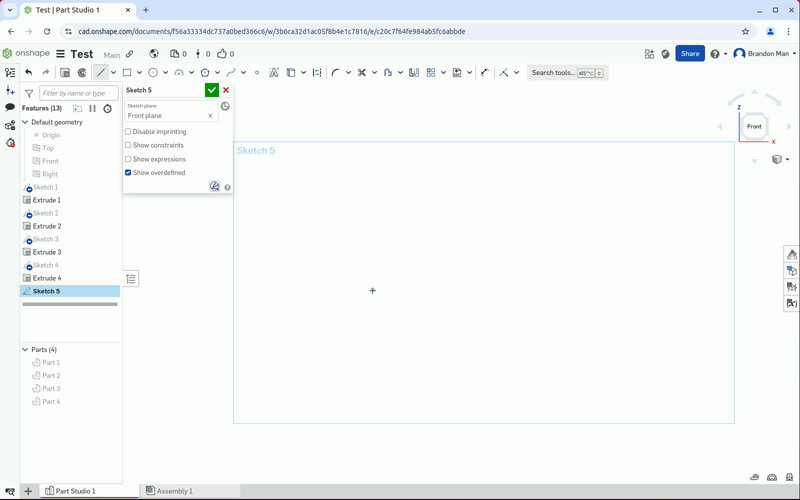
key_down(shift)
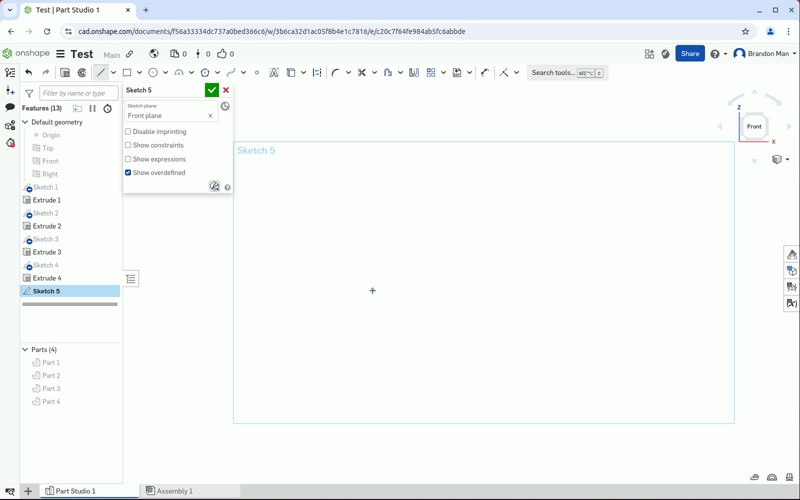
mouse_move(402, 290)
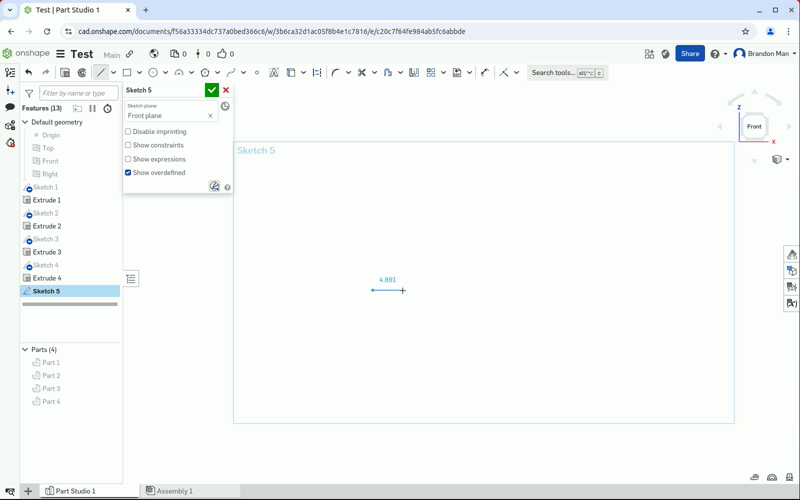
mouse_move(375, 290)
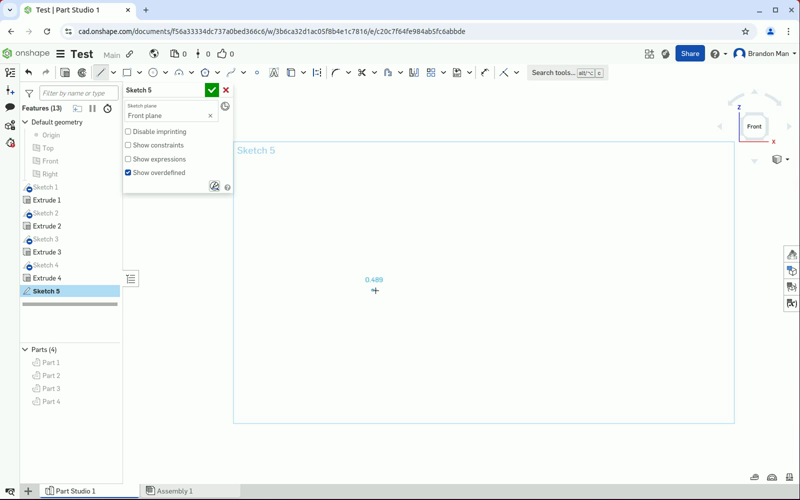
scroll(6)
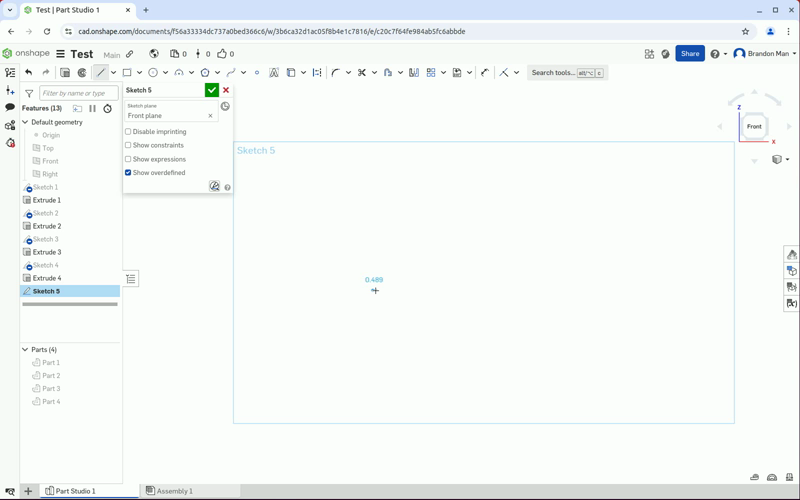
scroll(6)
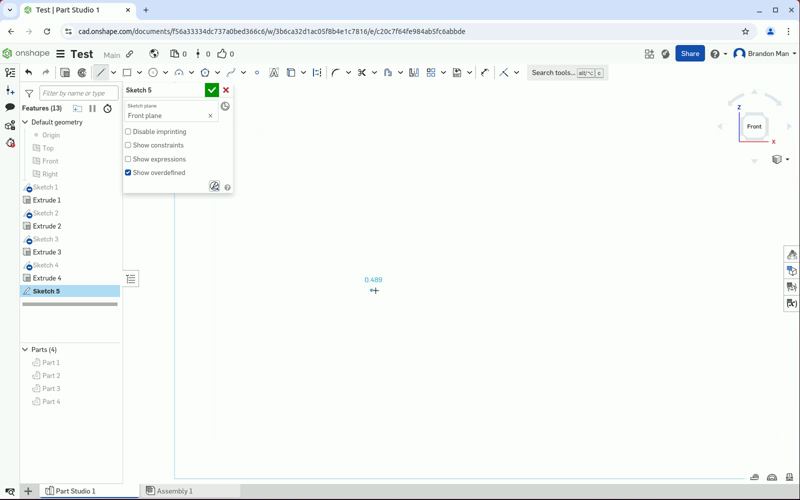
scroll(6)
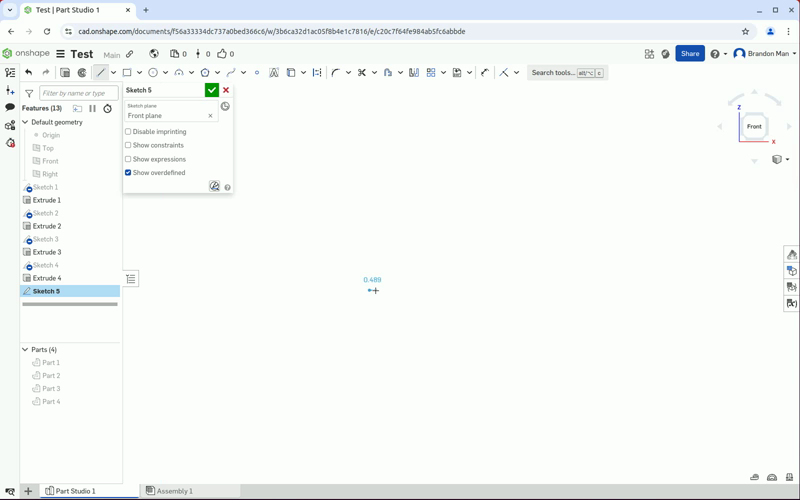
scroll(6)
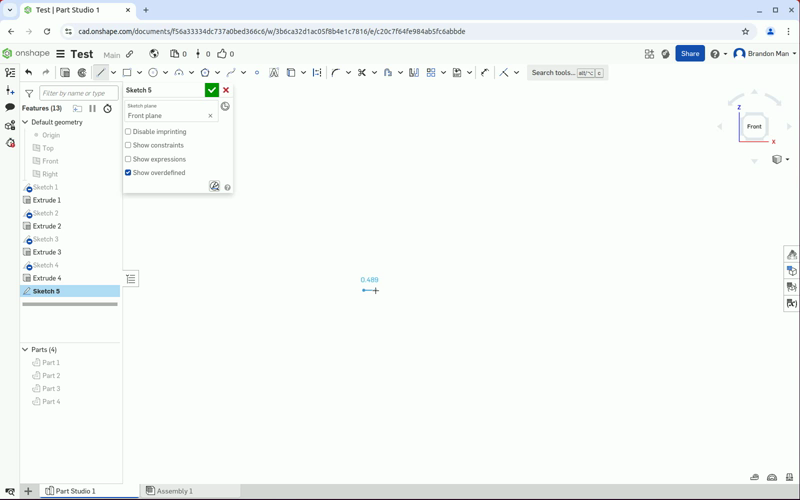
scroll(6)
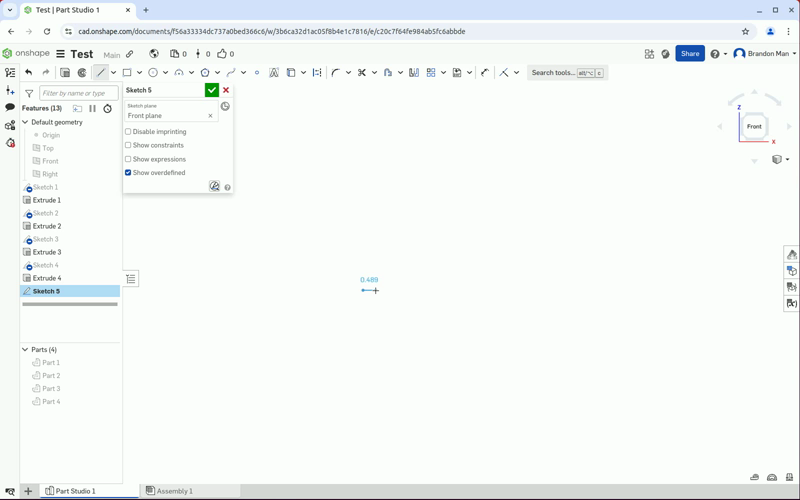
scroll(6)
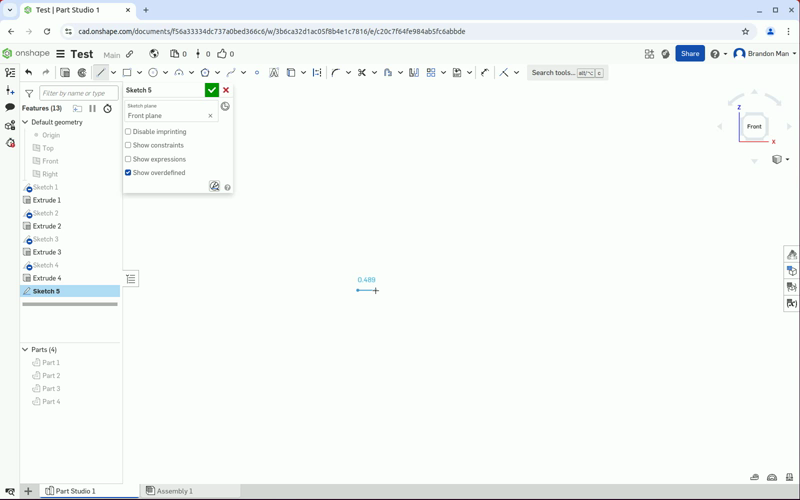
scroll(6)
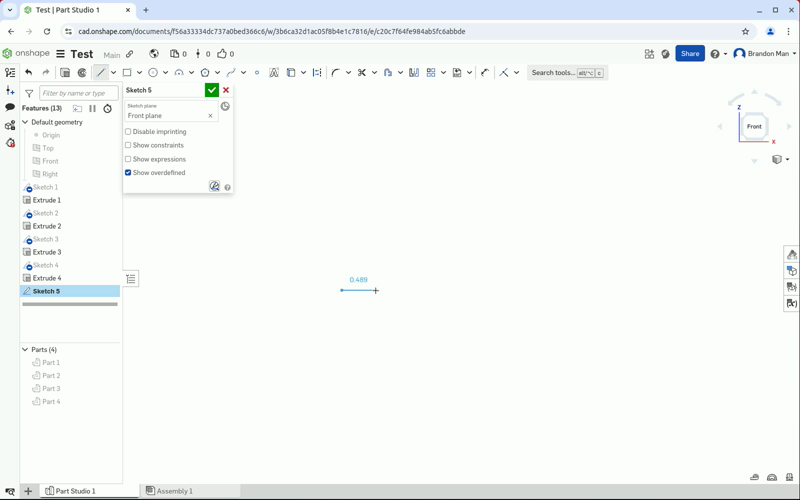
click(375, 290)
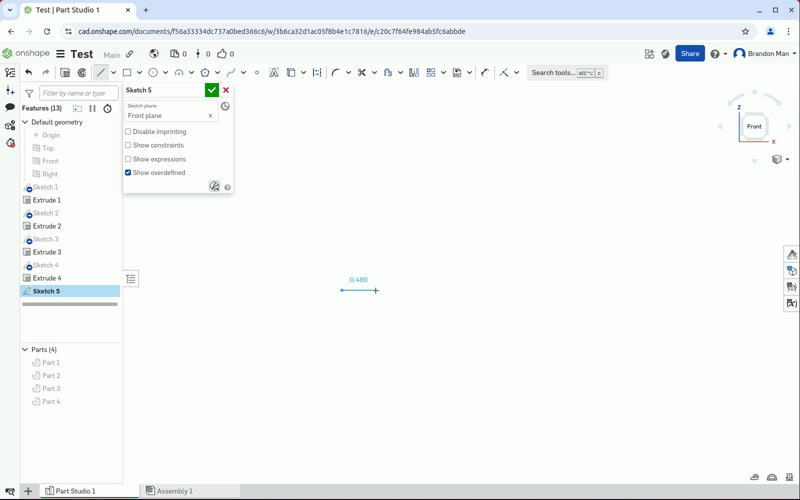
scroll(-6)
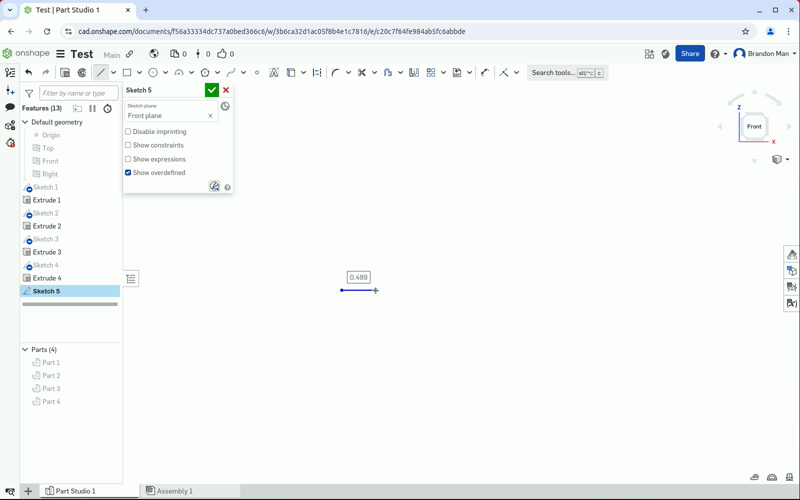
scroll(-6)
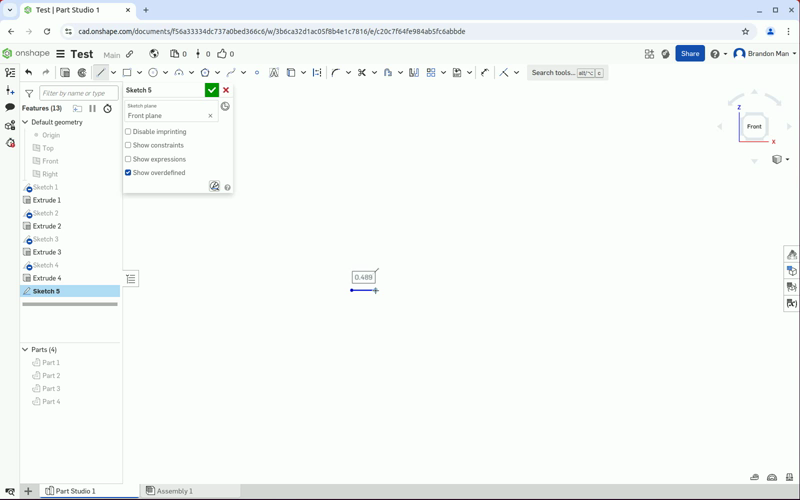
scroll(-6)
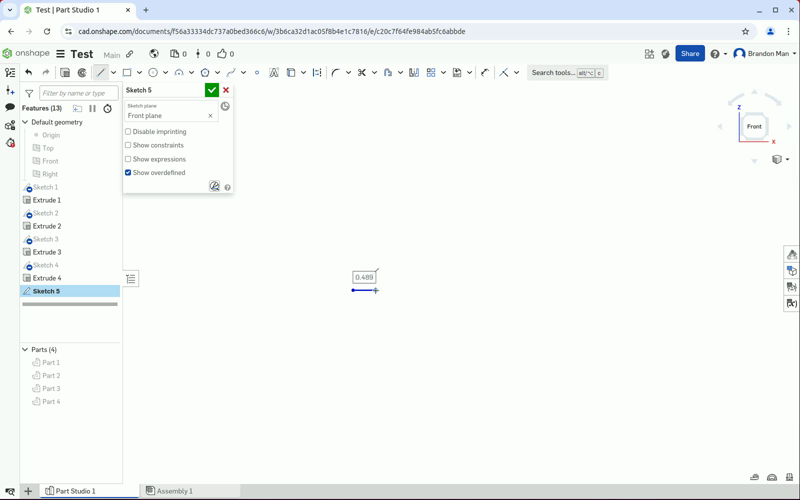
scroll(-6)
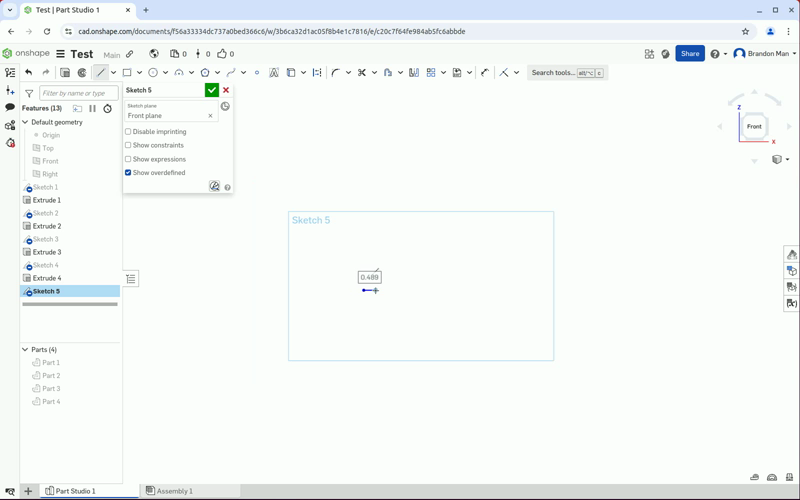
scroll(-6)
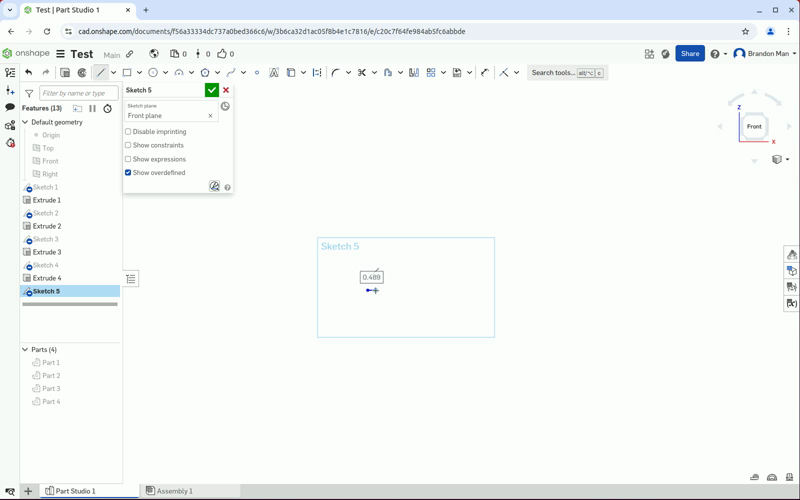
scroll(-6)
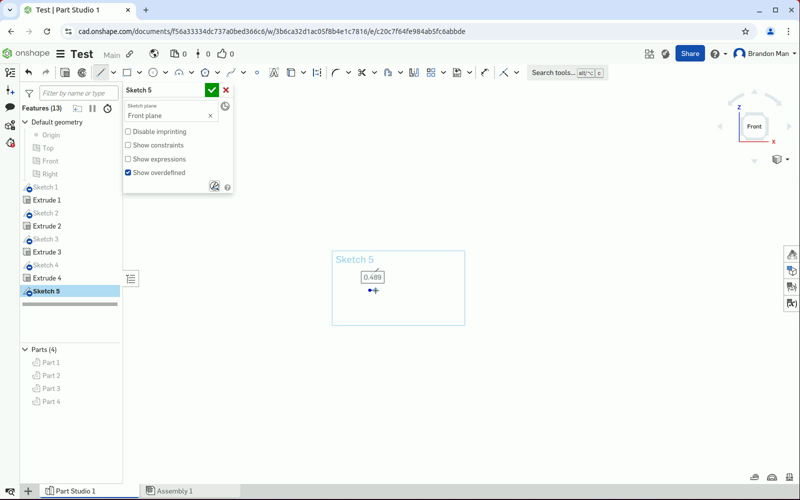
scroll(-6)
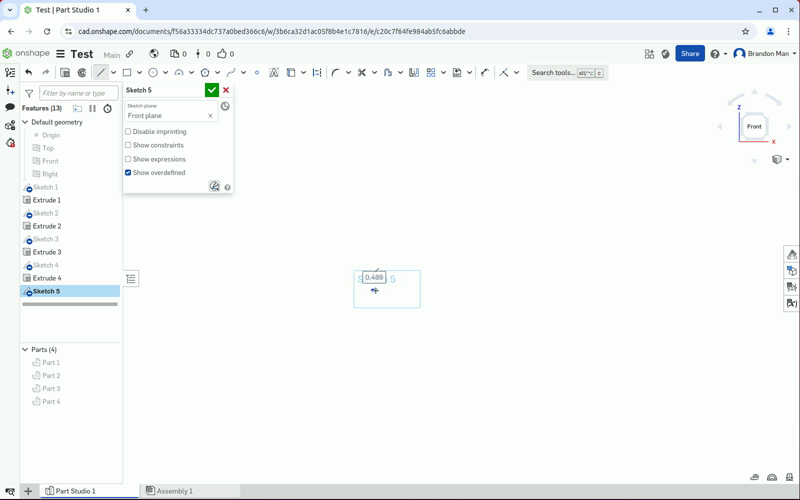
key_up(shift)
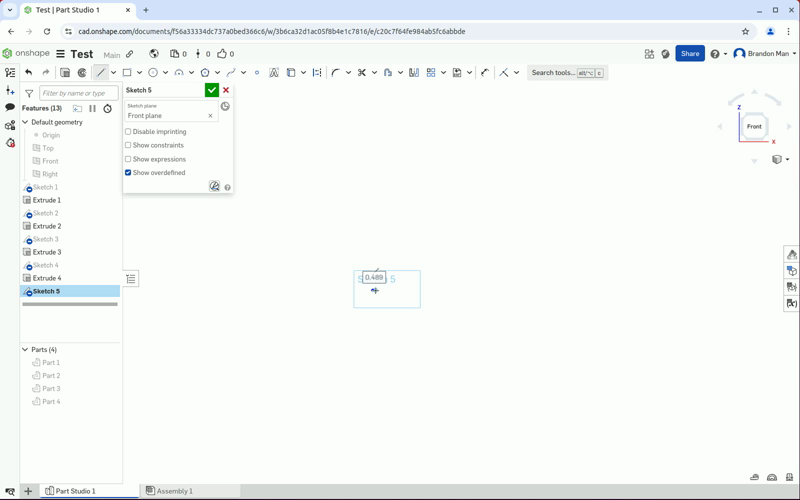
key_down(shift)
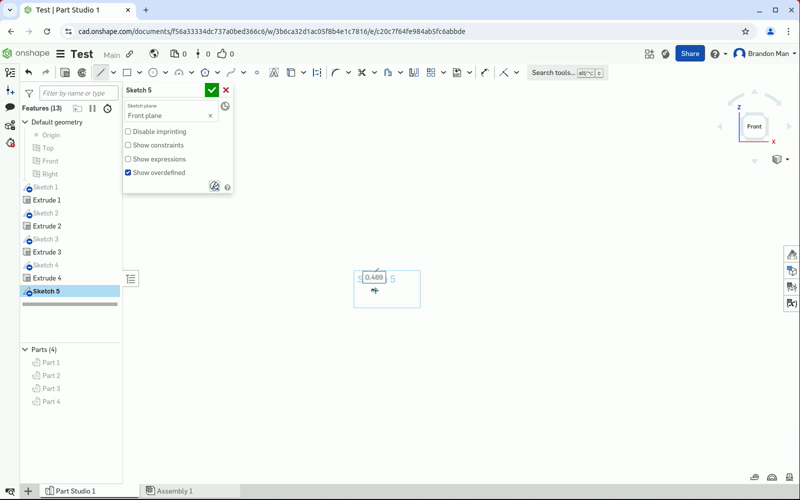
mouse_move(405, 290)
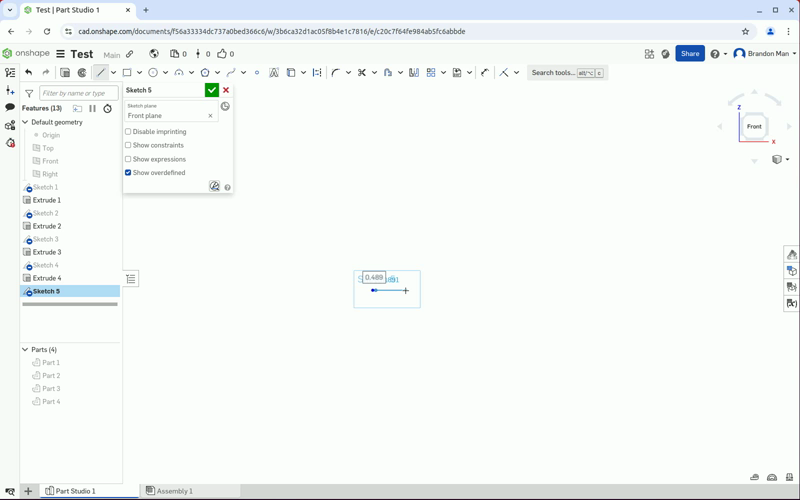
mouse_move(375, 282)
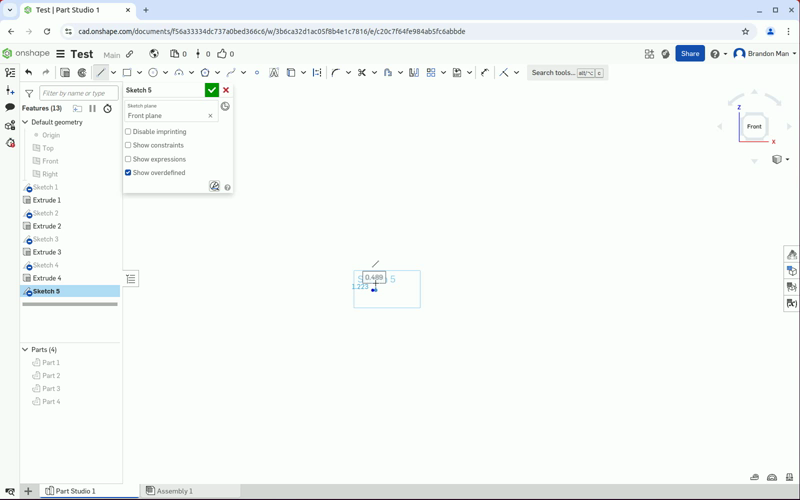
scroll(6)
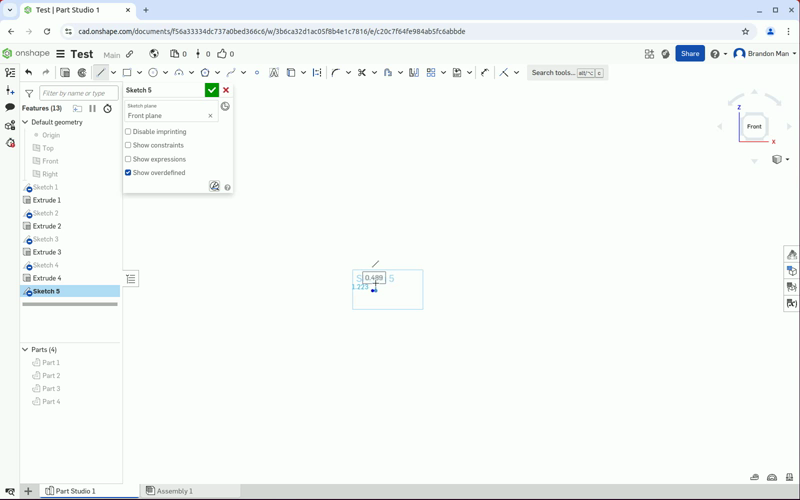
scroll(6)
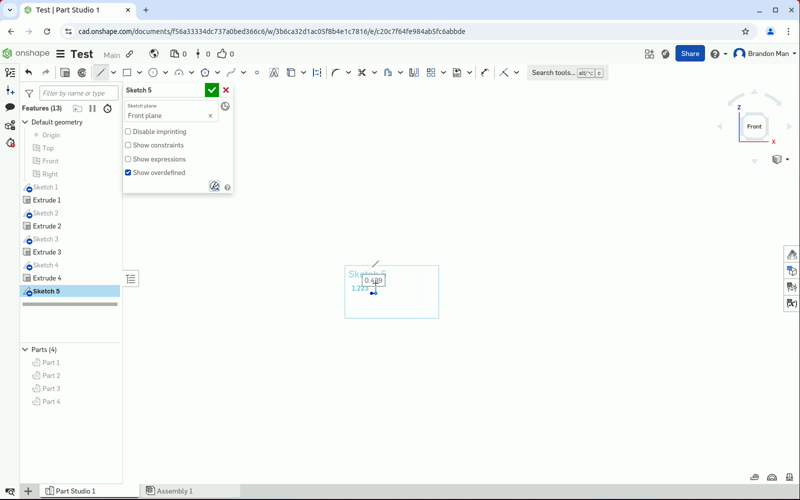
scroll(6)
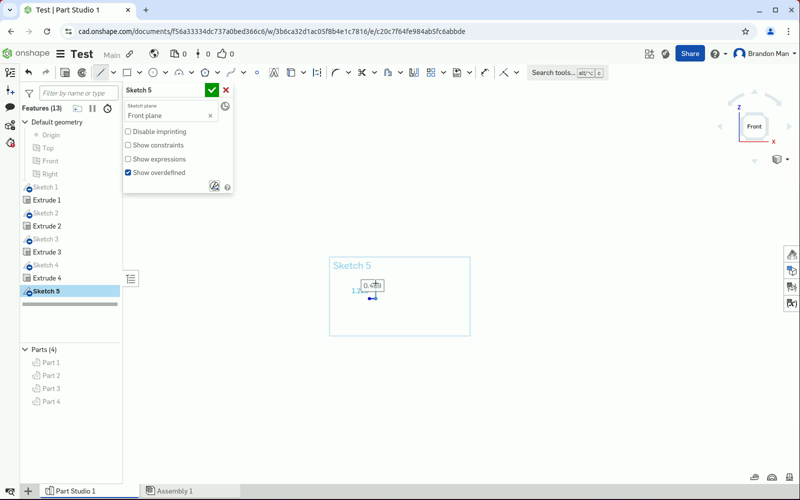
scroll(6)
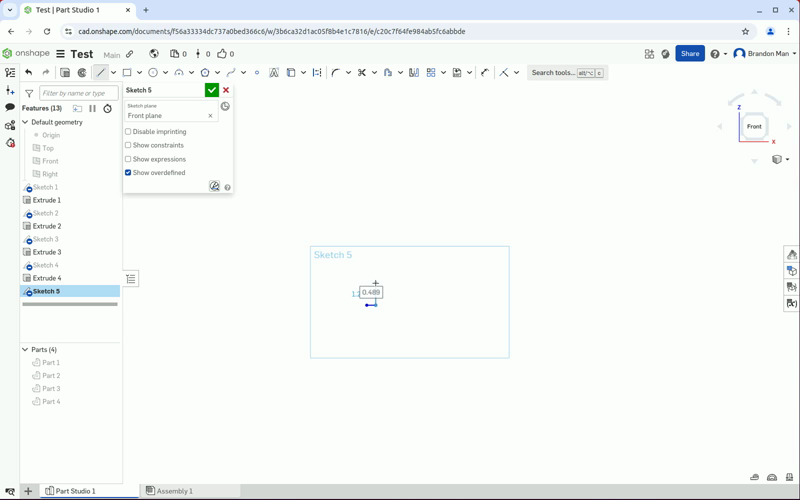
scroll(6)
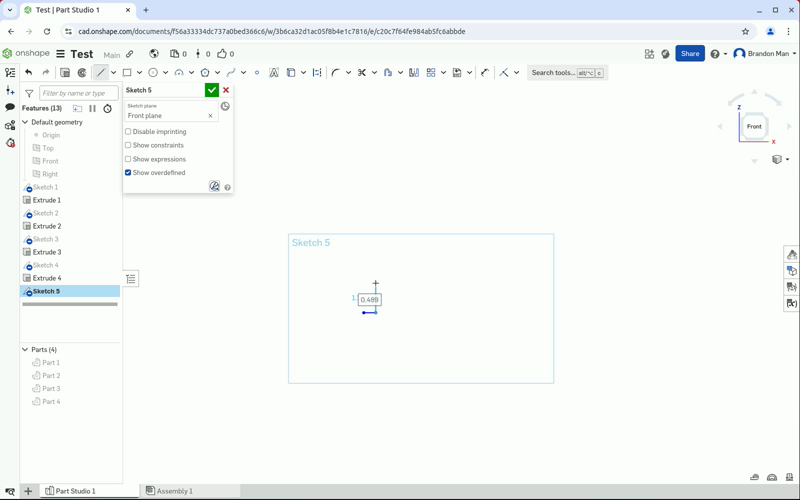
scroll(6)
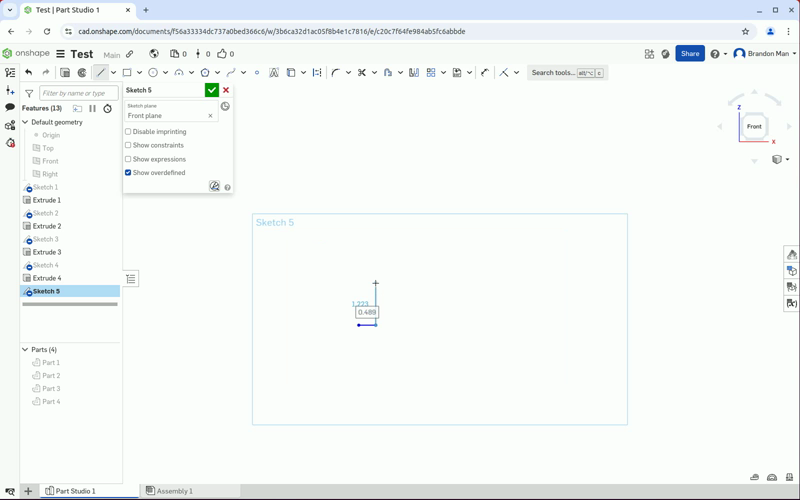
scroll(6)
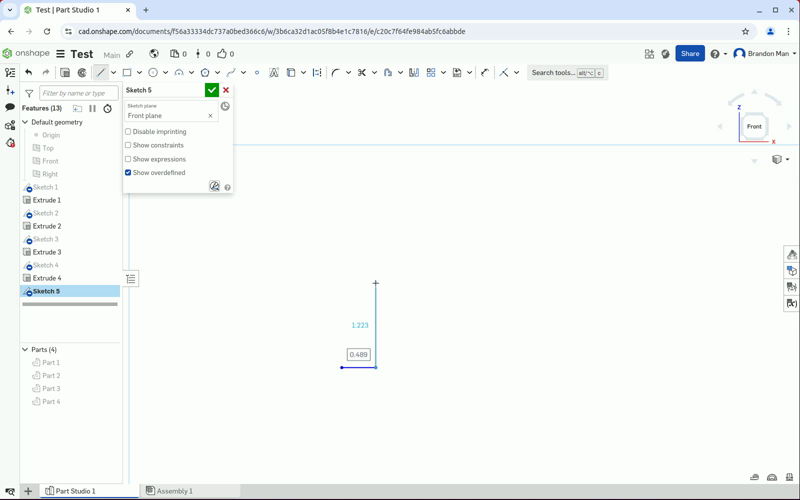
click(375, 282)
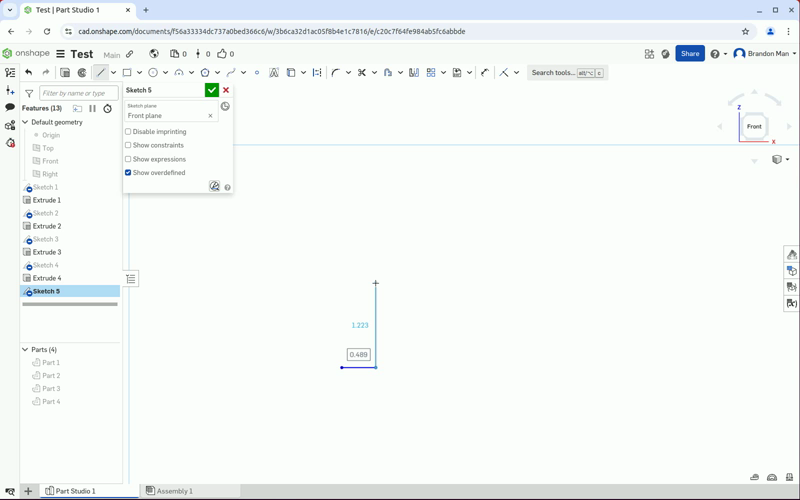
scroll(-6)
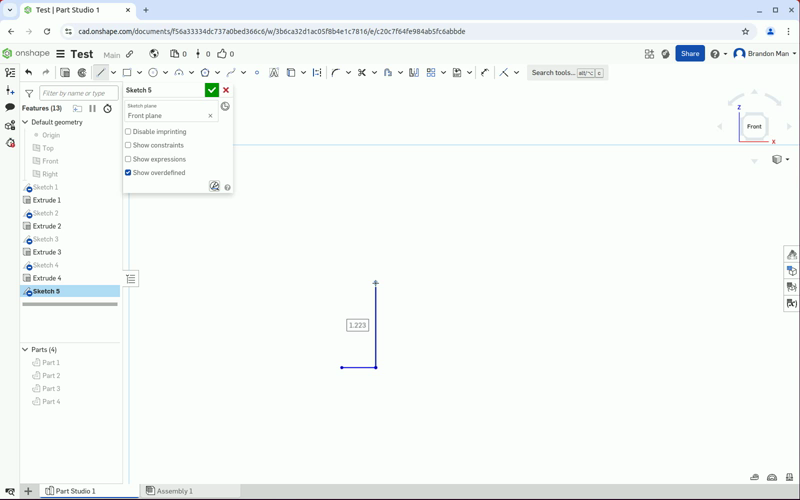
scroll(-6)
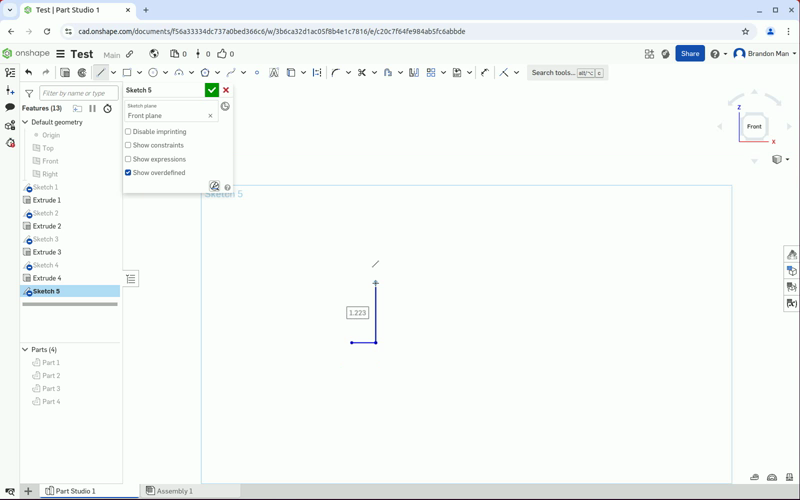
scroll(-6)
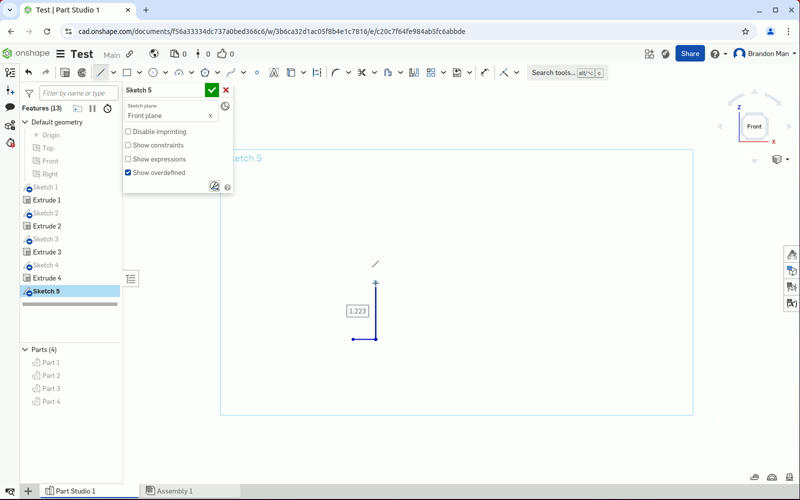
scroll(-6)
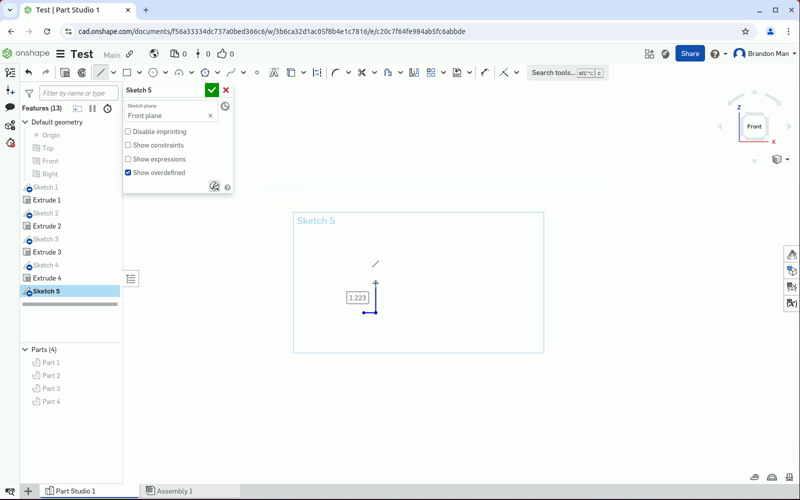
scroll(-6)
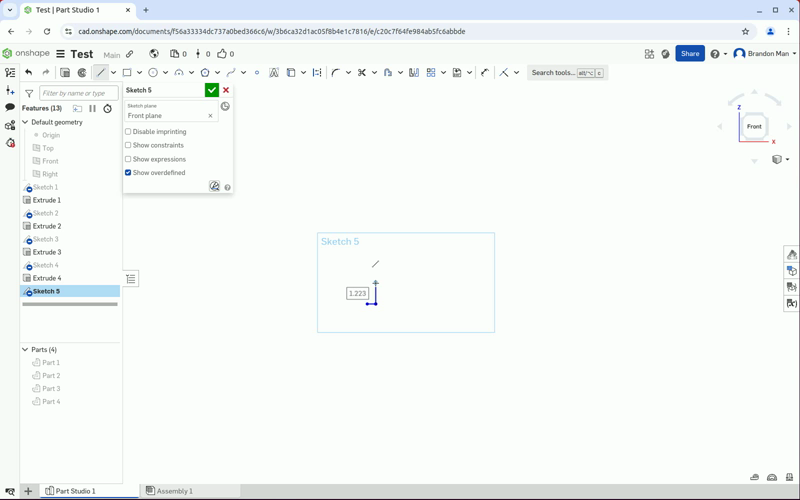
scroll(-6)
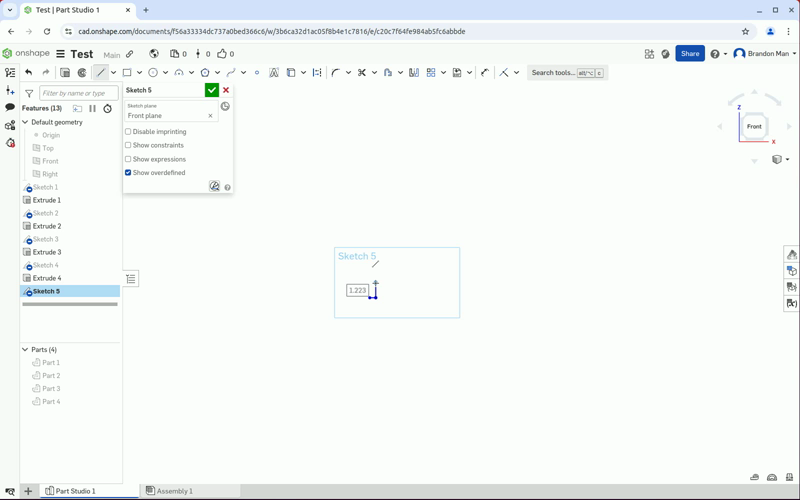
scroll(-6)
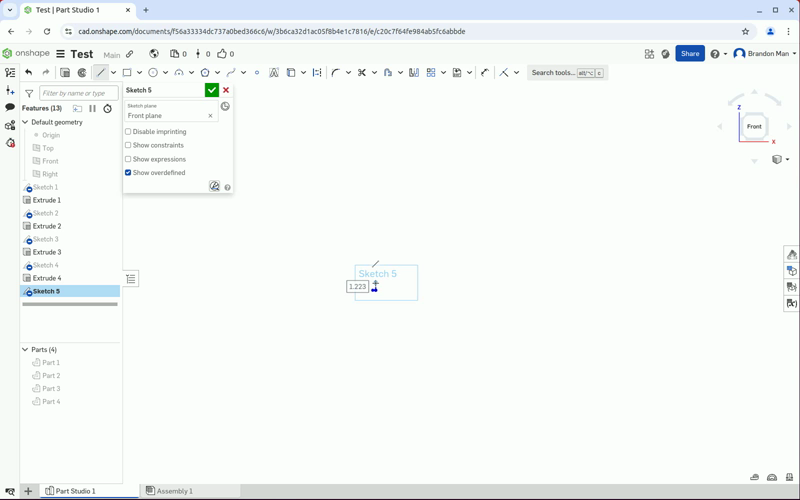
key_up(shift)
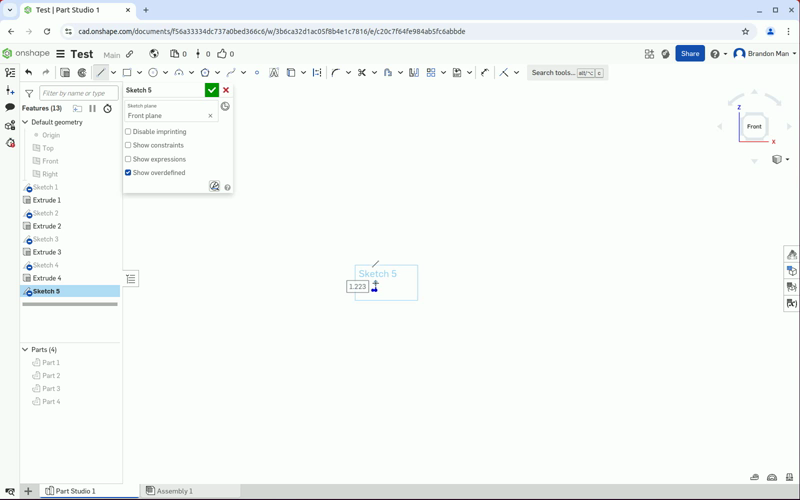
key_down(shift)
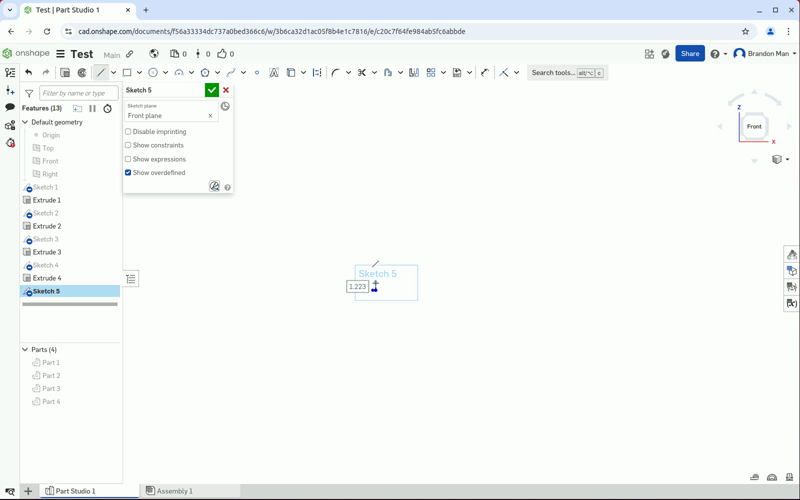
mouse_move(405, 282)
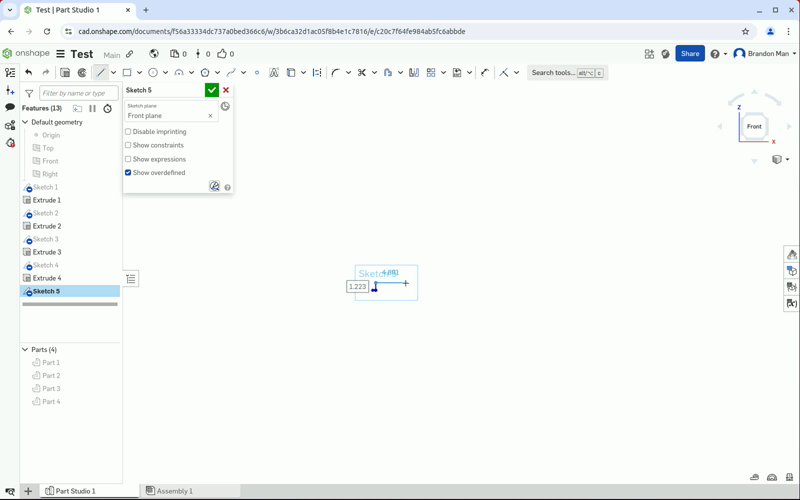
mouse_move(372, 282)
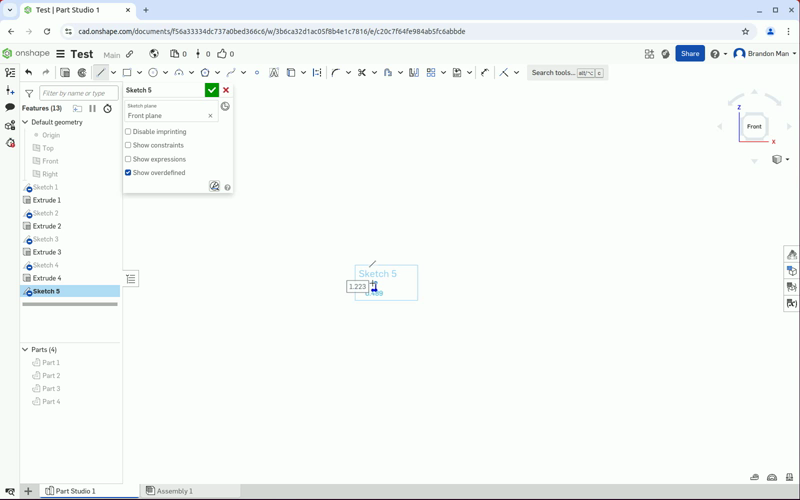
scroll(6)
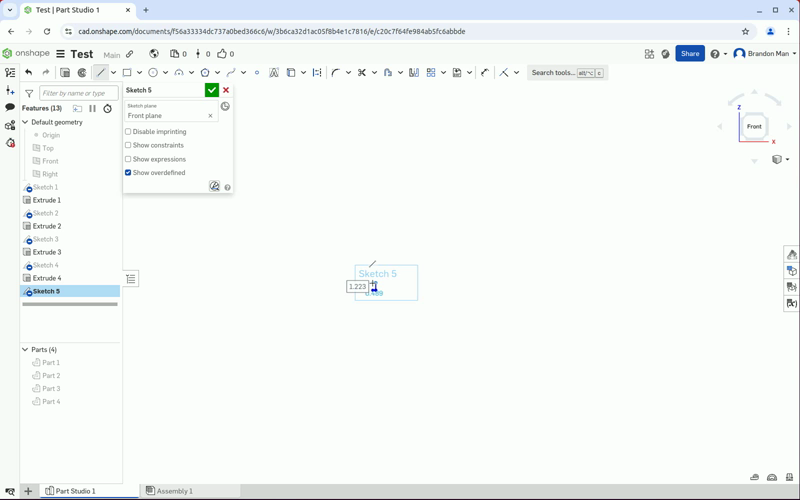
scroll(6)
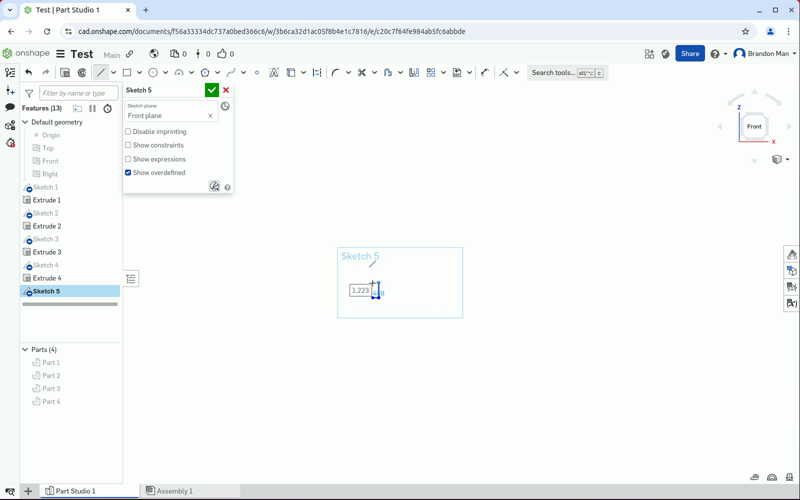
scroll(6)
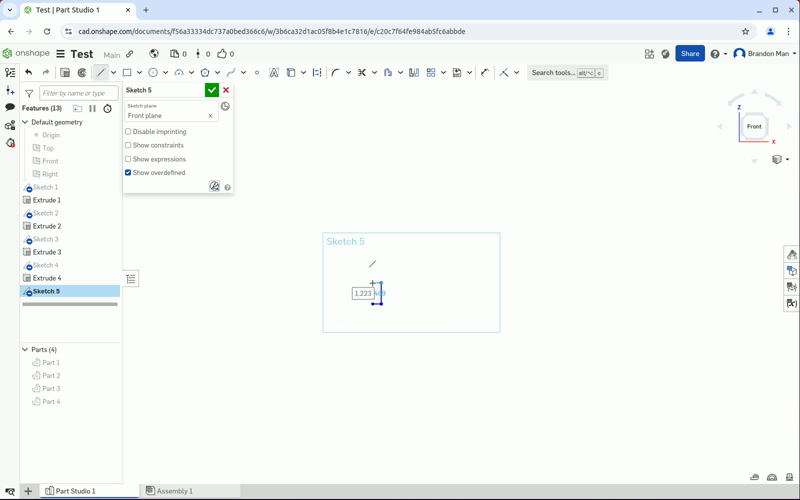
scroll(6)
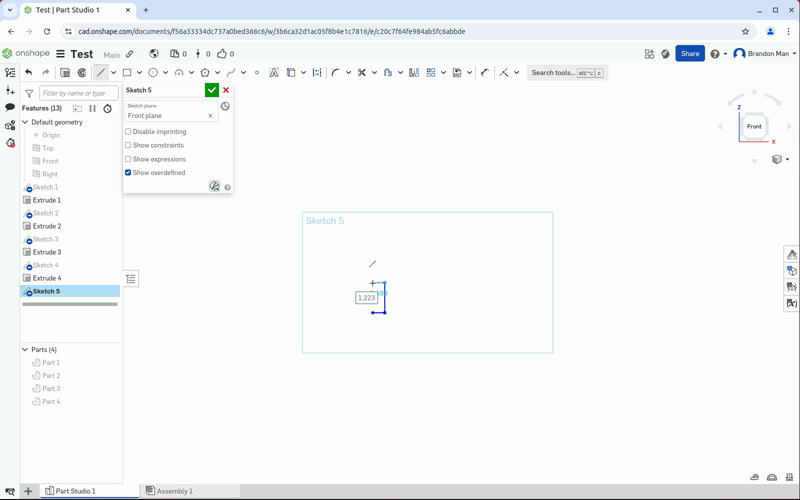
scroll(6)
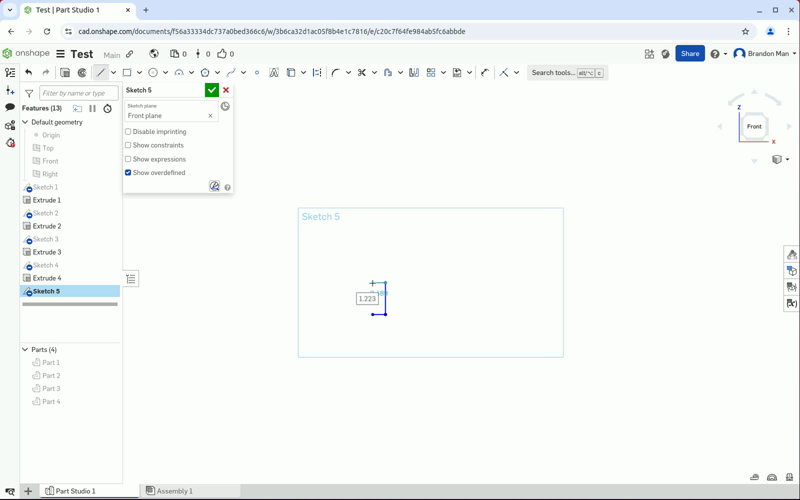
scroll(6)
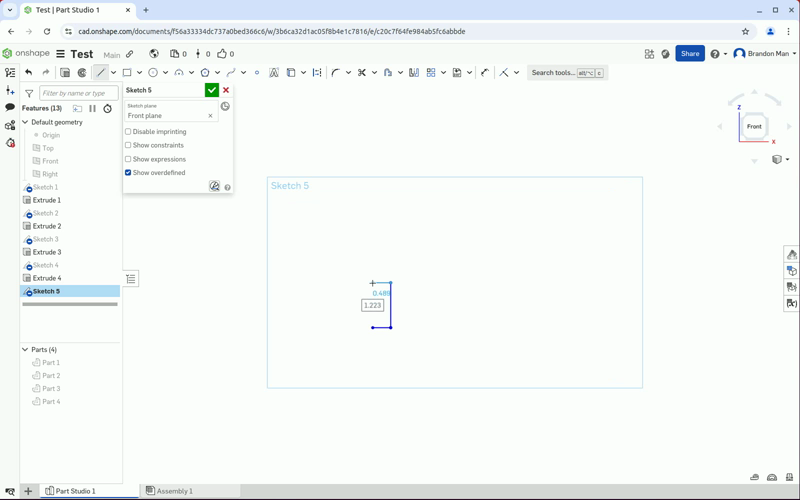
scroll(6)
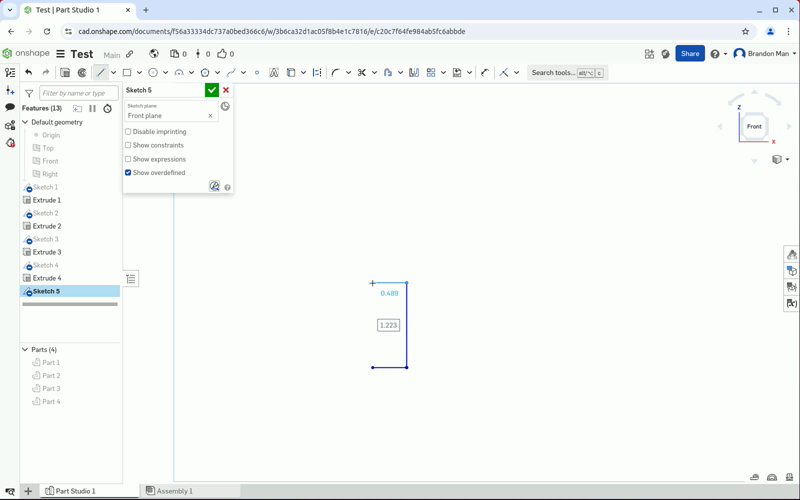
click(372, 282)
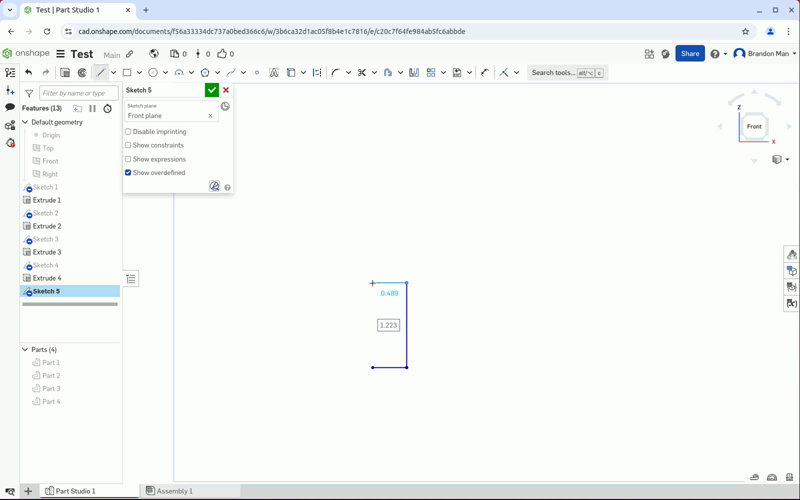
scroll(-6)
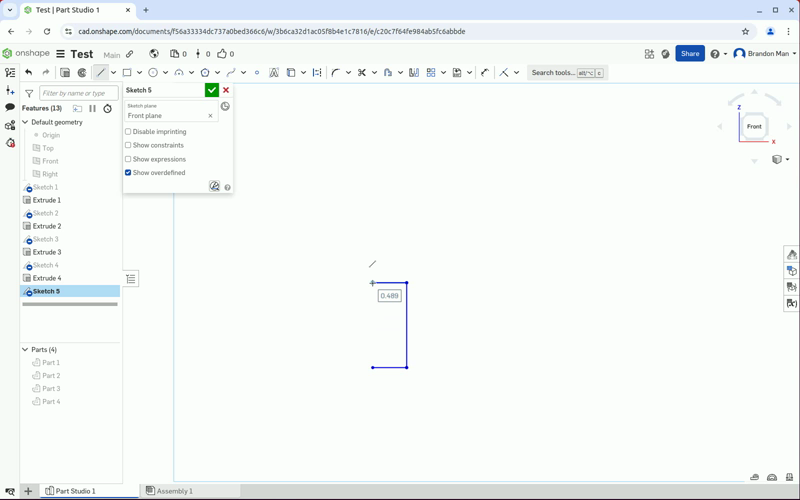
scroll(-6)
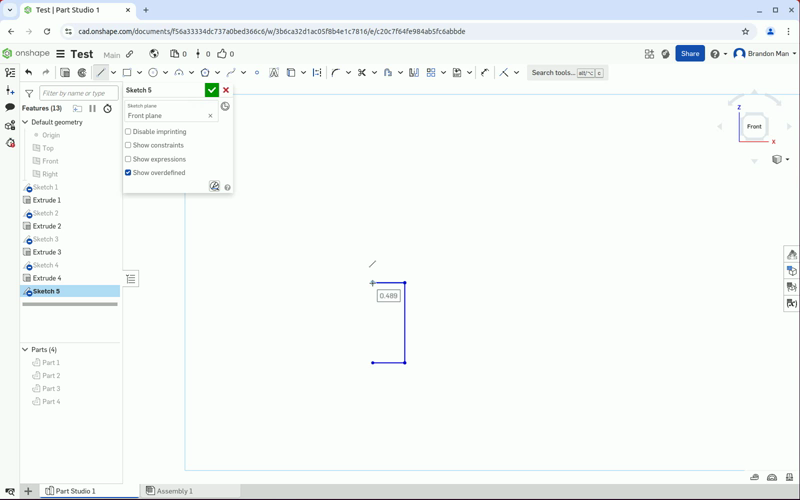
scroll(-6)
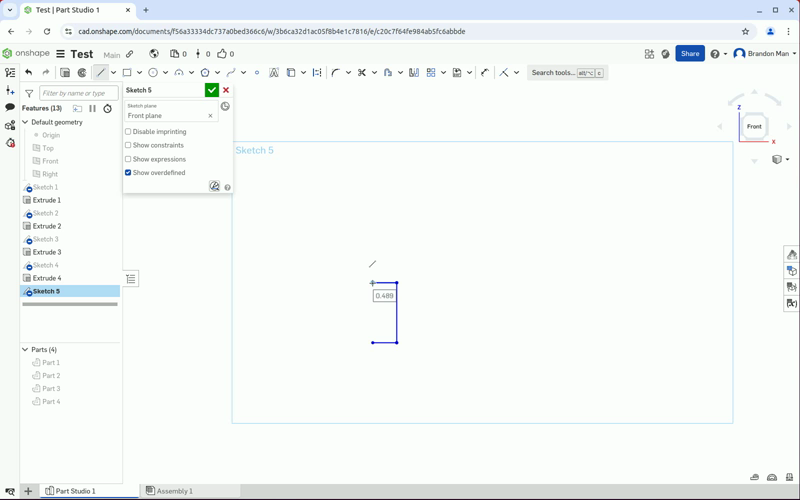
scroll(-6)
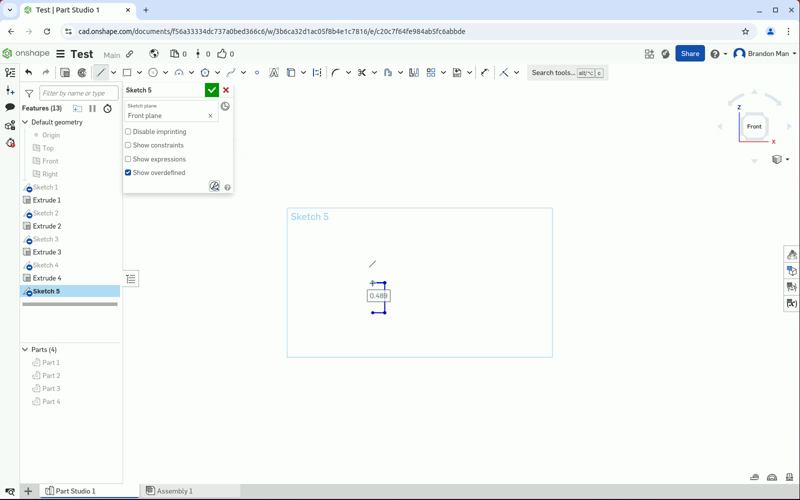
scroll(-6)
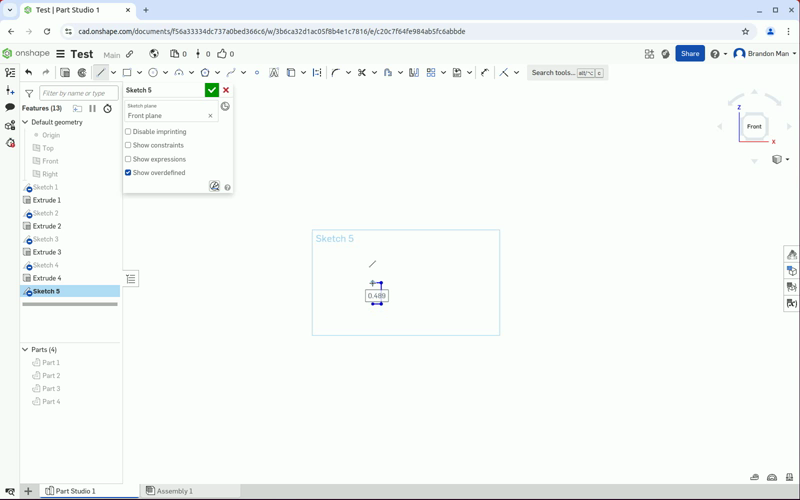
scroll(-6)
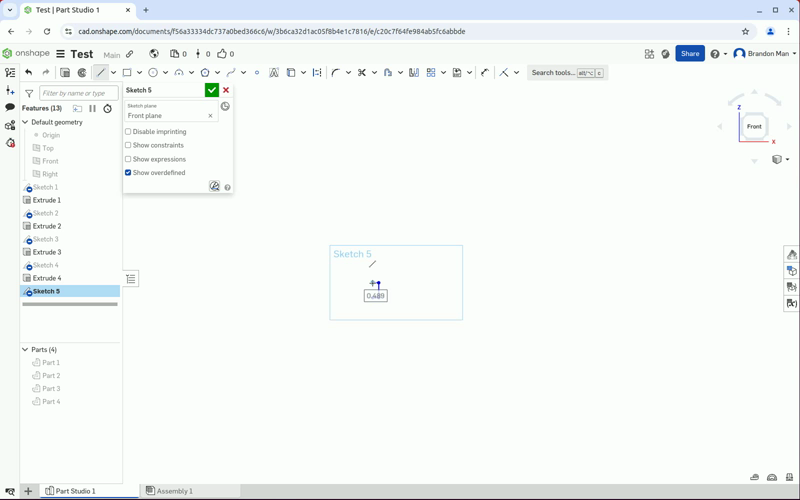
scroll(-6)
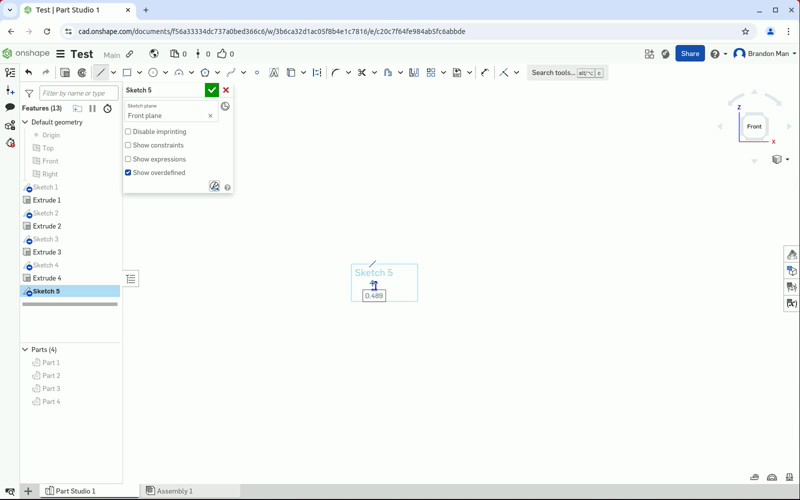
key_up(shift)
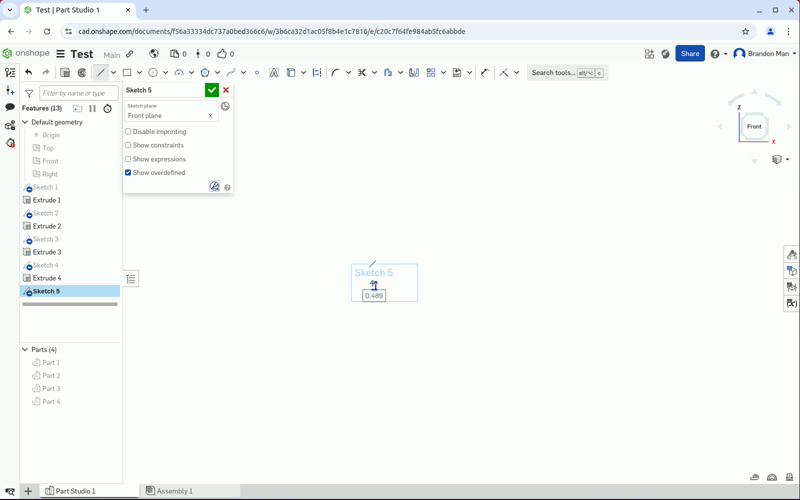
mouse_move(402, 282)
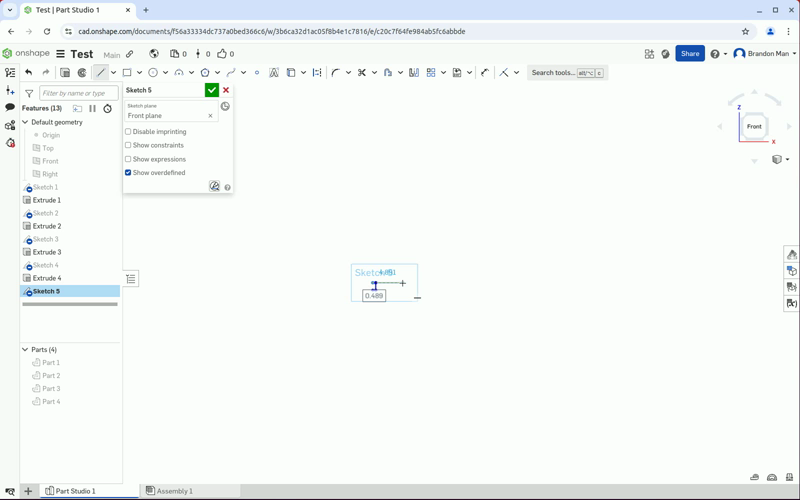
key_down(shift)
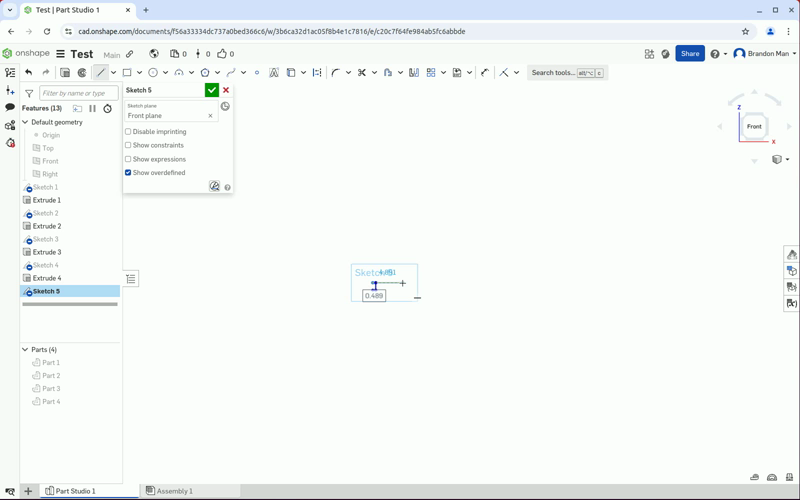
mouse_move(372, 290)
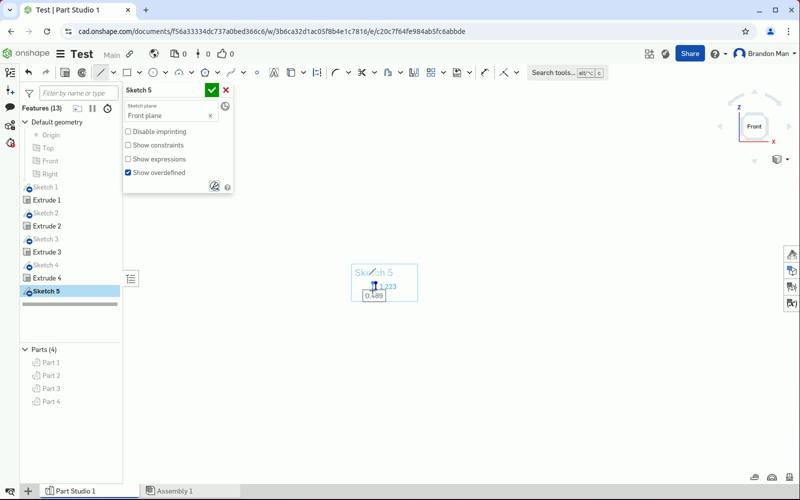
scroll(6)
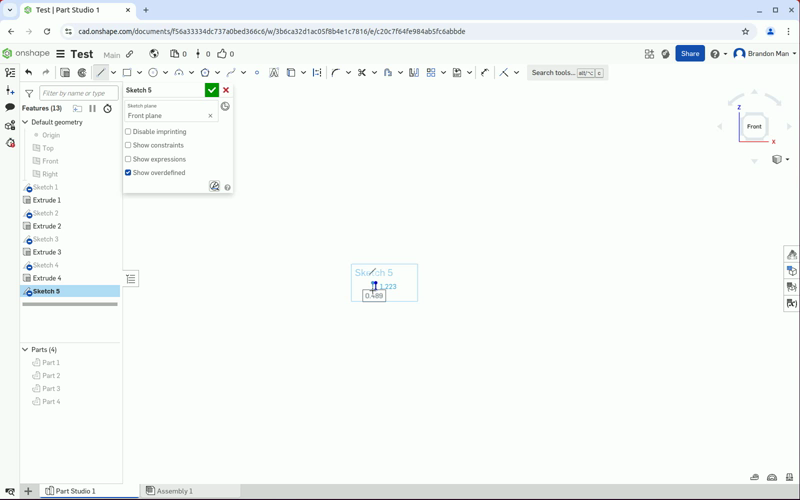
scroll(6)
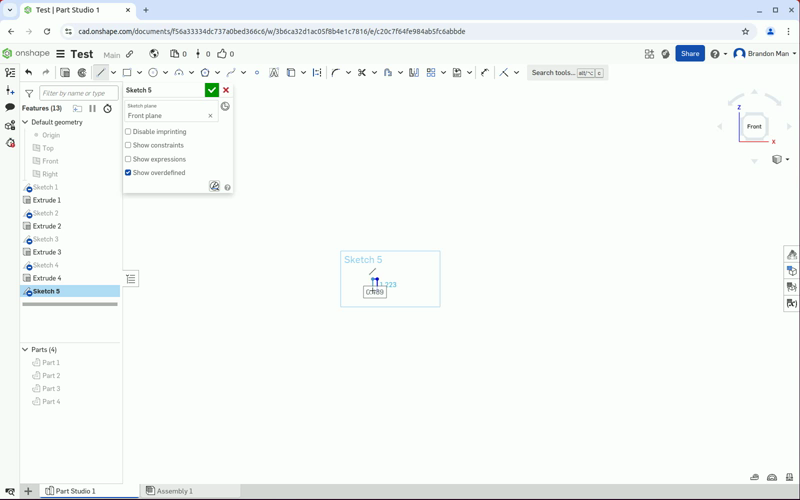
scroll(6)
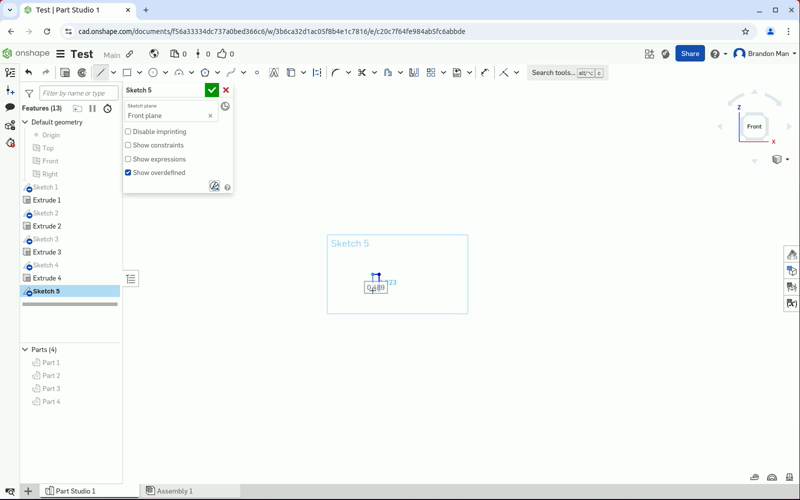
scroll(6)
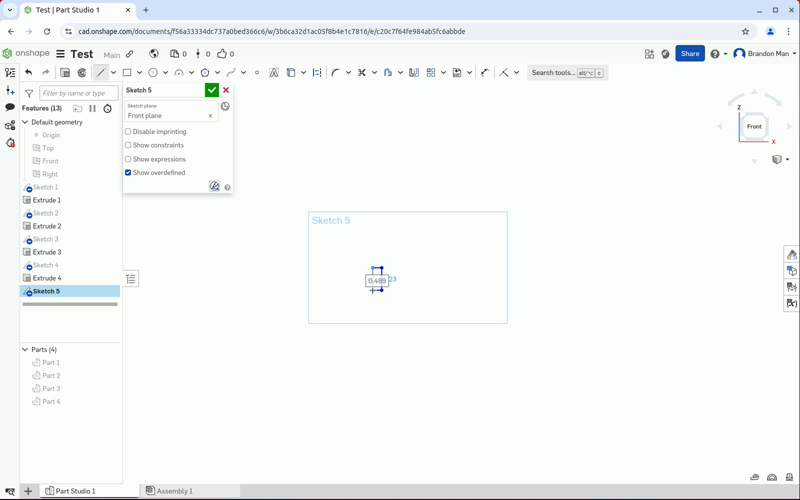
scroll(6)
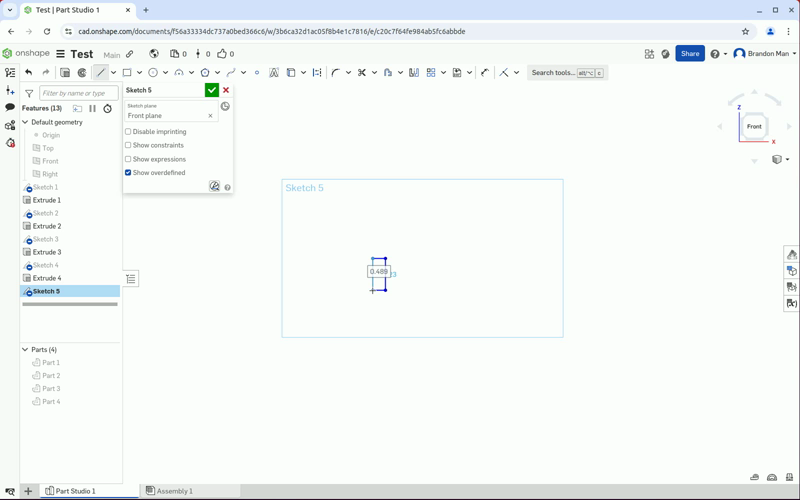
scroll(6)
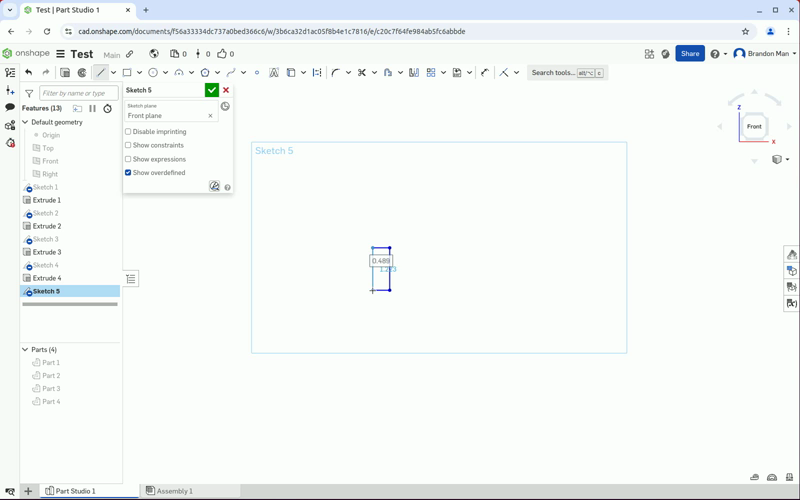
scroll(6)
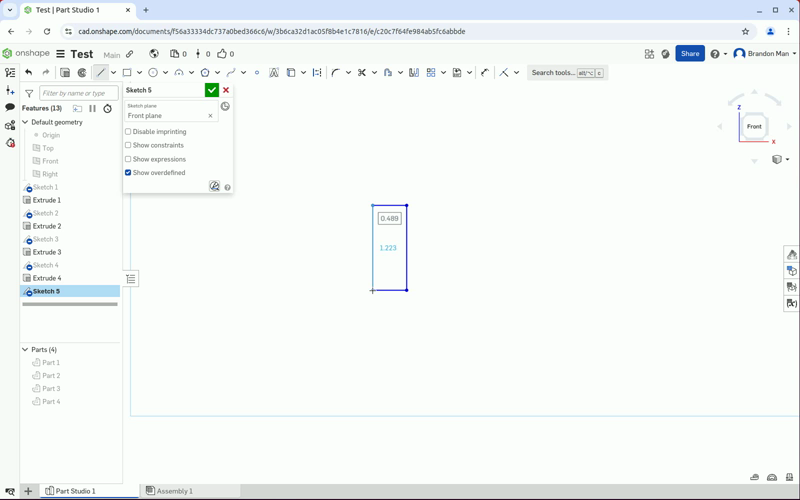
key_up(shift)
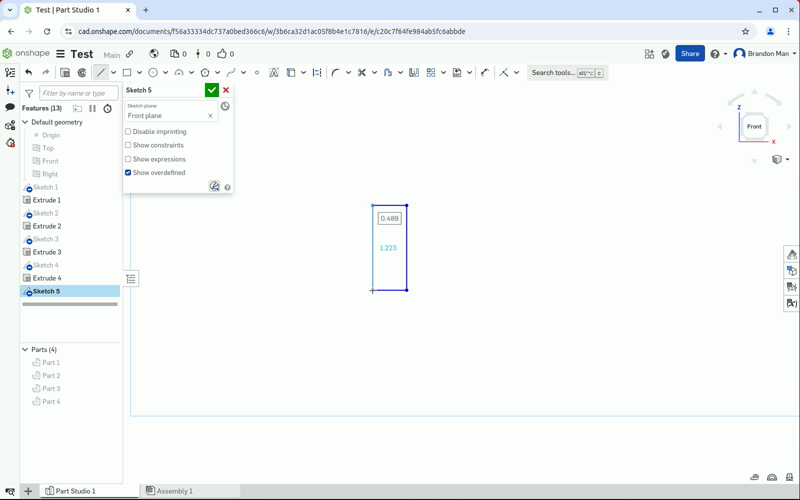
click(372, 290)
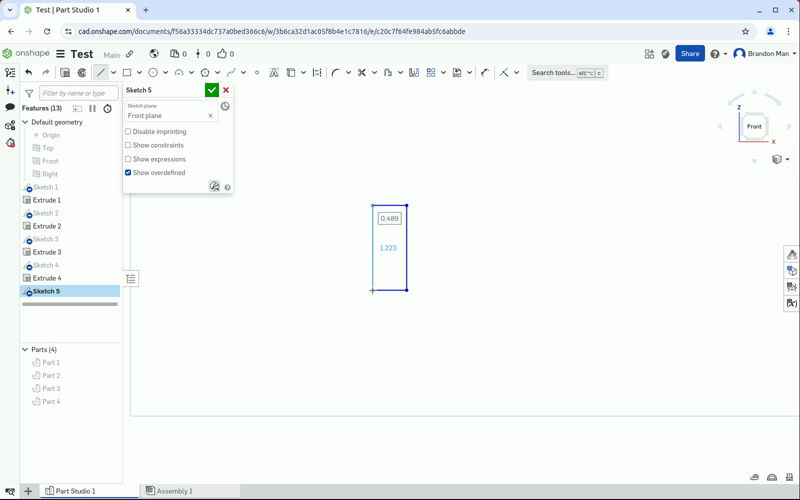
scroll(-6)
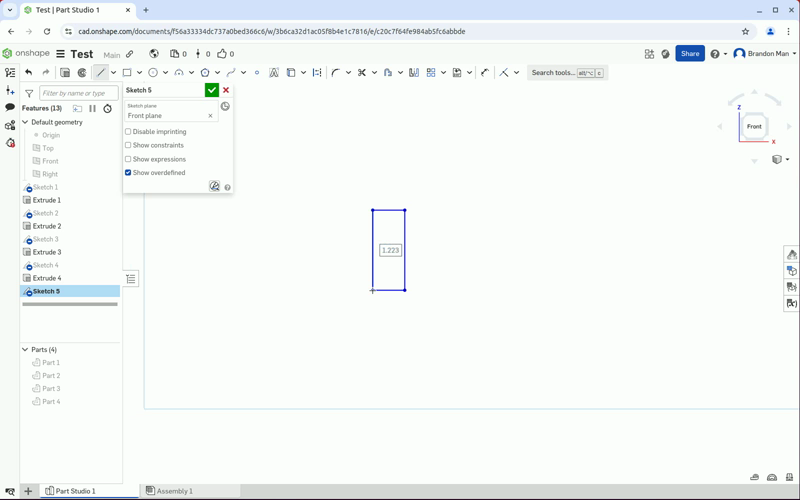
scroll(-6)
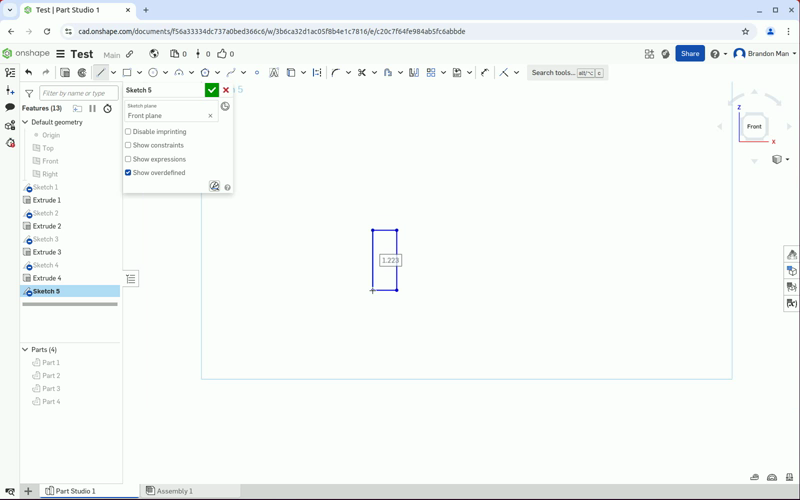
scroll(-6)
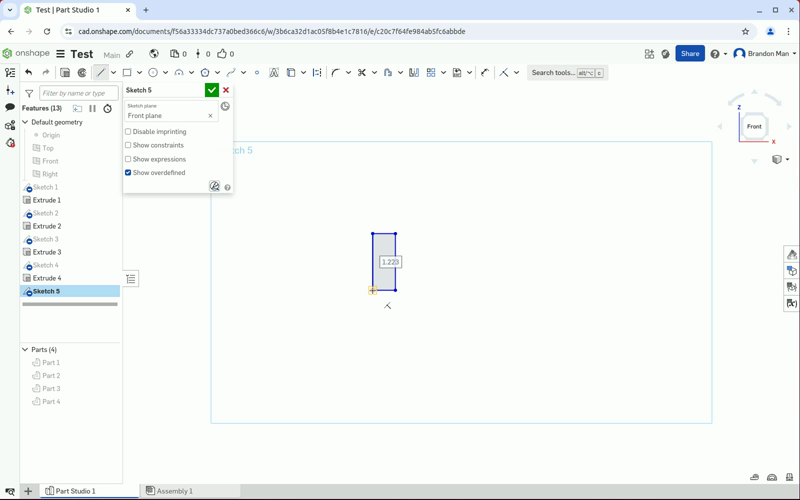
scroll(-6)
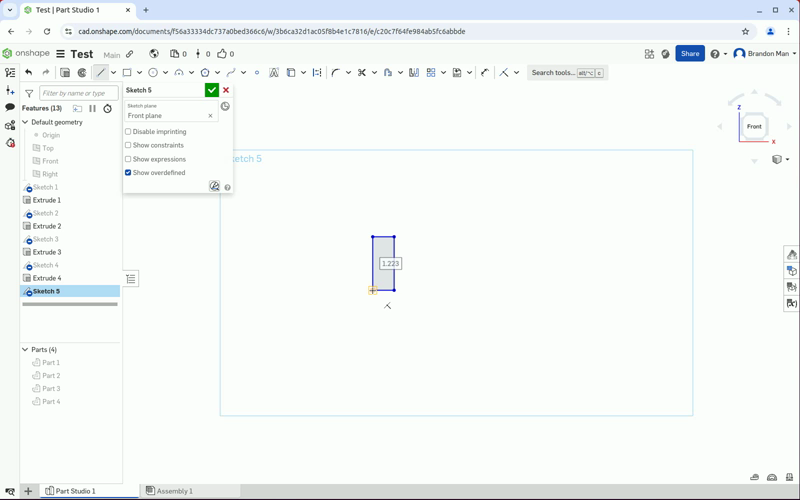
scroll(-6)
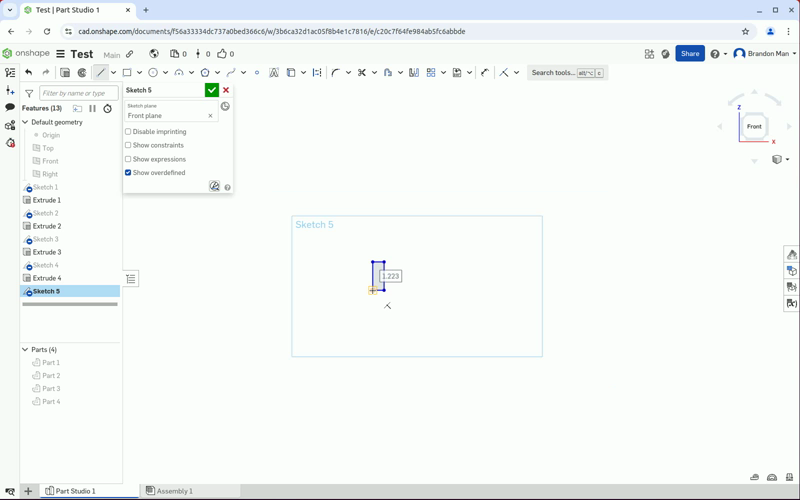
scroll(-6)
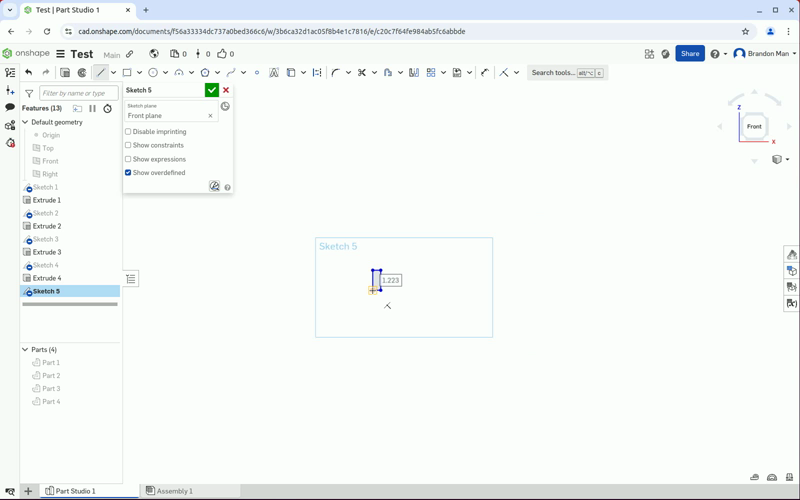
scroll(-6)
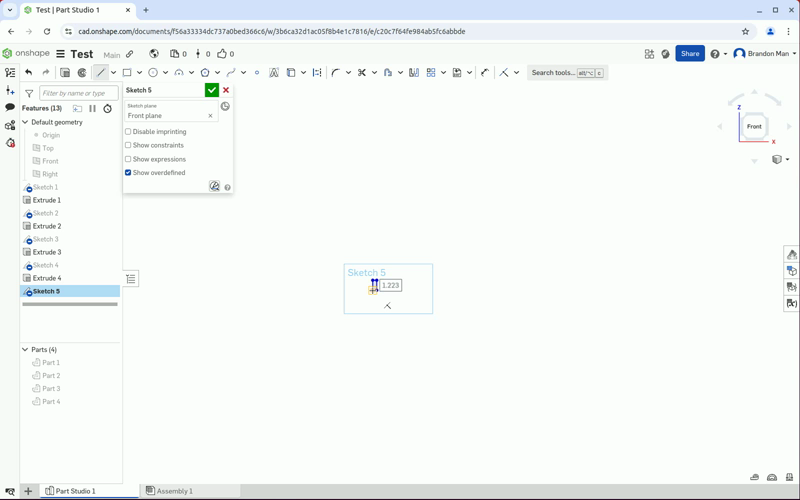
key(esc)
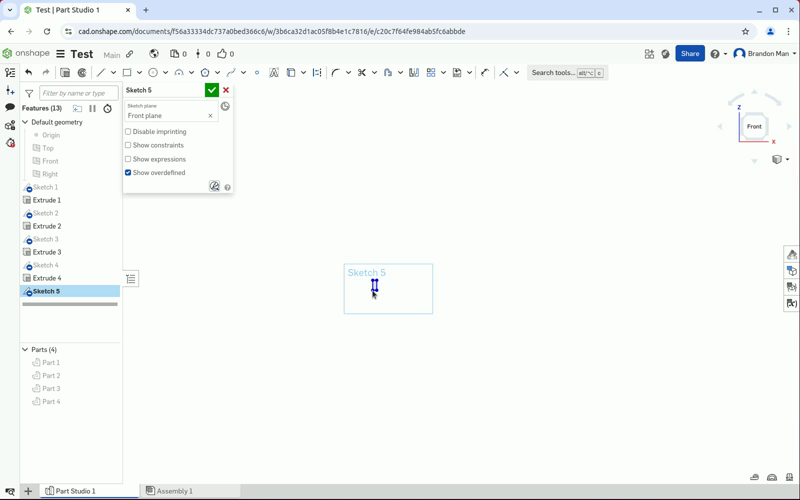
mouse_move(374, 289)
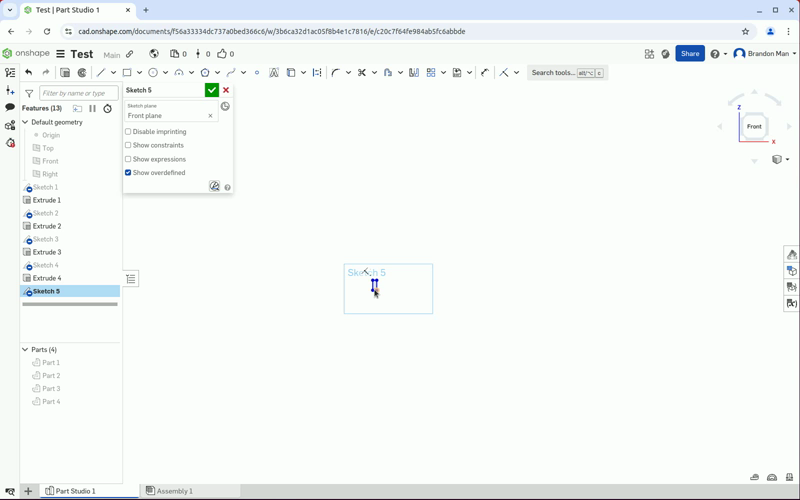
scroll(6)
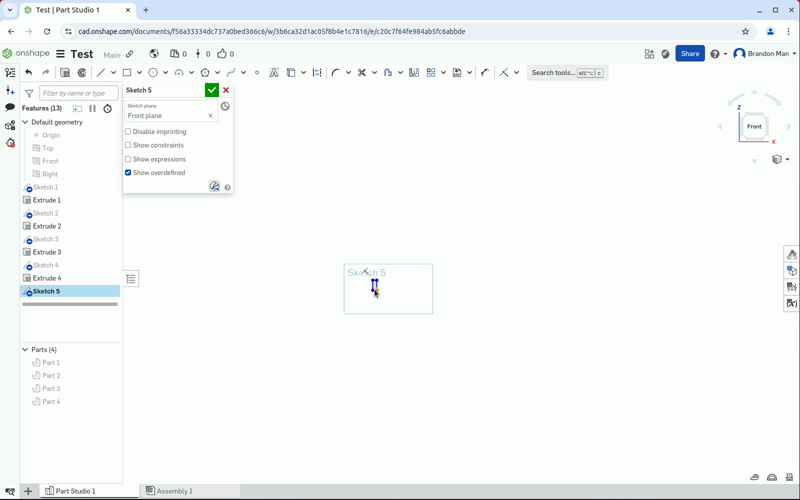
scroll(6)
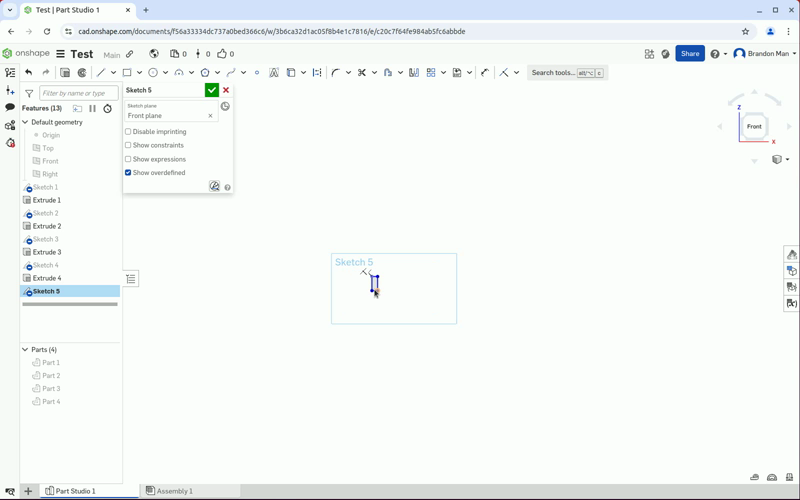
scroll(6)
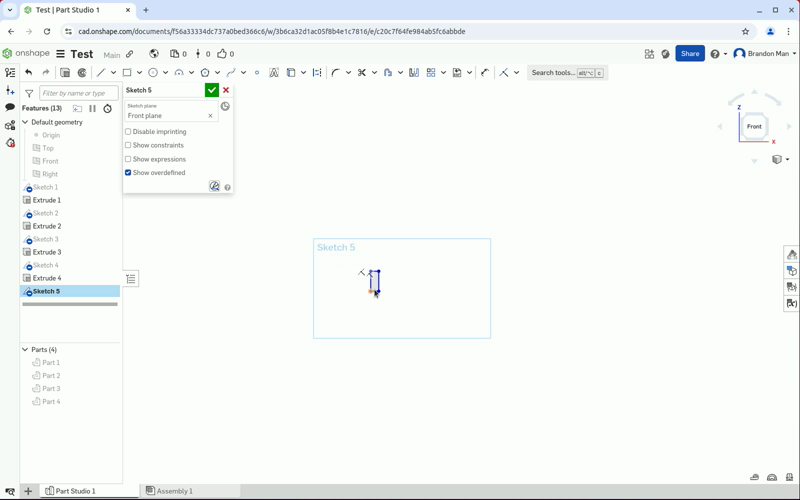
scroll(6)
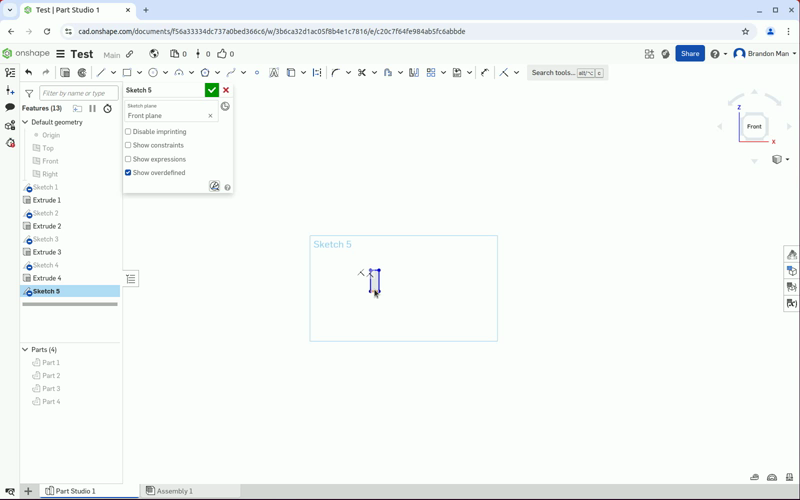
scroll(6)
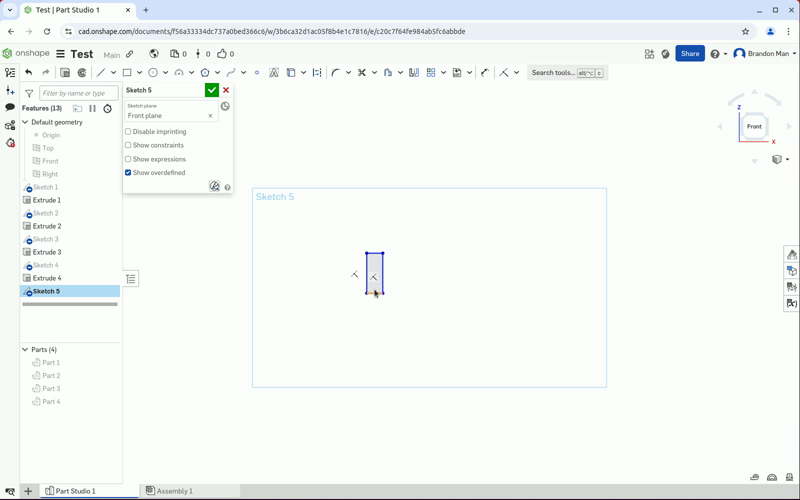
scroll(6)
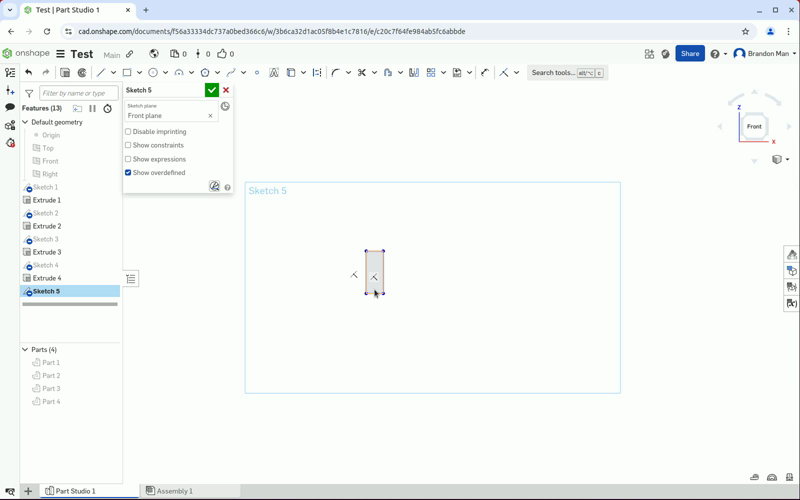
scroll(6)
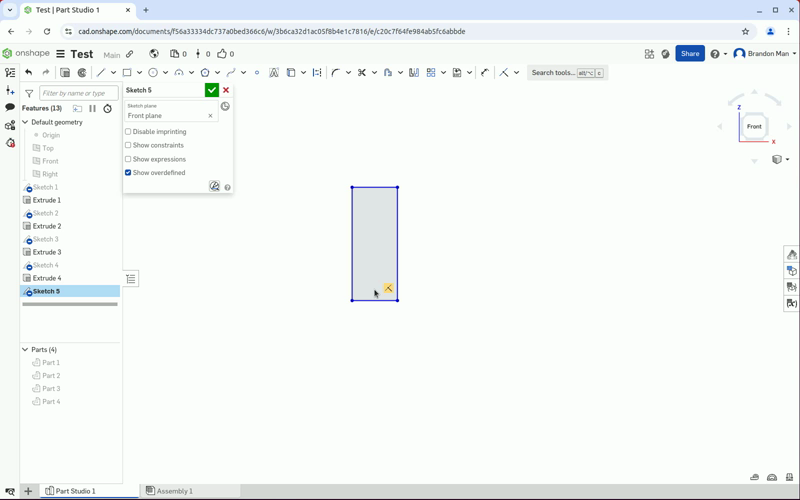
click(374, 289)
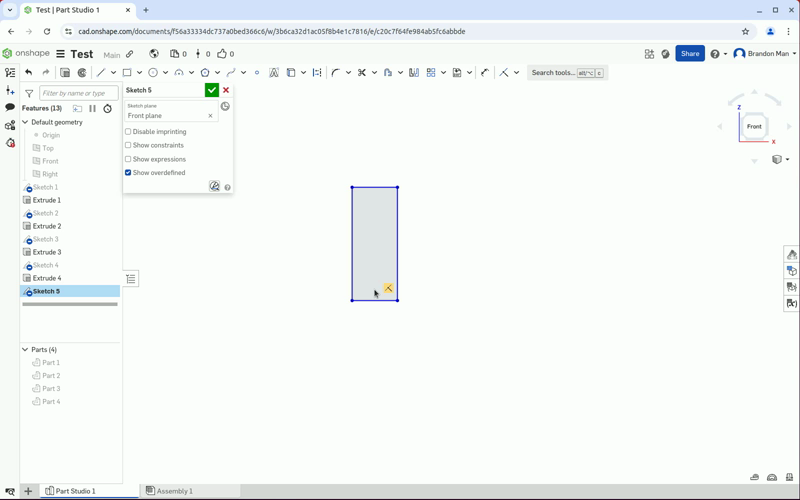
scroll(-6)
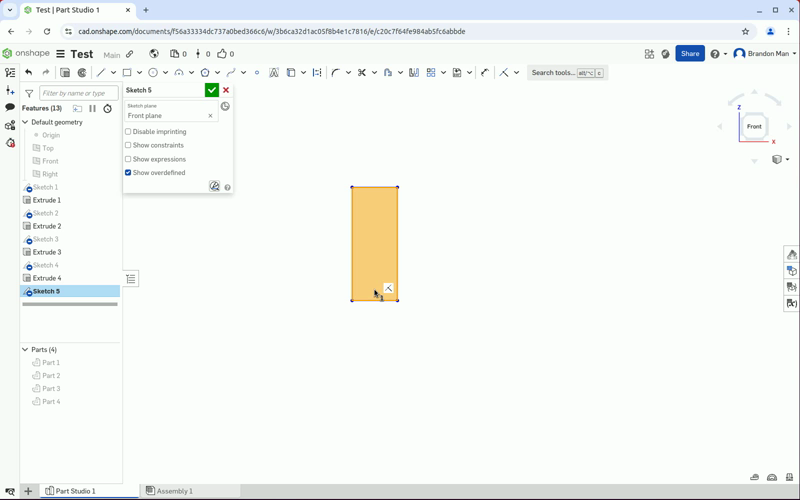
scroll(-6)
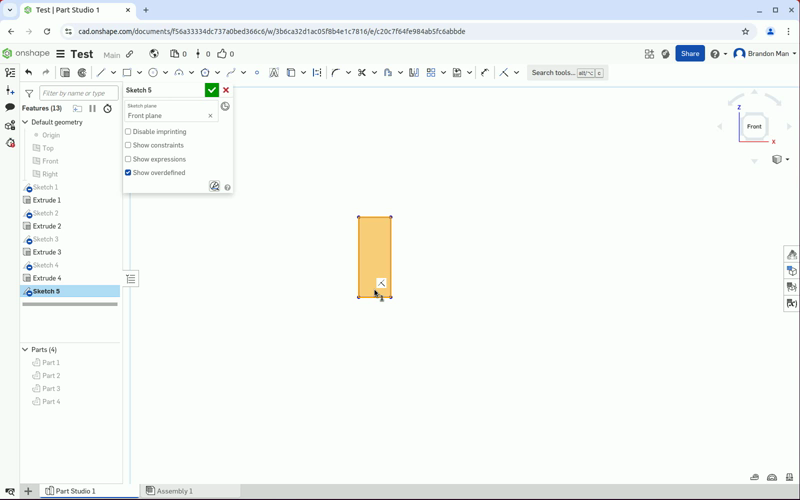
scroll(-6)
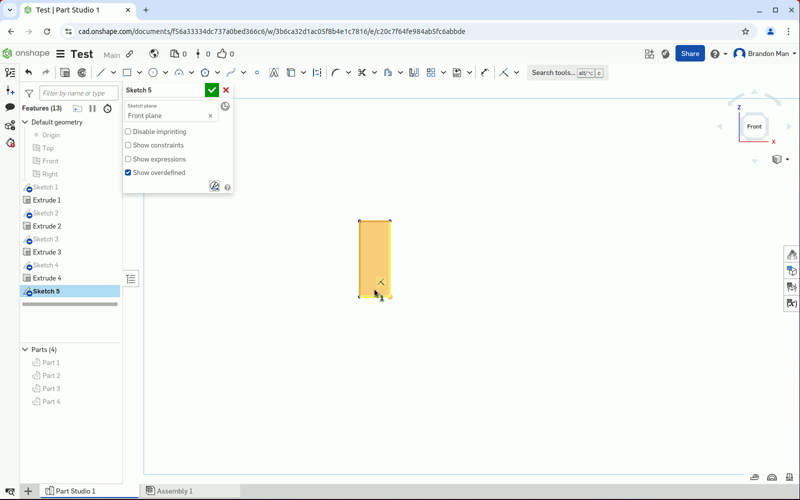
scroll(-6)
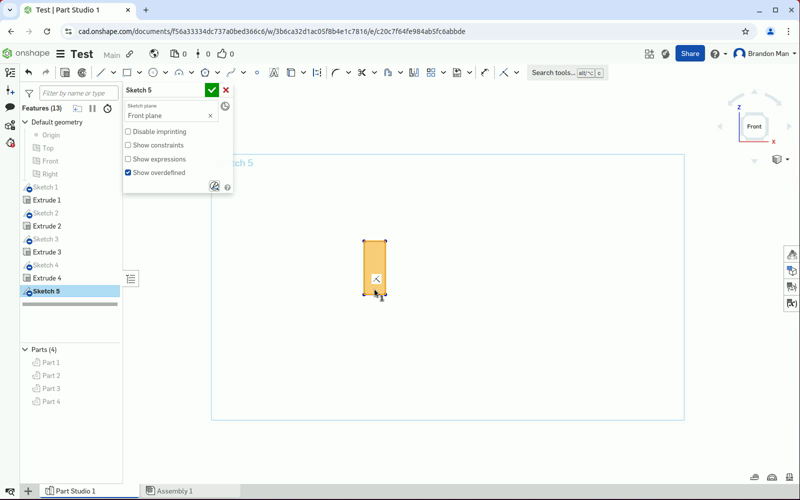
scroll(-6)
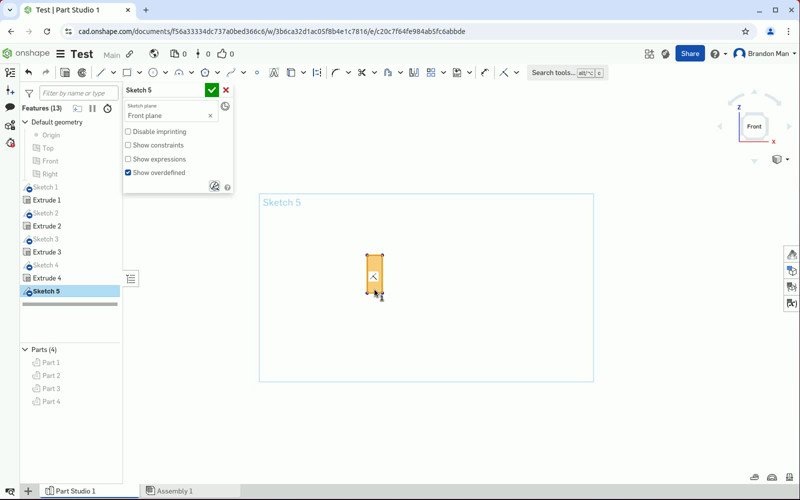
scroll(-6)
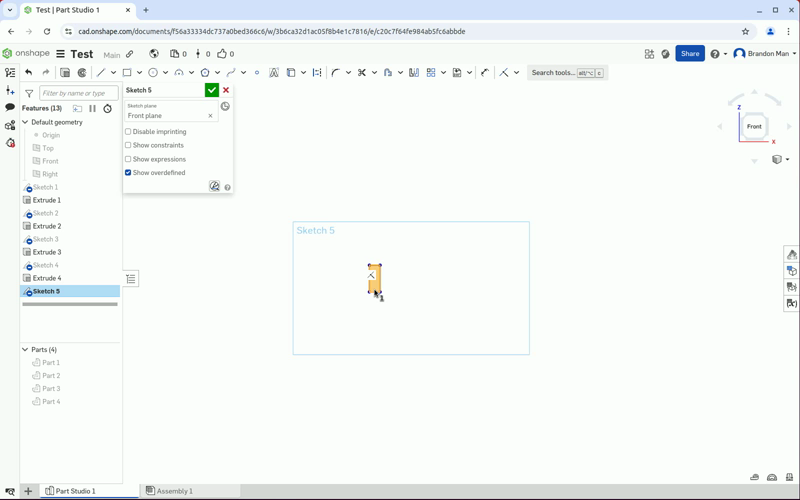
scroll(-6)
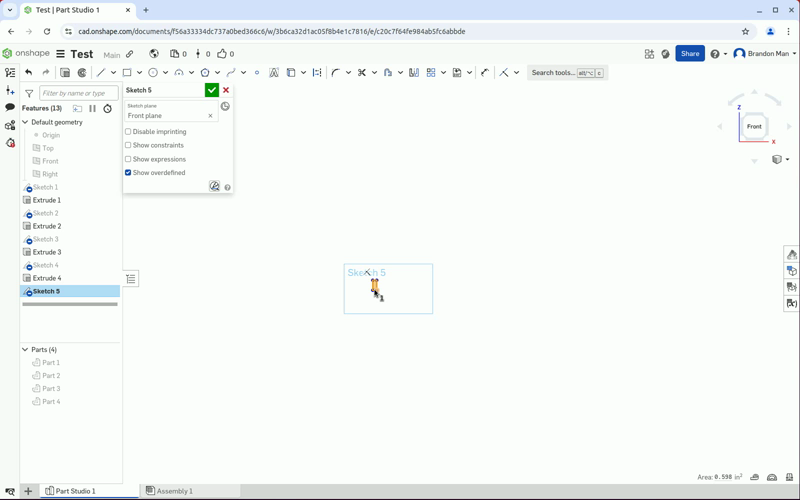
mouse_move(73, 352)
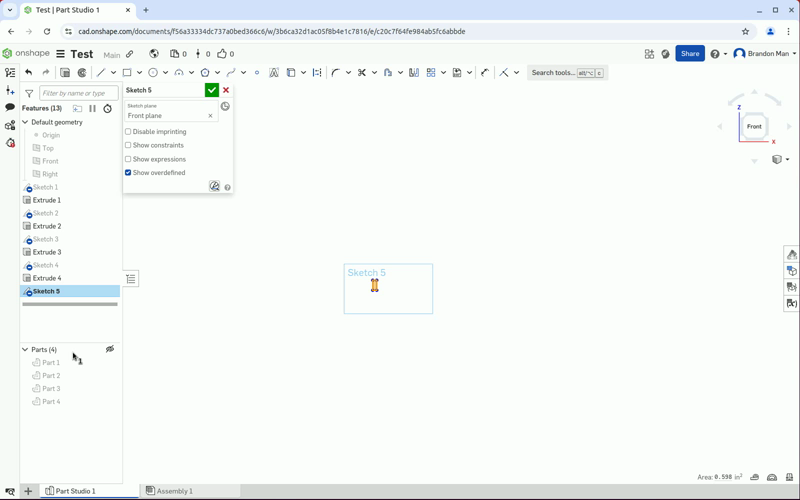
key(shift+y)
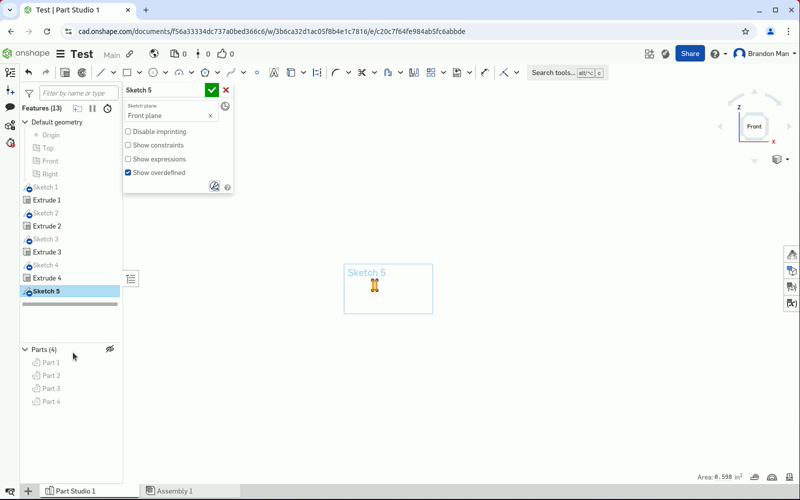
key(shift+e)
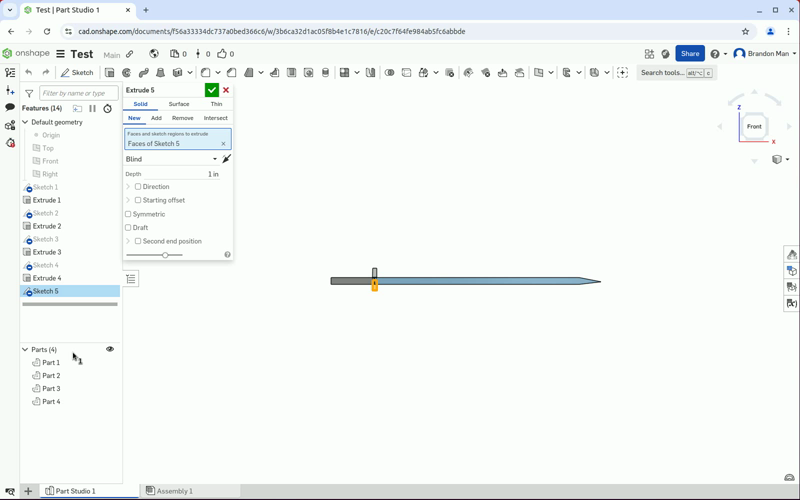
mouse_move(143, 106)
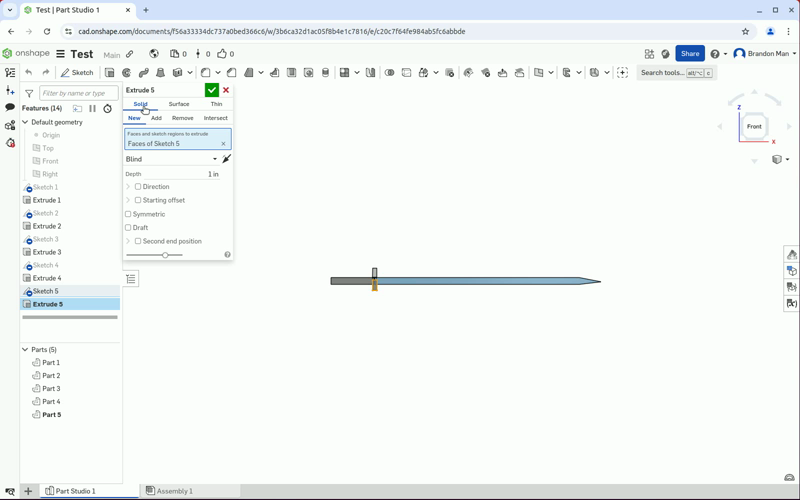
click(143, 106)
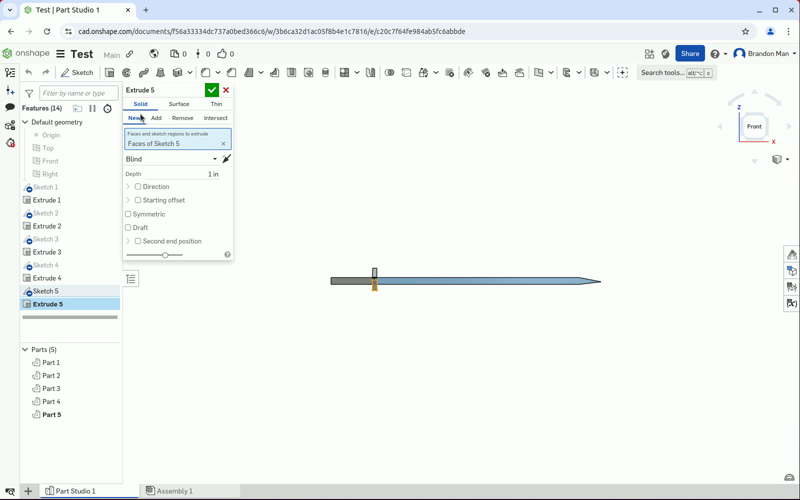
mouse_move(137, 120)
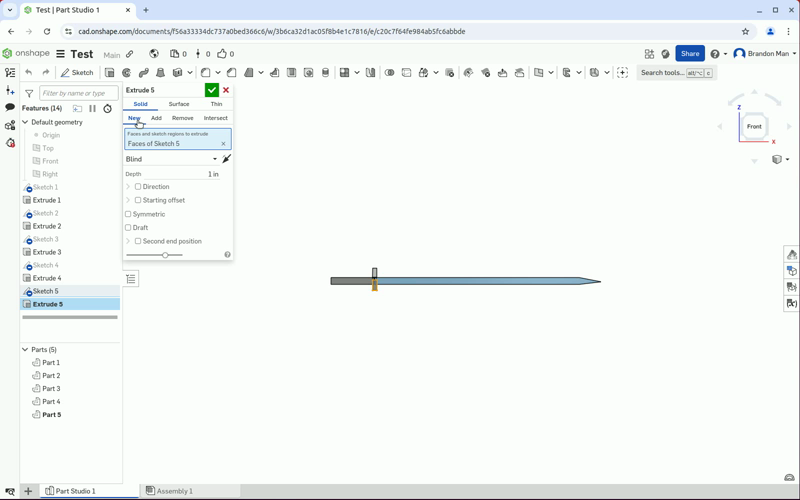
click(137, 120)
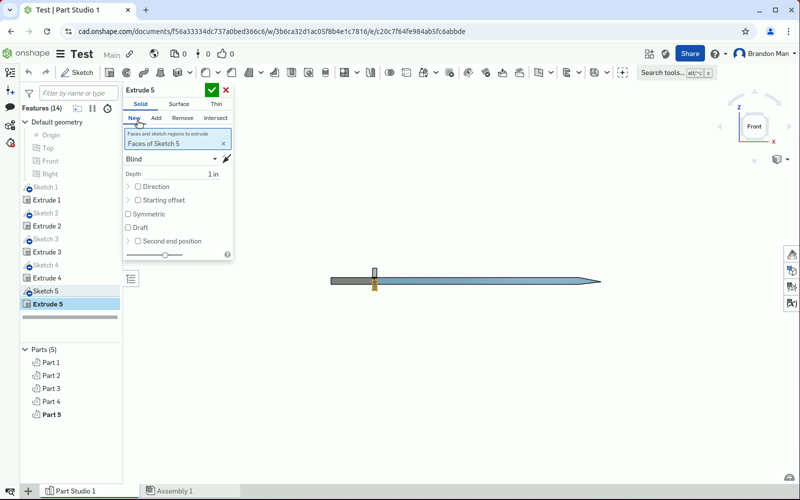
key(tab, 4)
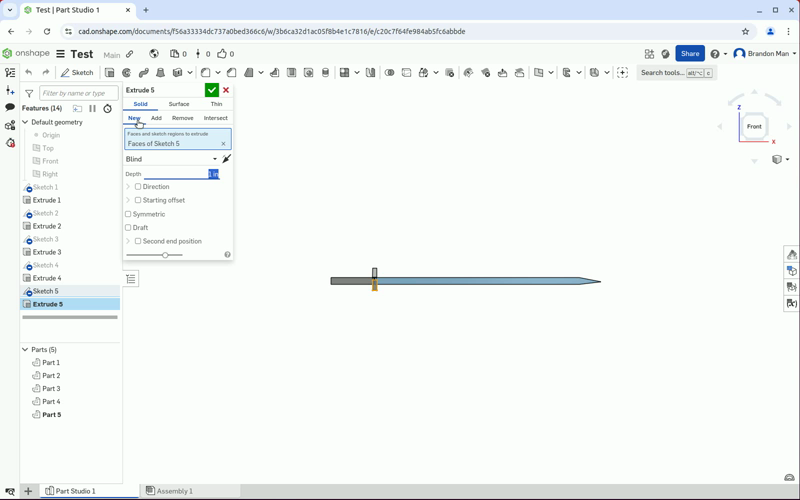
text(-0.482)
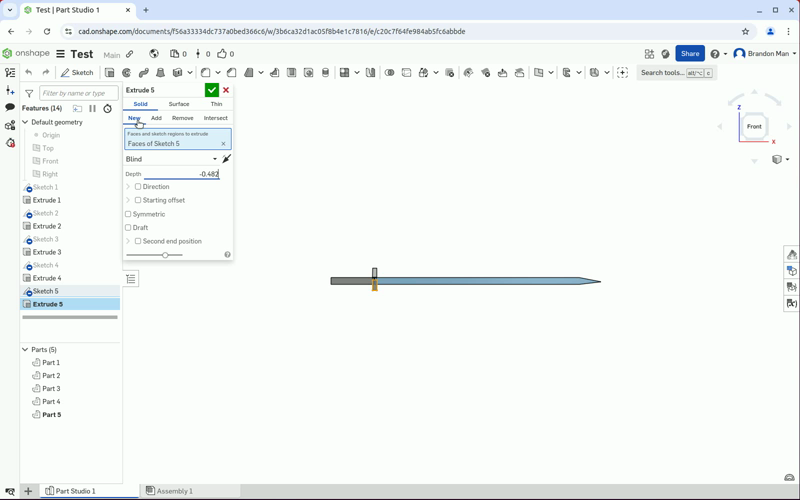
key(tab, 3)
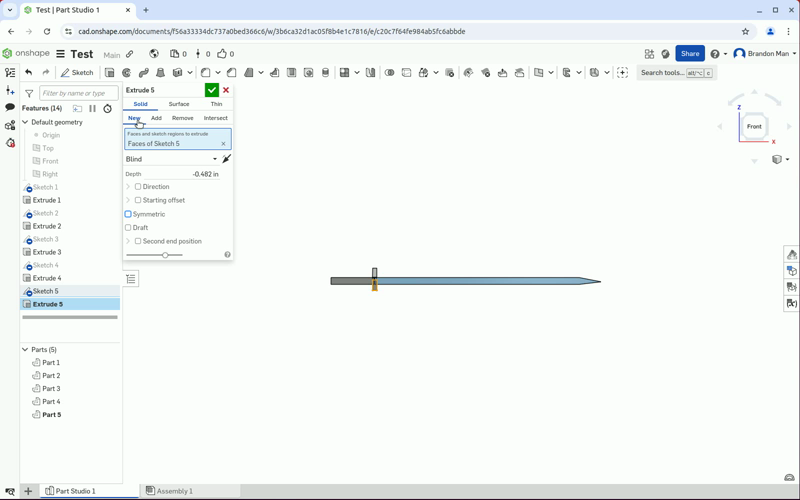
key(space)
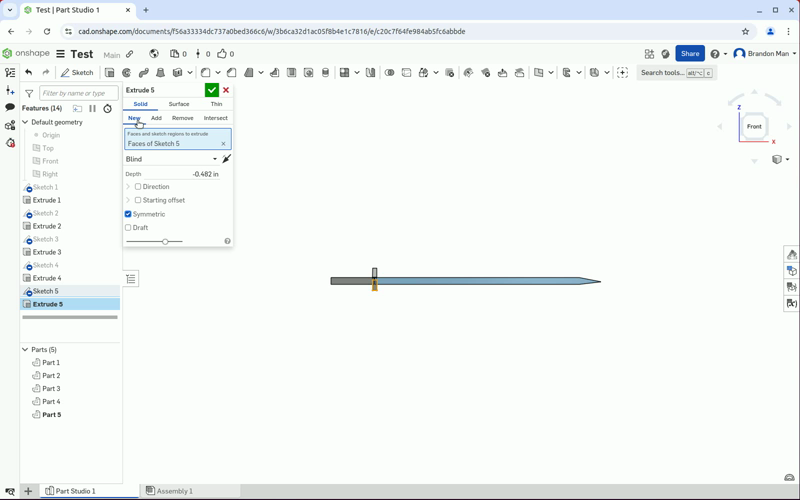
key(enter)
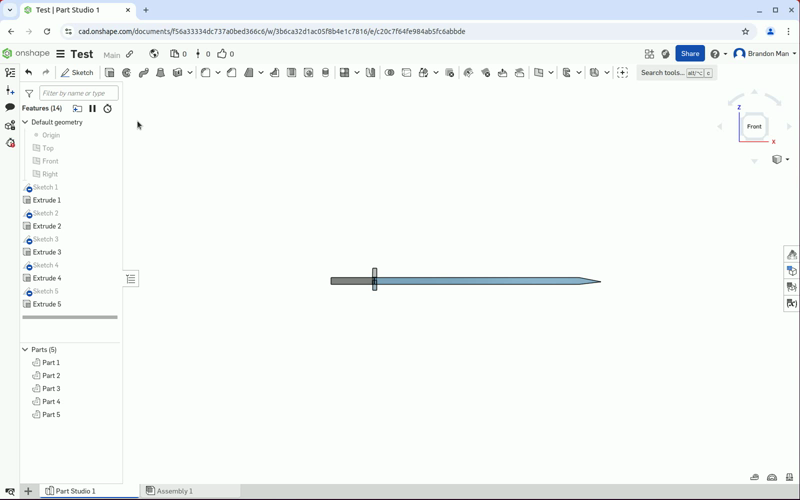
key(shift+h)
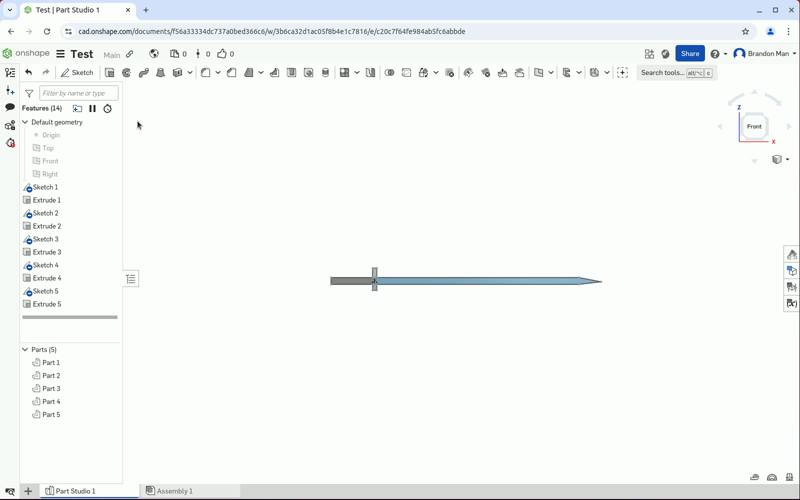
key(shift+h)
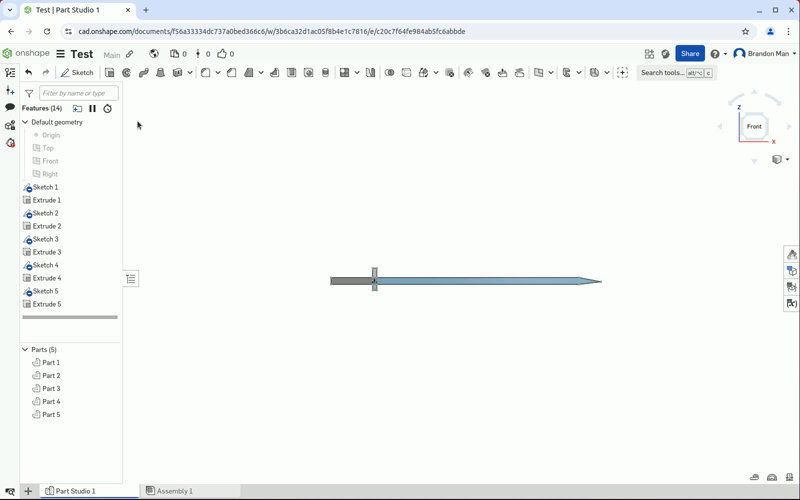
key(shift+7)
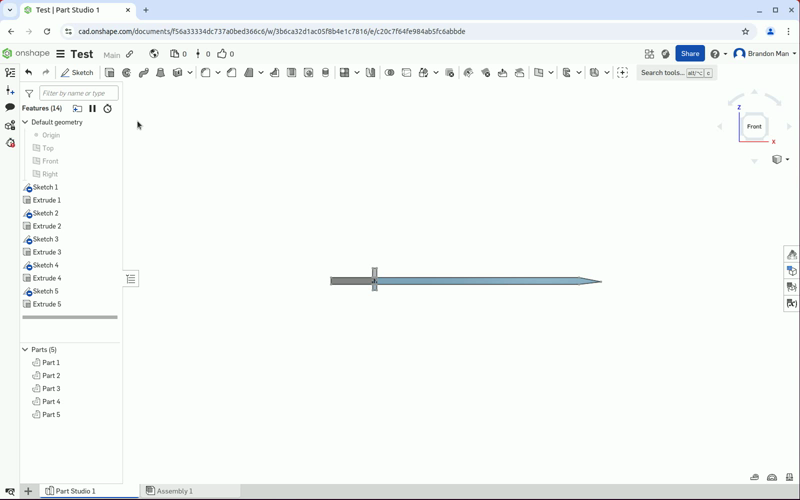
key(left, 2)
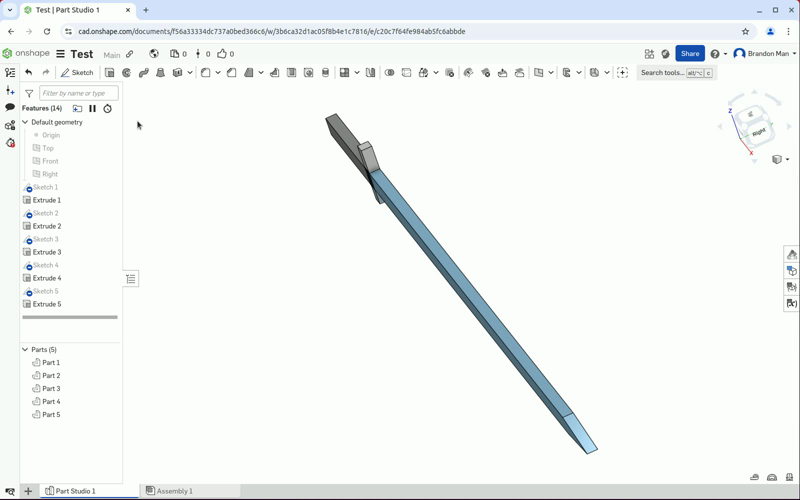
key(down, 2)
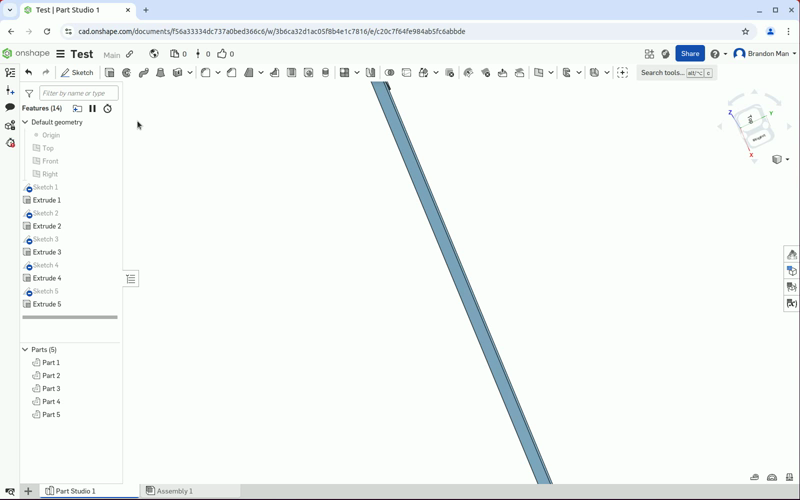
key(up, 2)
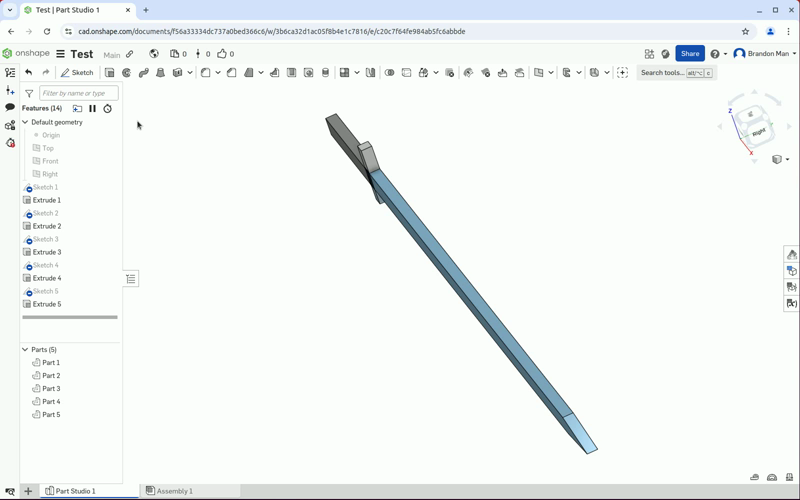
key(right, 2)
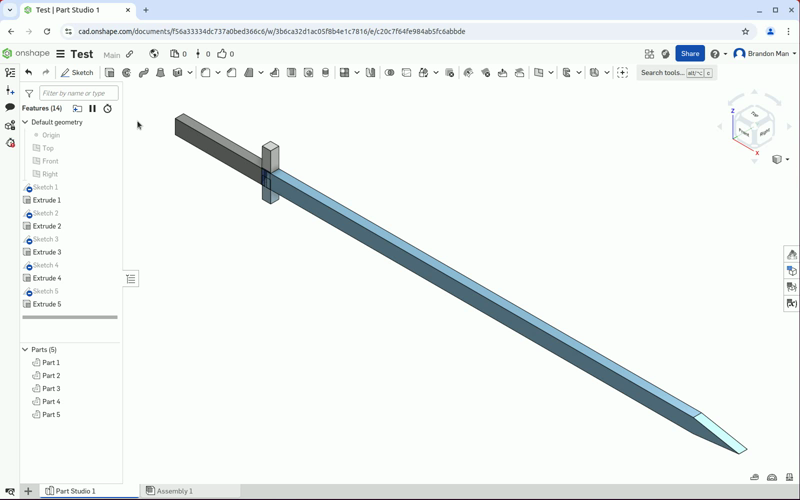
mouse_move(73, 189)
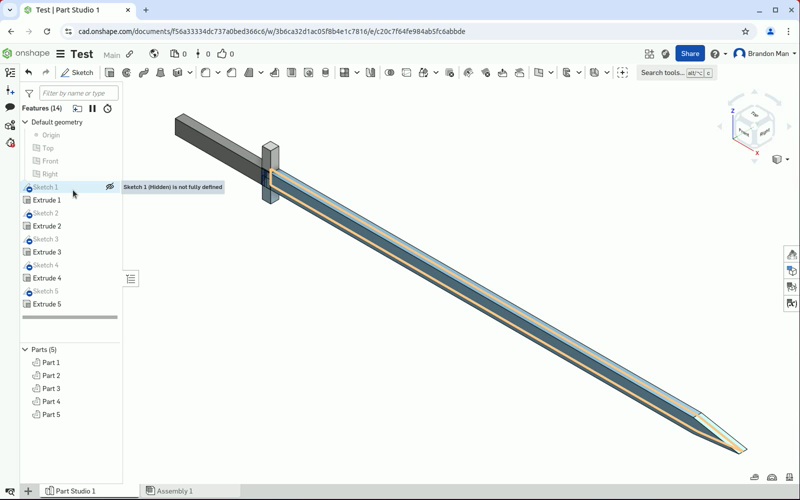
click(73, 189)